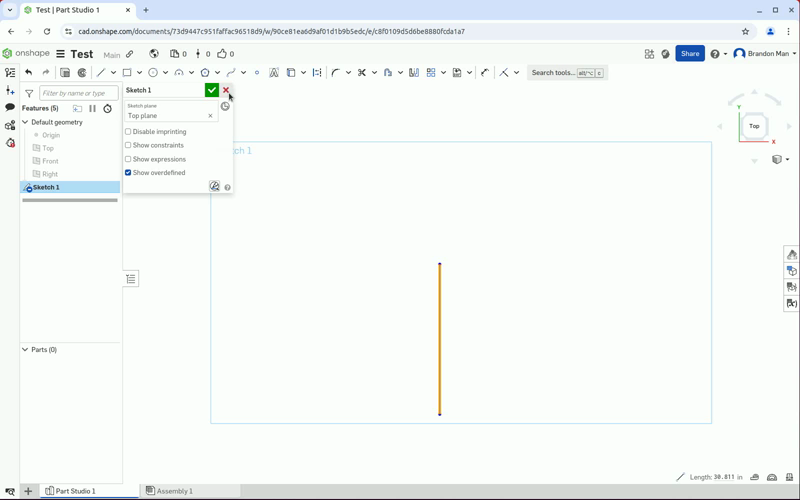
key(shift+h)
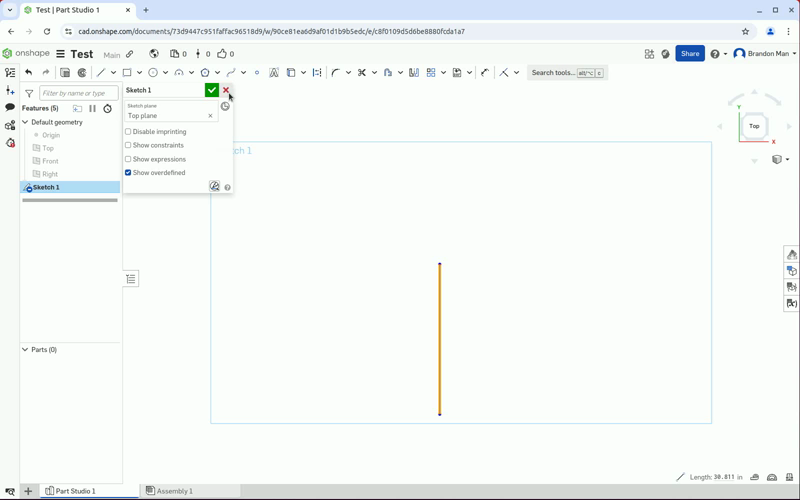
key(shift+s)
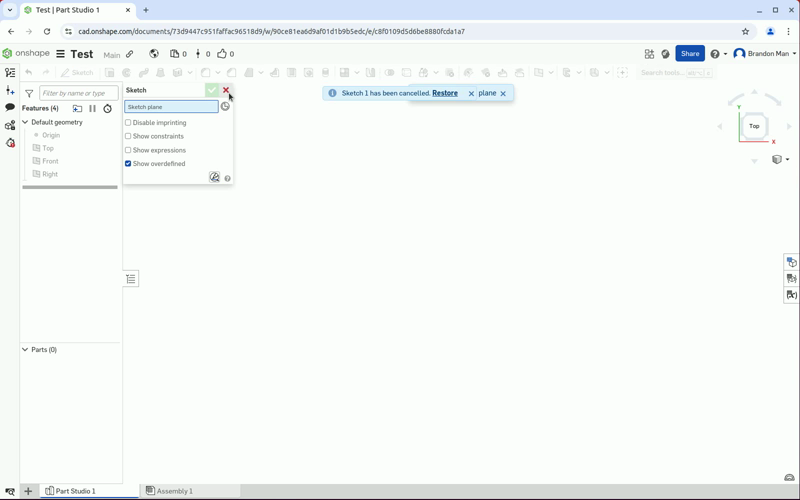
mouse_move(73, 150)
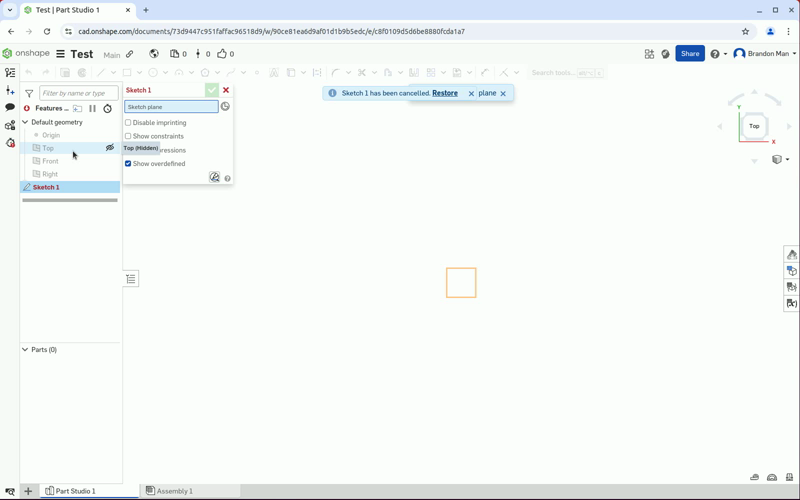
click(73, 150)
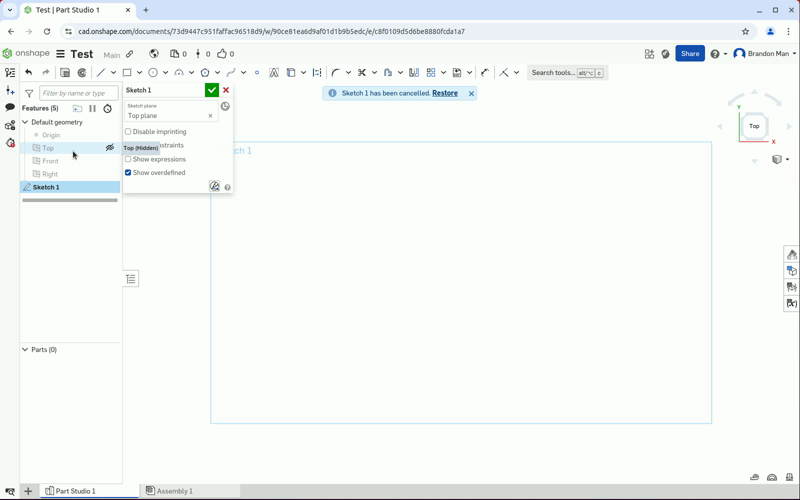
mouse_move(73, 352)
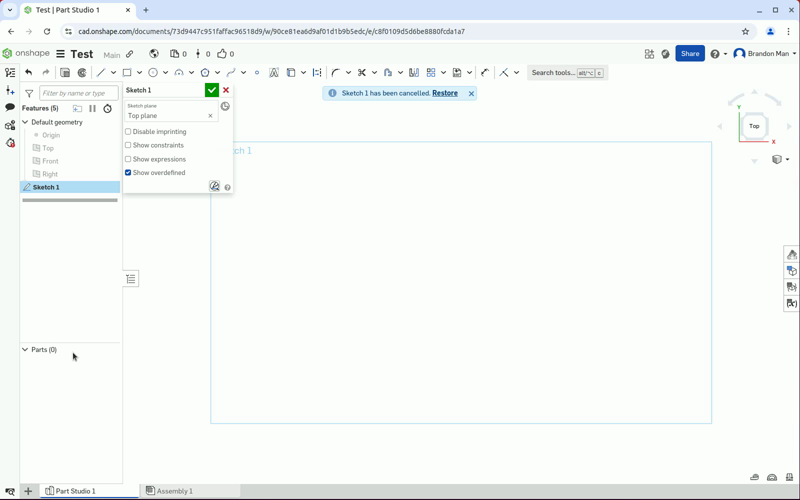
key(y)
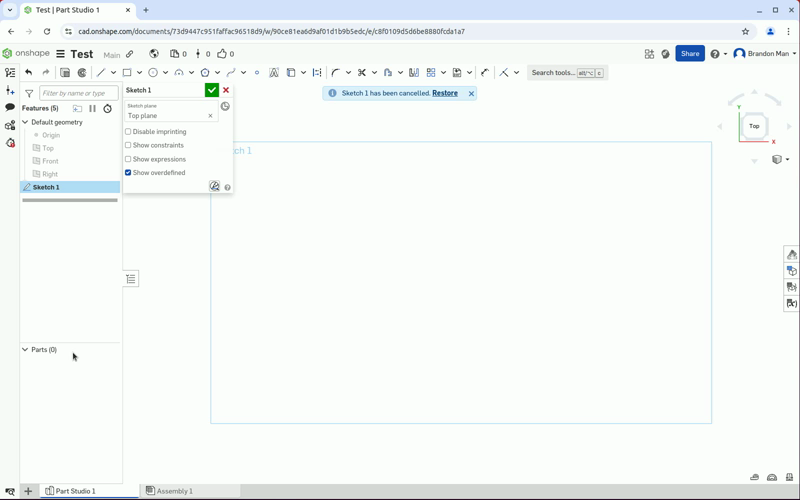
key(c)
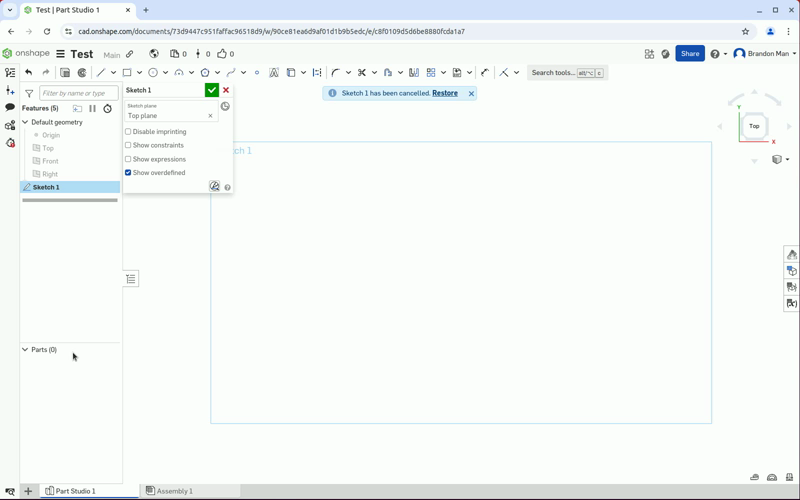
key_down(shift)
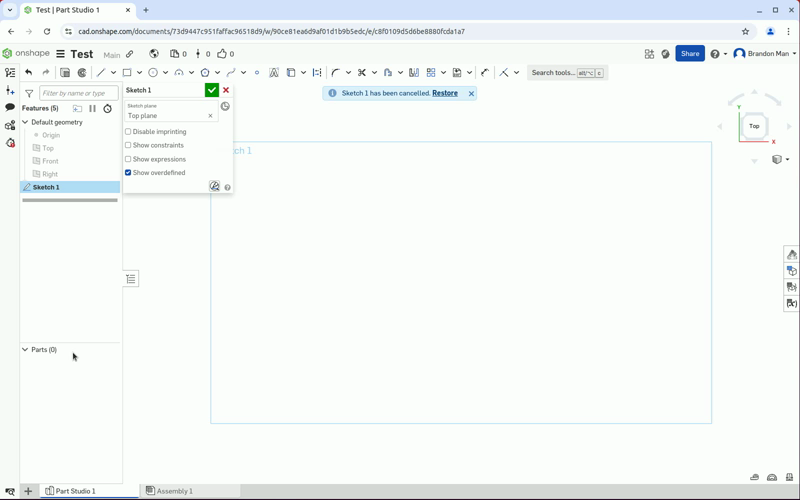
mouse_move(461, 282)
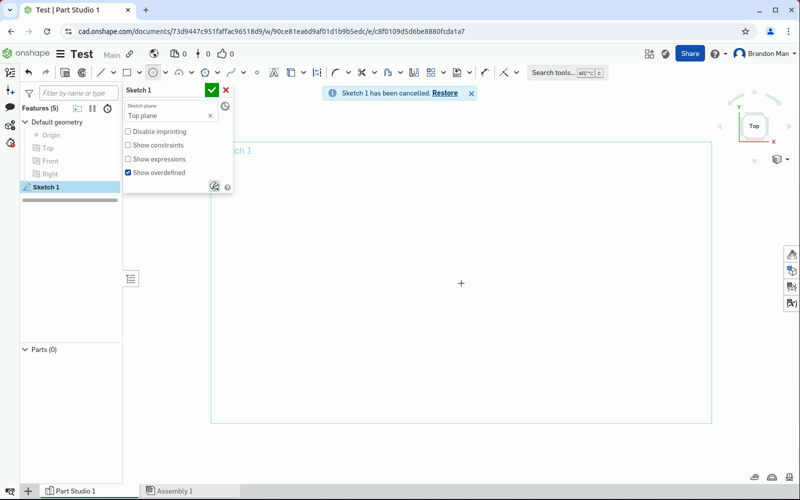
click(461, 282)
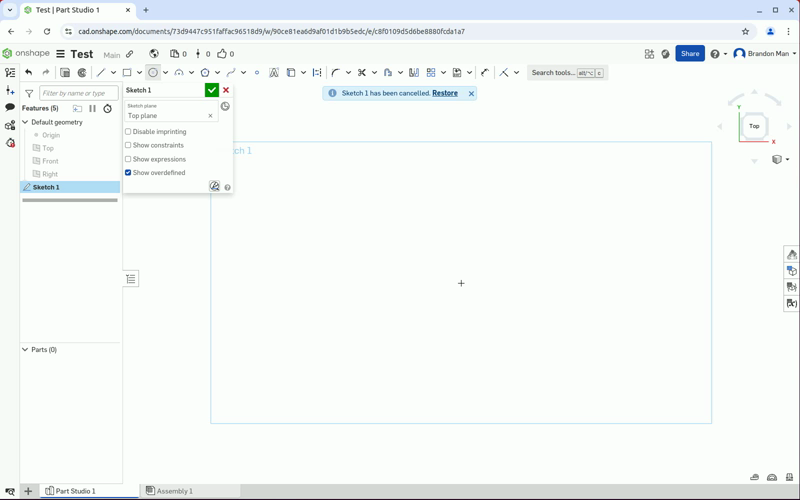
key_up(shift)
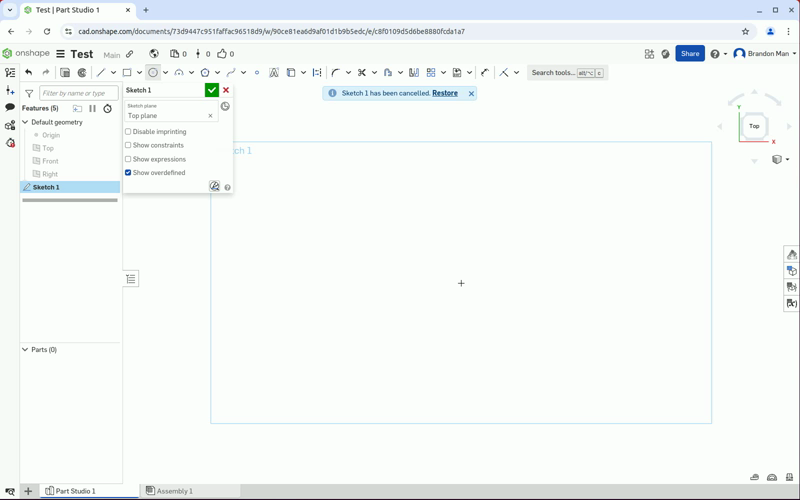
mouse_move(574, 282)
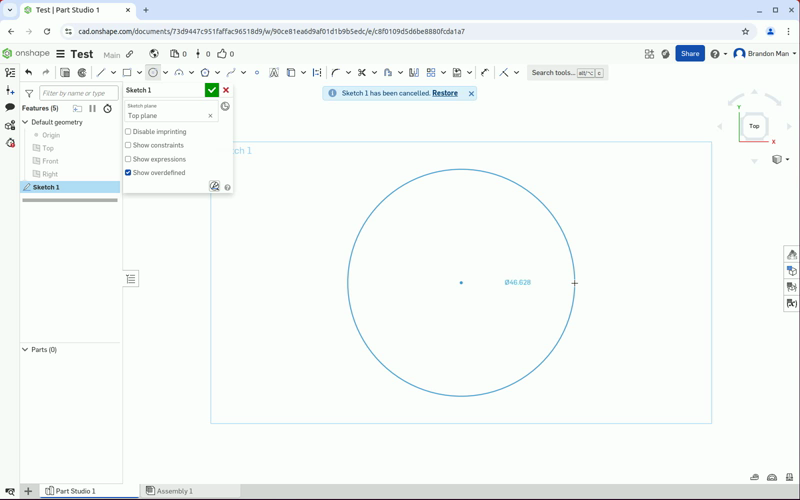
click(574, 282)
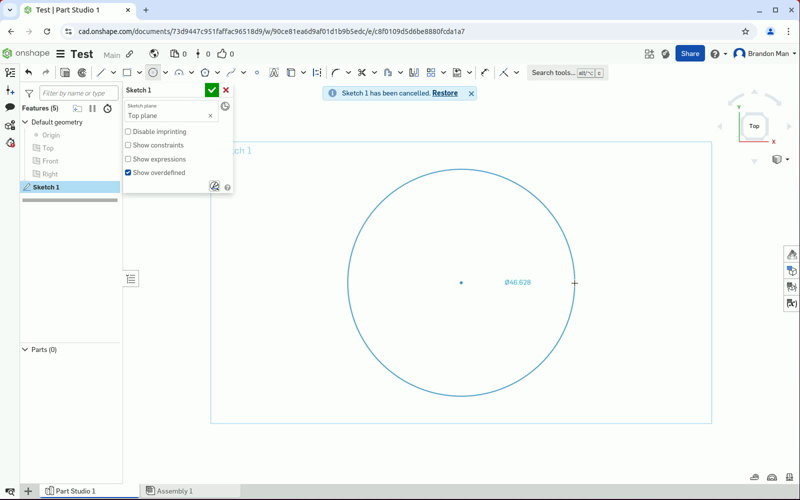
key(esc)
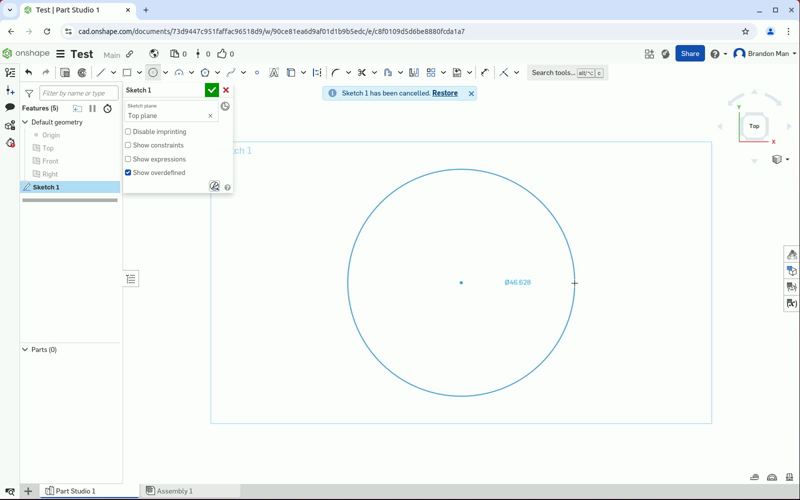
key(c)
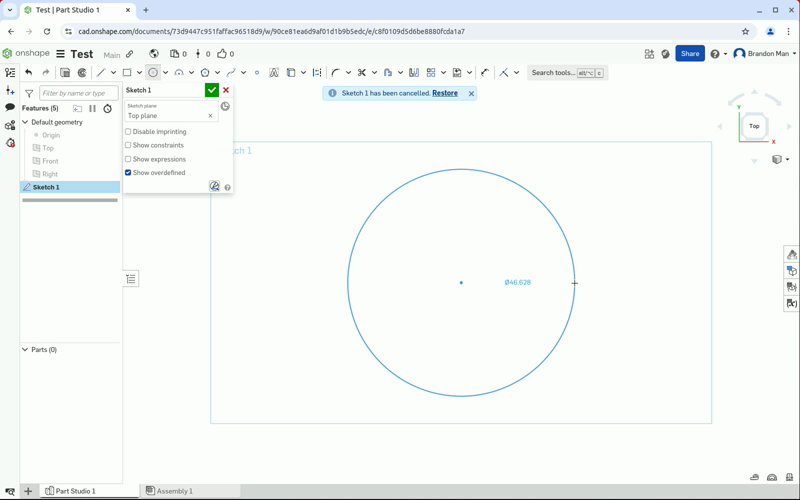
key_down(shift)
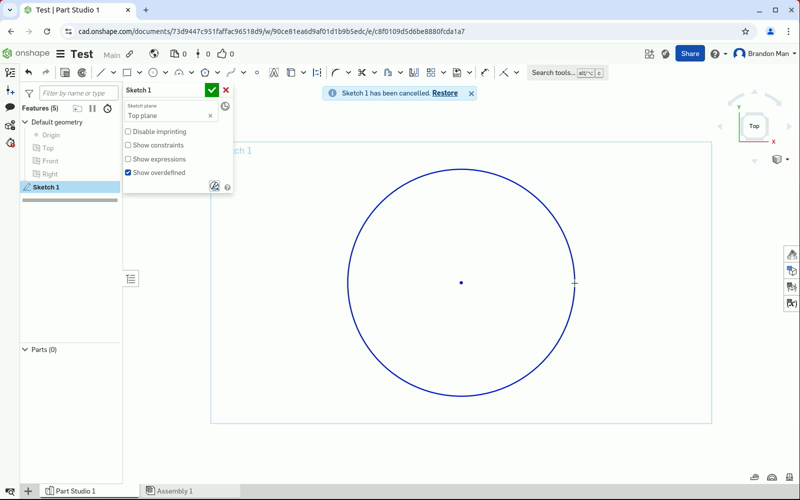
mouse_move(461, 282)
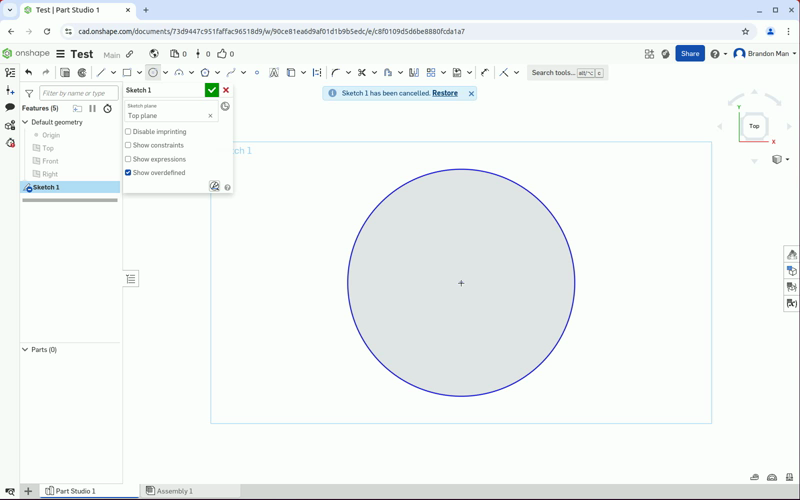
click(461, 282)
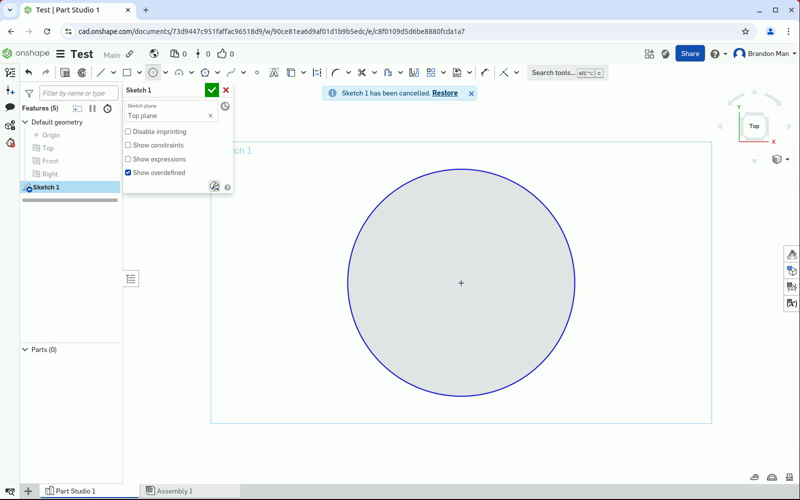
key_up(shift)
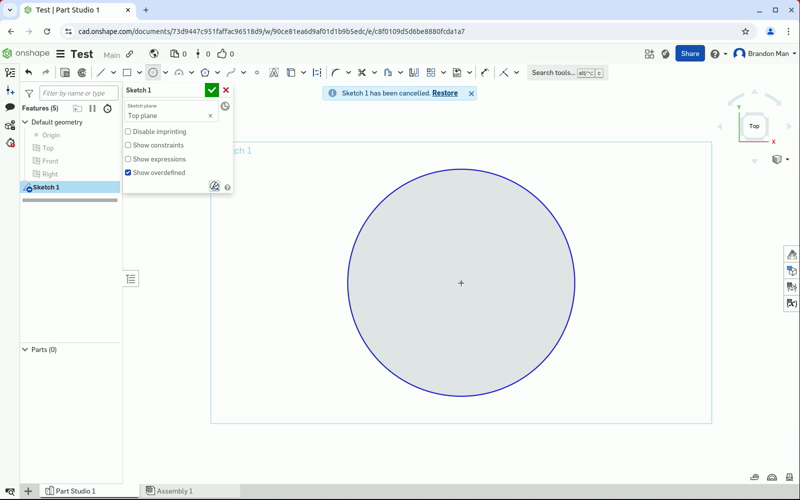
mouse_move(553, 282)
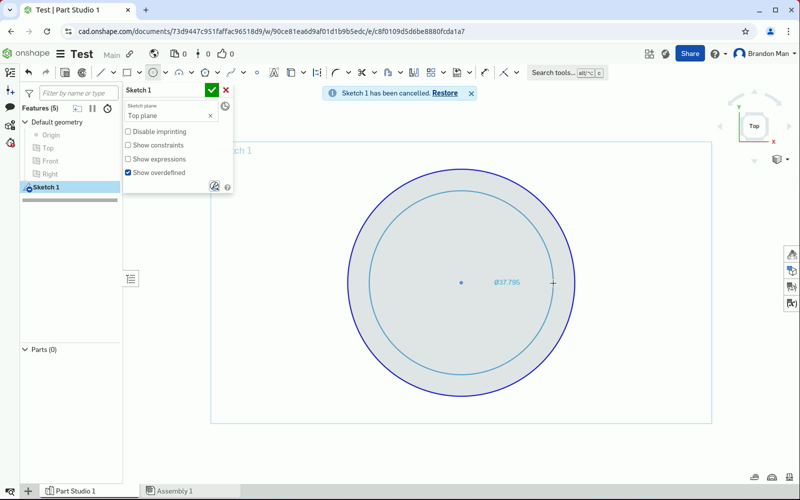
click(553, 282)
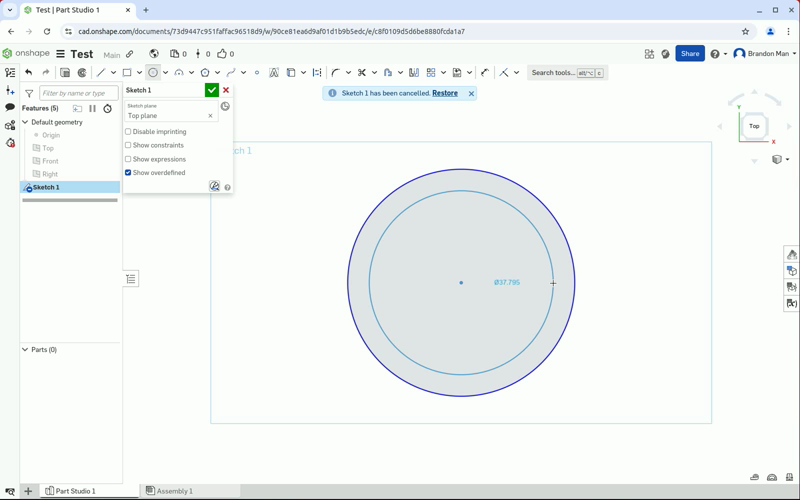
key(esc)
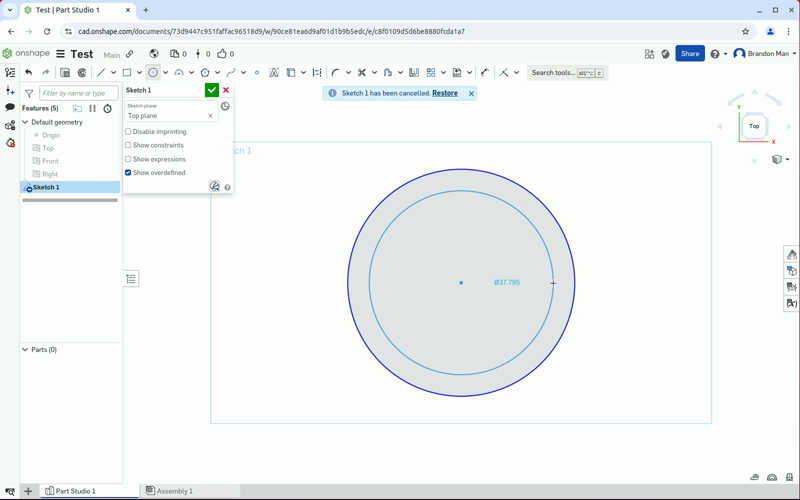
mouse_move(454, 385)
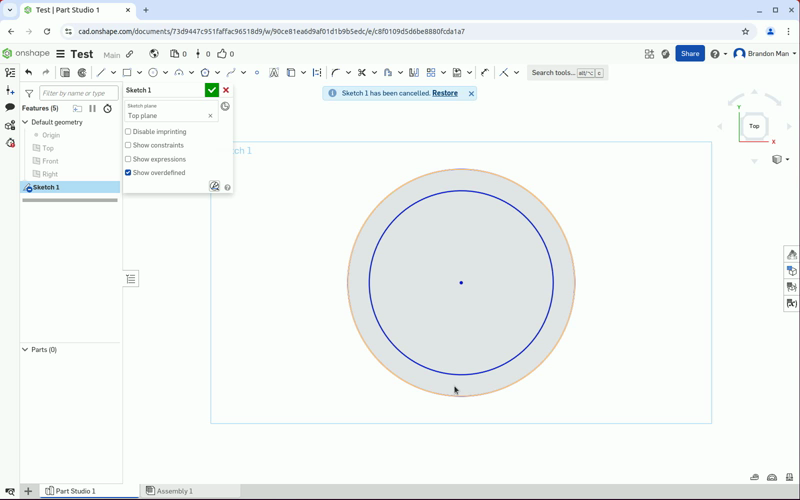
click(454, 385)
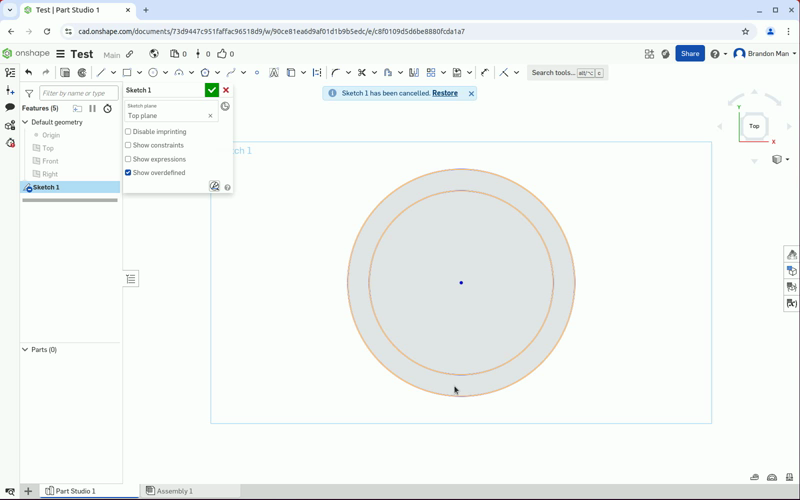
mouse_move(73, 352)
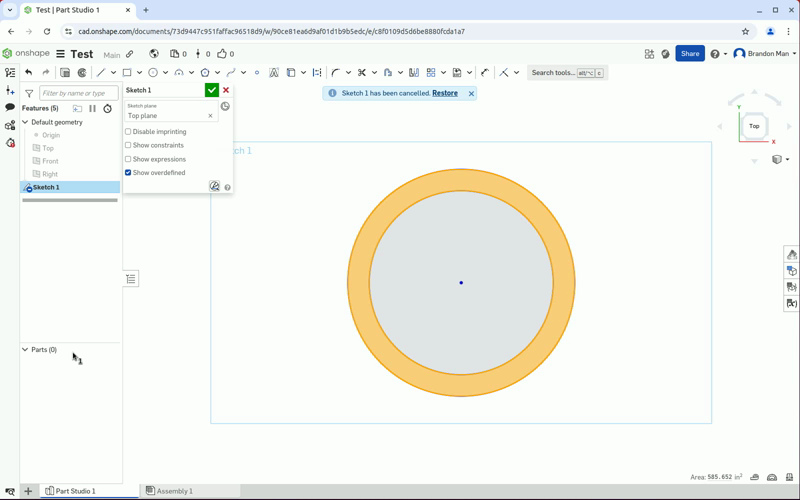
key(shift+y)
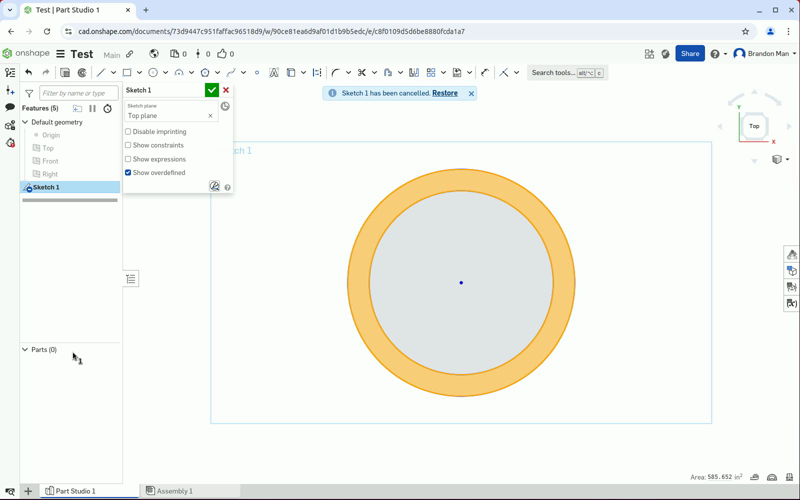
key(shift+e)
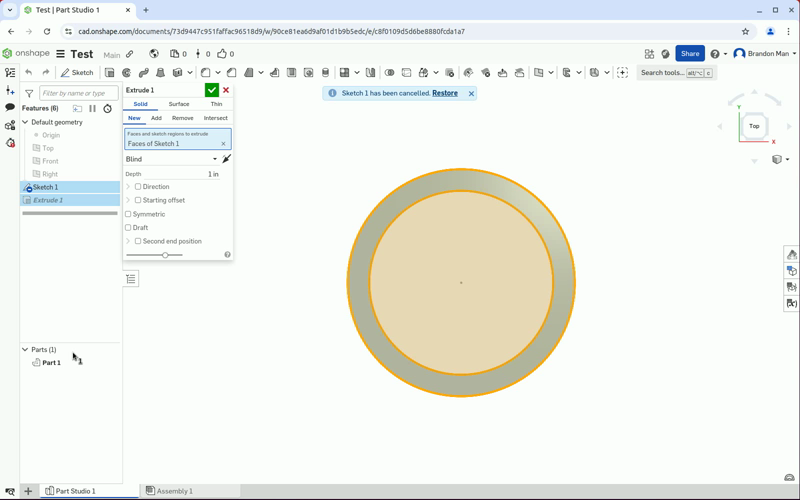
mouse_move(143, 106)
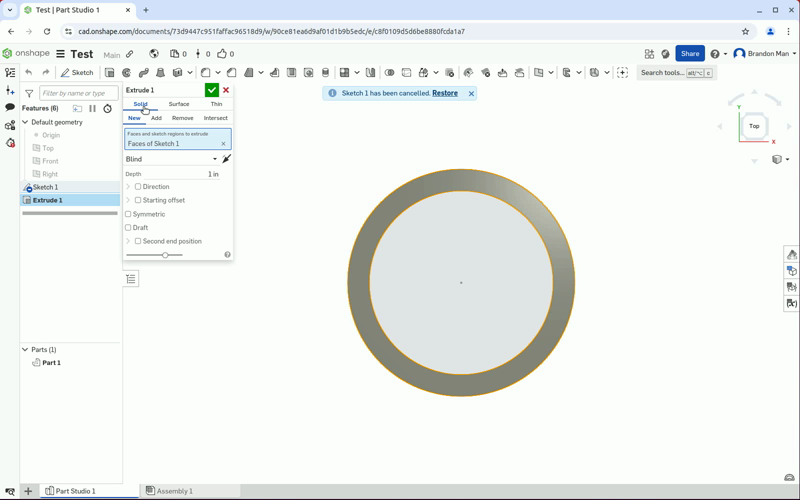
click(143, 106)
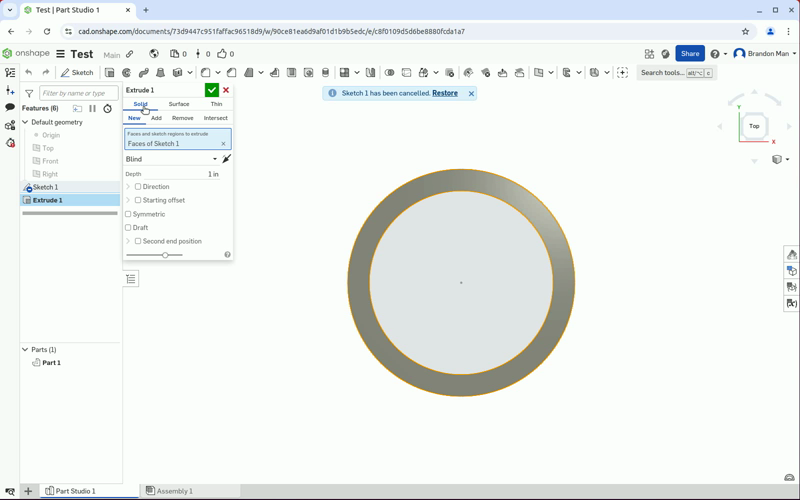
mouse_move(137, 120)
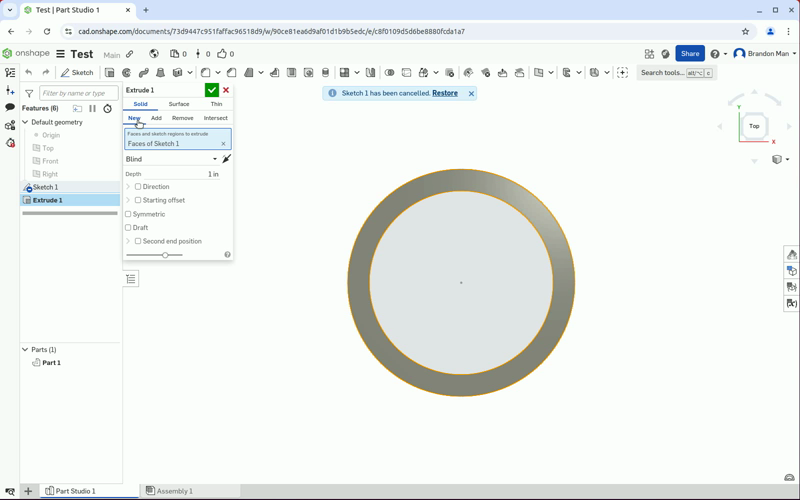
click(137, 120)
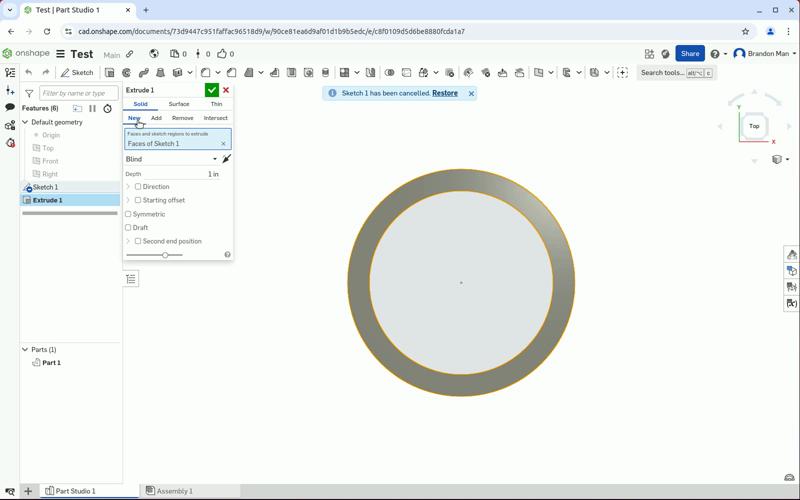
key(tab, 4)
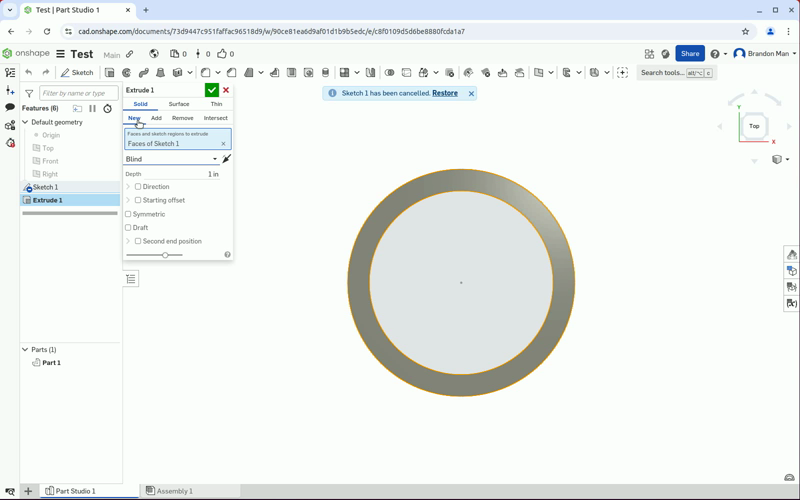
text(5.777)
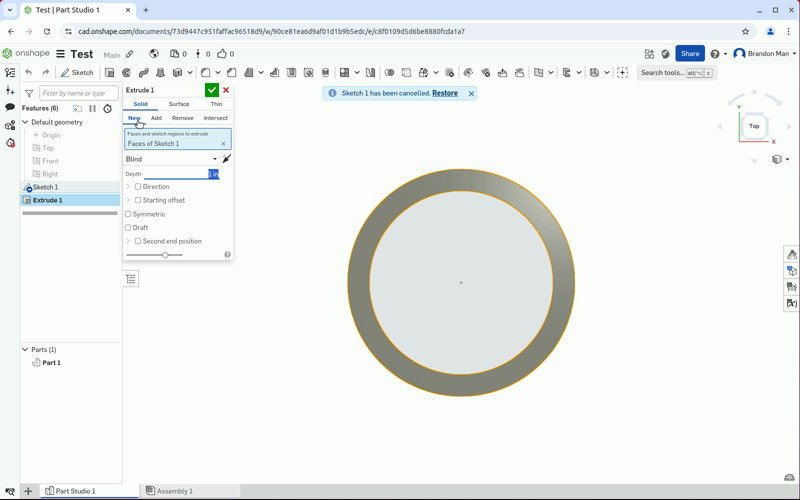
key(enter)
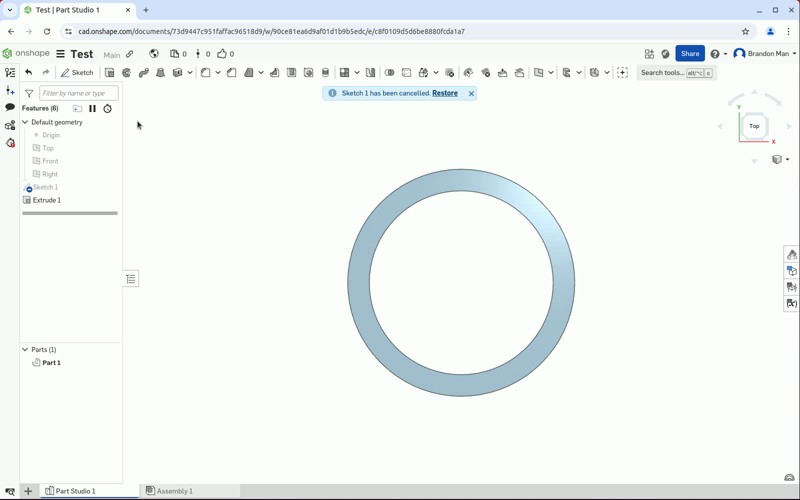
key(shift+h)
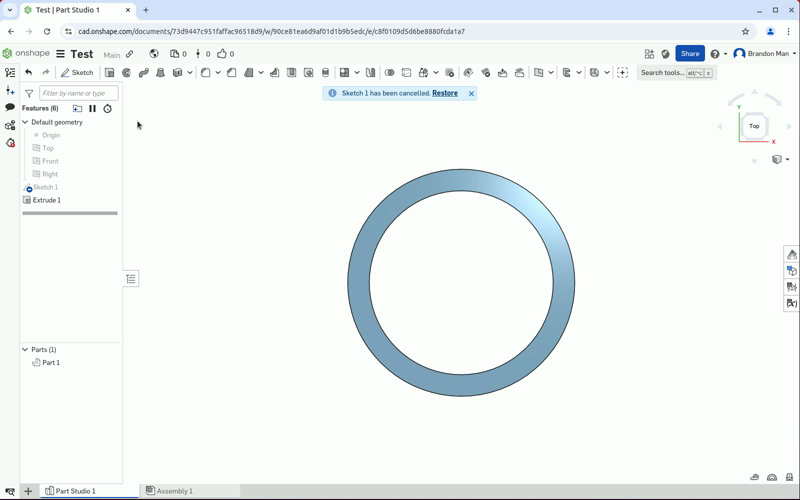
key(shift+h)
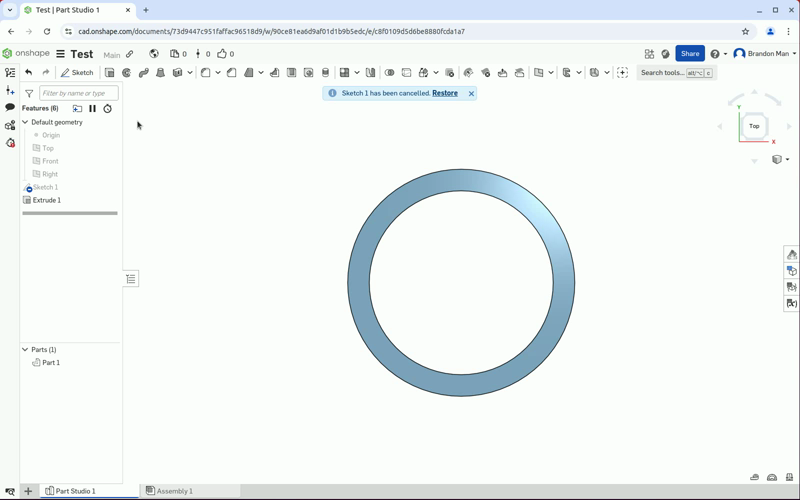
mouse_move(73, 189)
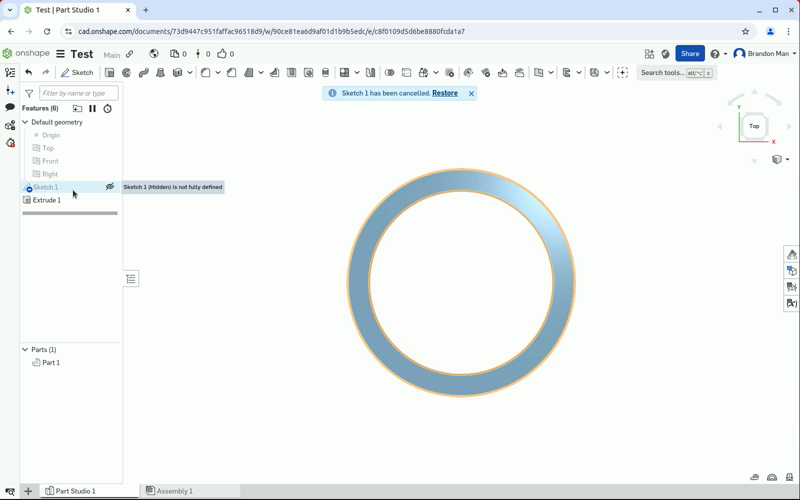
click(73, 189)
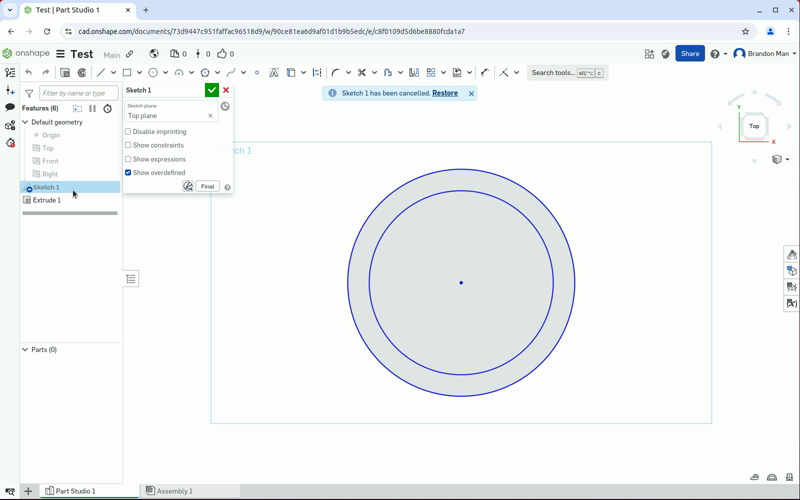
mouse_move(229, 92)
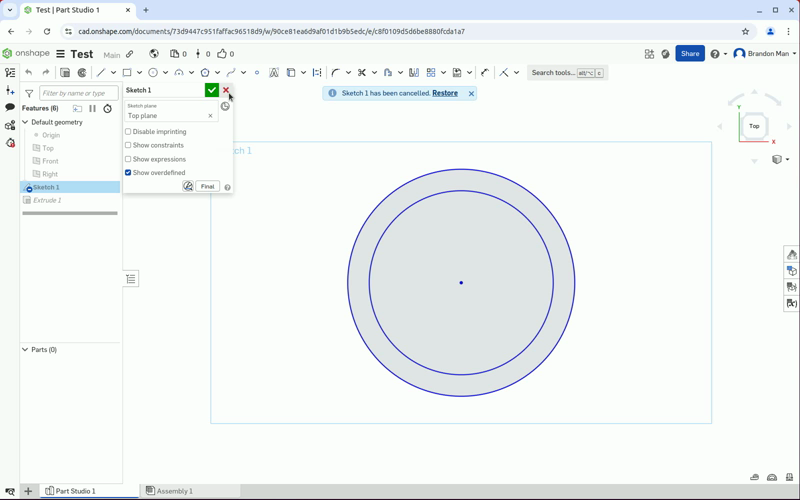
click(229, 92)
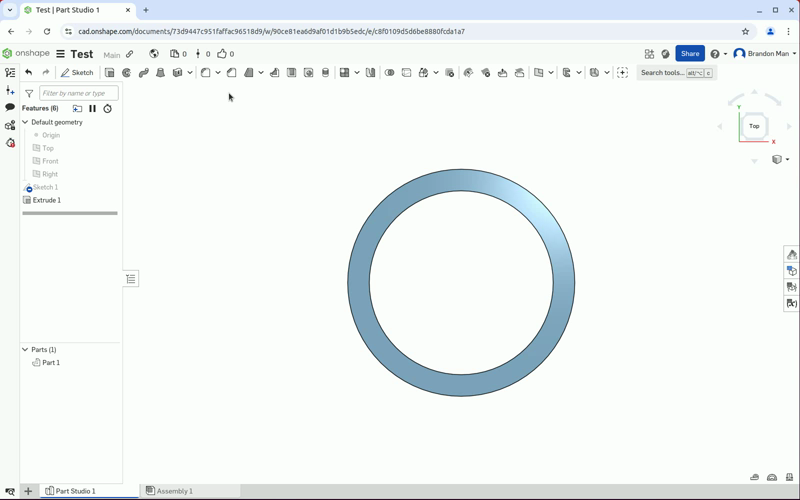
mouse_move(541, 75)
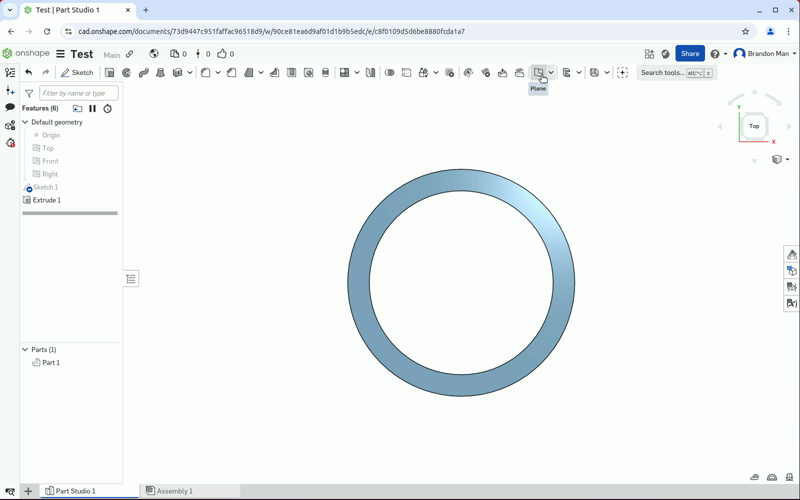
click(541, 75)
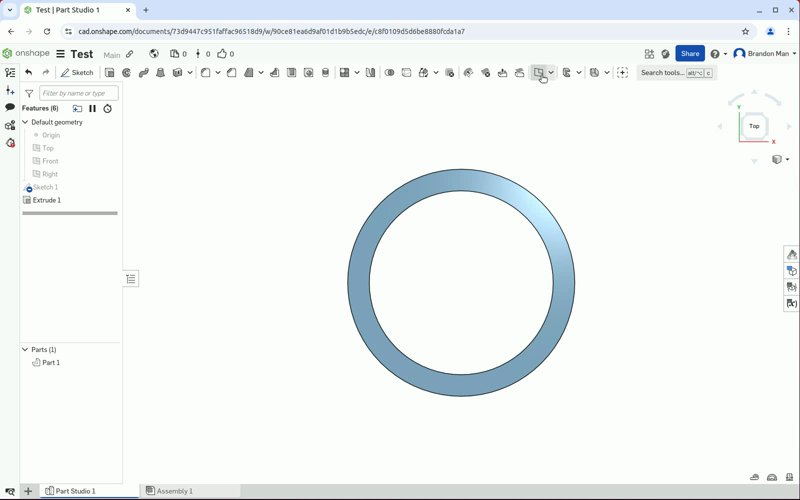
mouse_move(73, 150)
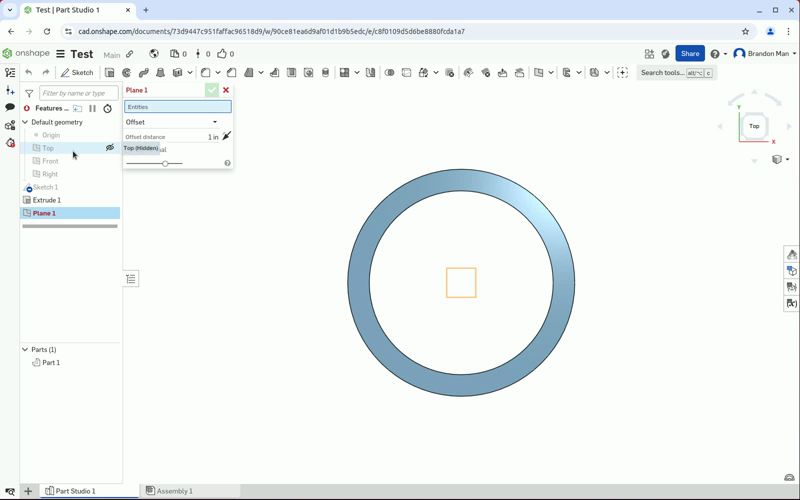
click(73, 150)
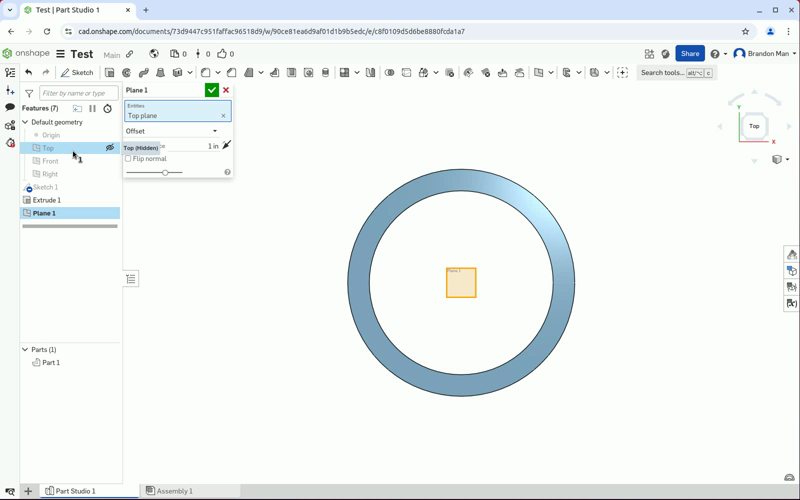
key(tab, 2)
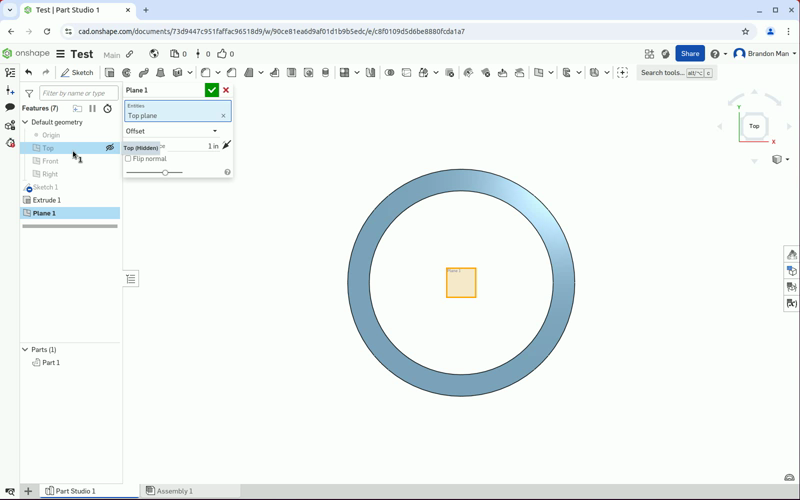
text(5.792)
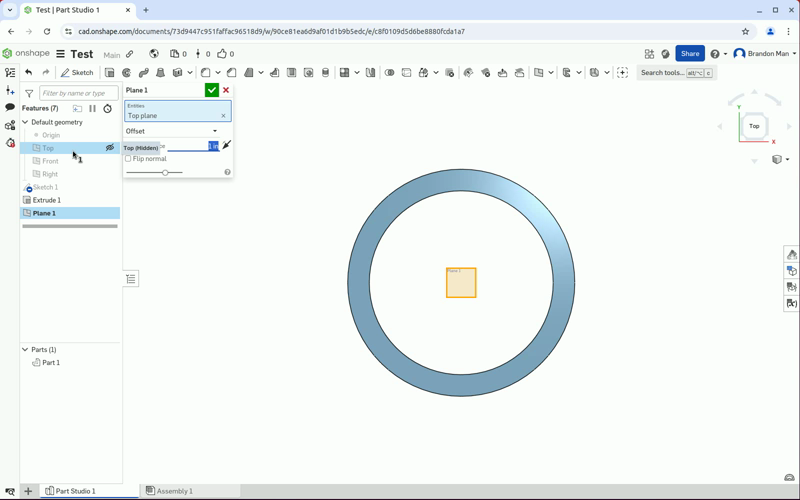
key(enter, 2)
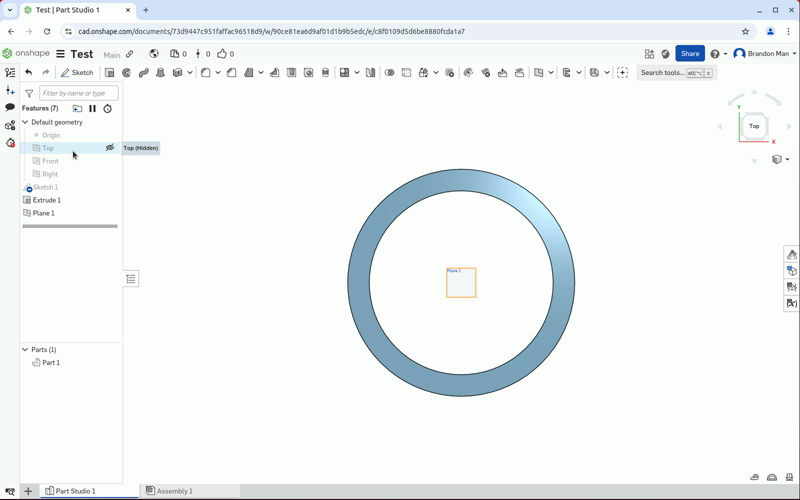
key(shift+s)
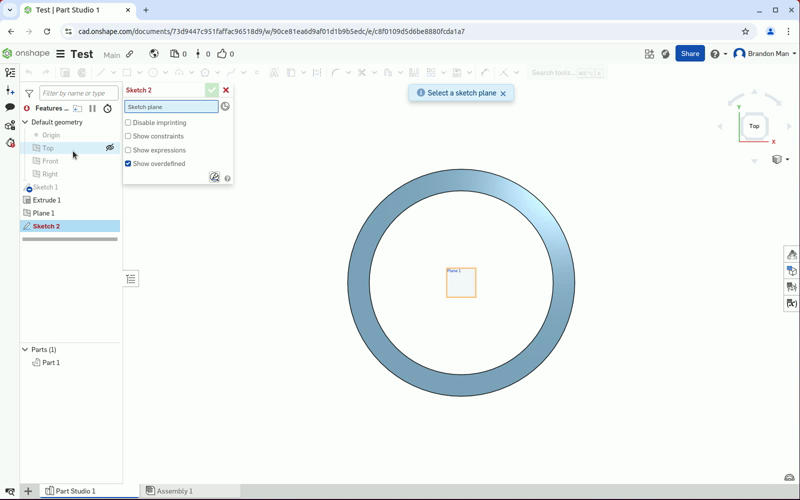
mouse_move(73, 215)
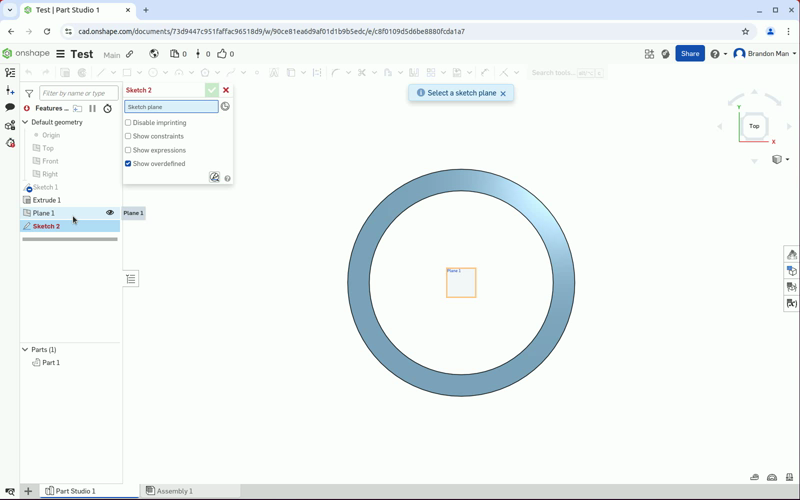
click(73, 215)
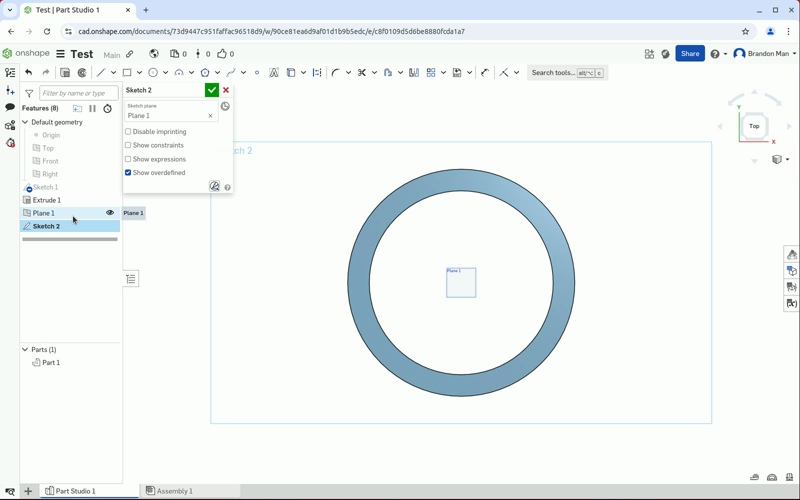
mouse_move(73, 352)
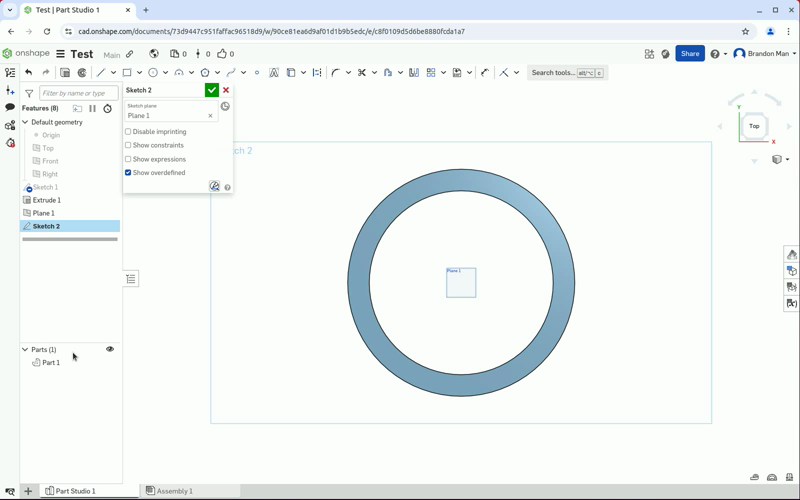
key(y)
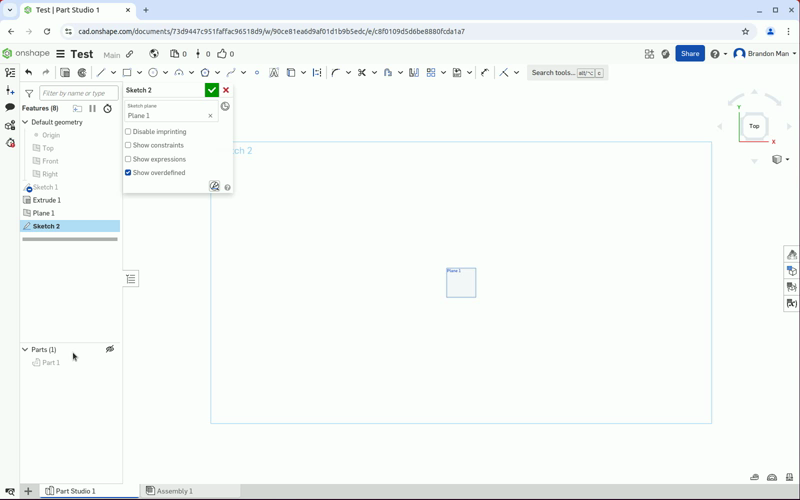
key(a)
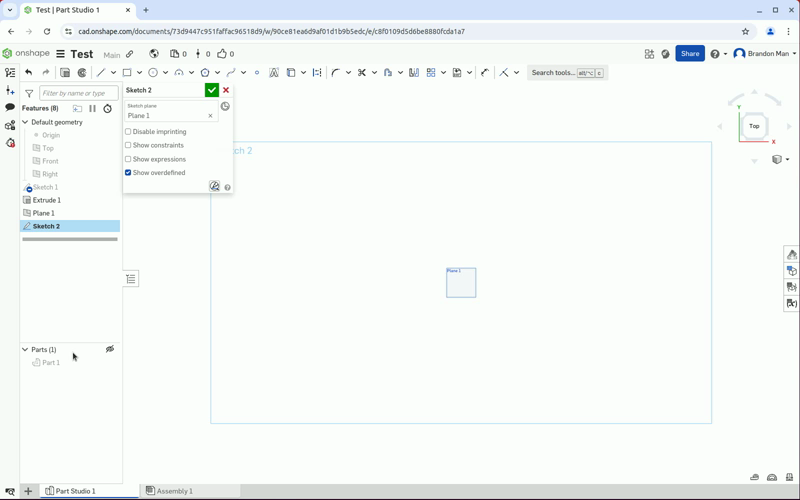
key_down(shift)
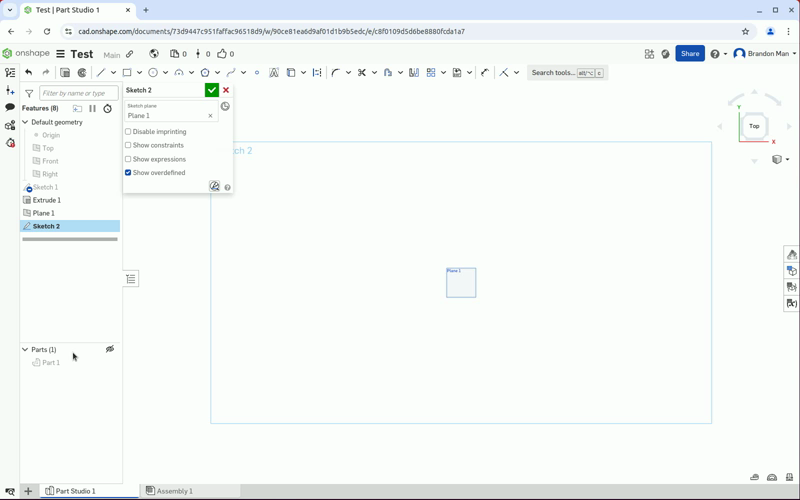
mouse_move(451, 395)
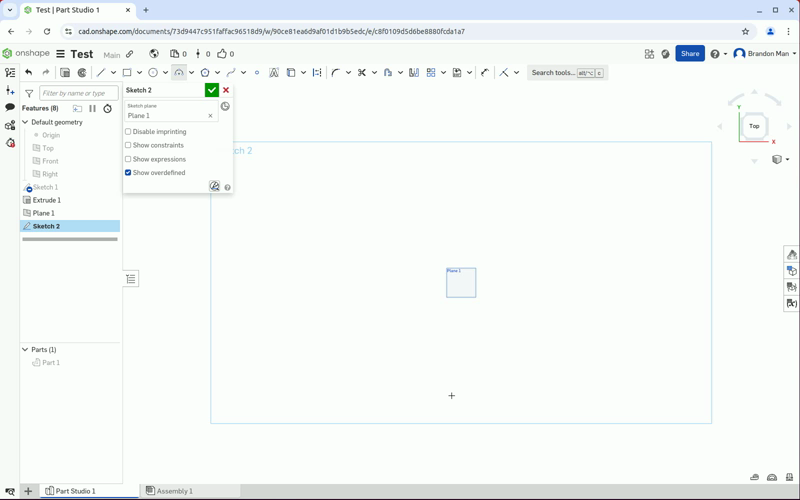
click(451, 395)
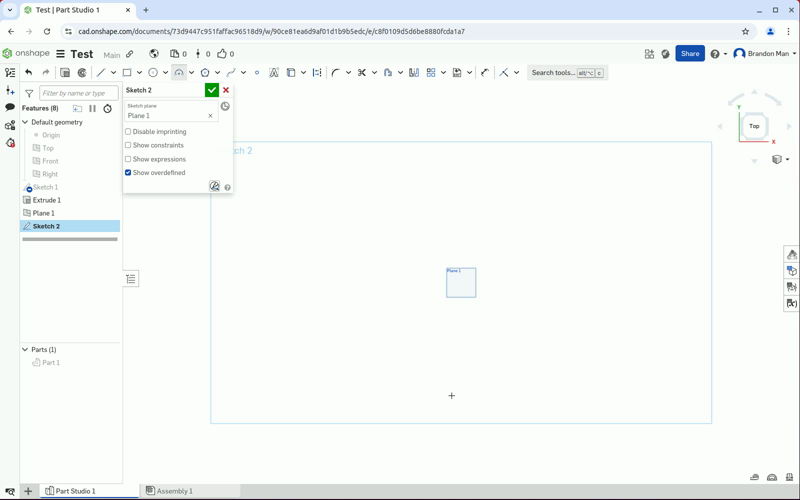
key_up(shift)
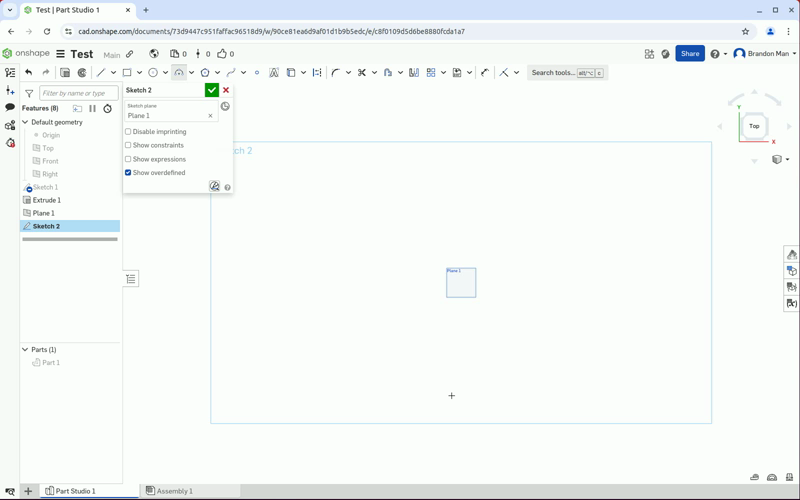
key_down(shift)
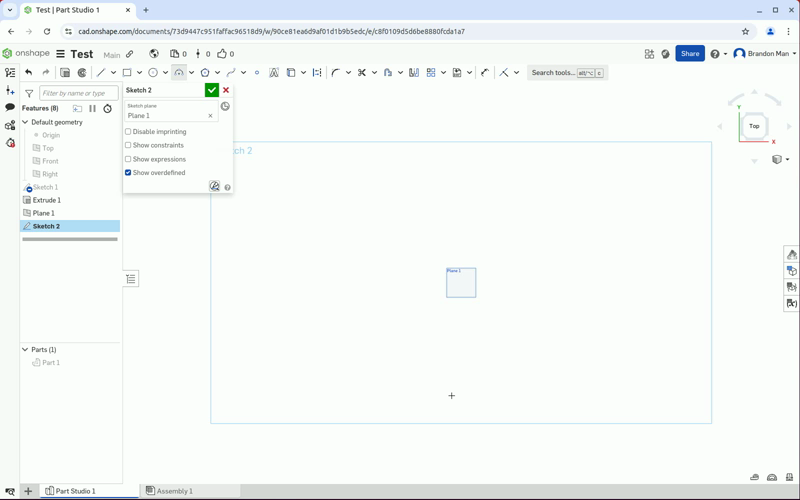
mouse_move(472, 395)
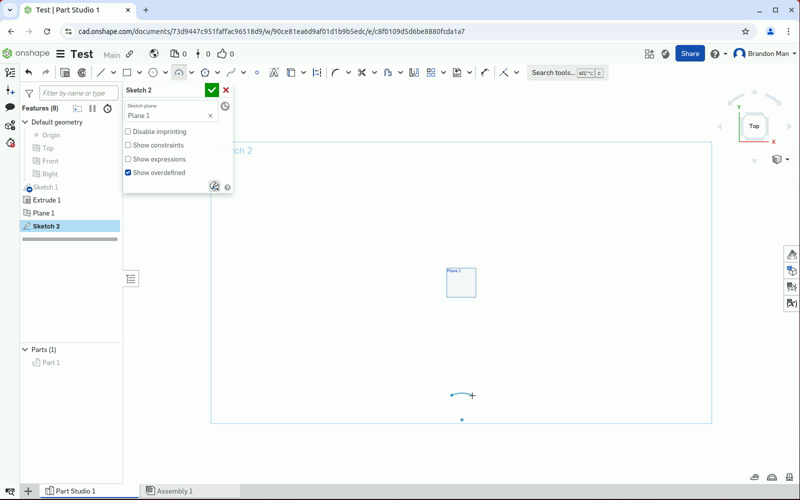
click(472, 395)
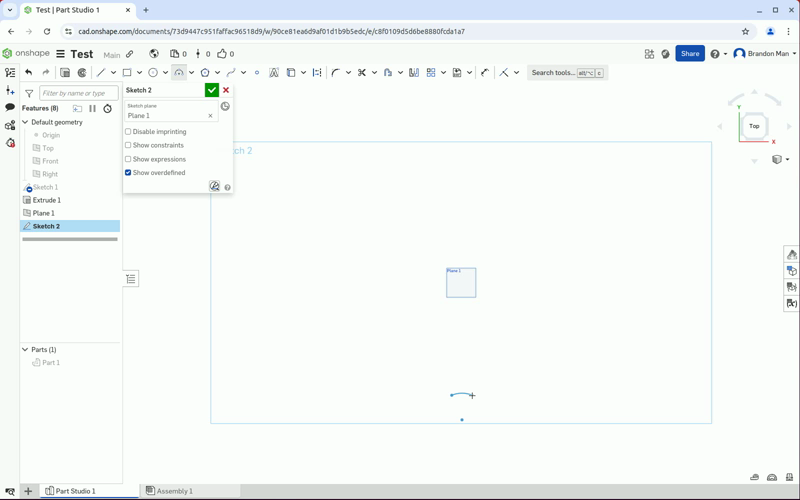
mouse_move(461, 396)
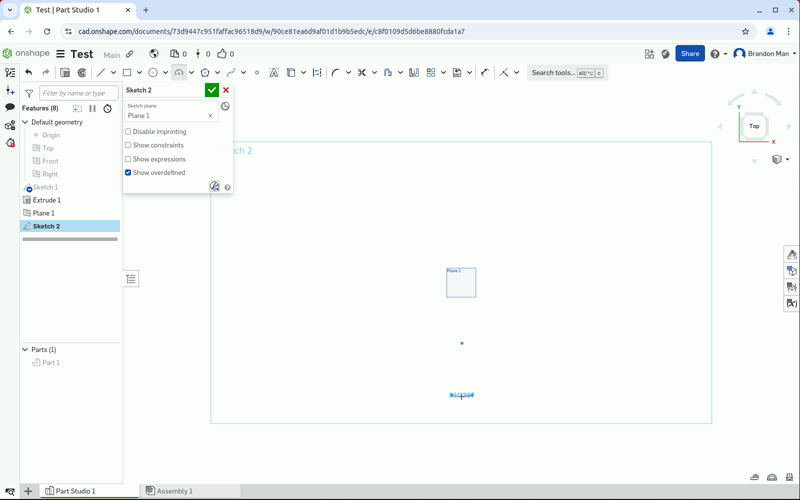
click(461, 396)
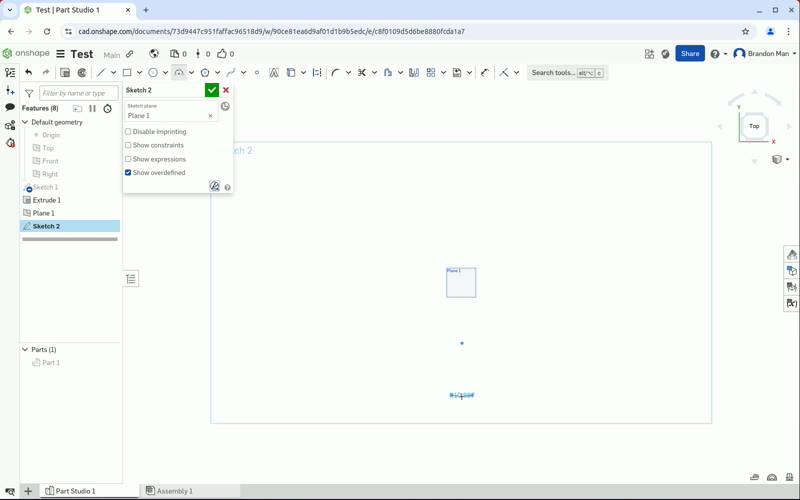
key_up(shift)
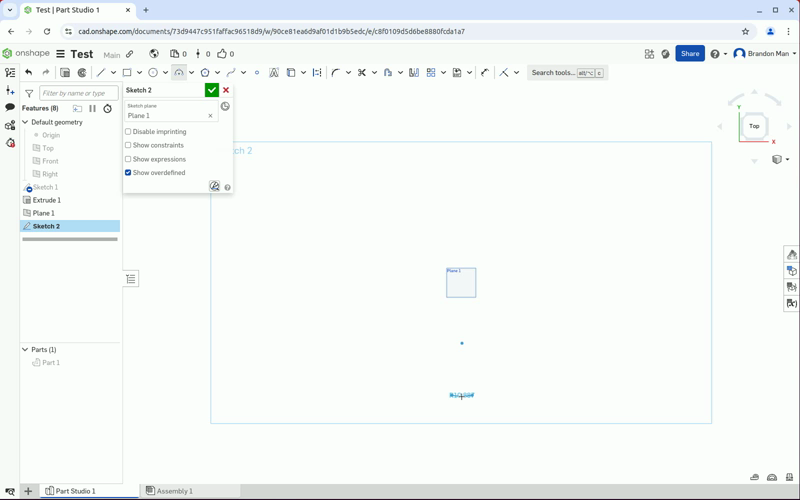
key(esc)
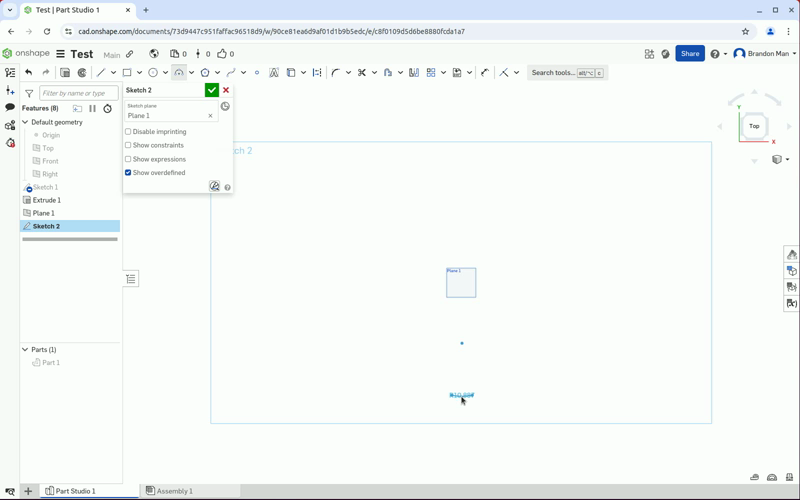
key(l)
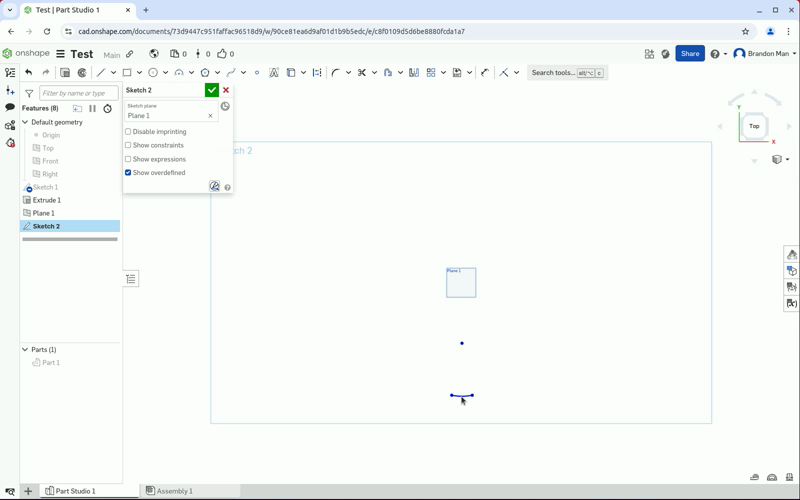
mouse_move(472, 395)
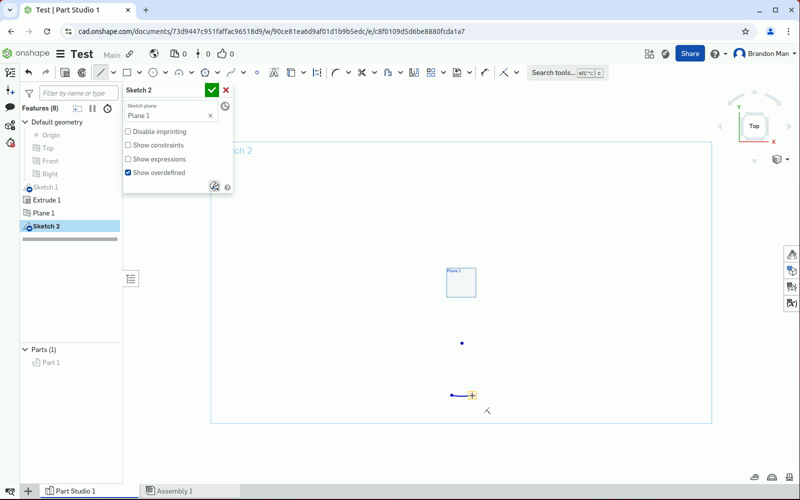
click(472, 395)
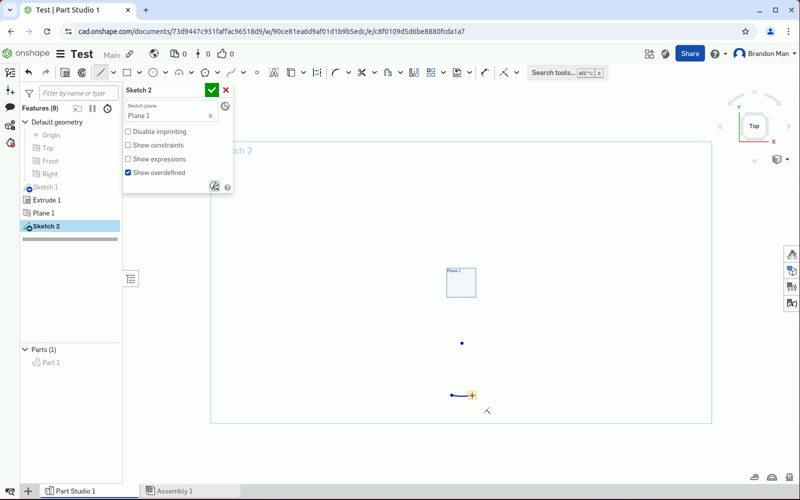
key_down(shift)
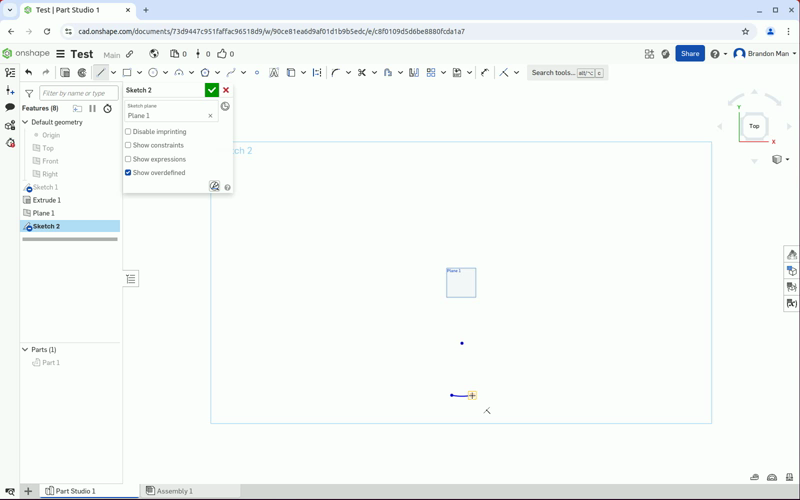
mouse_move(502, 395)
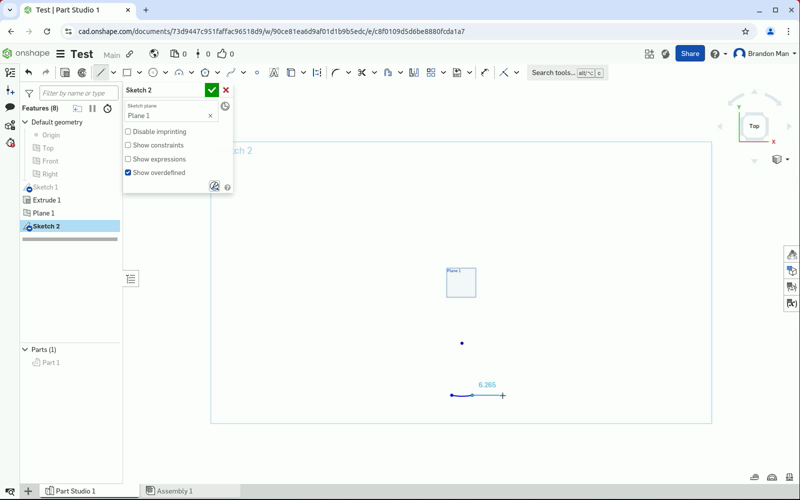
mouse_move(472, 373)
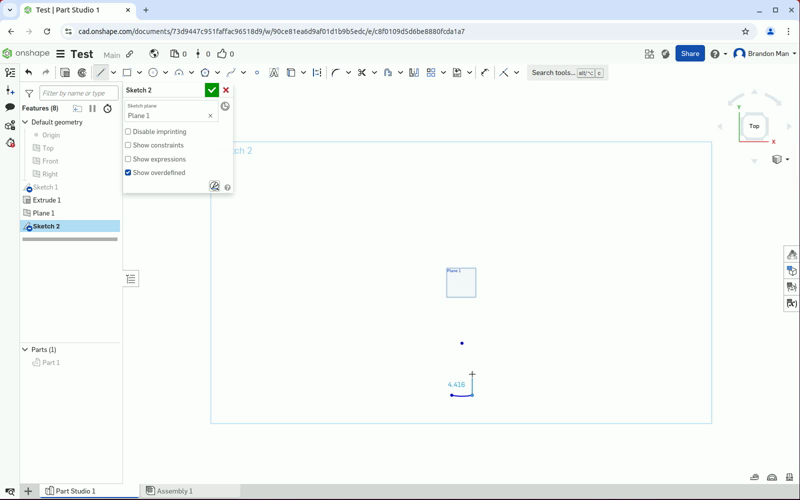
click(472, 373)
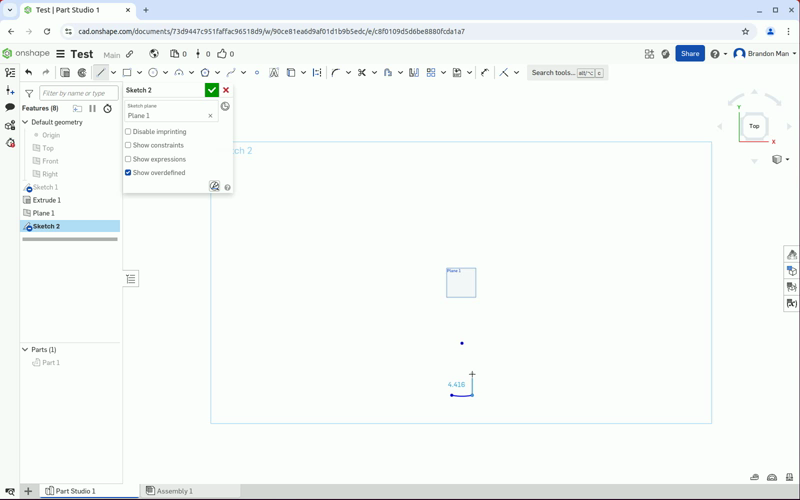
key_up(shift)
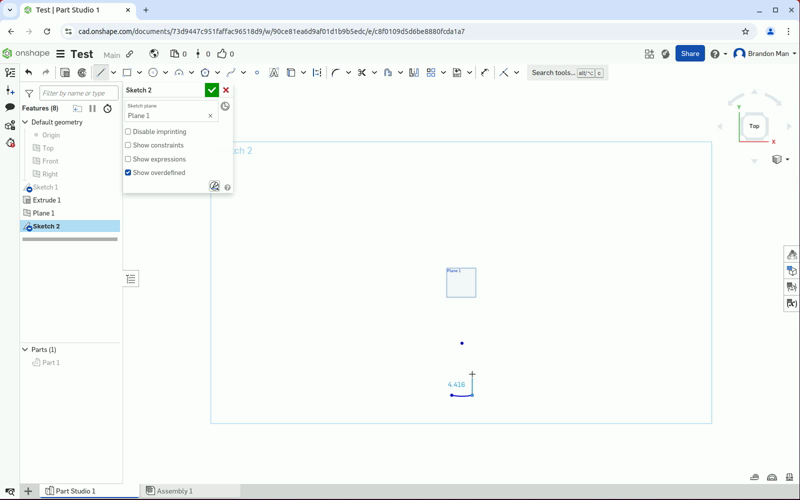
key(esc)
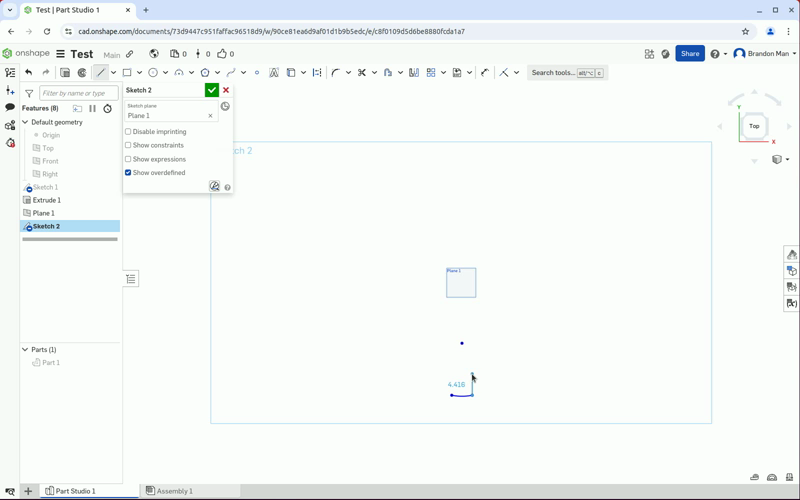
key(a)
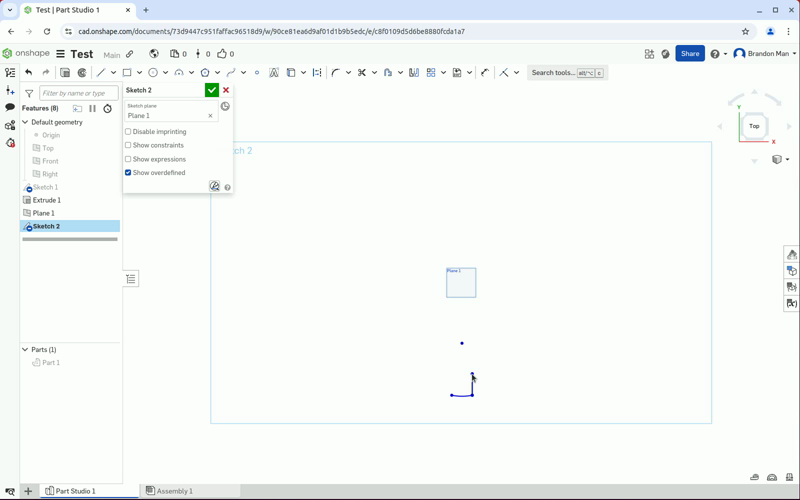
mouse_move(472, 373)
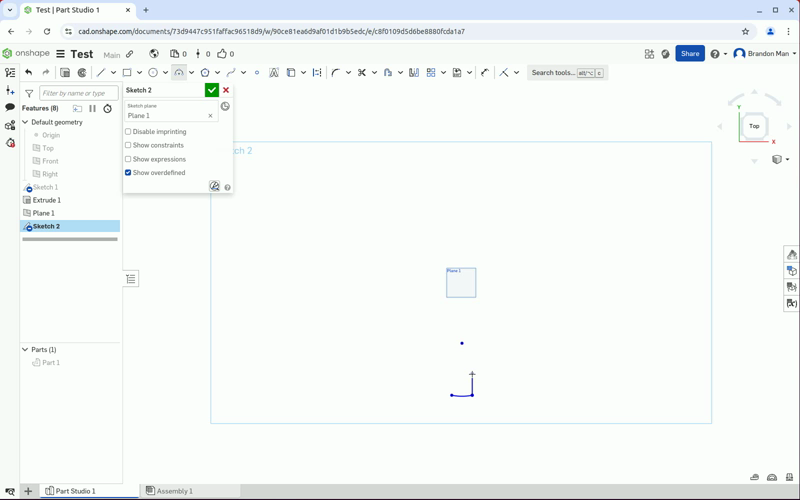
click(472, 373)
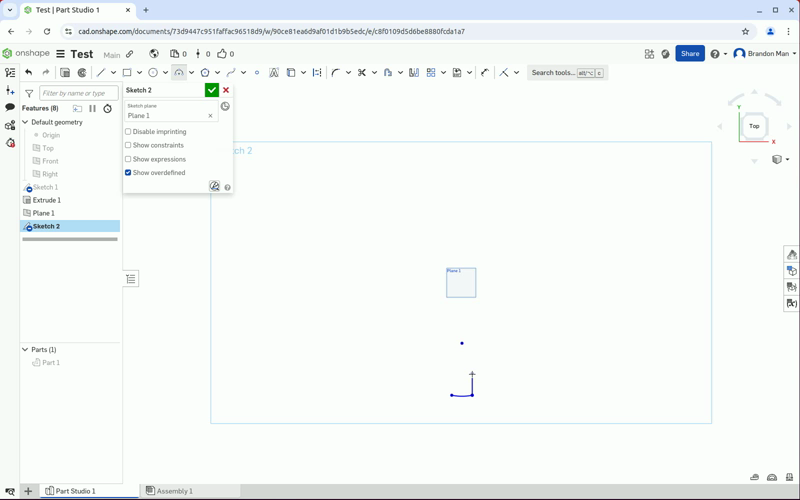
key_down(shift)
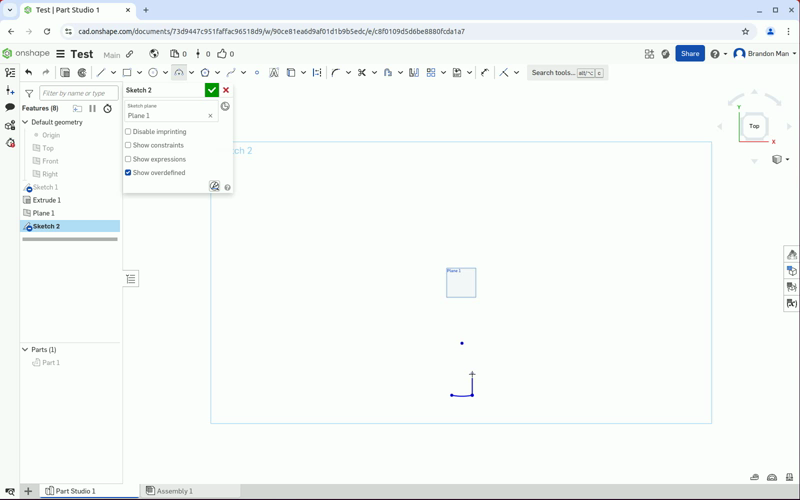
mouse_move(451, 373)
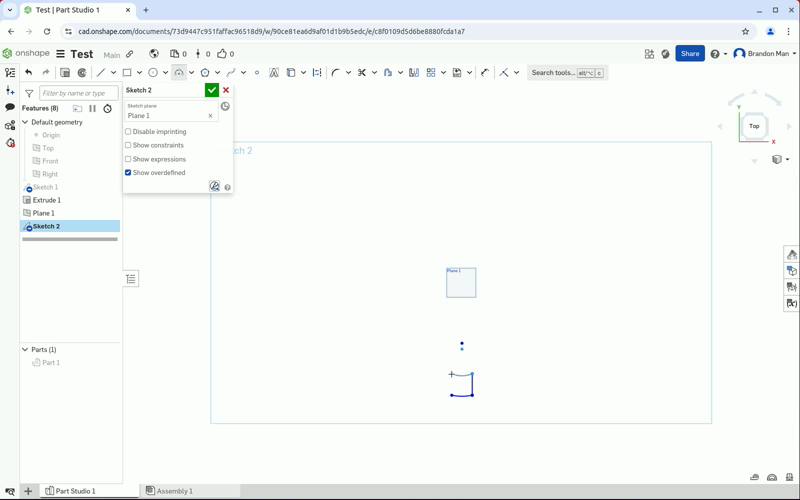
click(451, 373)
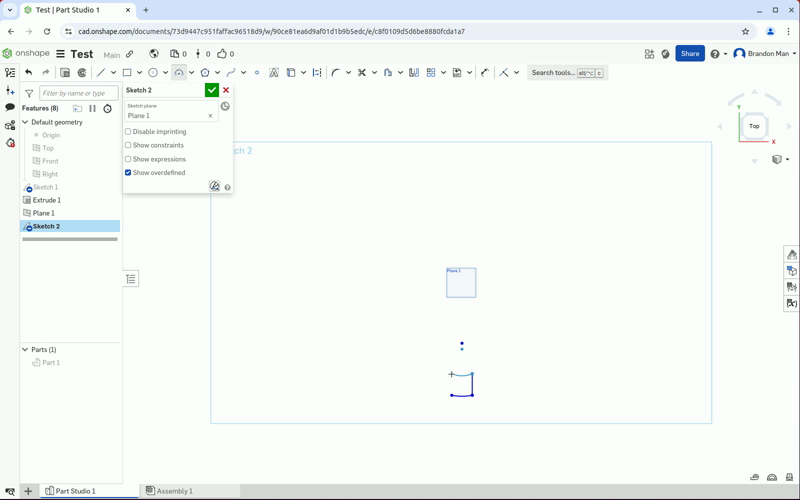
mouse_move(461, 374)
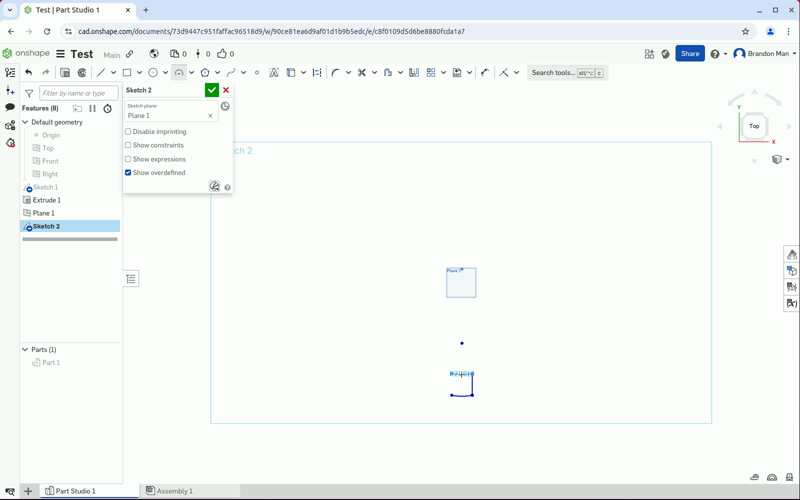
click(461, 374)
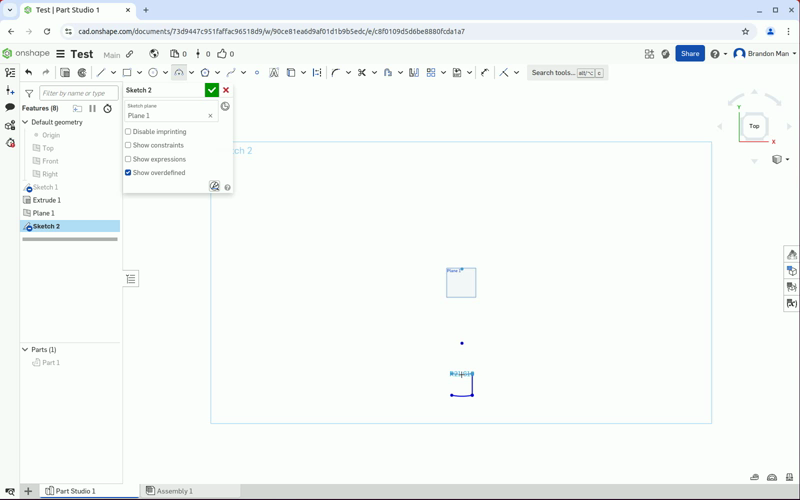
key_up(shift)
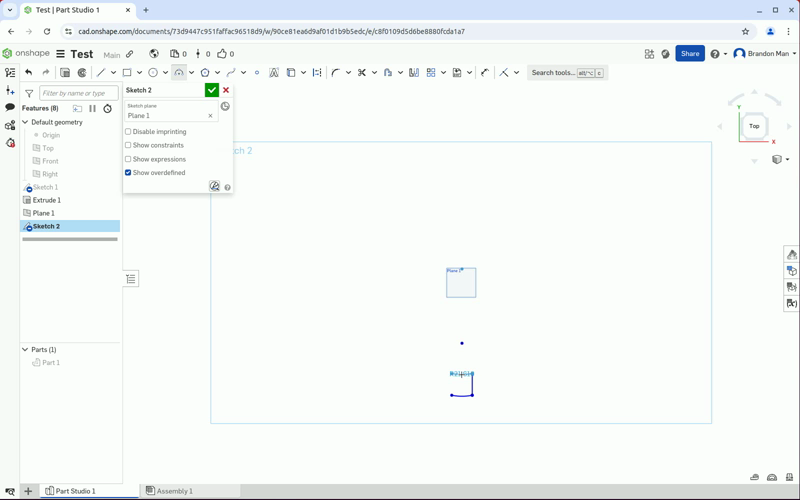
key(esc)
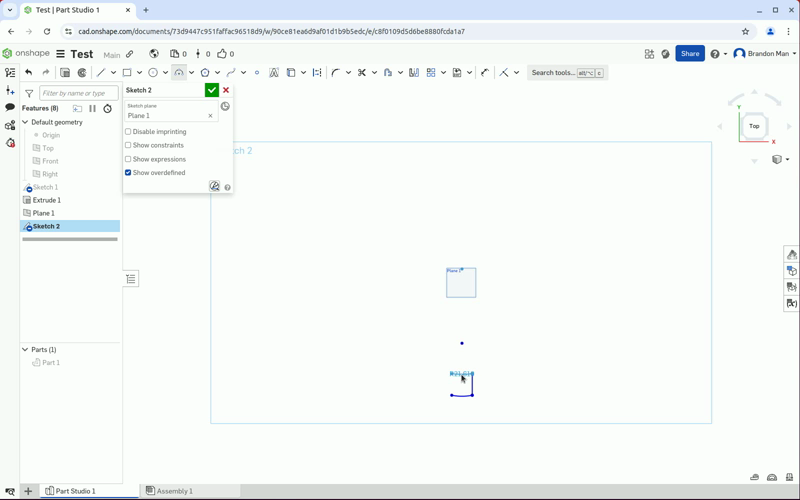
key(l)
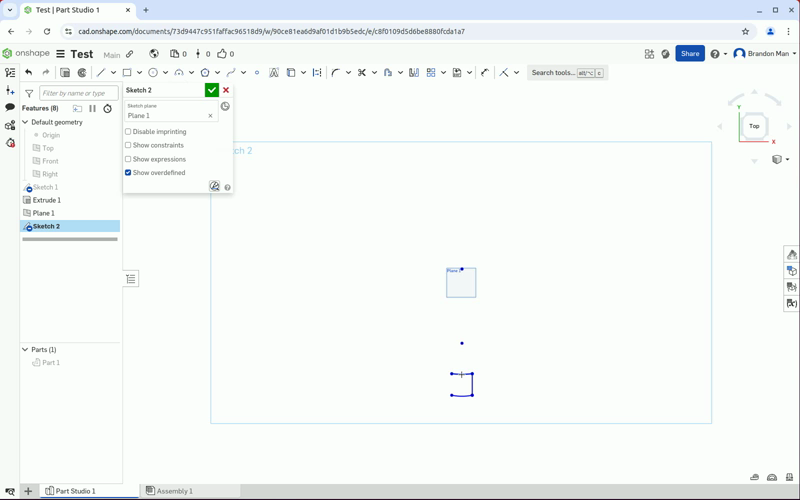
mouse_move(451, 373)
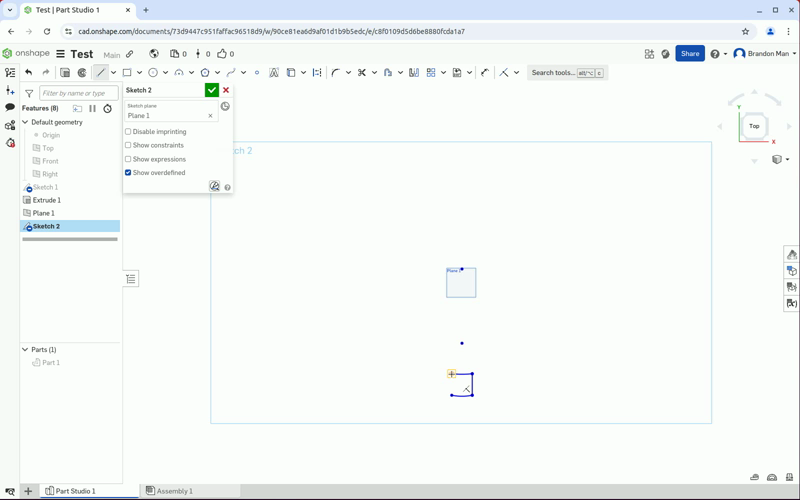
click(451, 373)
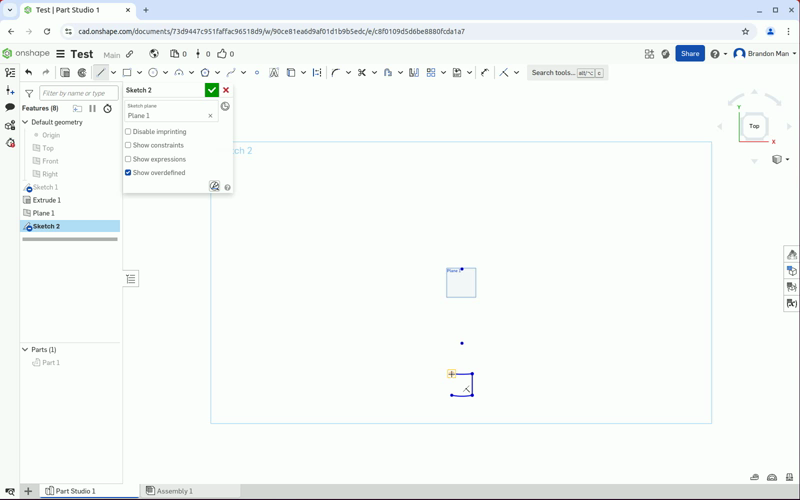
mouse_move(481, 373)
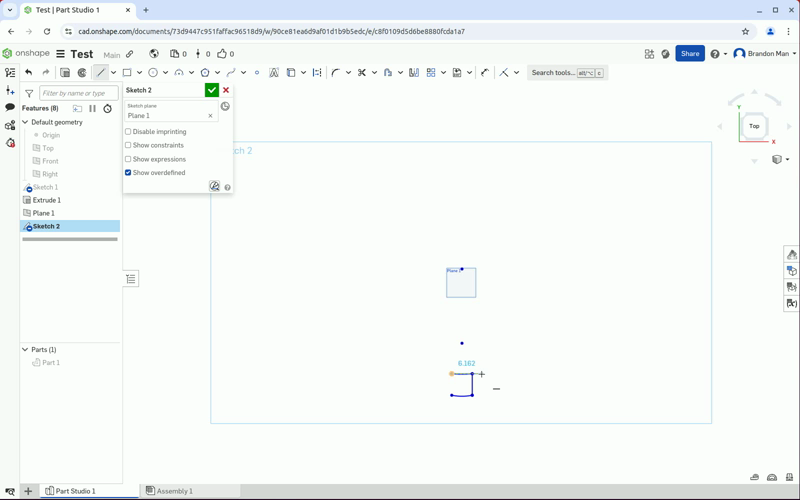
key_down(shift)
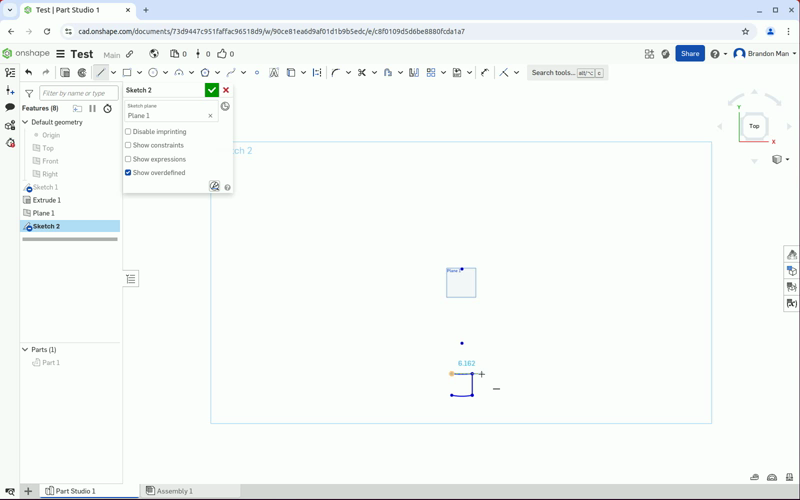
mouse_move(451, 395)
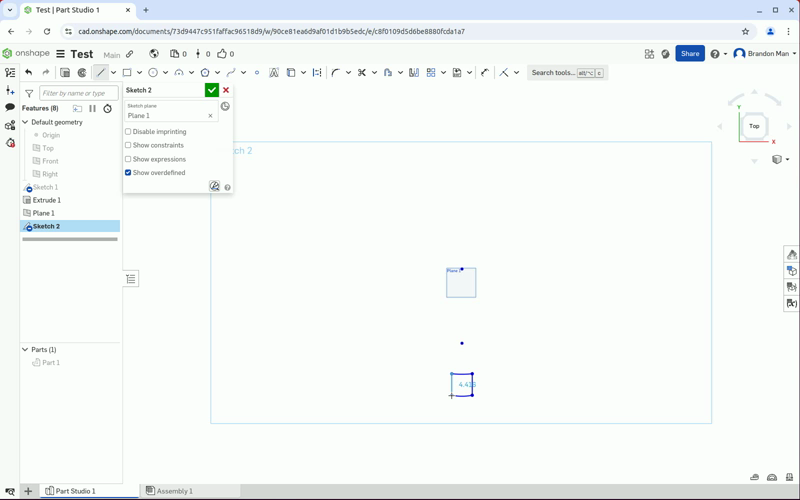
key_up(shift)
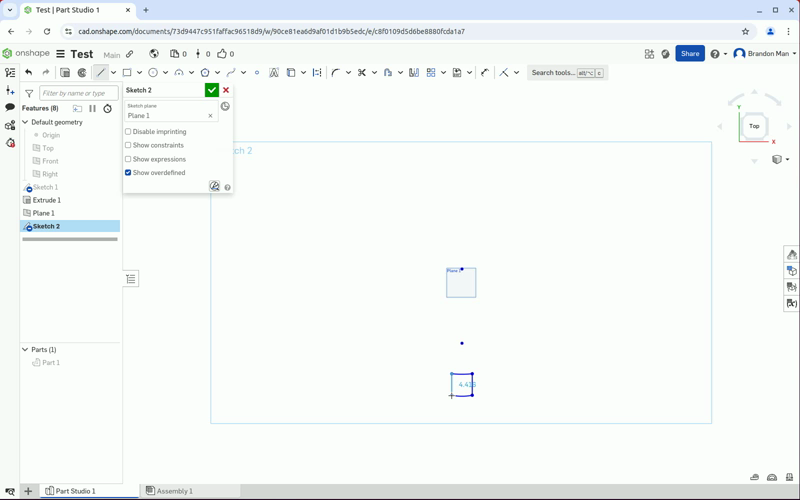
click(451, 395)
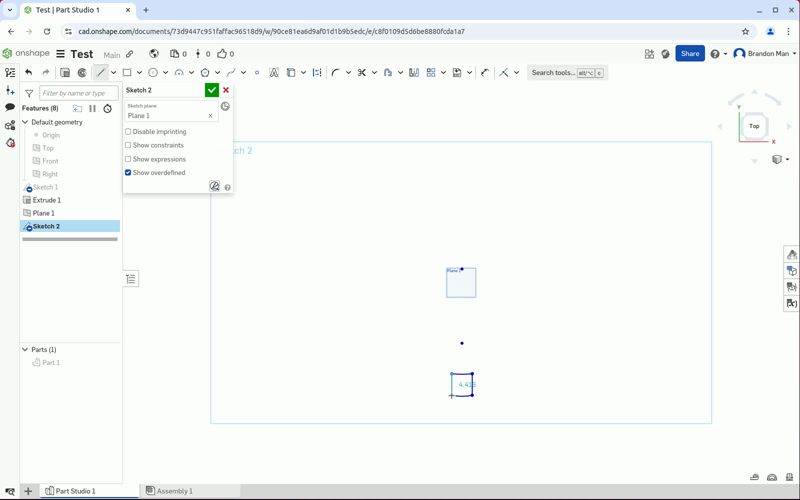
key(esc)
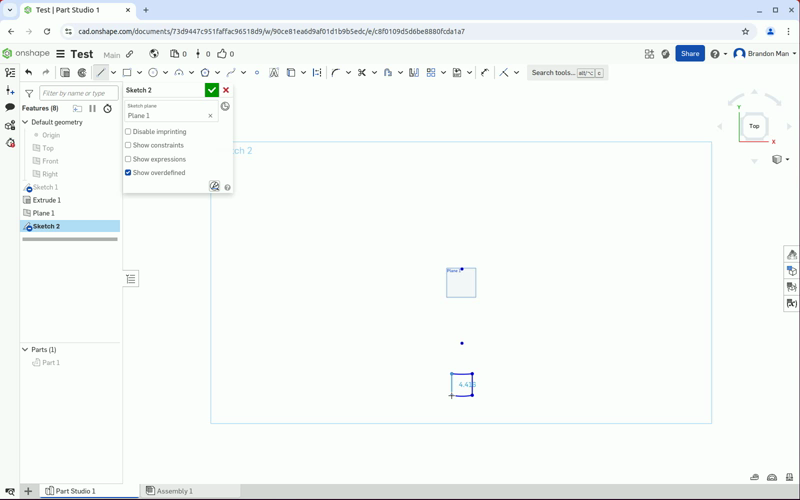
mouse_move(470, 384)
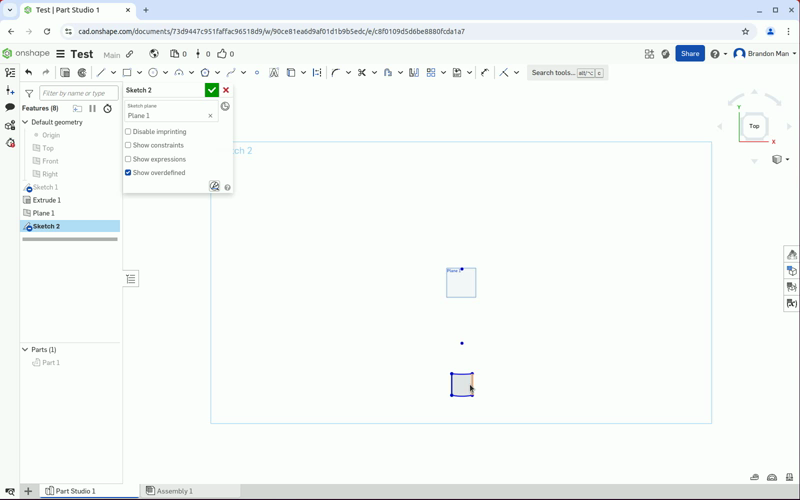
scroll(6)
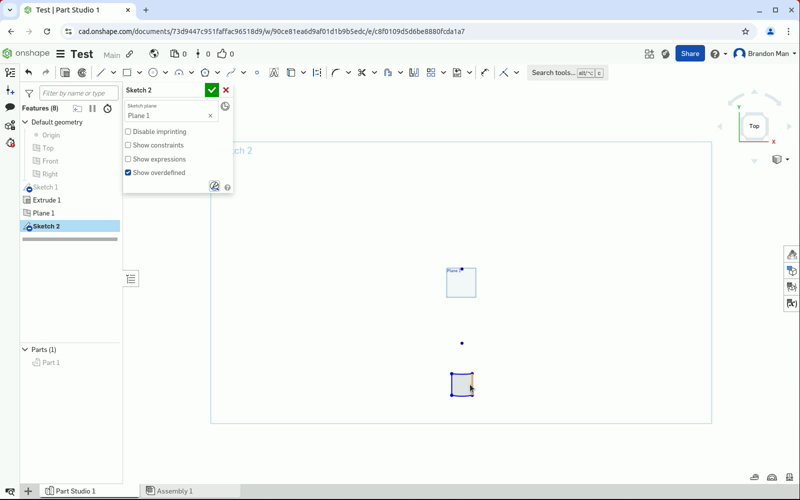
scroll(6)
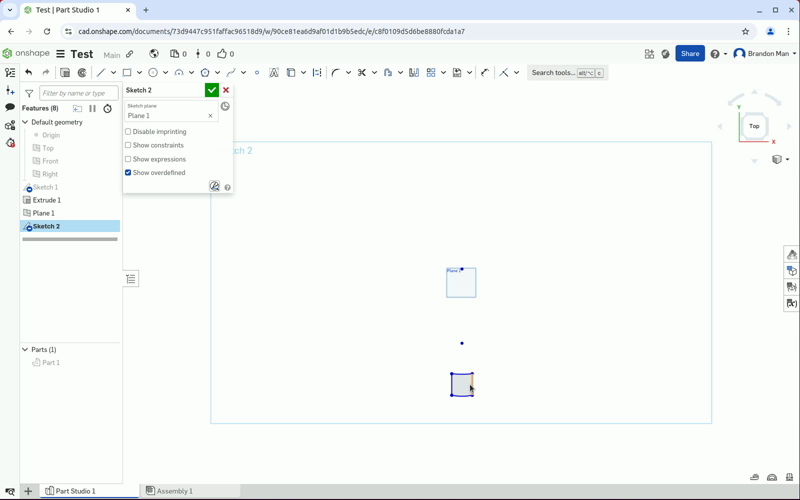
scroll(6)
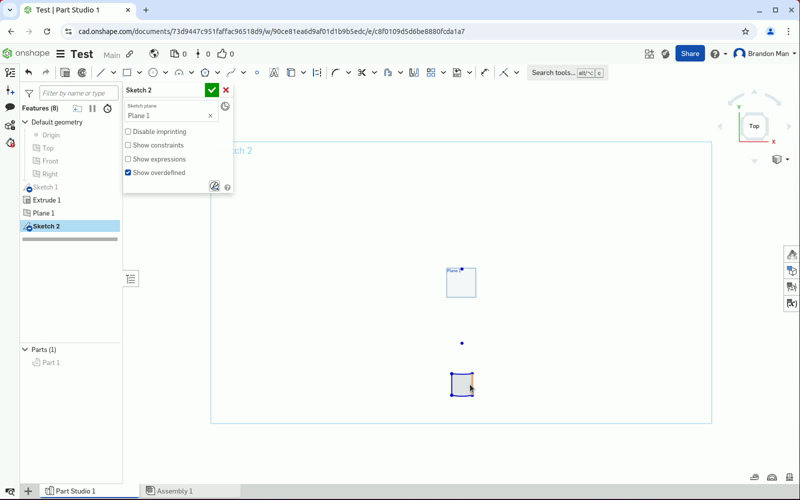
scroll(6)
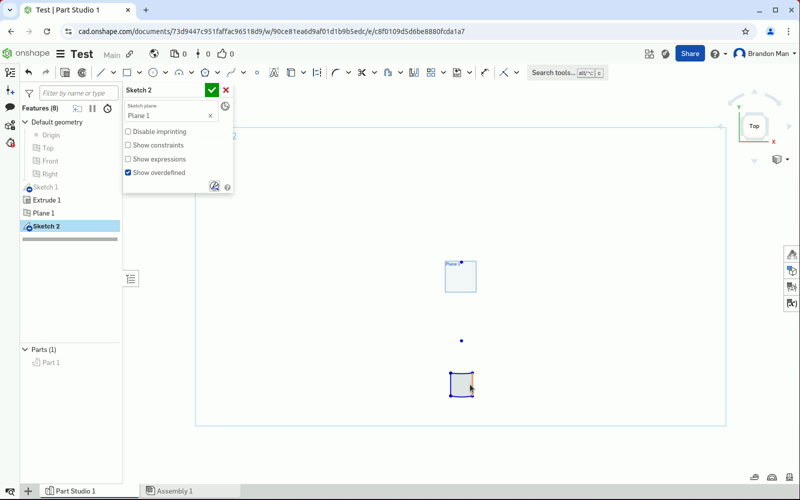
scroll(6)
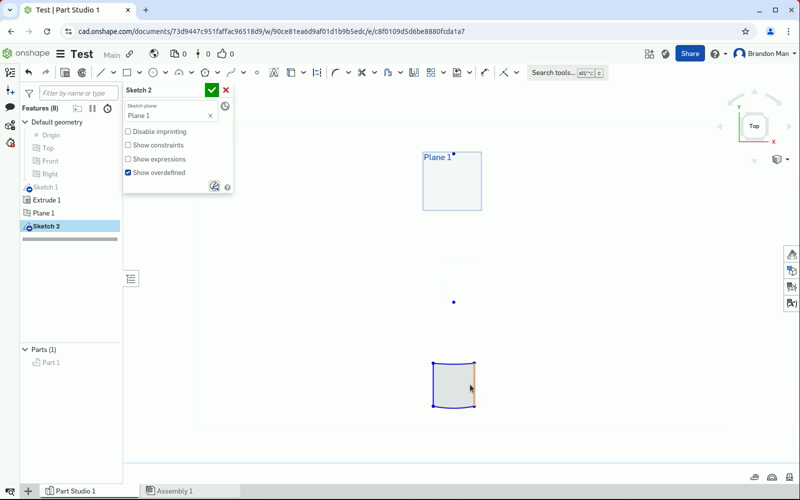
scroll(6)
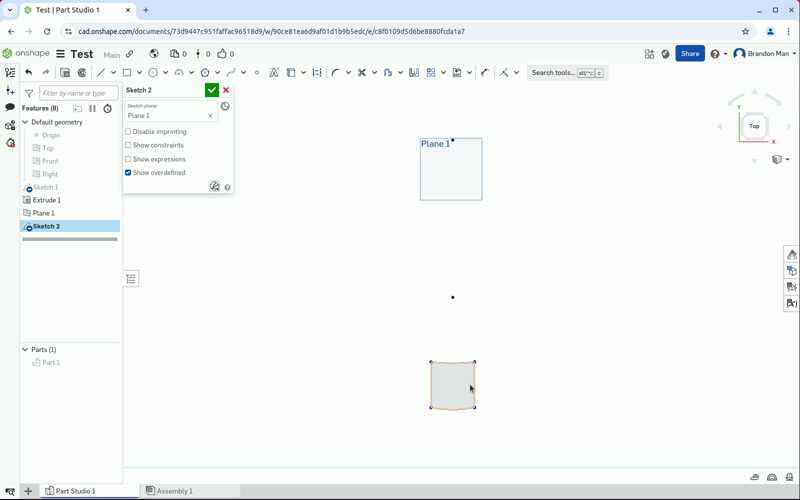
scroll(6)
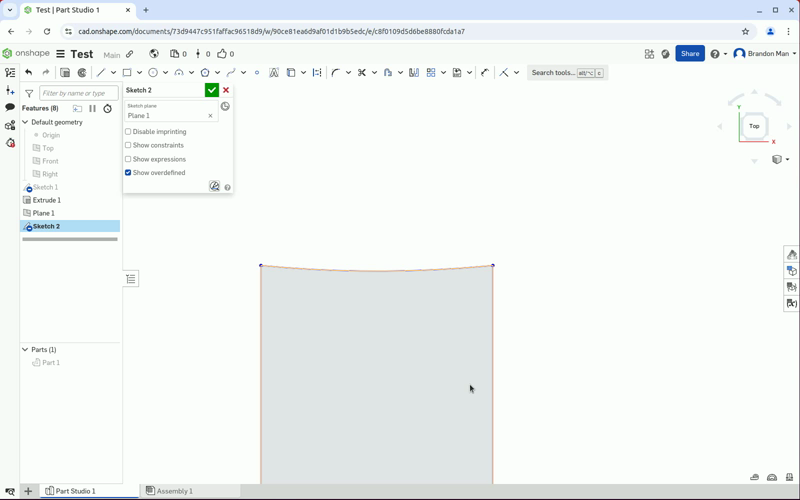
click(470, 384)
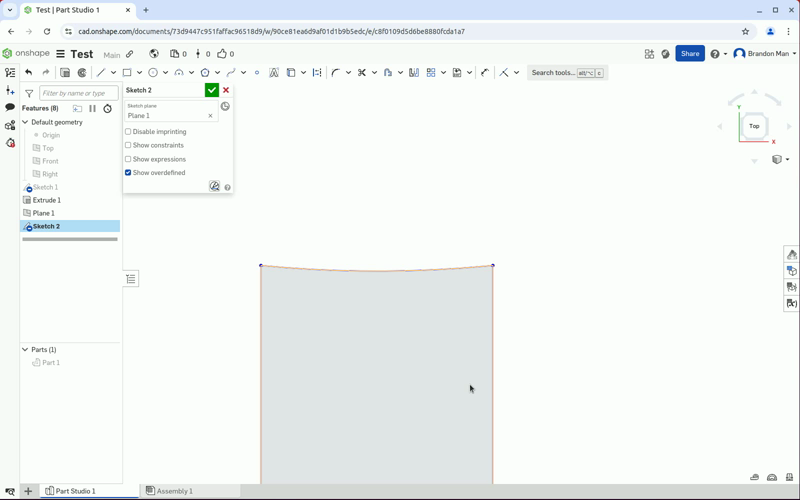
scroll(-6)
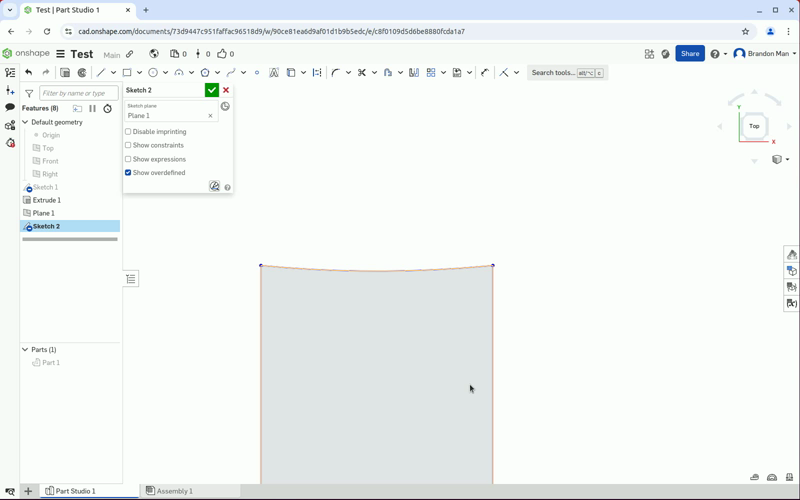
scroll(-6)
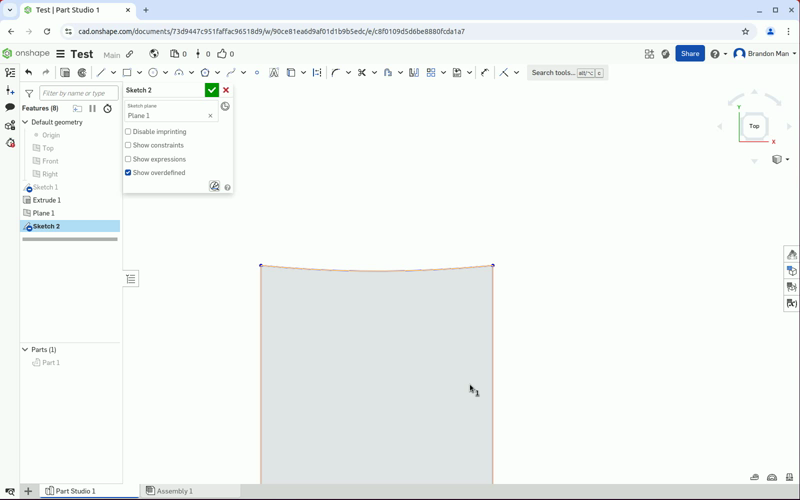
scroll(-6)
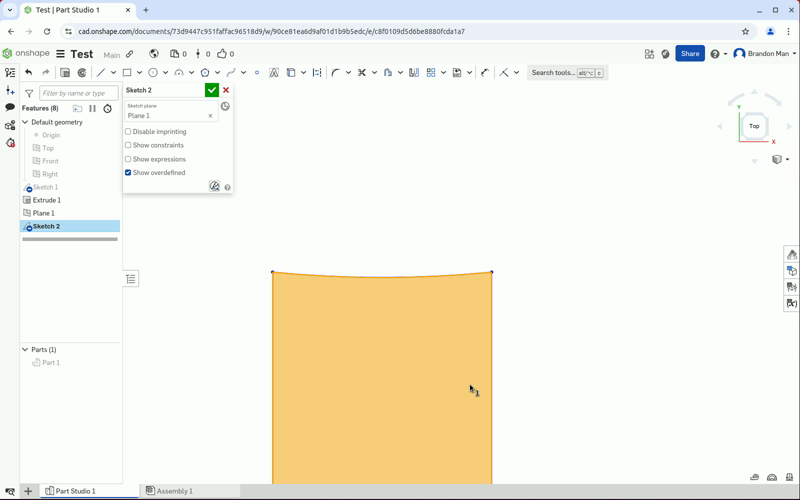
scroll(-6)
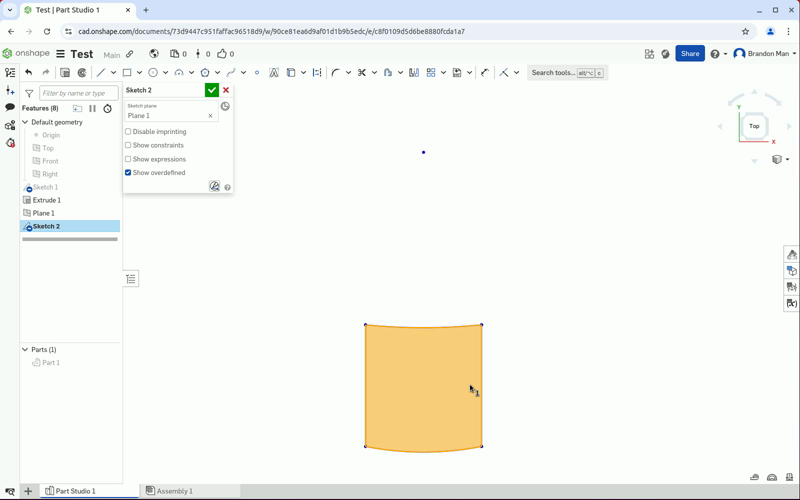
scroll(-6)
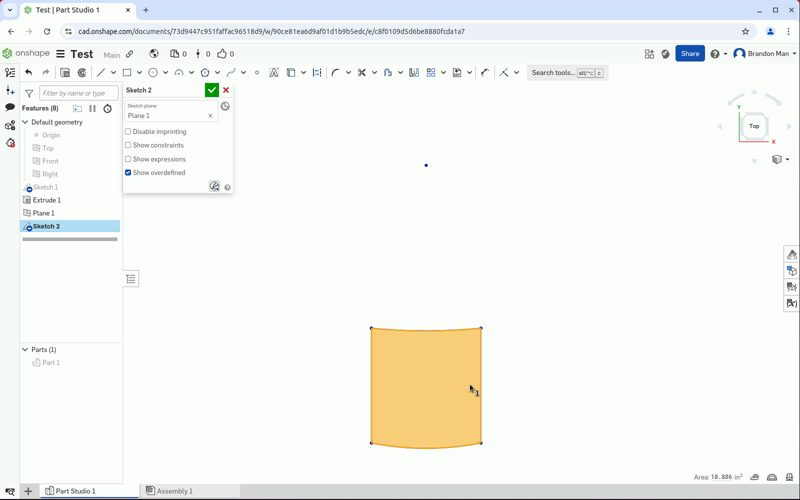
scroll(-6)
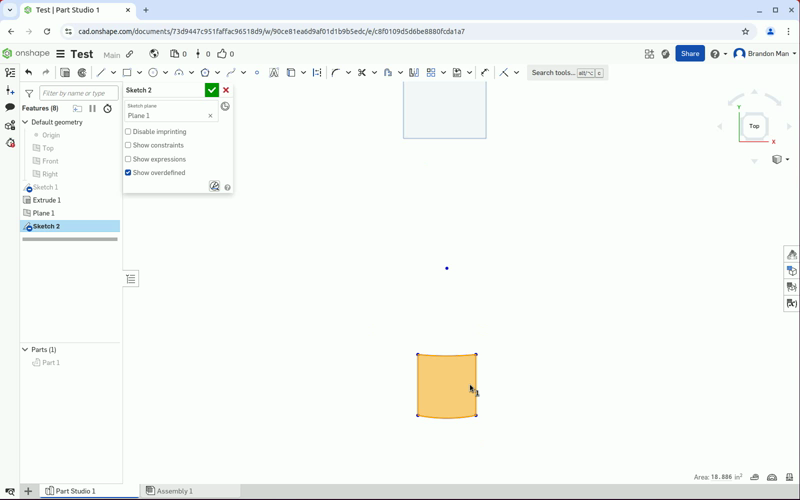
scroll(-6)
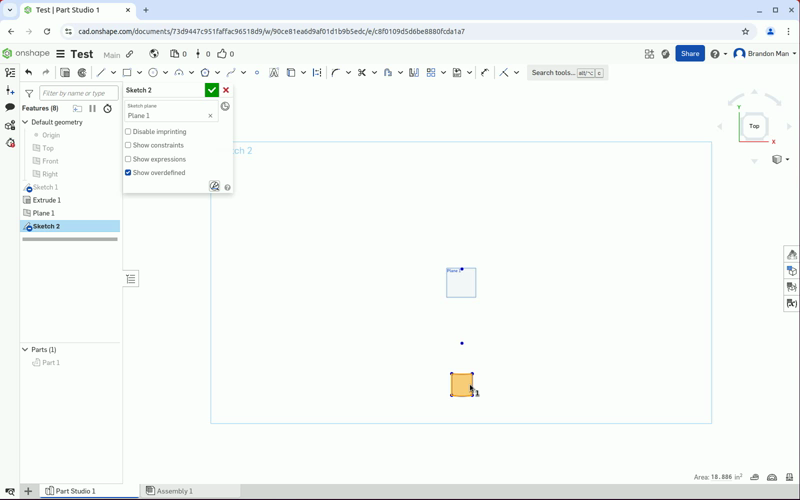
mouse_move(73, 352)
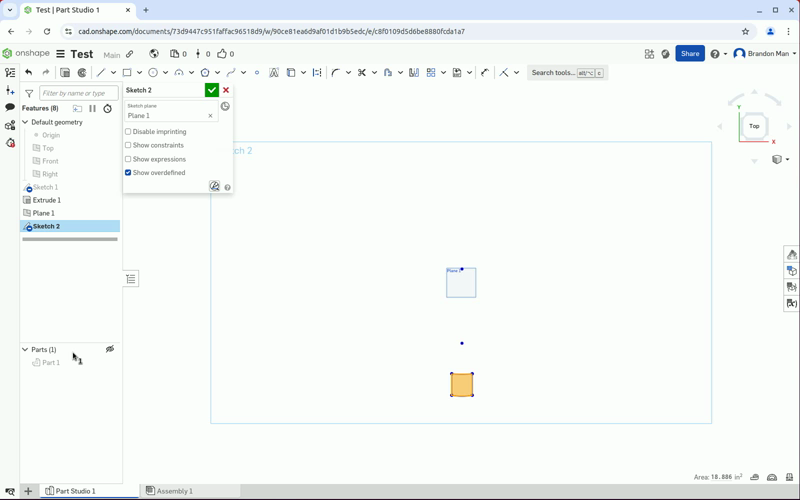
key(shift+y)
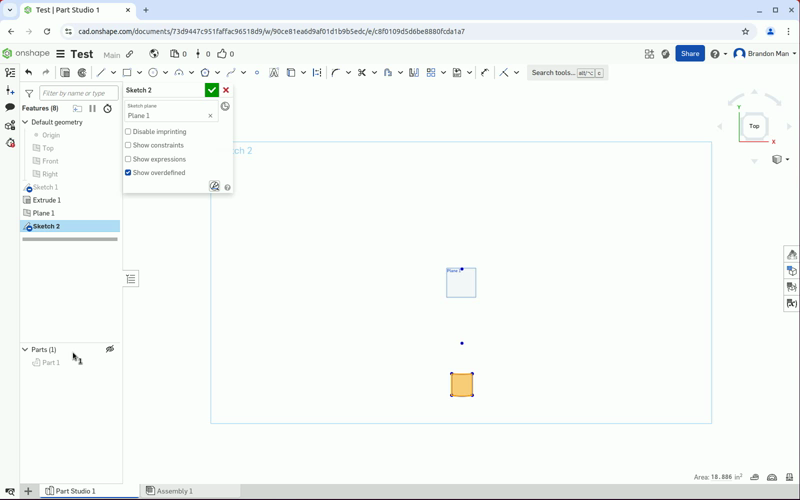
key(shift+e)
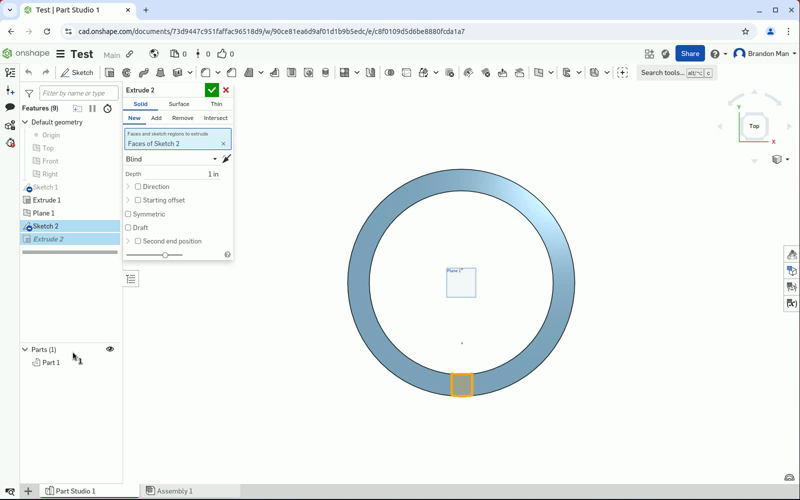
mouse_move(143, 106)
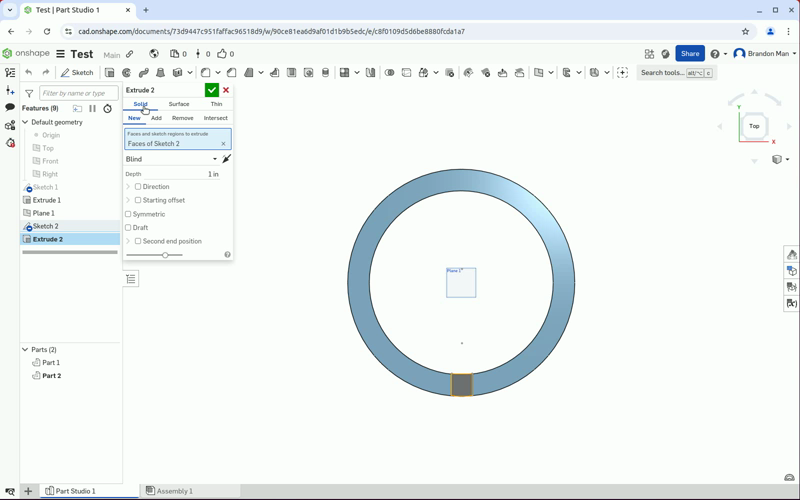
click(143, 106)
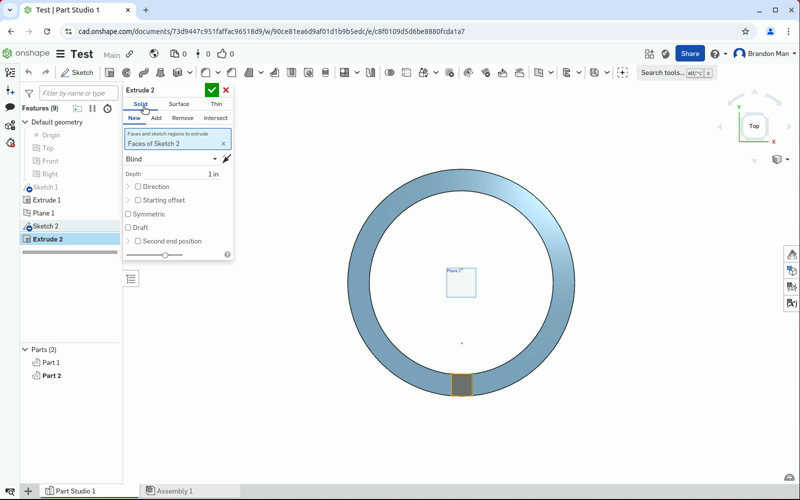
mouse_move(186, 120)
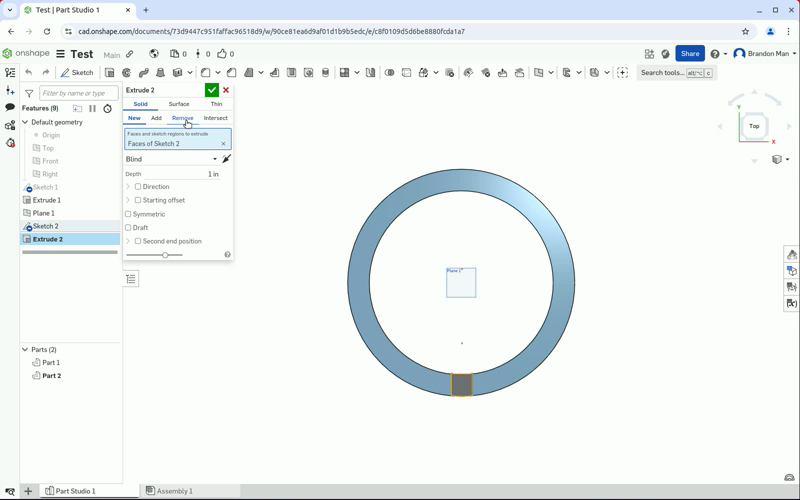
click(186, 120)
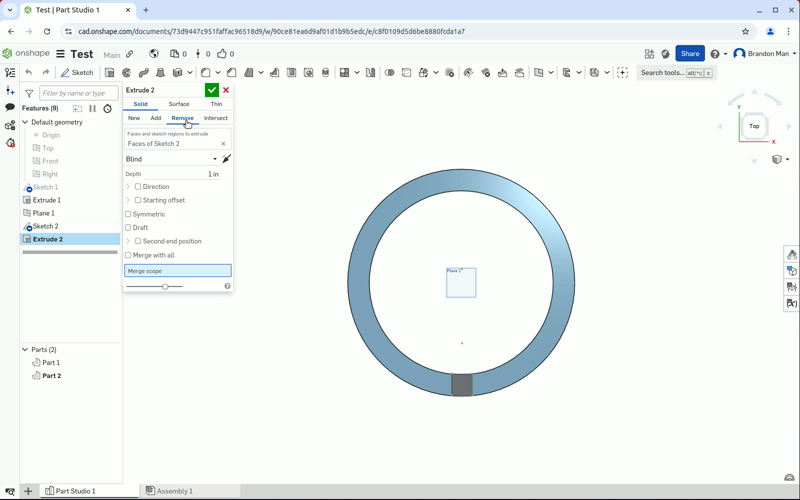
key(tab, 4)
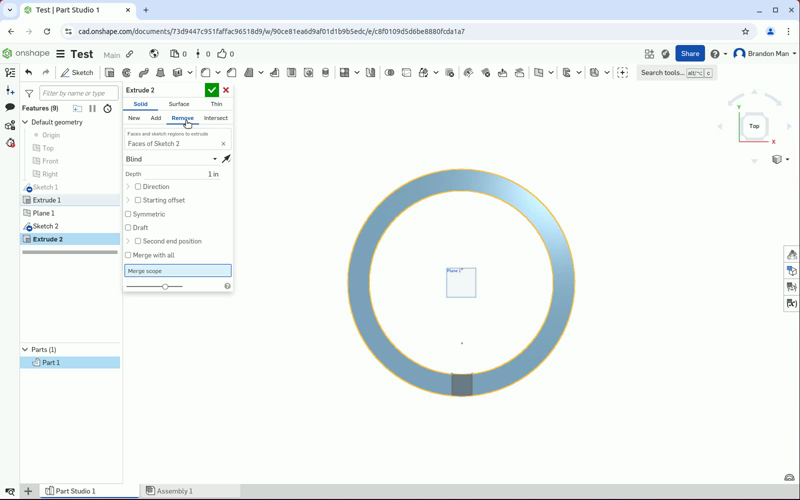
text(2.648)
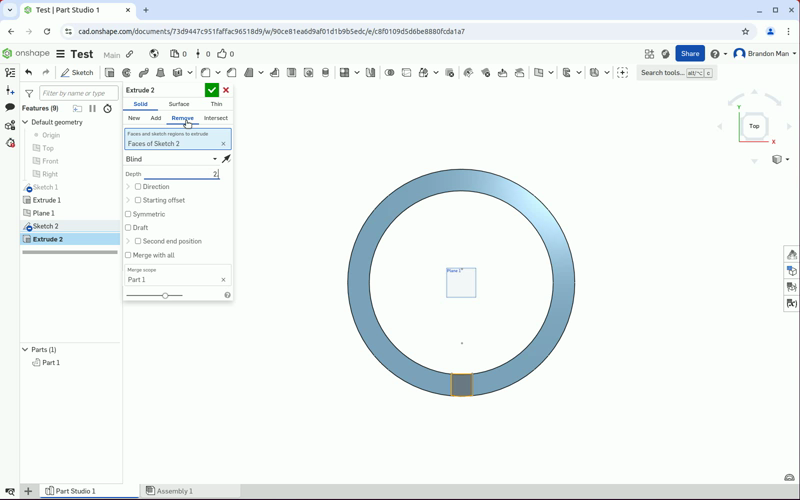
key(tab, 6)
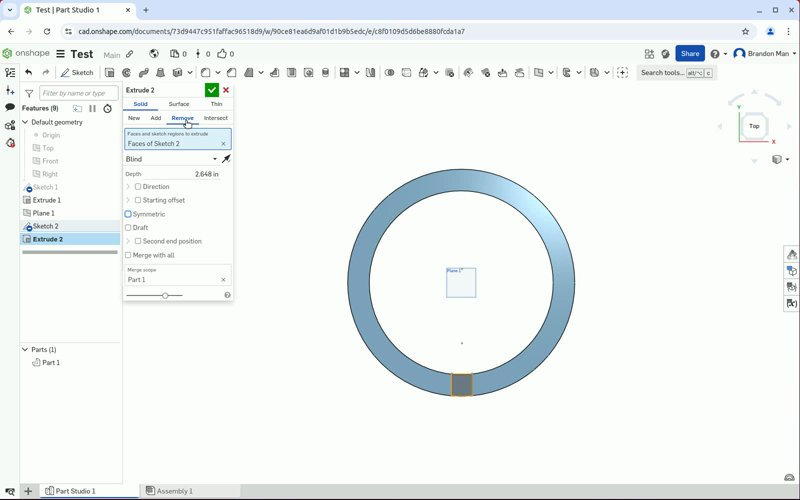
key(space)
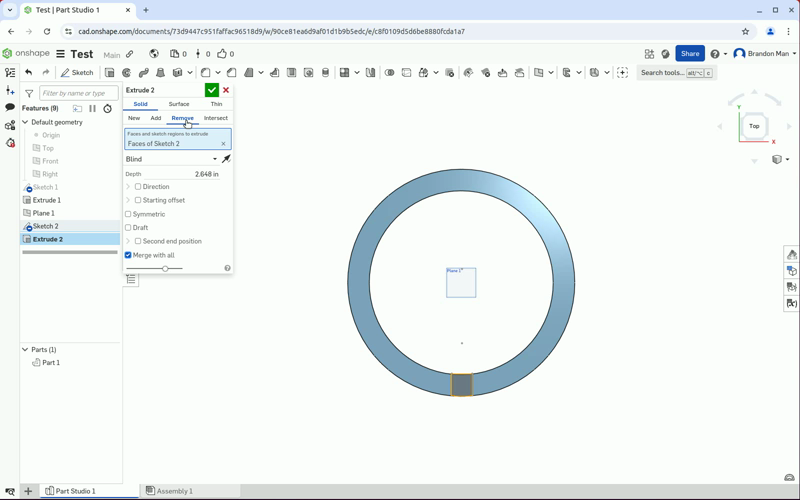
key(enter)
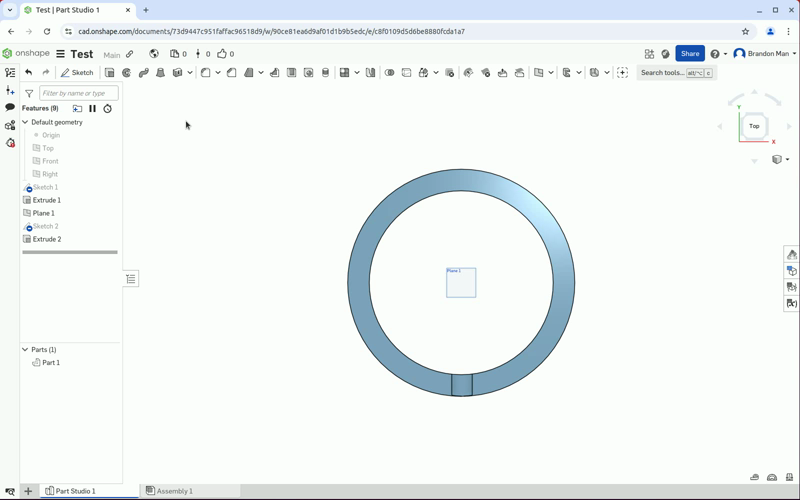
key(shift+h)
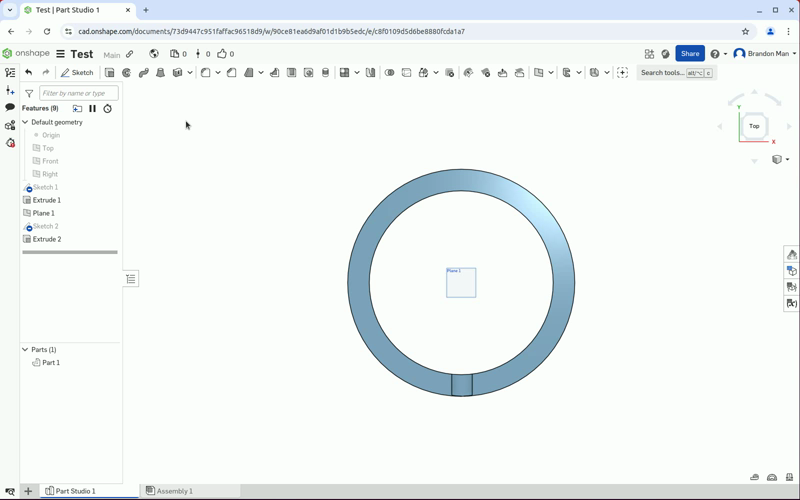
key(shift+h)
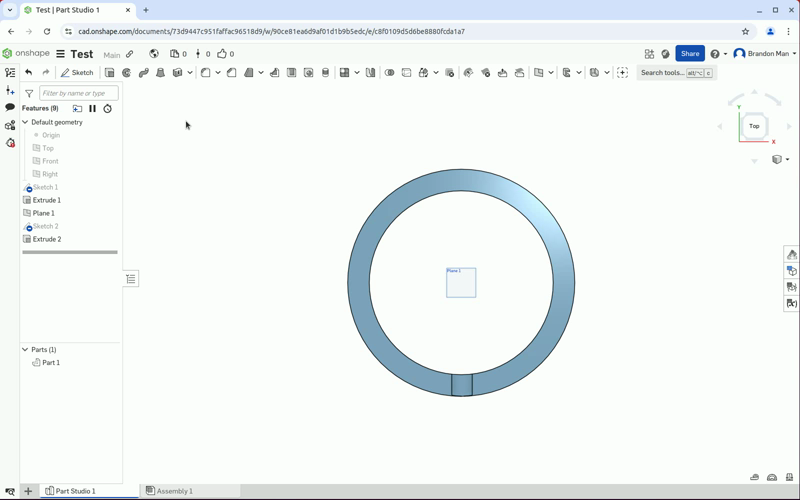
mouse_move(73, 189)
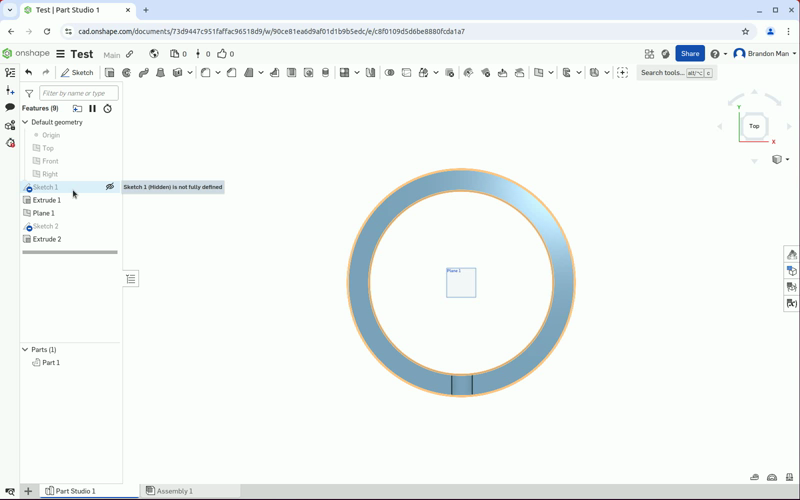
click(73, 189)
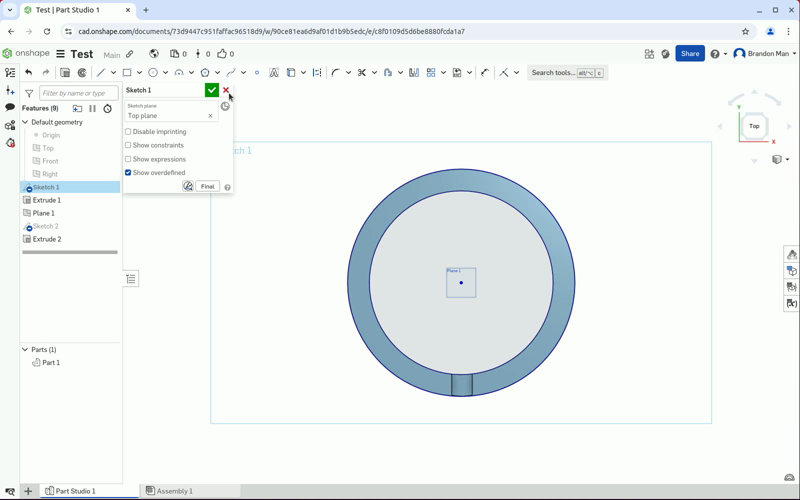
mouse_move(229, 92)
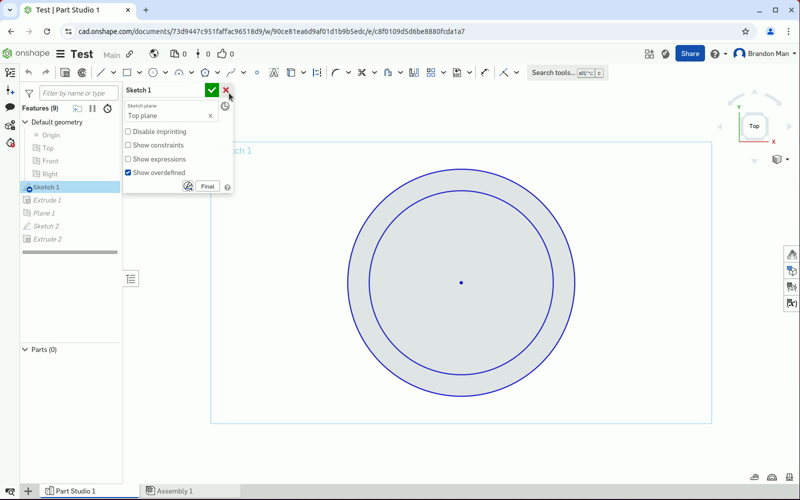
click(229, 92)
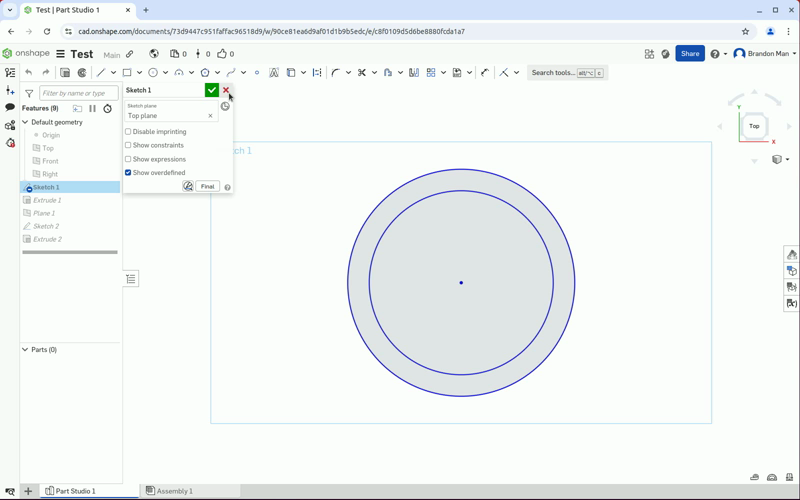
key(shift+s)
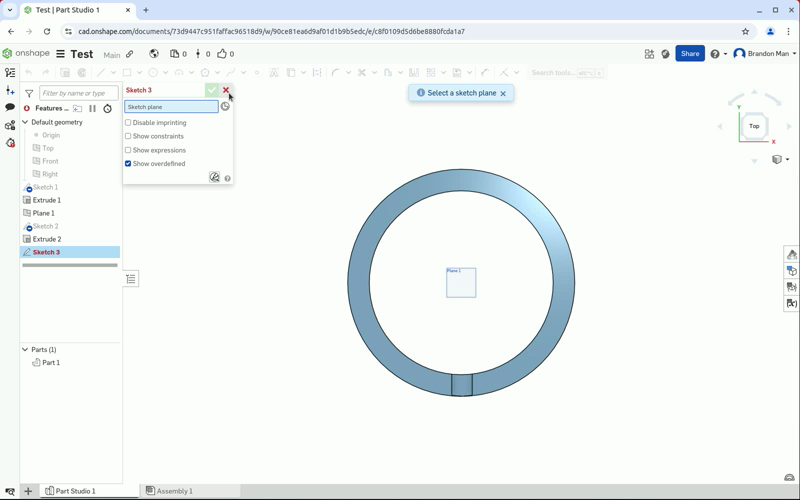
mouse_move(73, 215)
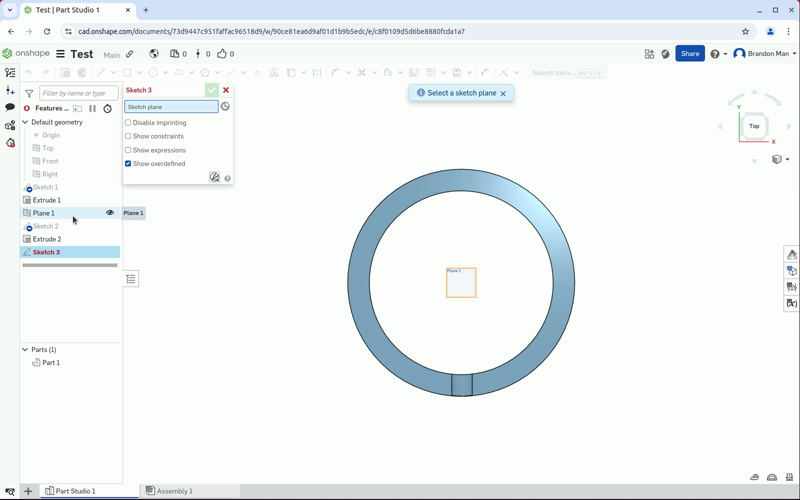
click(73, 215)
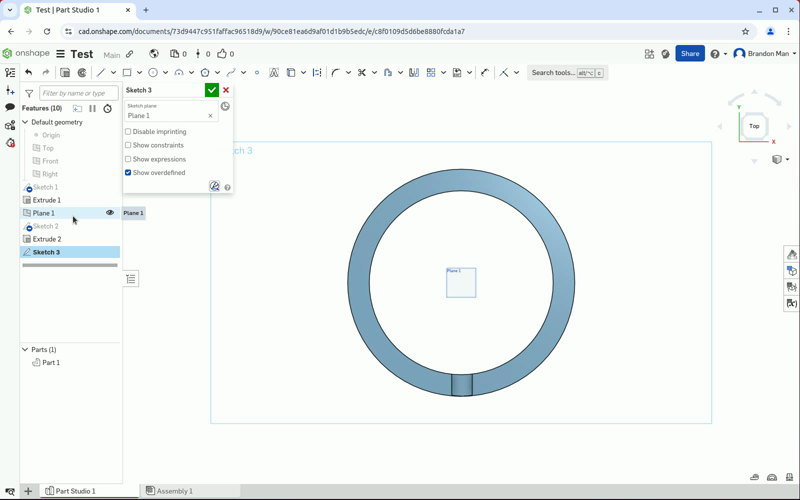
mouse_move(73, 352)
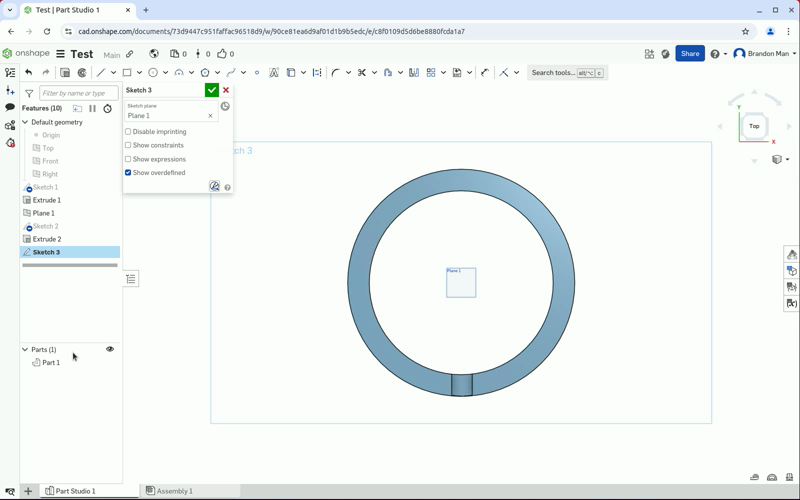
key(y)
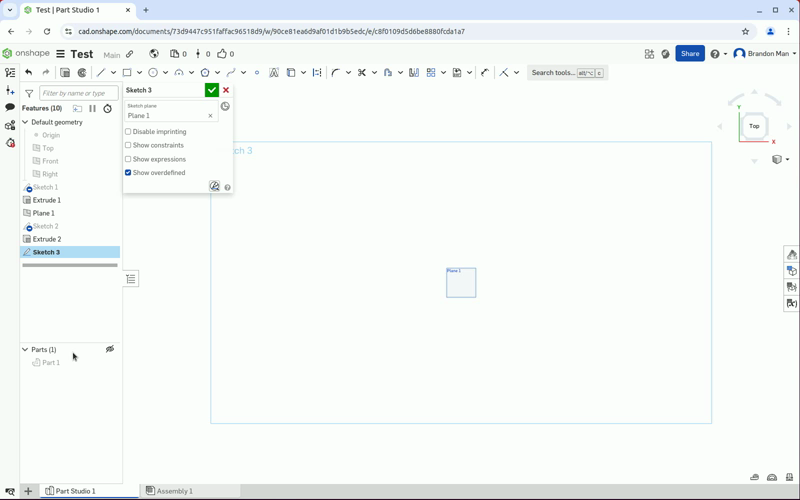
key(l)
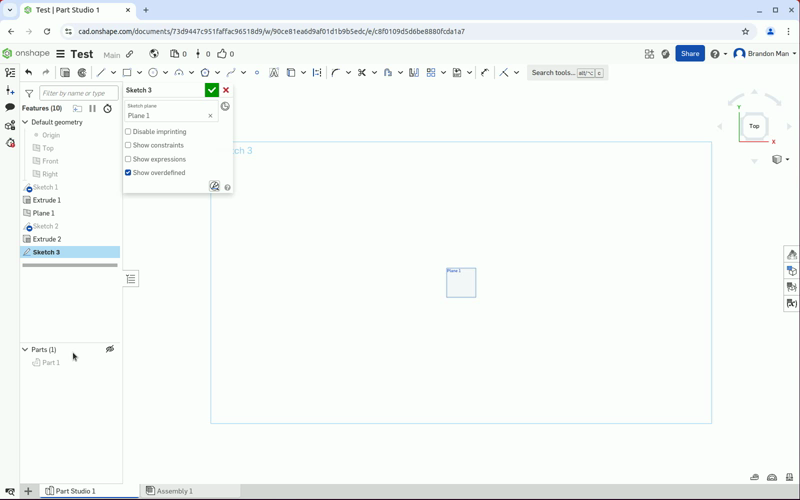
key_down(shift)
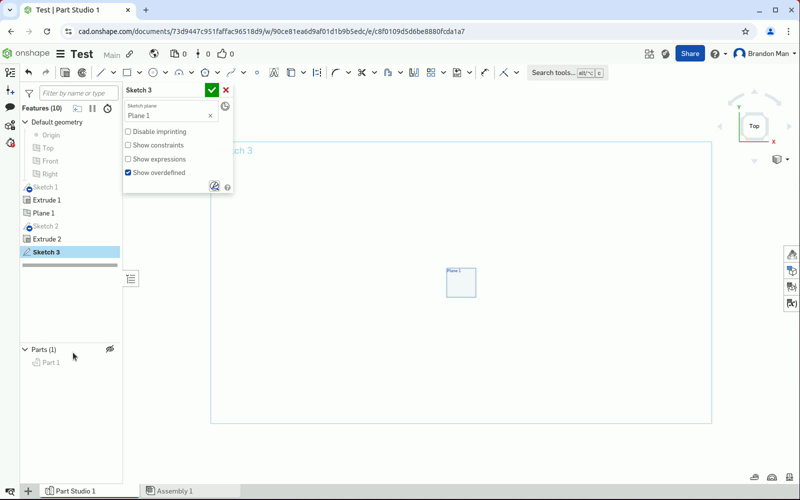
mouse_move(552, 292)
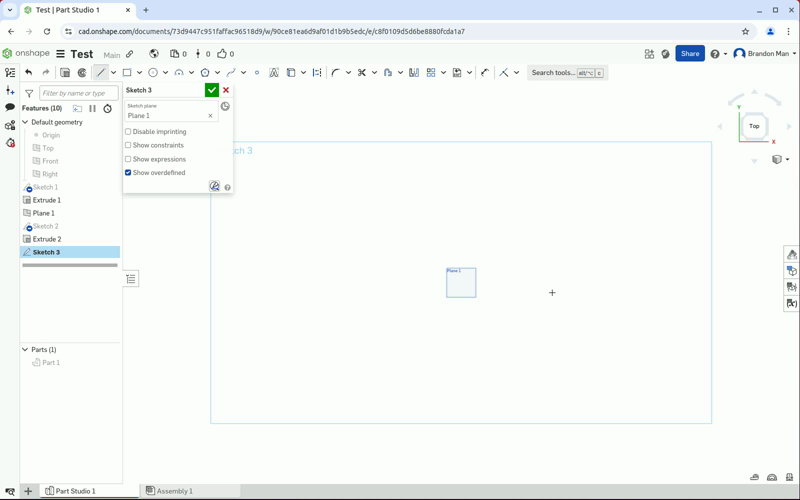
click(552, 292)
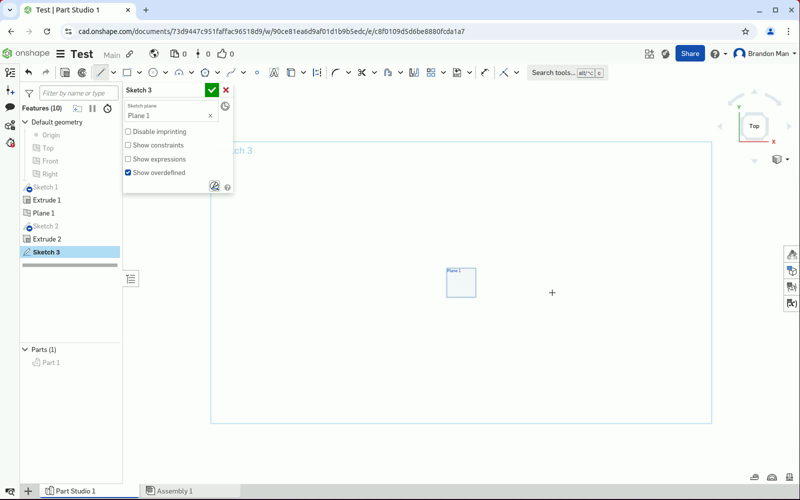
key_up(shift)
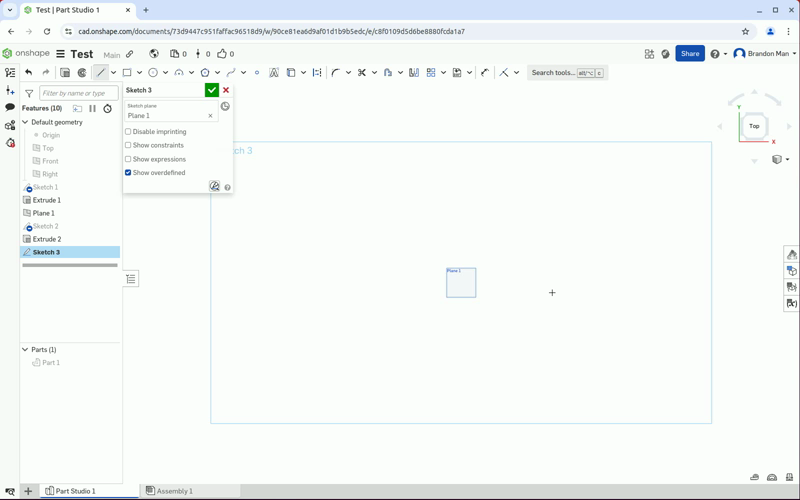
key_down(shift)
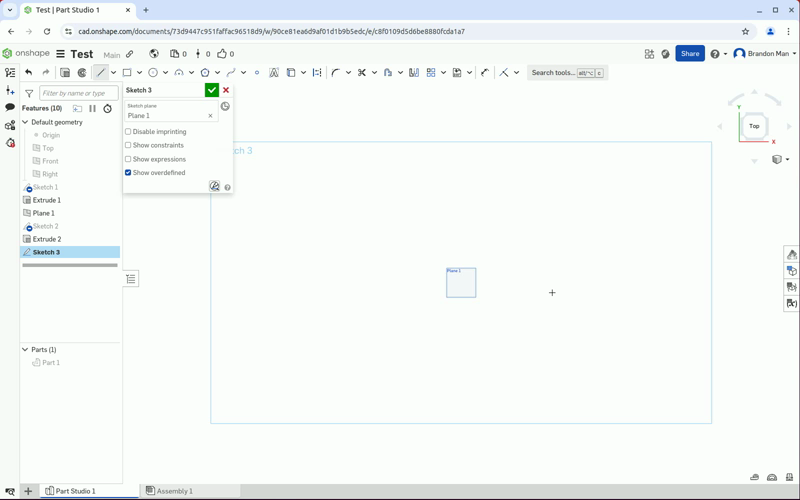
mouse_move(582, 292)
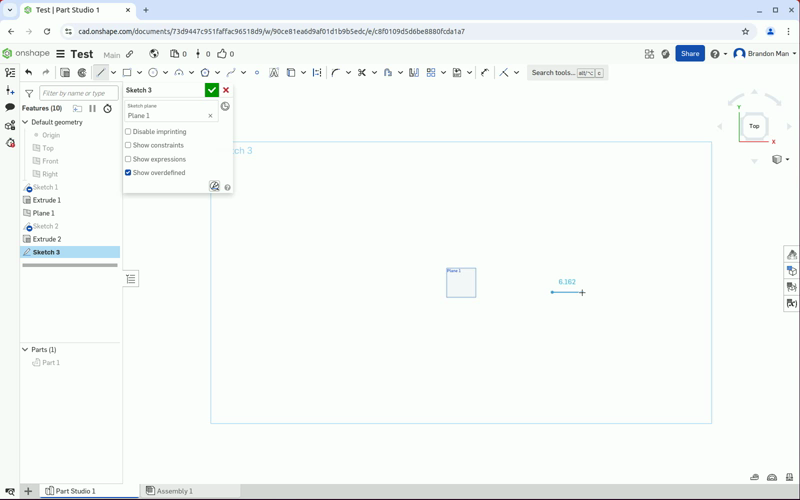
mouse_move(573, 292)
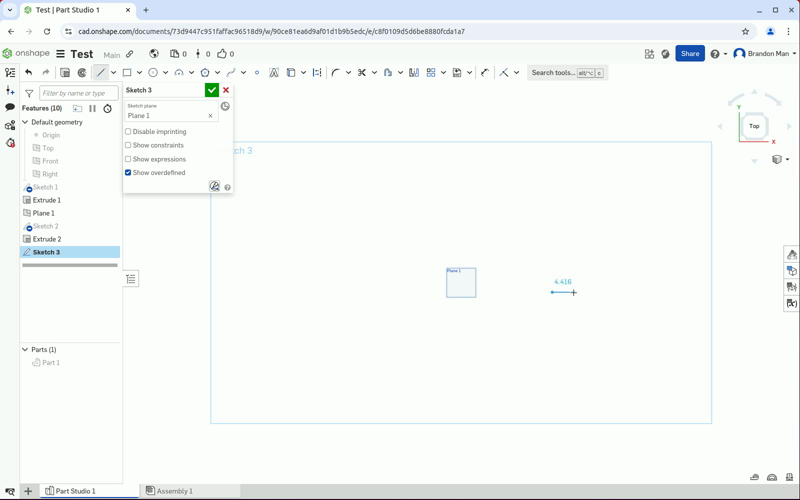
click(573, 292)
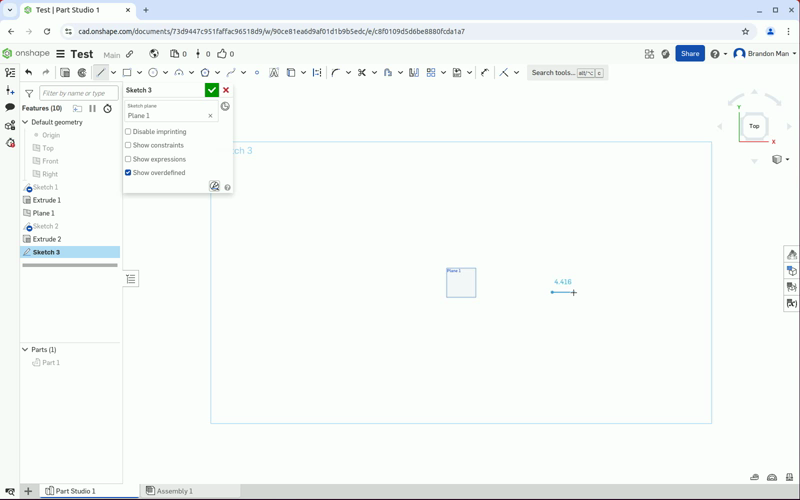
key_up(shift)
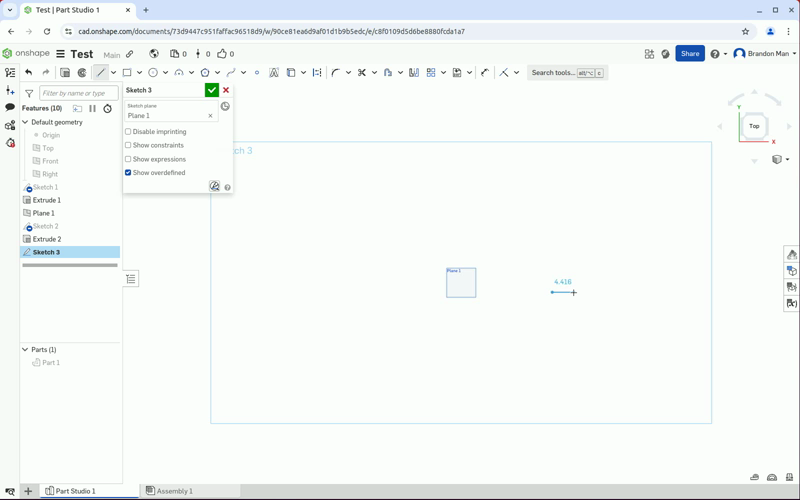
key(esc)
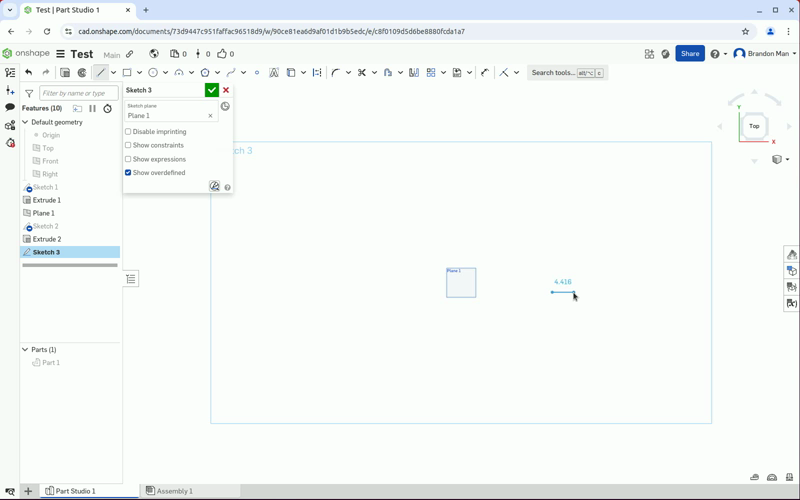
key(a)
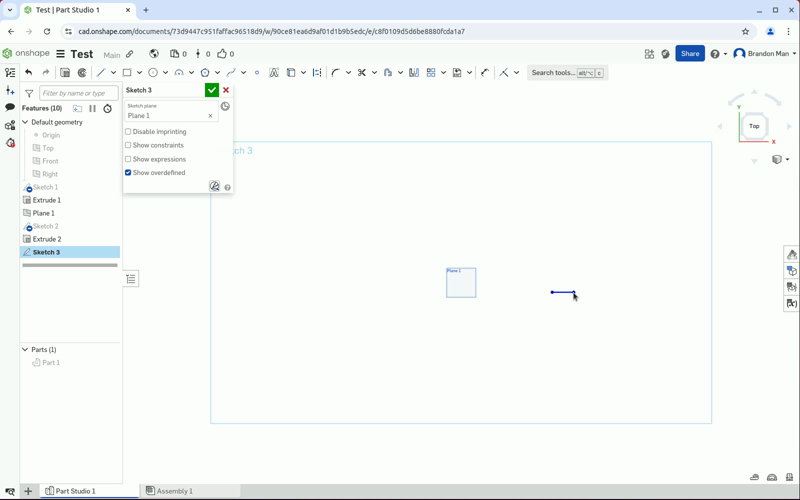
mouse_move(573, 292)
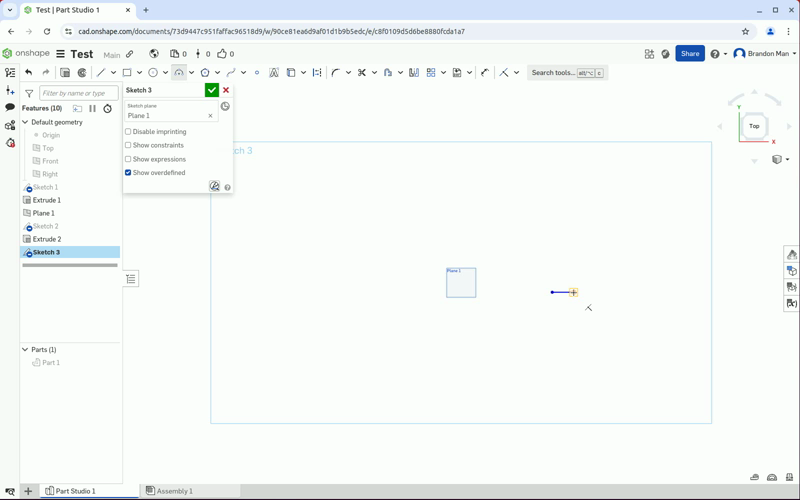
click(573, 292)
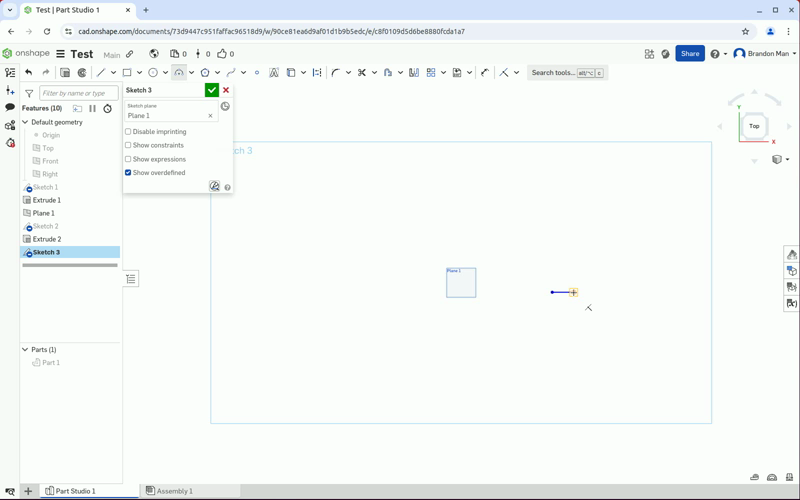
key_down(shift)
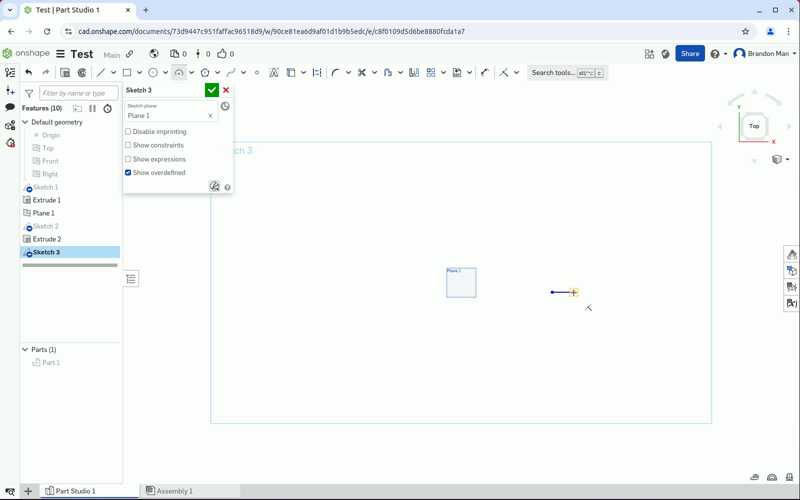
mouse_move(573, 271)
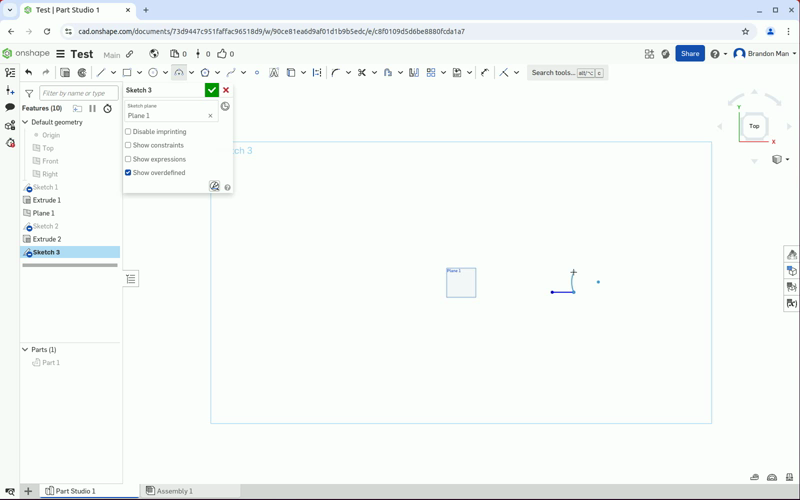
click(573, 271)
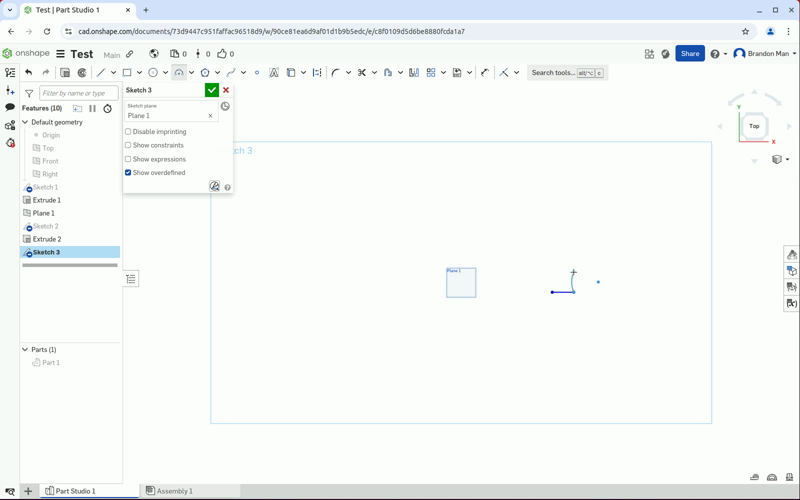
mouse_move(574, 282)
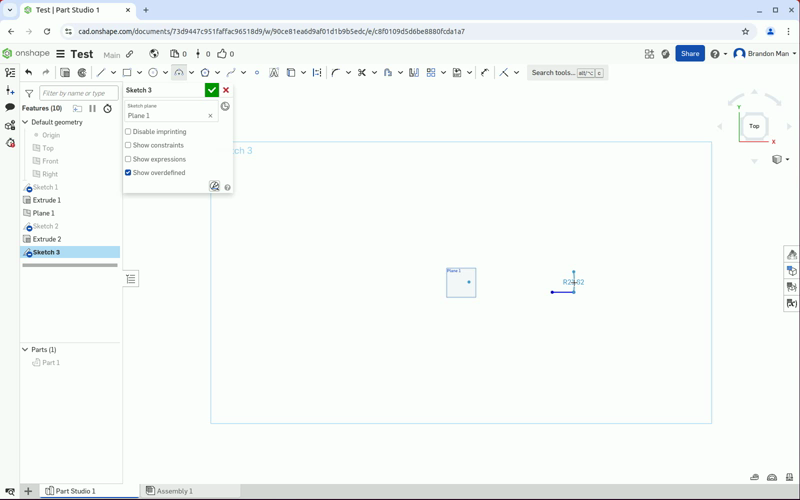
click(574, 282)
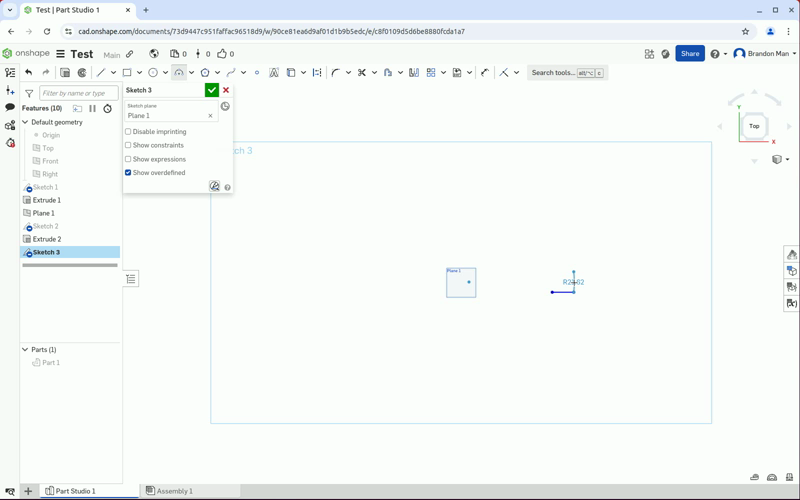
key_up(shift)
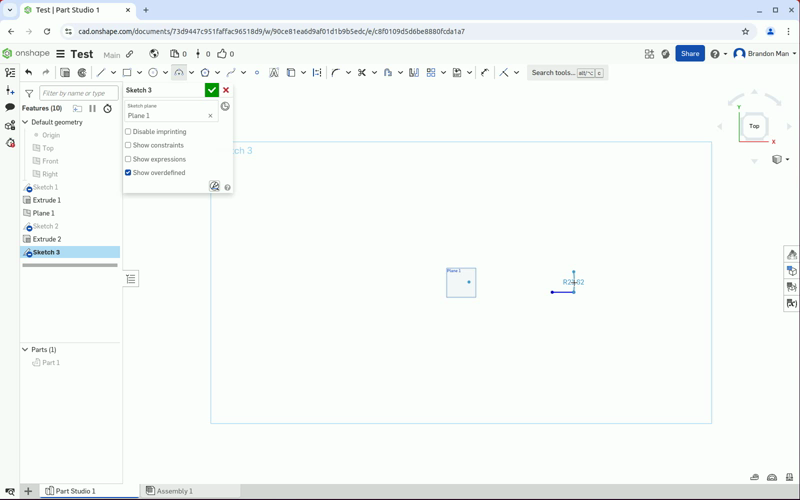
key(esc)
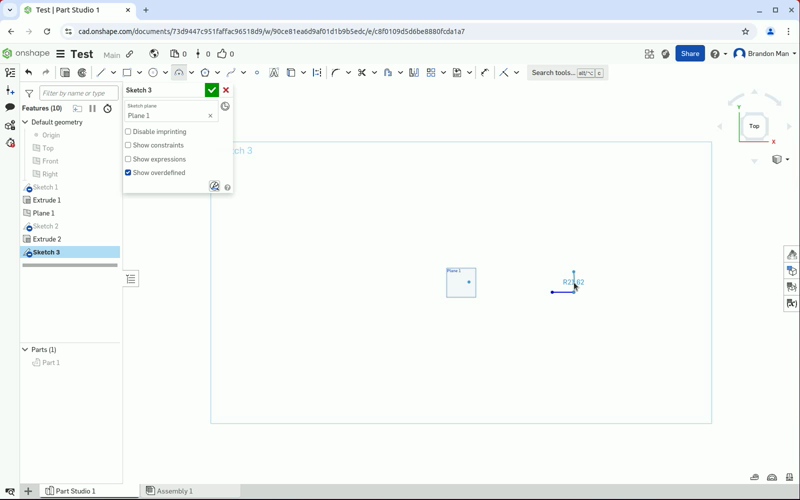
key(l)
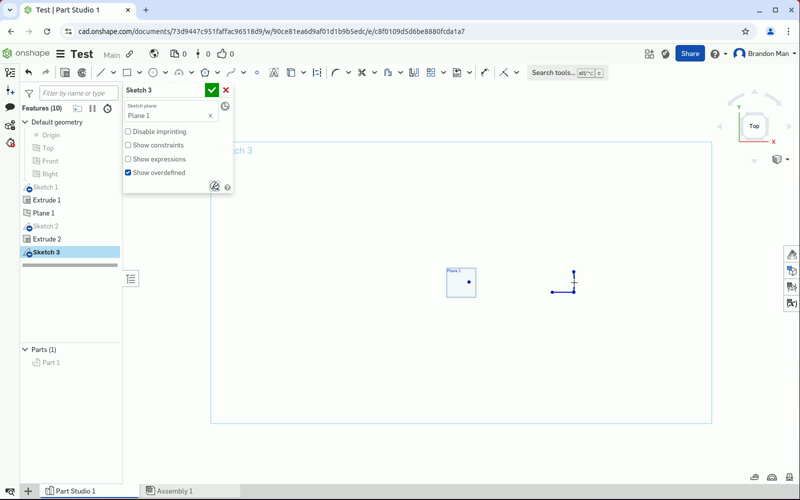
mouse_move(573, 271)
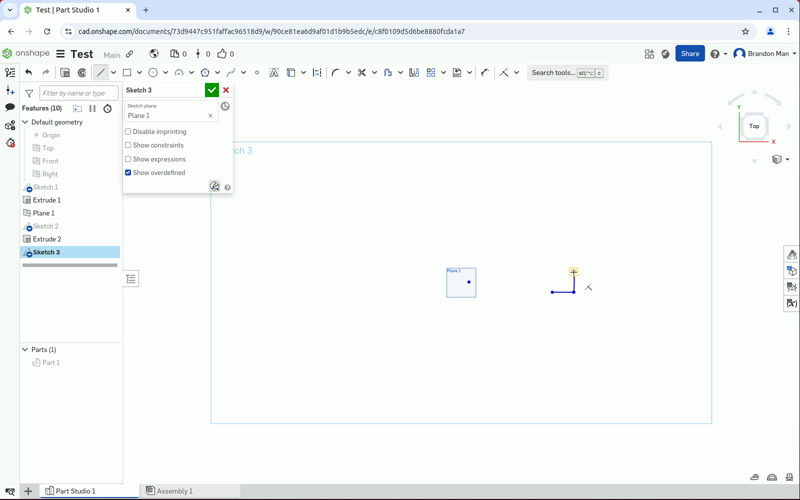
click(573, 271)
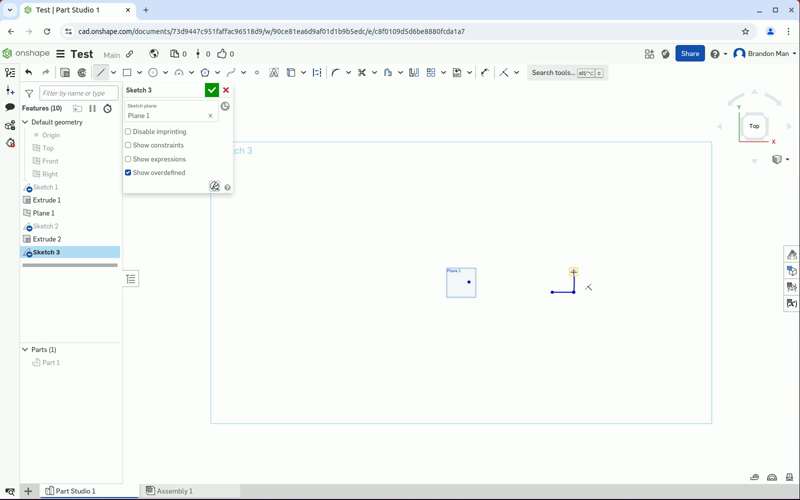
key_down(shift)
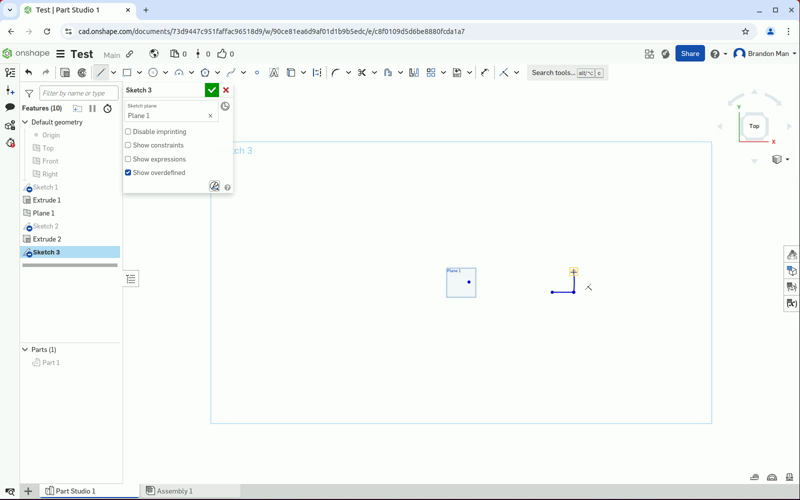
mouse_move(589, 271)
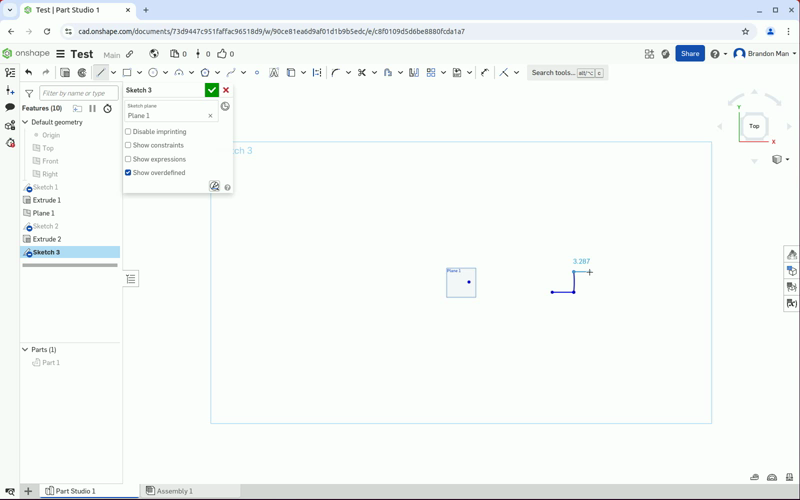
mouse_move(552, 271)
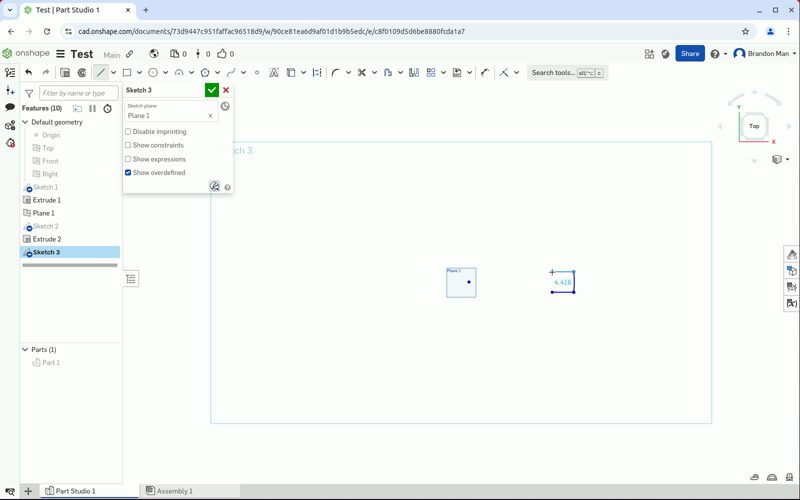
click(552, 271)
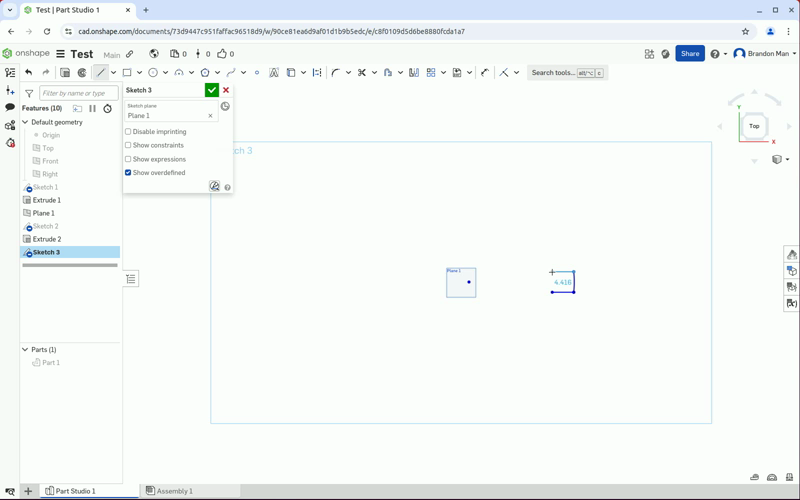
key_up(shift)
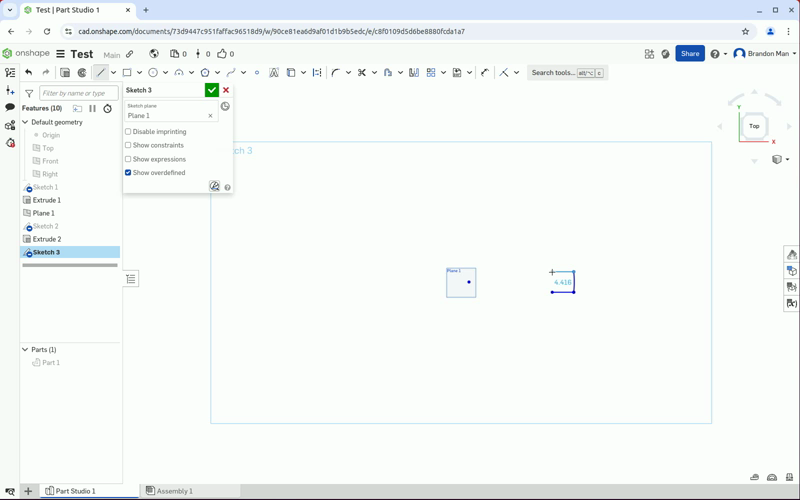
key(esc)
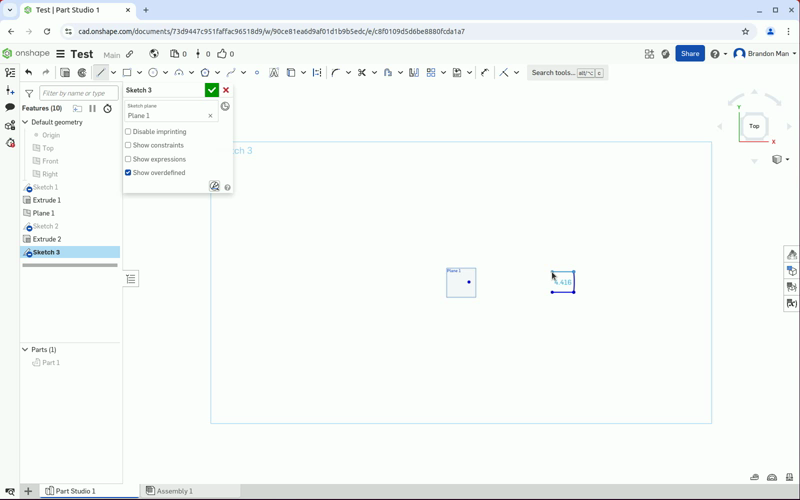
key(a)
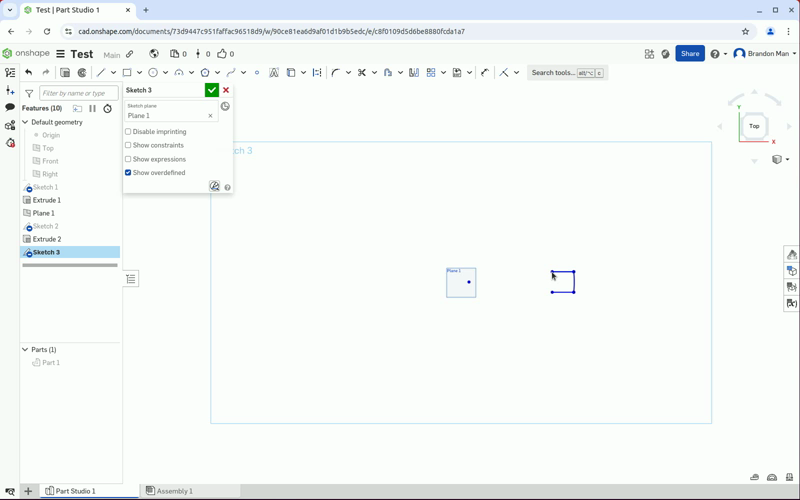
mouse_move(552, 271)
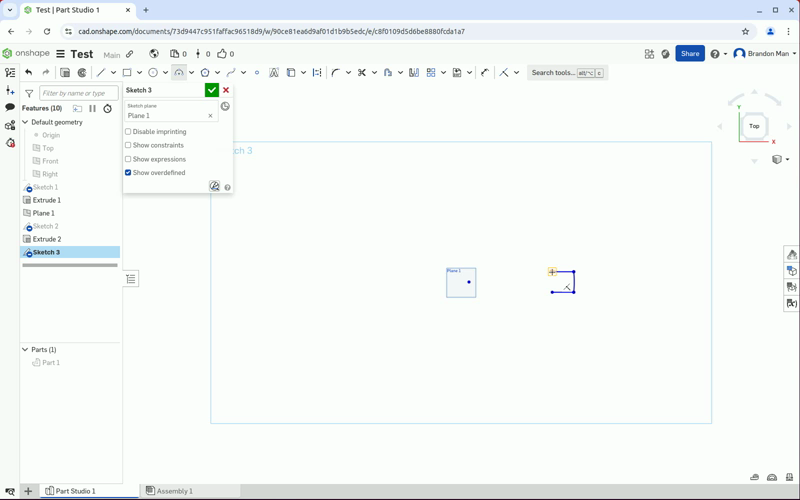
click(552, 271)
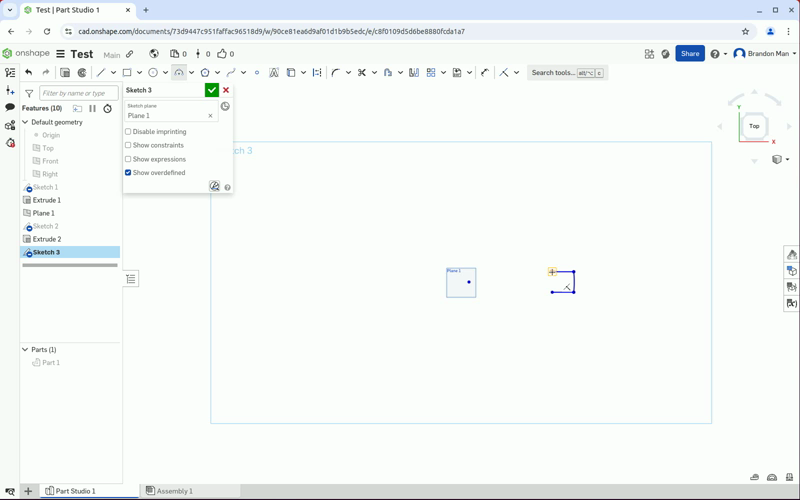
mouse_move(552, 292)
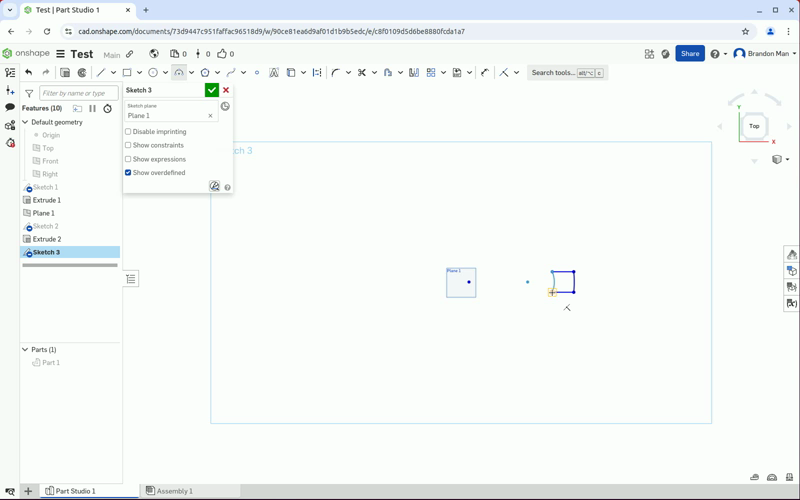
click(552, 292)
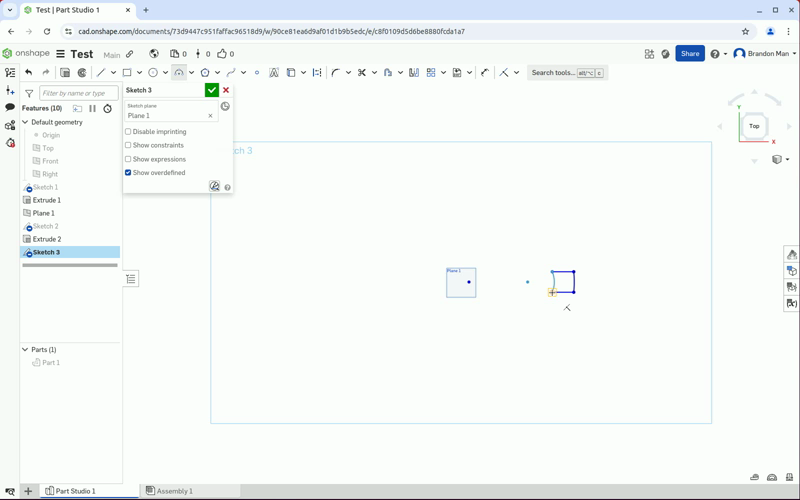
key_down(shift)
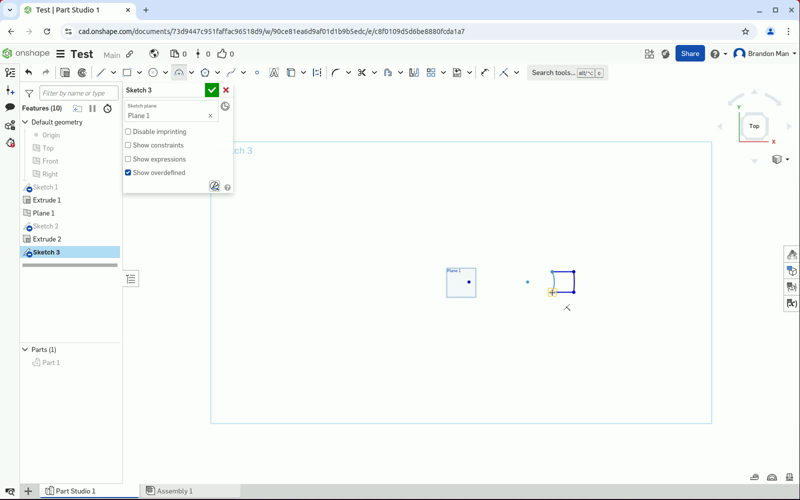
mouse_move(552, 282)
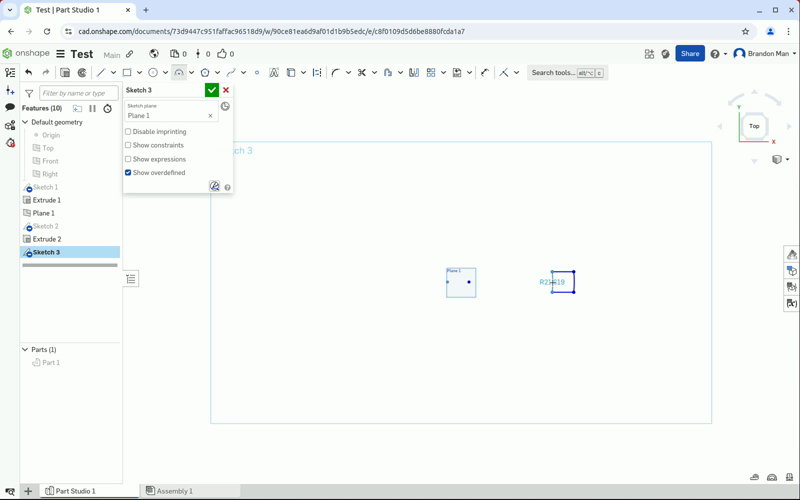
click(552, 282)
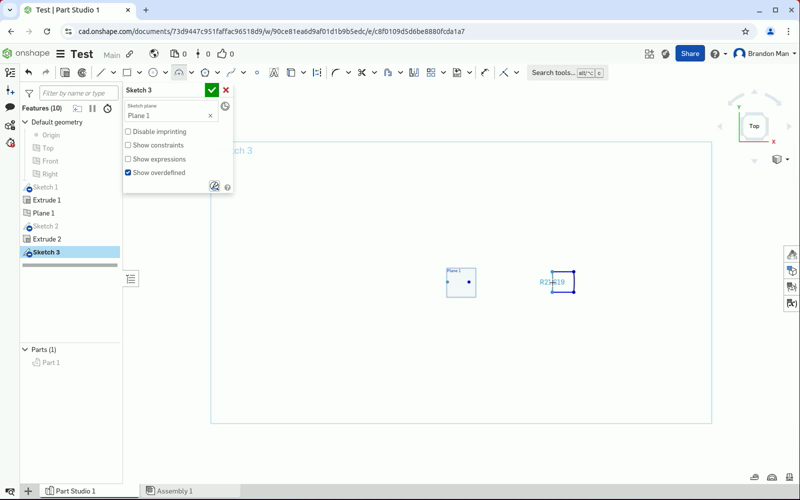
key_up(shift)
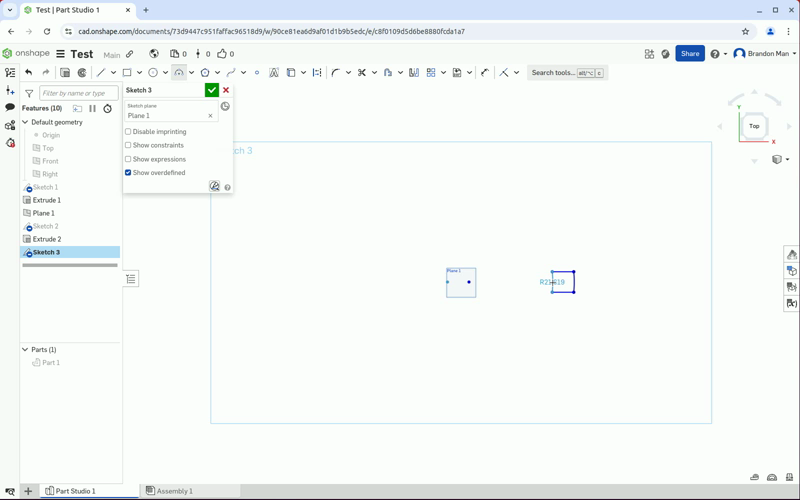
key(esc)
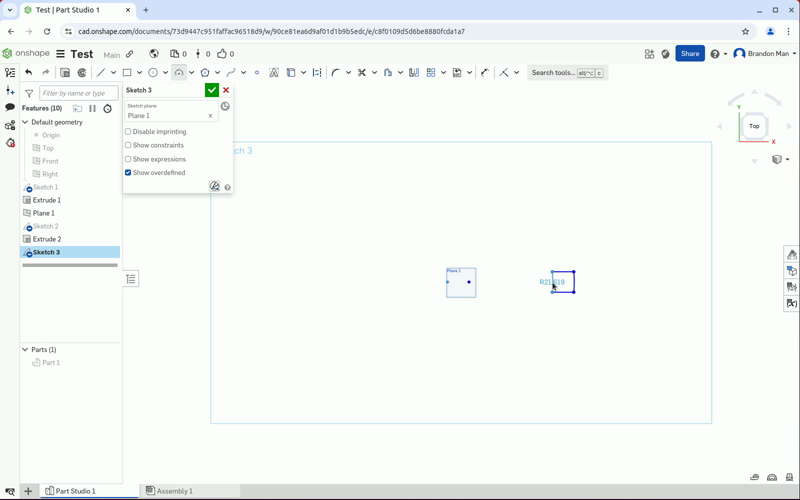
mouse_move(573, 286)
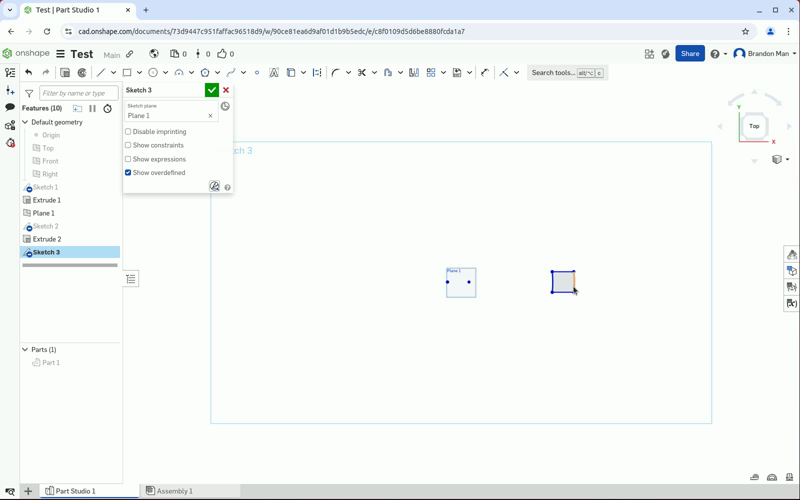
scroll(6)
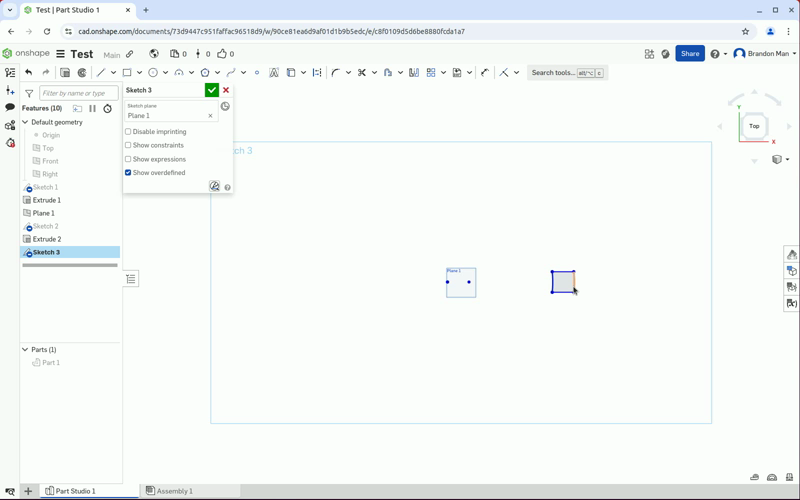
scroll(6)
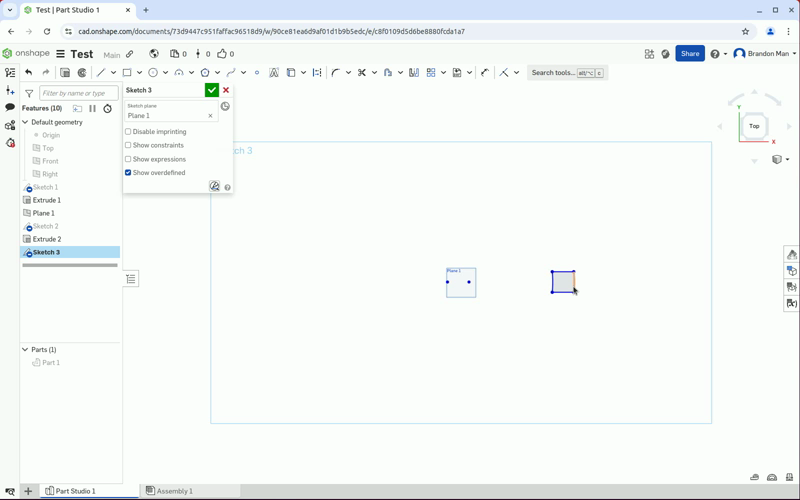
scroll(6)
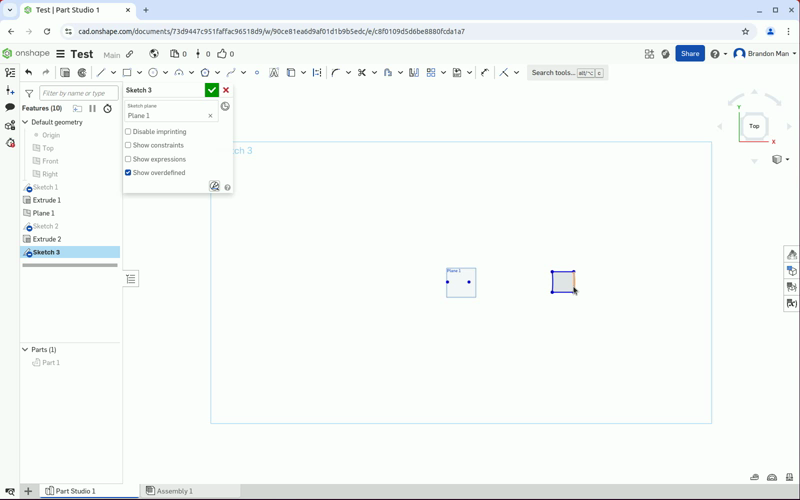
scroll(6)
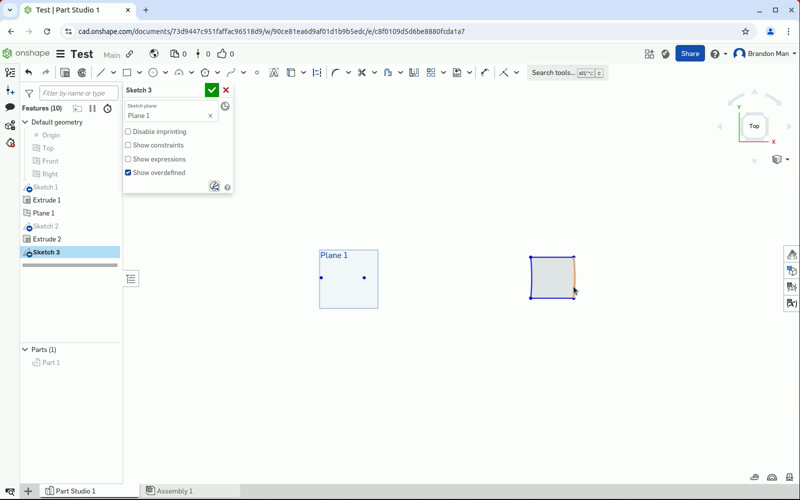
scroll(6)
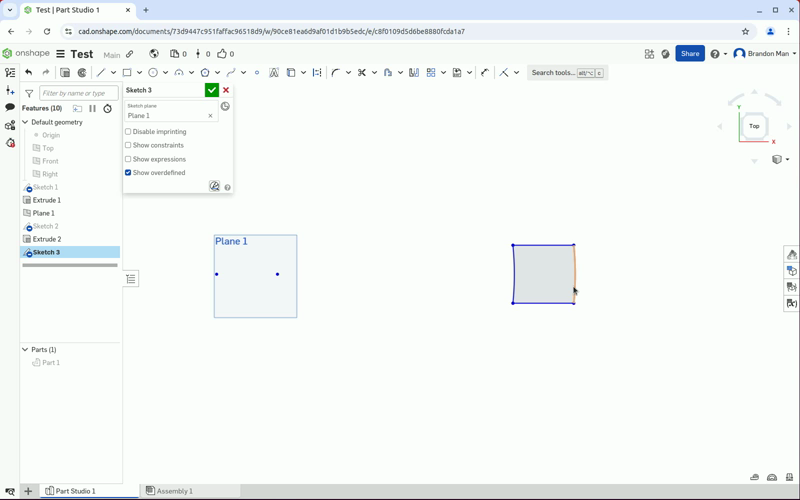
scroll(6)
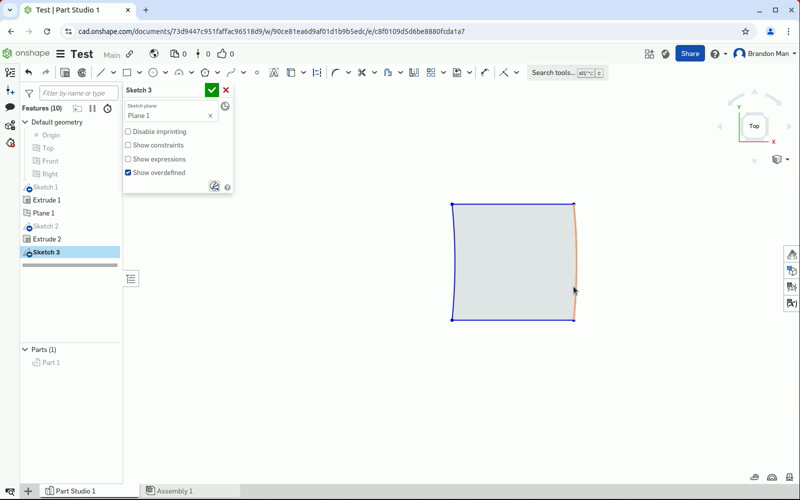
scroll(6)
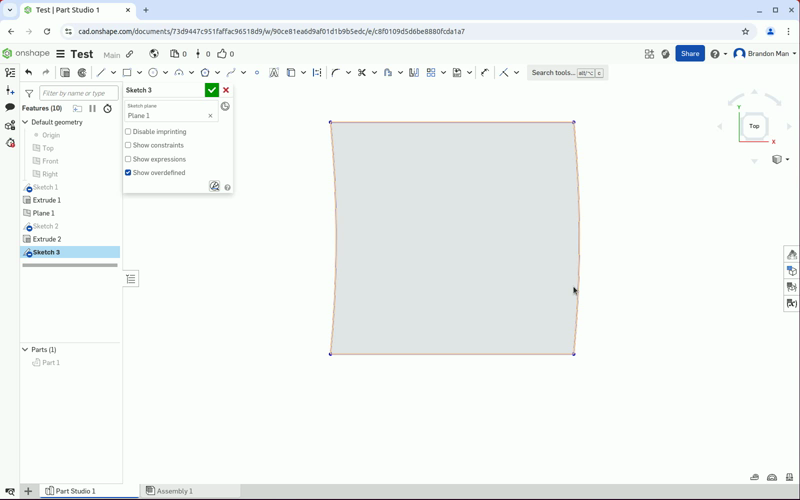
click(573, 286)
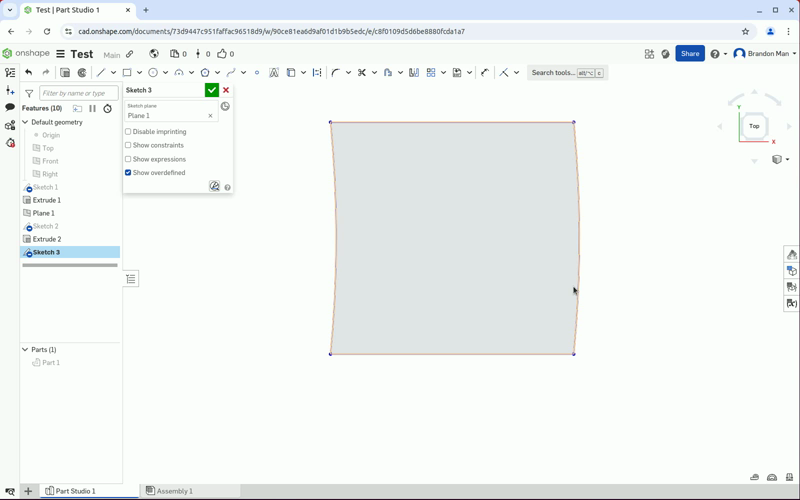
scroll(-6)
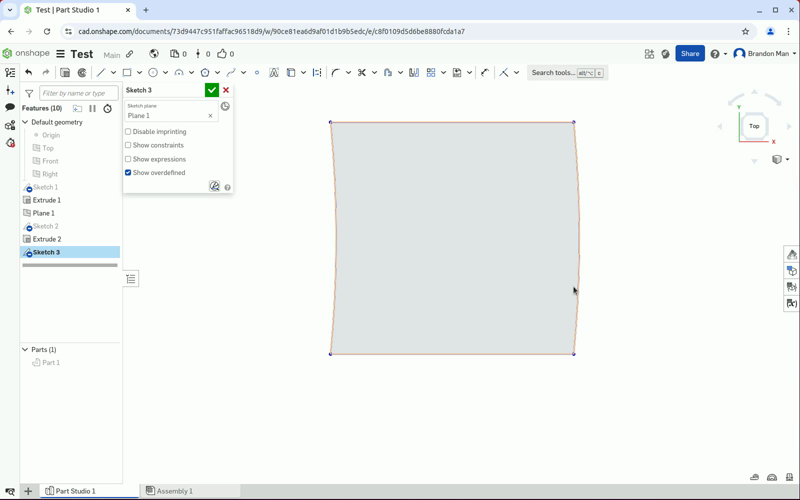
scroll(-6)
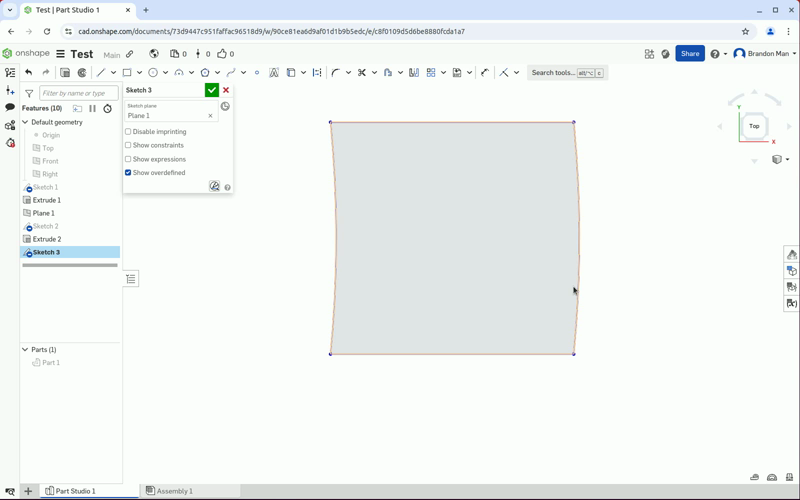
scroll(-6)
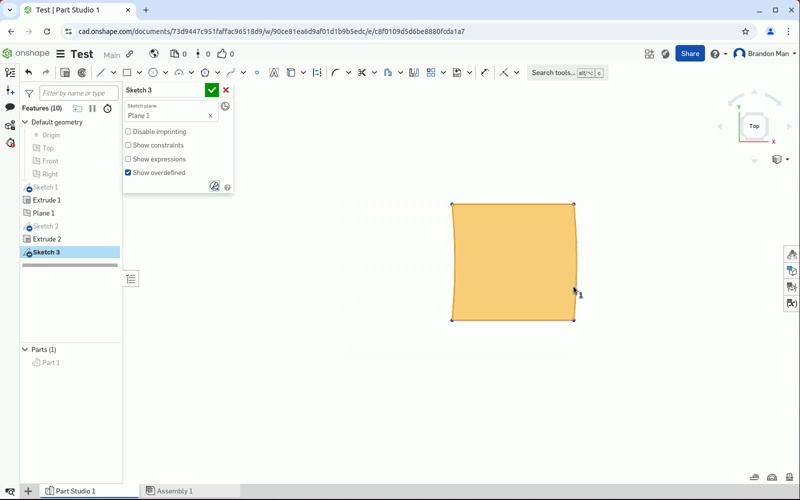
scroll(-6)
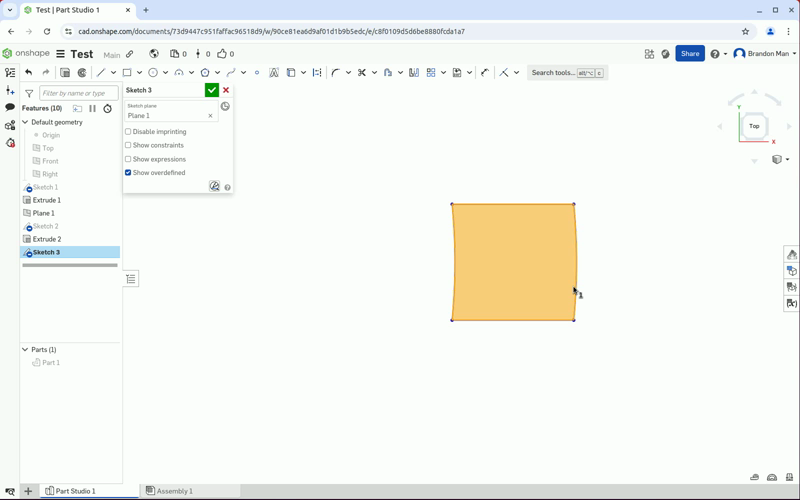
scroll(-6)
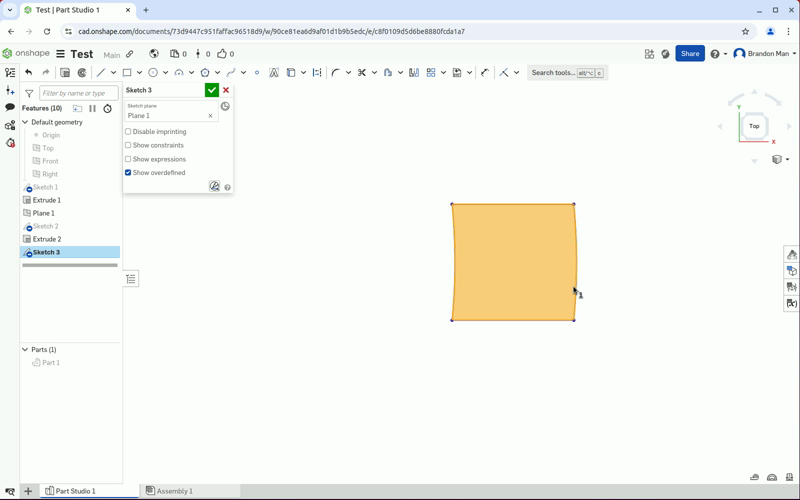
scroll(-6)
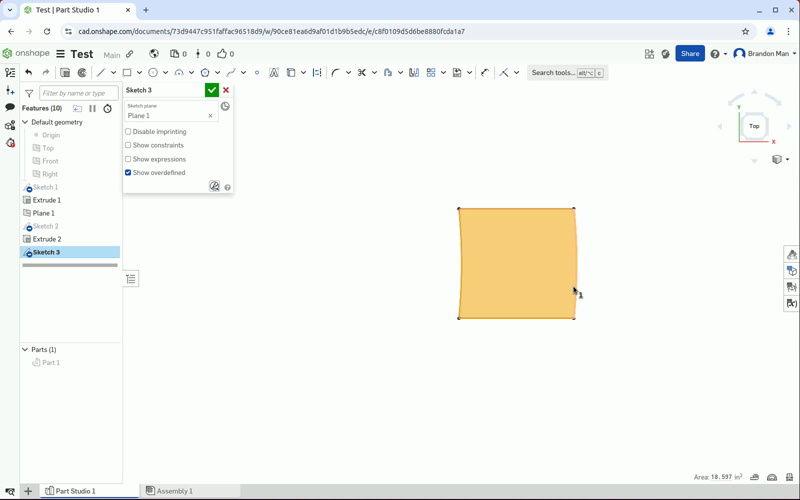
scroll(-6)
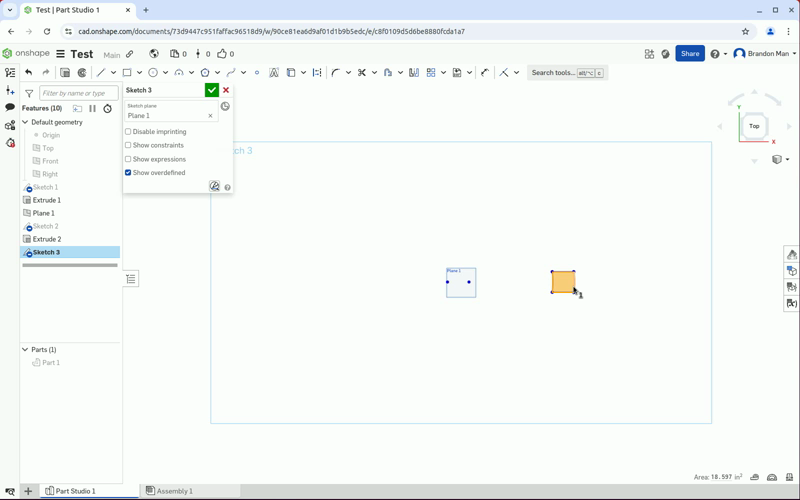
mouse_move(73, 352)
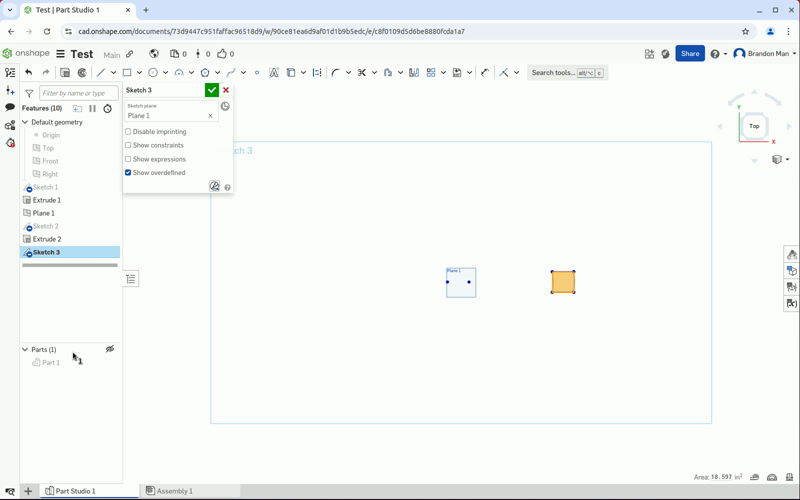
key(shift+y)
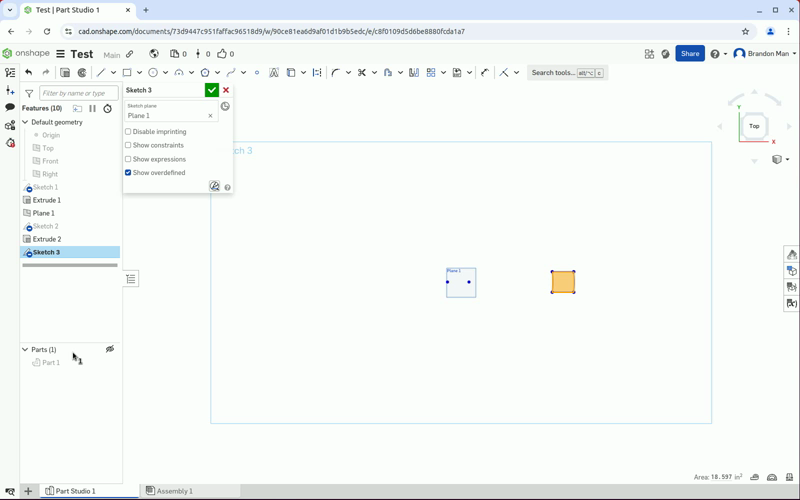
key(shift+e)
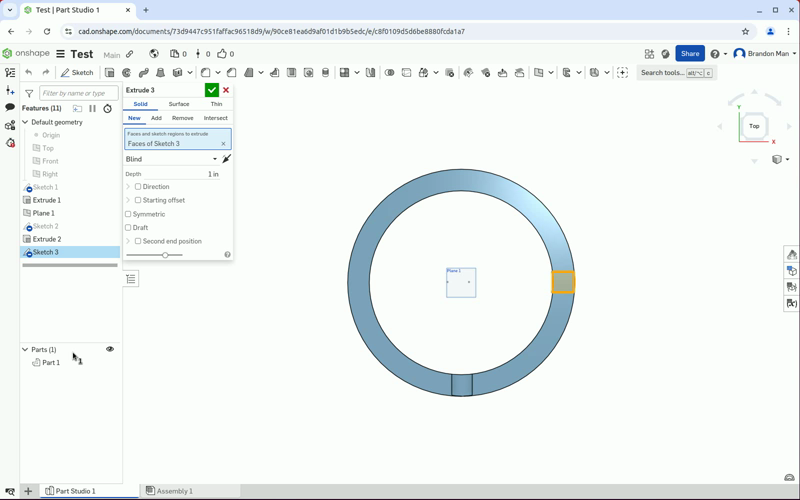
mouse_move(143, 106)
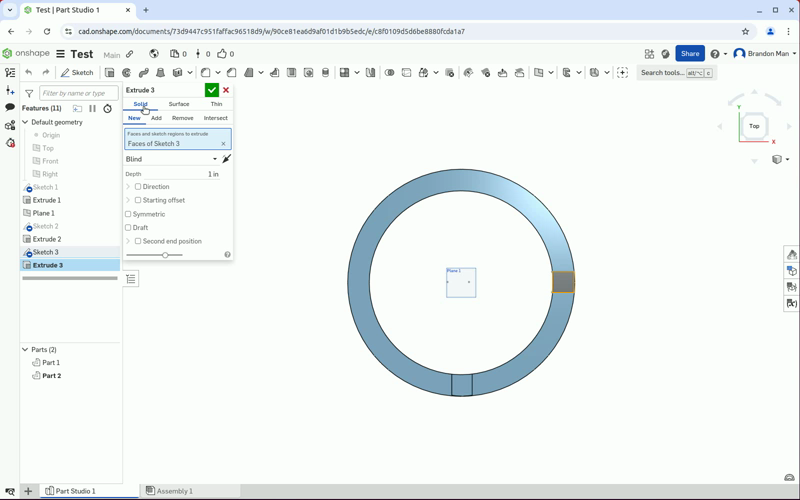
click(143, 106)
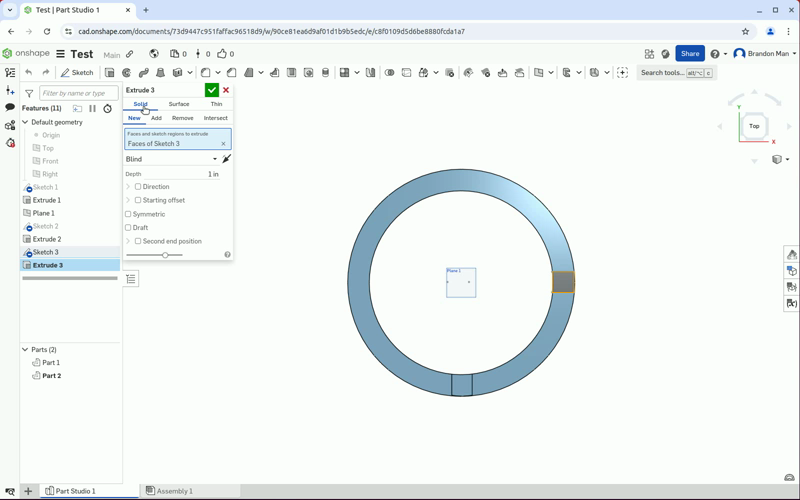
mouse_move(186, 120)
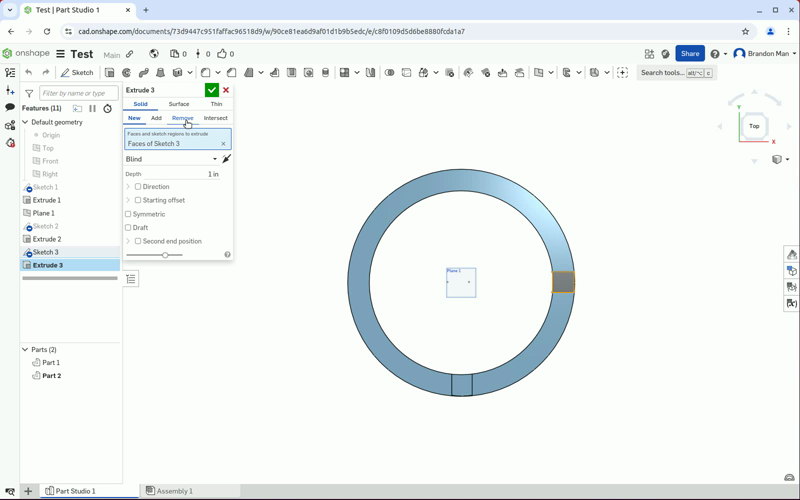
click(186, 120)
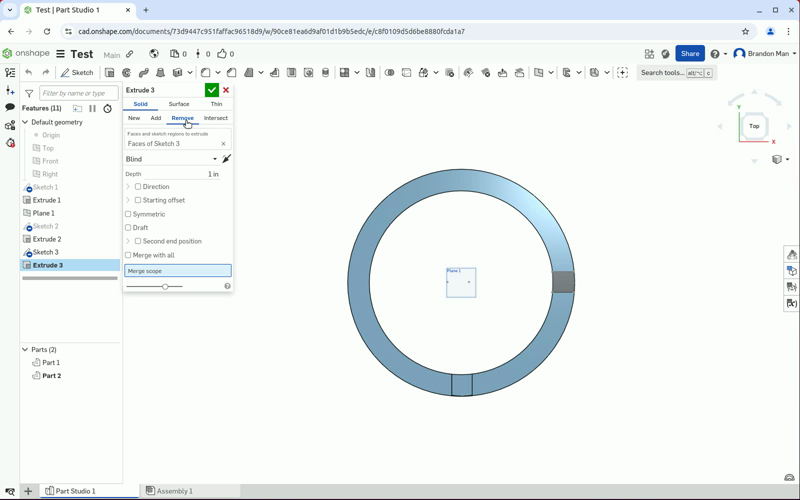
key(tab, 4)
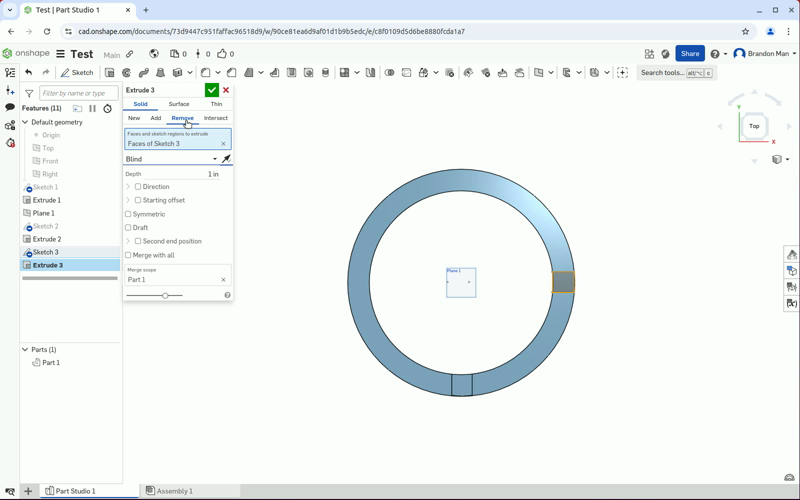
text(2.648)
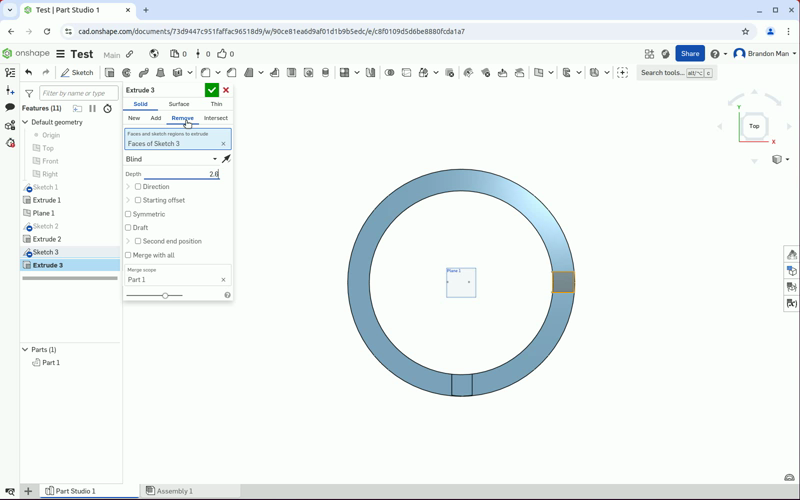
key(tab, 6)
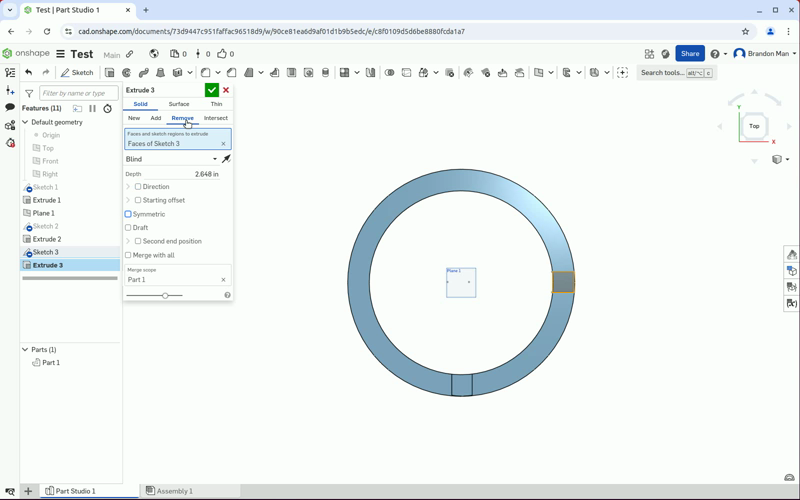
key(space)
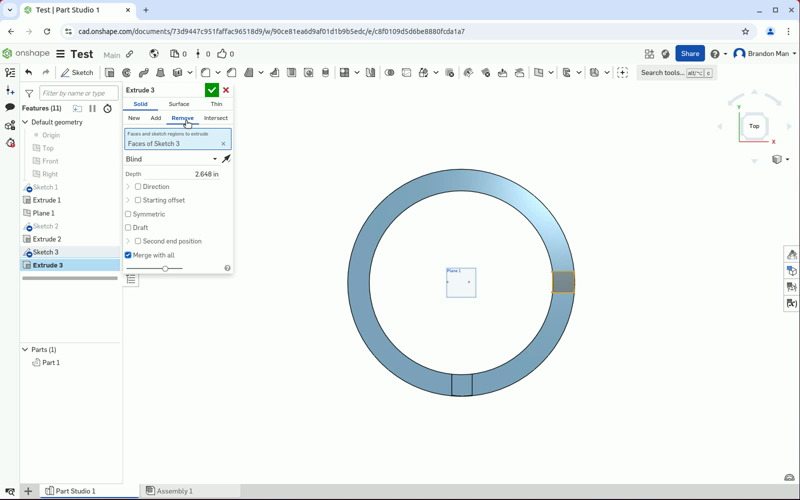
key(enter)
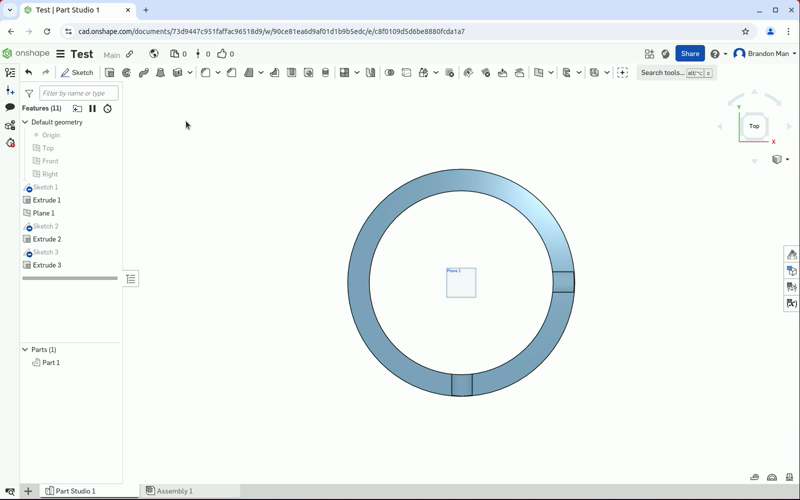
key(shift+h)
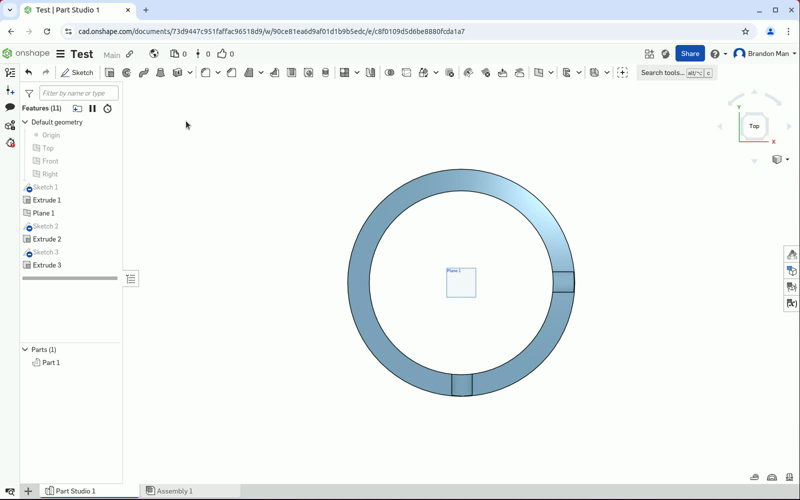
key(shift+h)
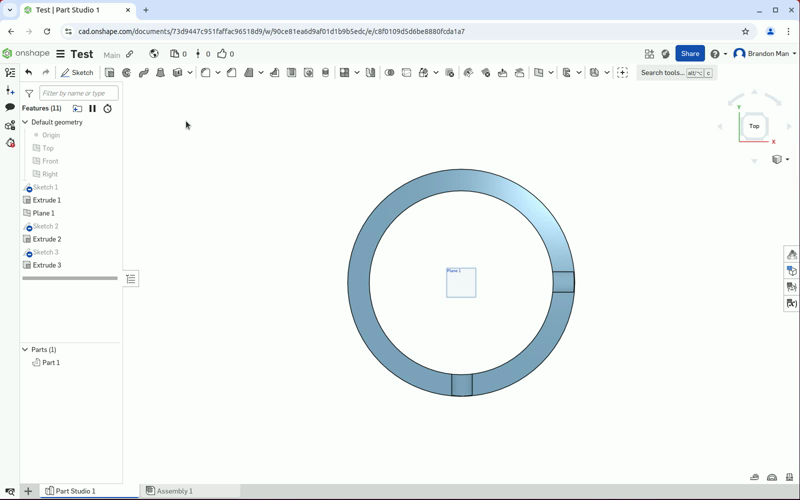
mouse_move(73, 189)
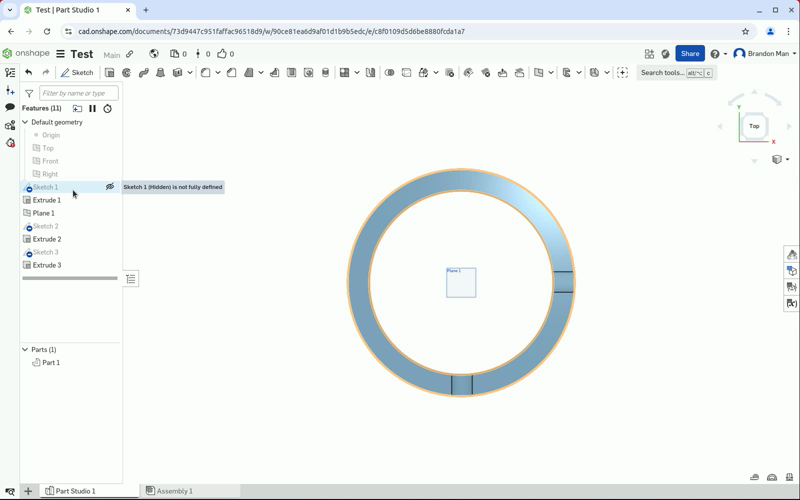
click(73, 189)
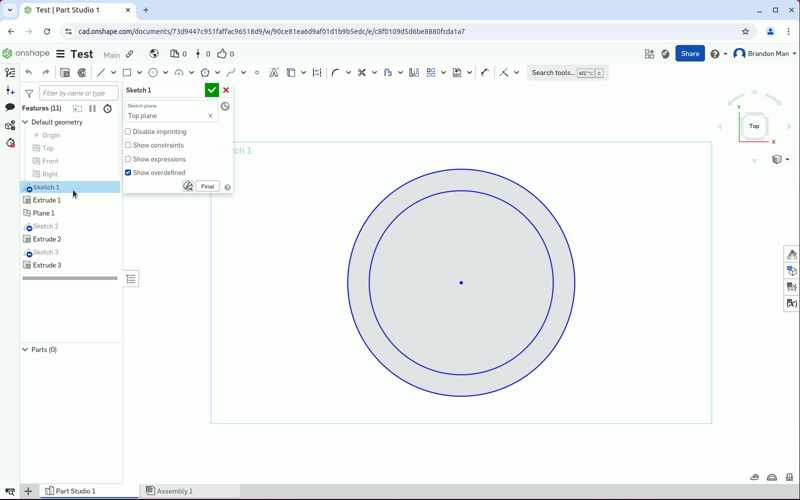
mouse_move(229, 92)
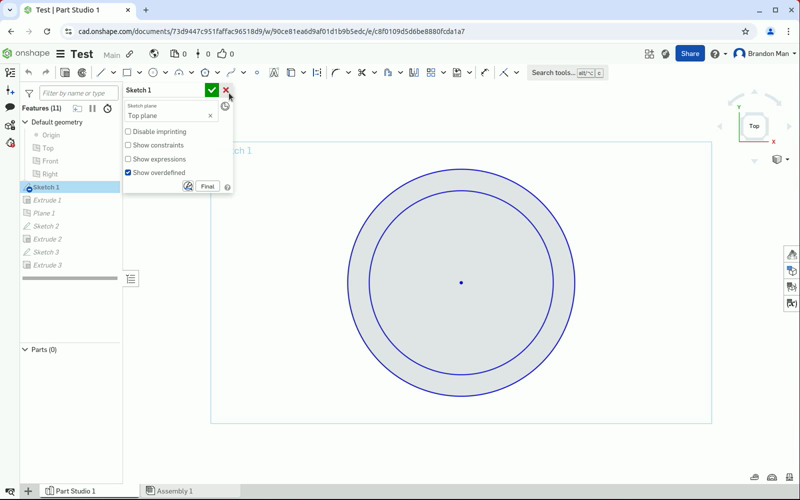
click(229, 92)
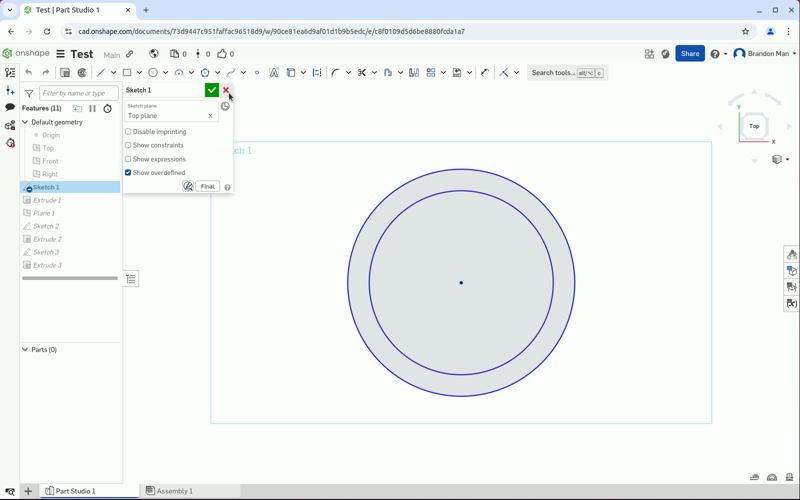
key(shift+s)
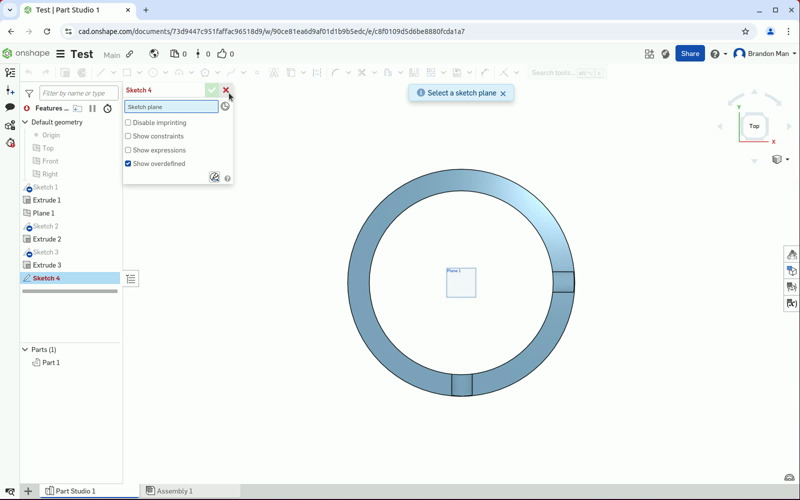
mouse_move(73, 215)
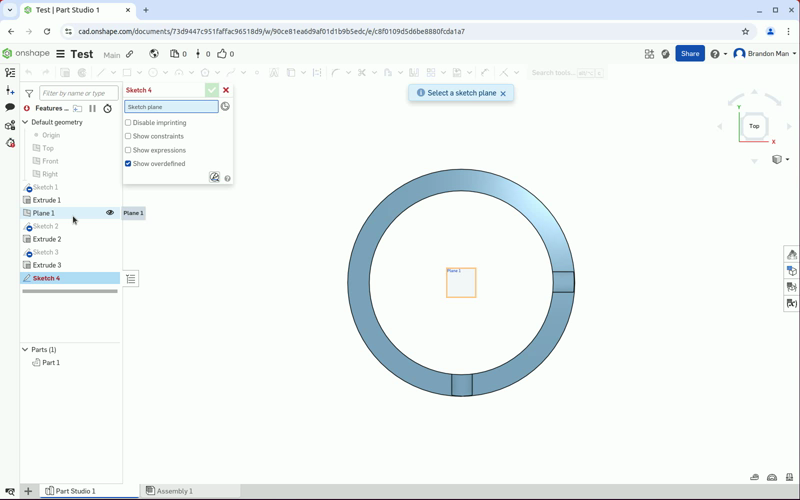
click(73, 215)
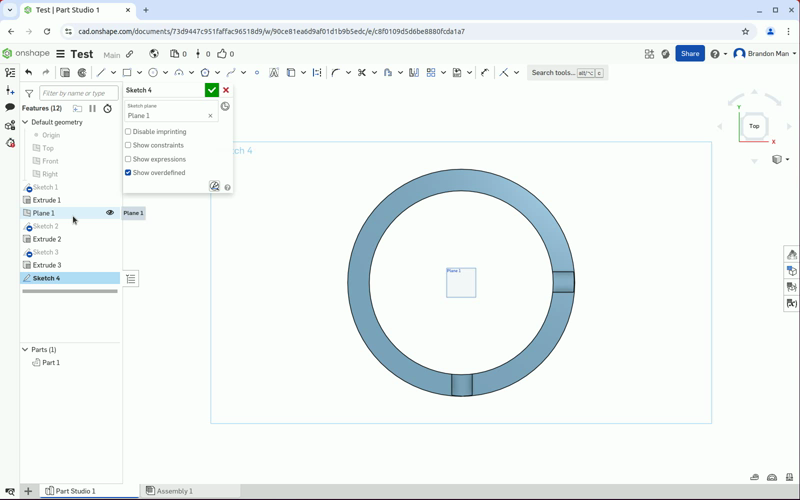
mouse_move(73, 352)
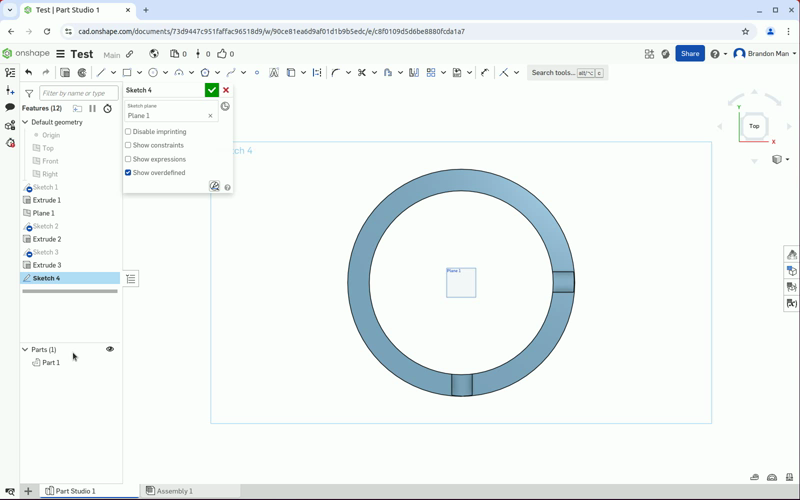
key(y)
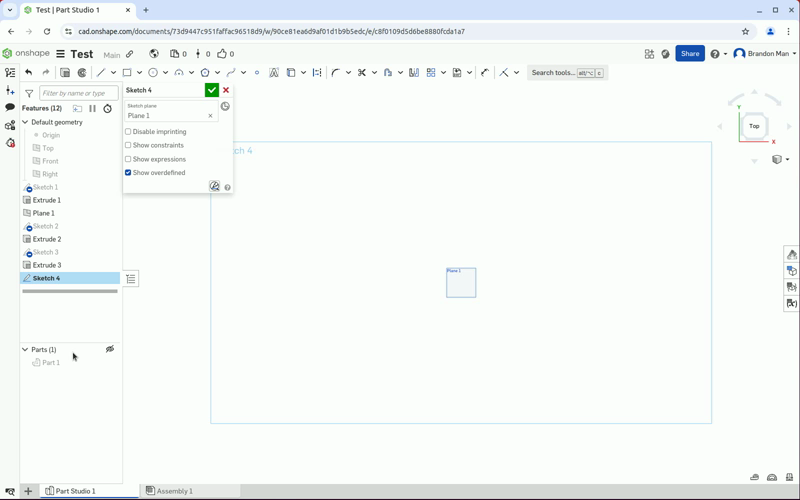
key(a)
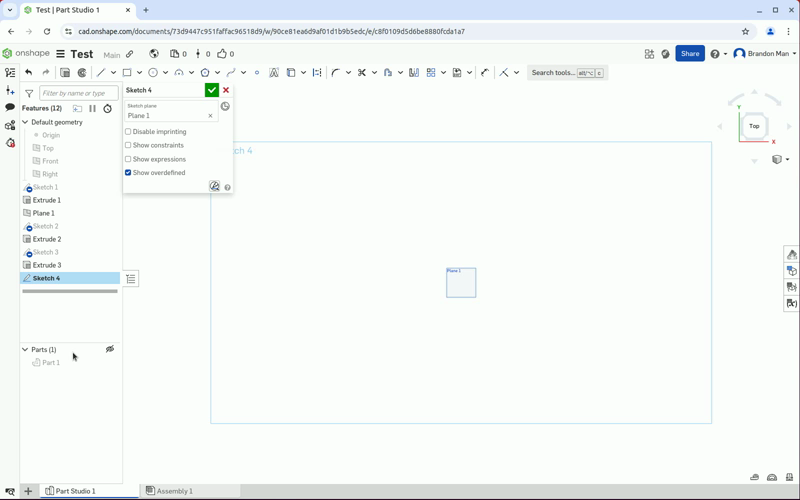
key_down(shift)
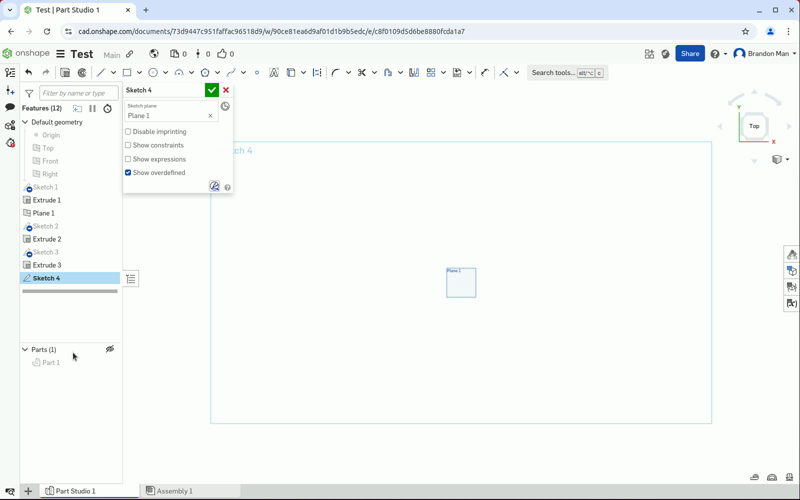
mouse_move(451, 191)
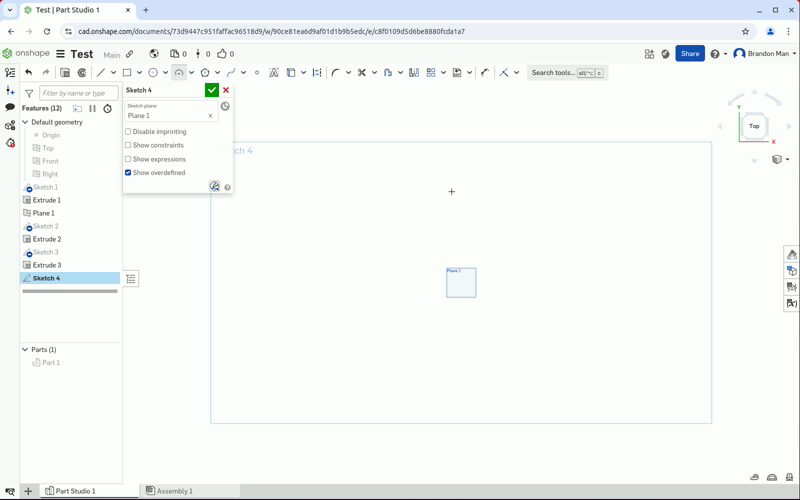
click(451, 191)
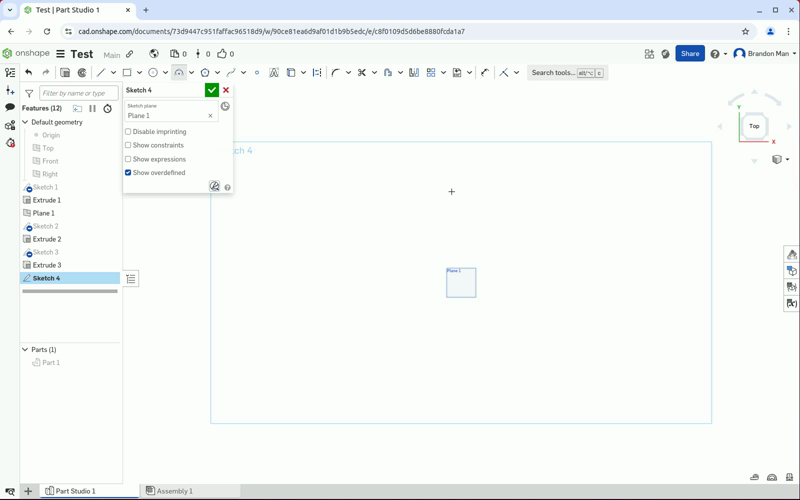
key_up(shift)
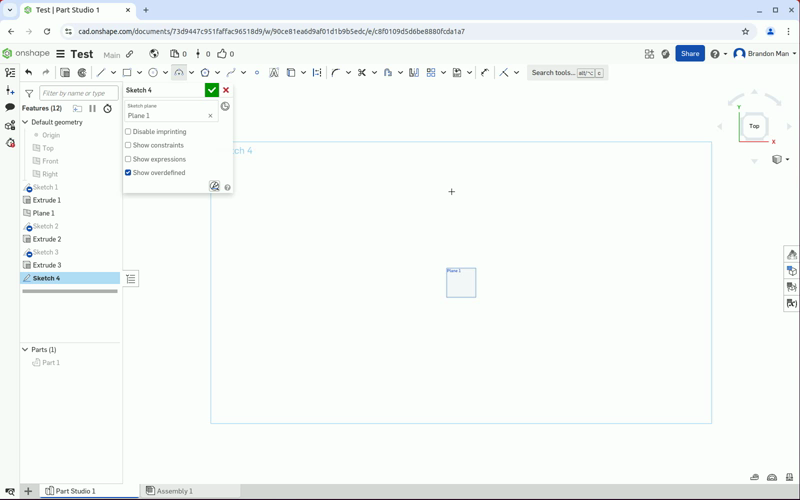
key_down(shift)
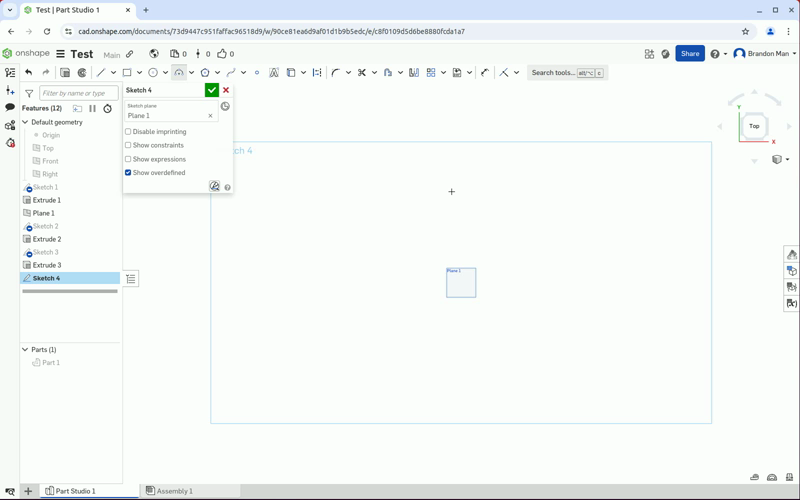
mouse_move(472, 191)
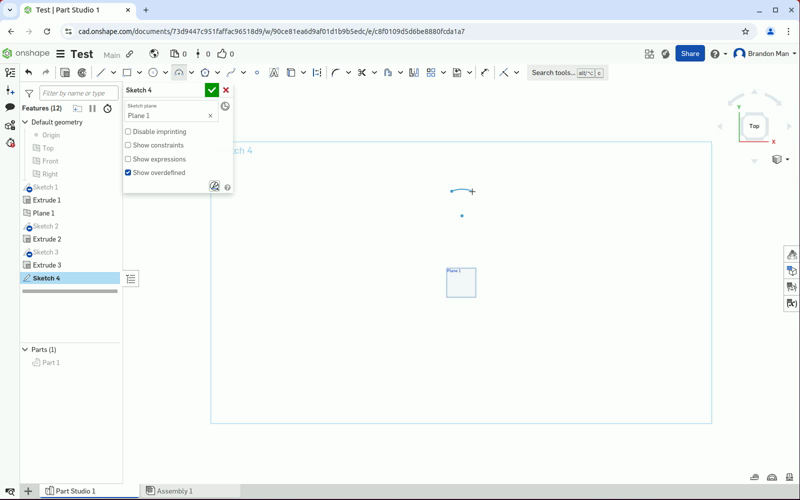
click(472, 191)
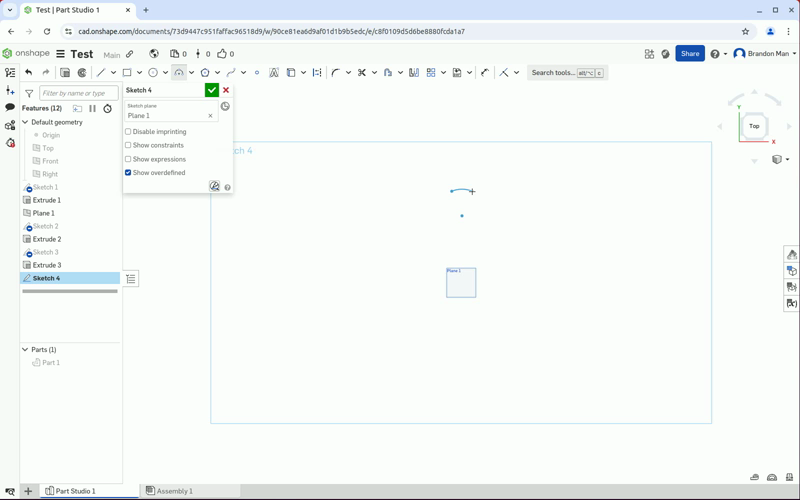
mouse_move(461, 190)
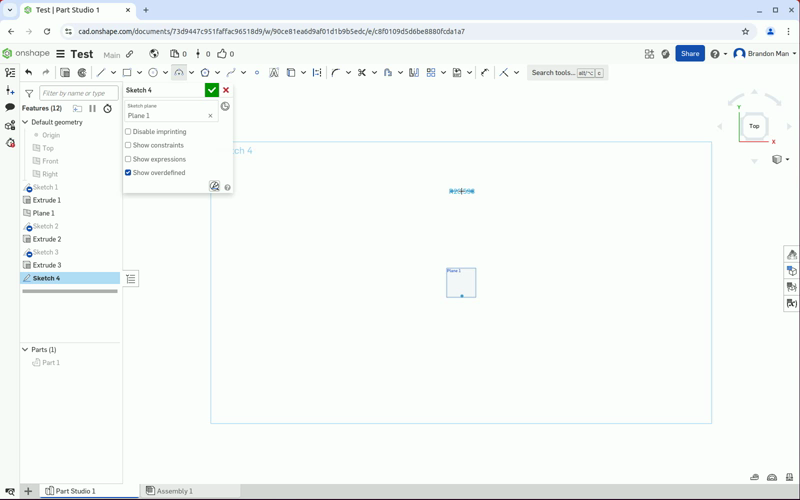
click(461, 190)
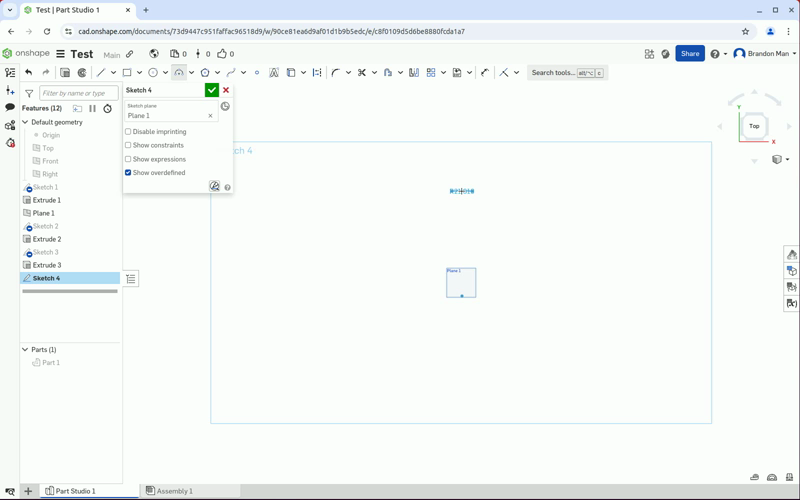
key_up(shift)
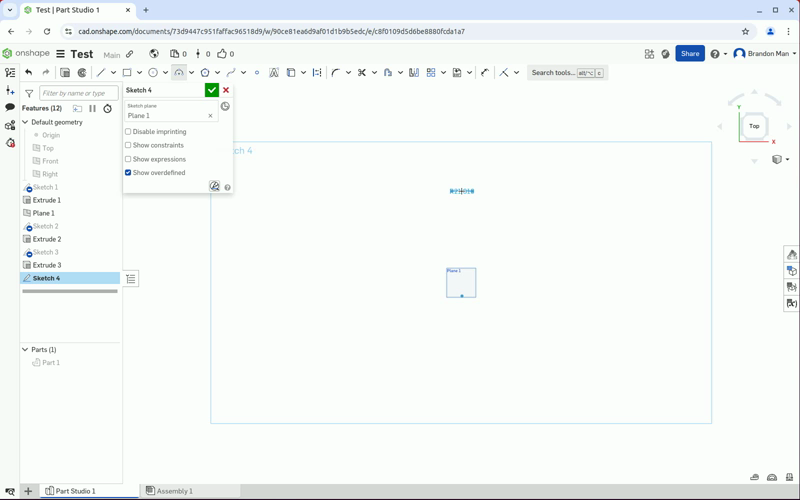
key(esc)
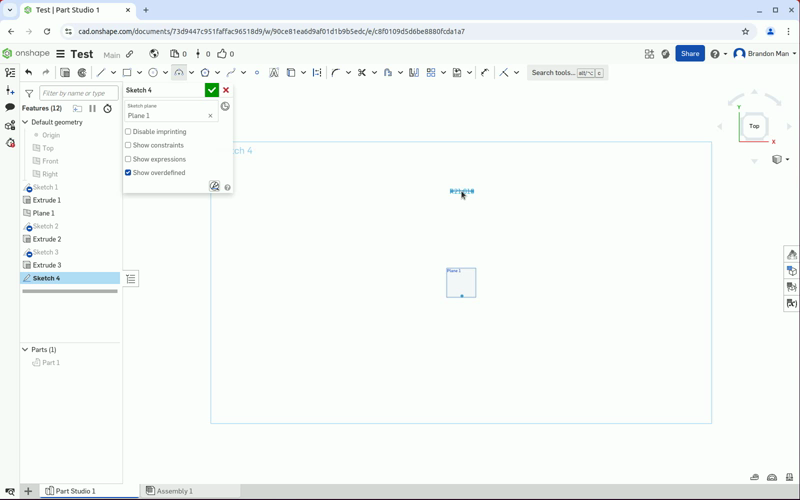
key(l)
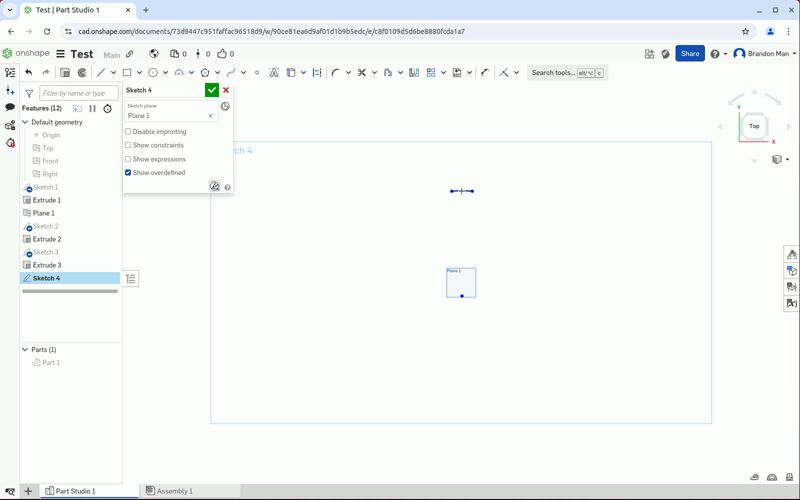
mouse_move(472, 191)
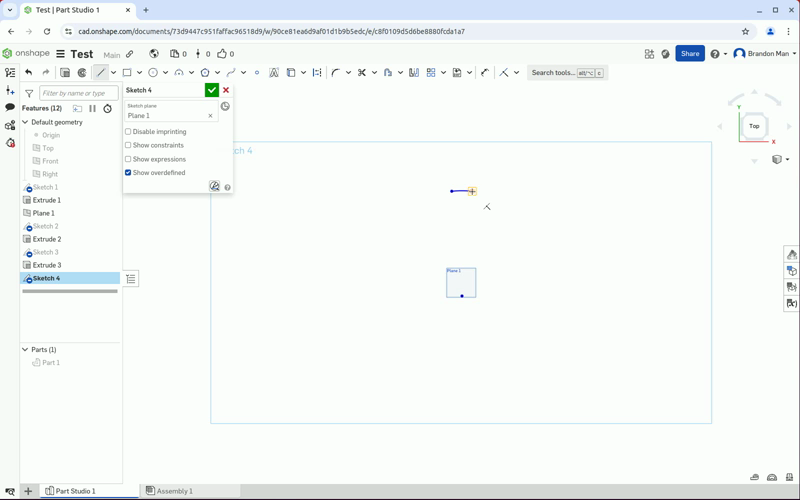
click(472, 191)
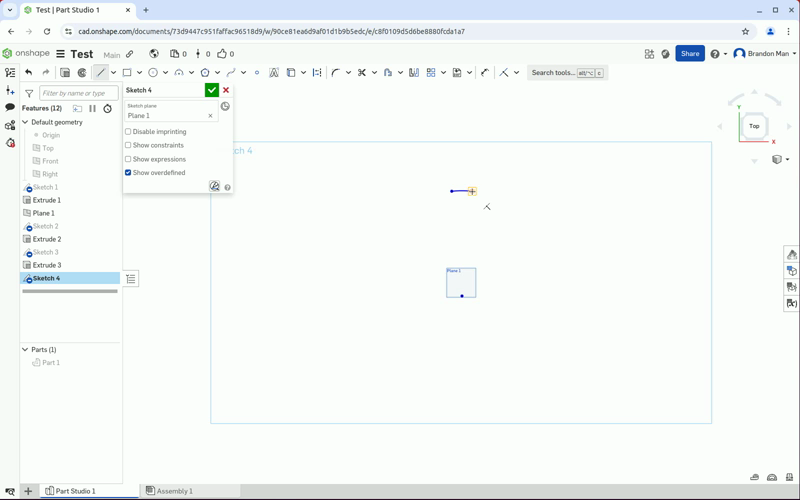
key_down(shift)
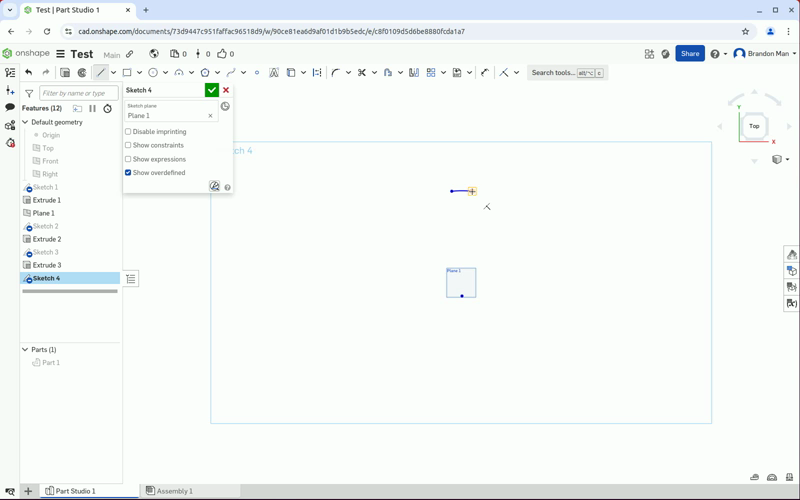
mouse_move(502, 191)
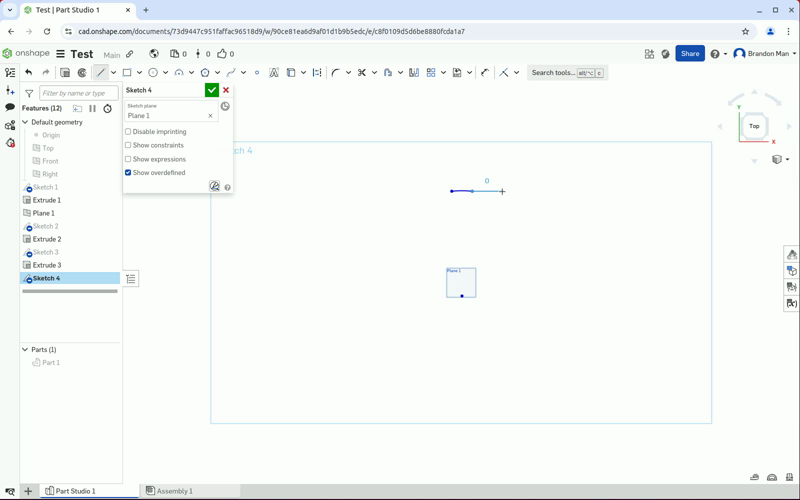
mouse_move(472, 170)
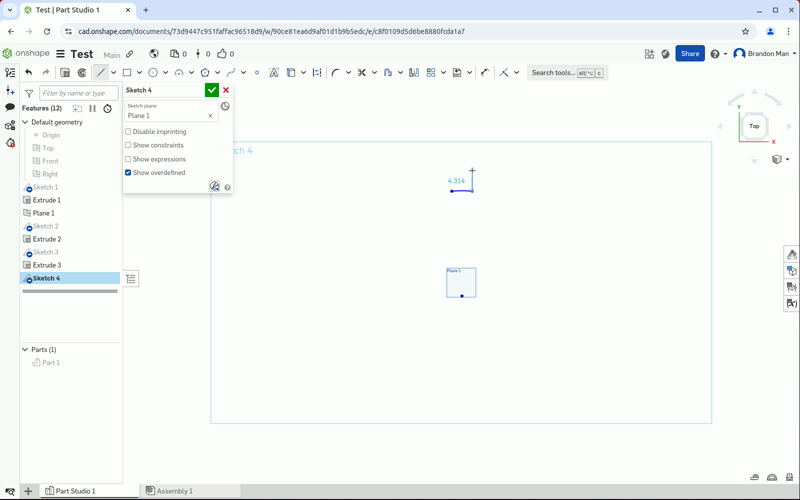
click(472, 170)
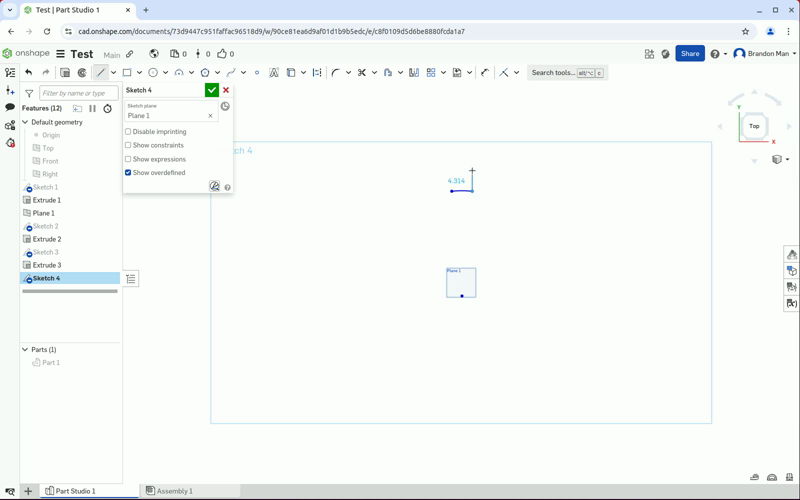
key_up(shift)
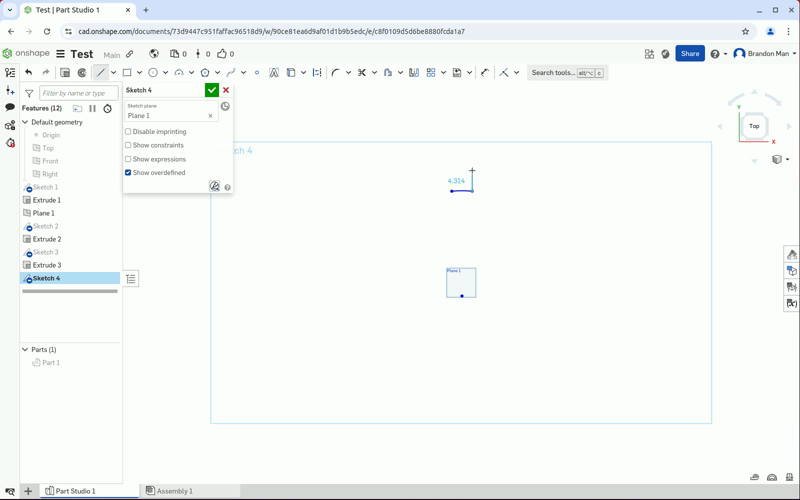
key(esc)
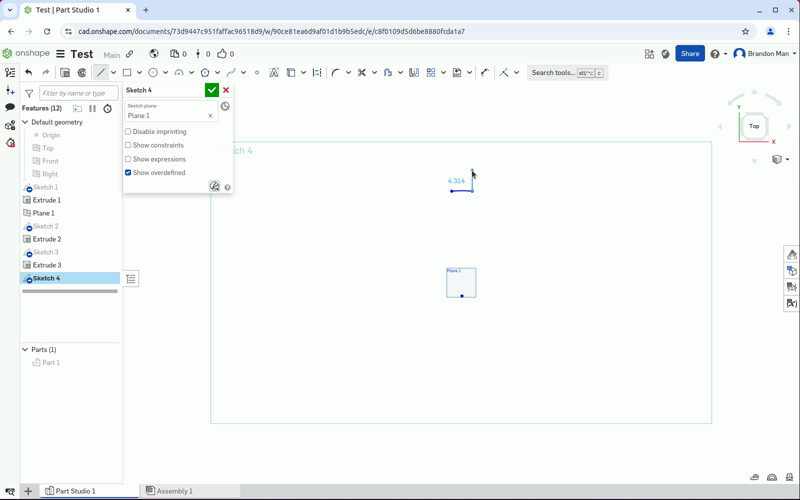
key(a)
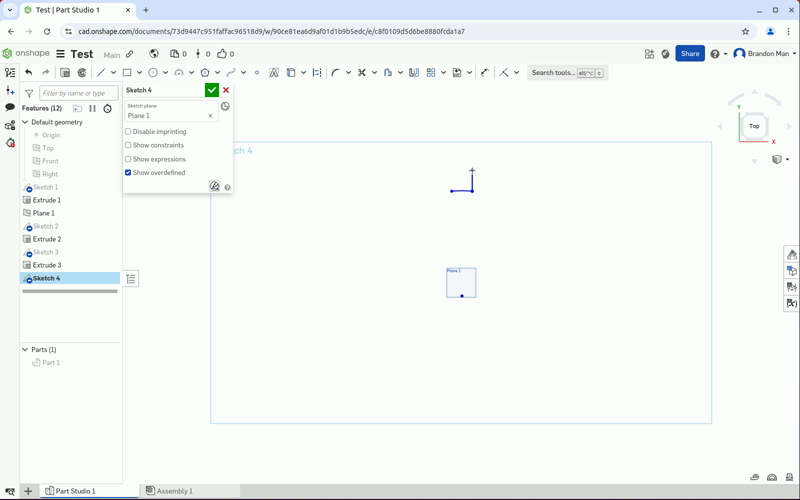
mouse_move(472, 170)
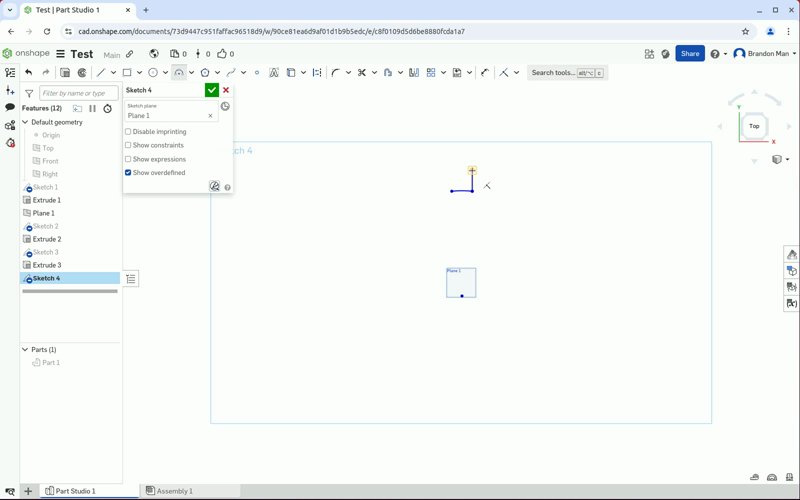
click(472, 170)
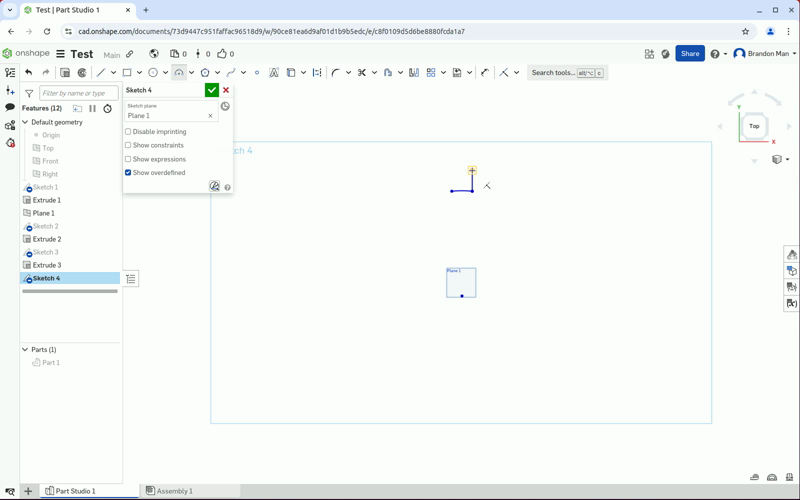
key_down(shift)
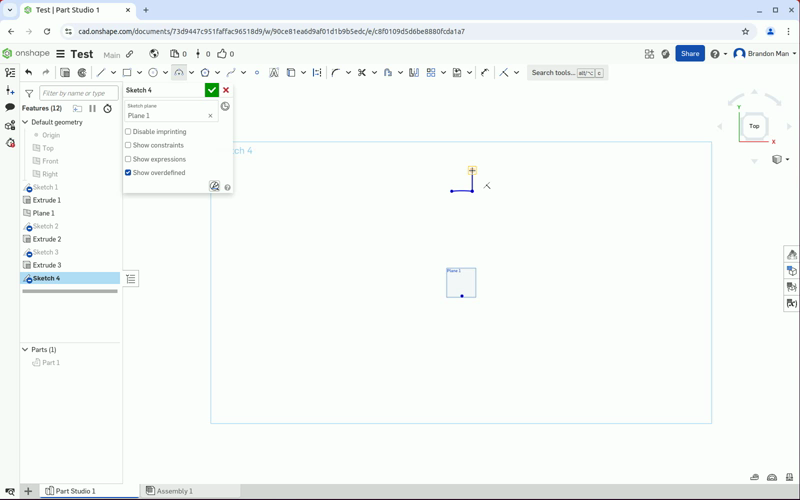
mouse_move(451, 170)
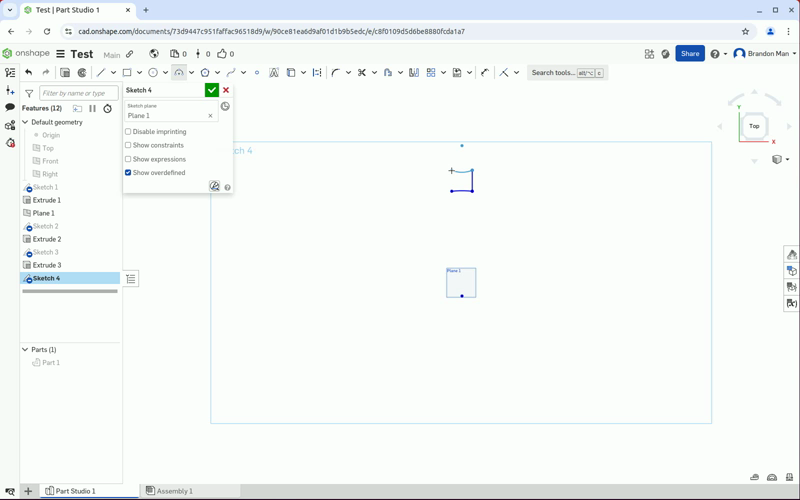
click(451, 170)
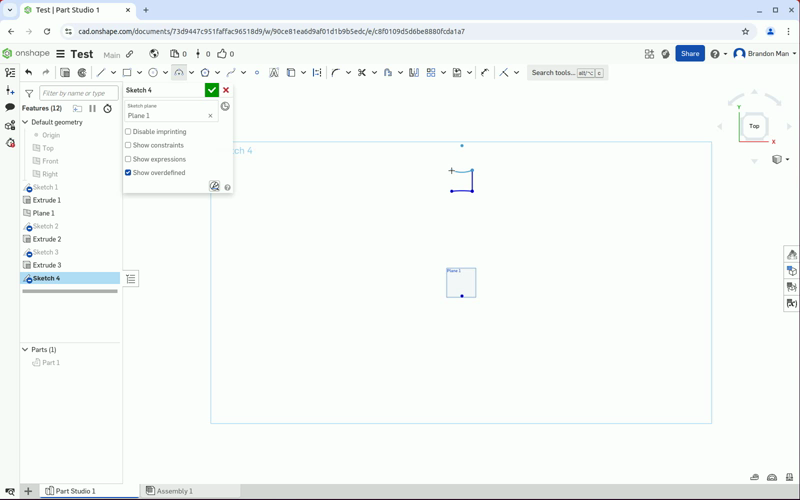
mouse_move(461, 169)
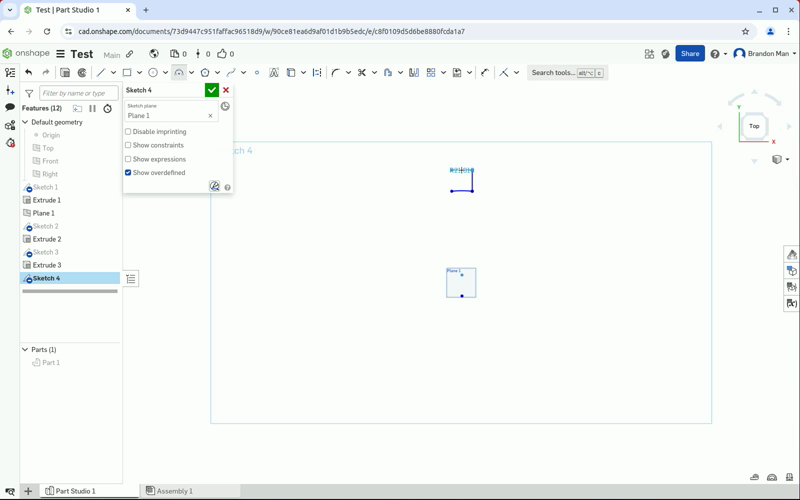
click(461, 169)
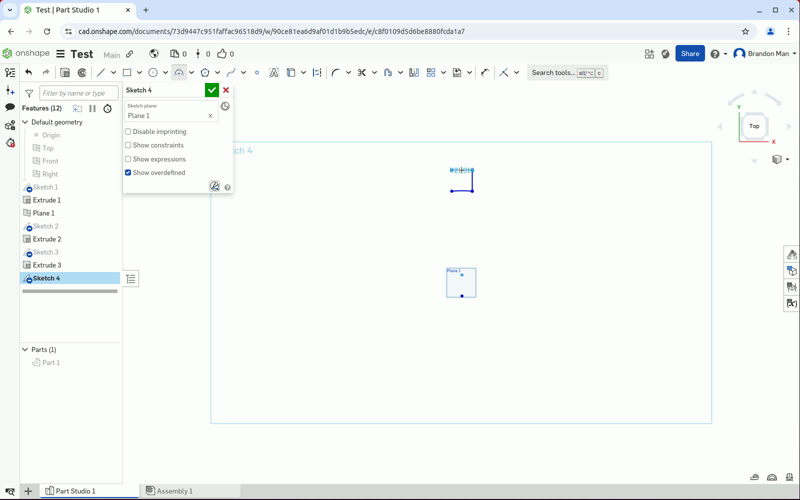
key_up(shift)
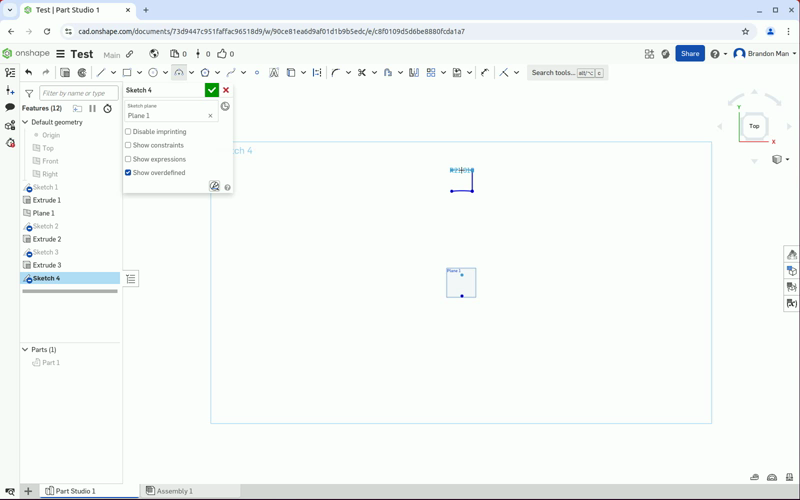
key(esc)
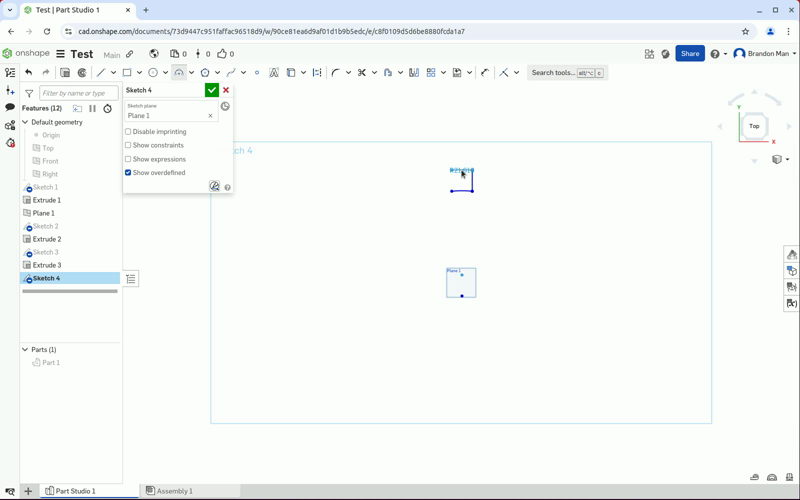
key(l)
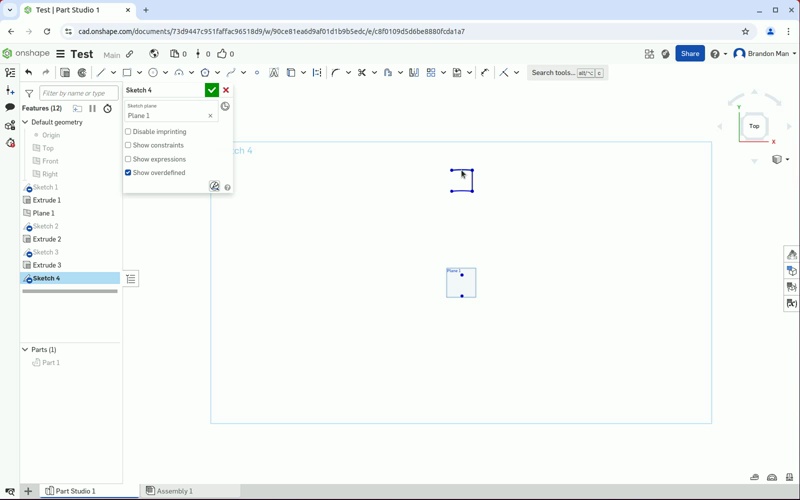
mouse_move(451, 170)
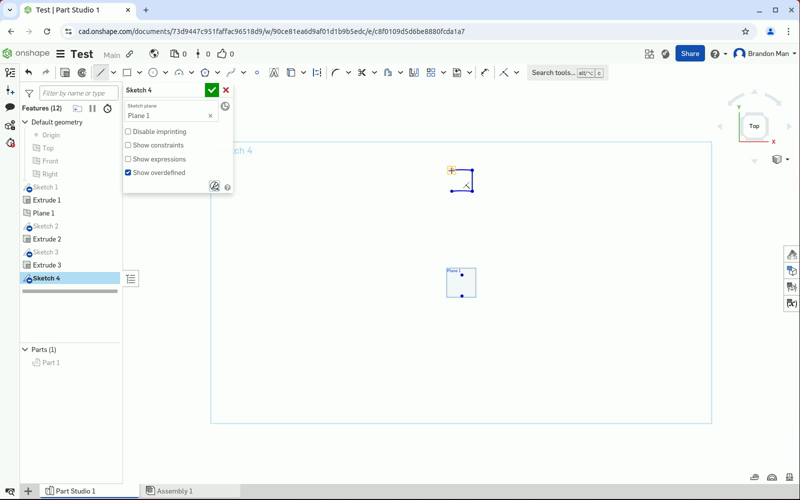
click(451, 170)
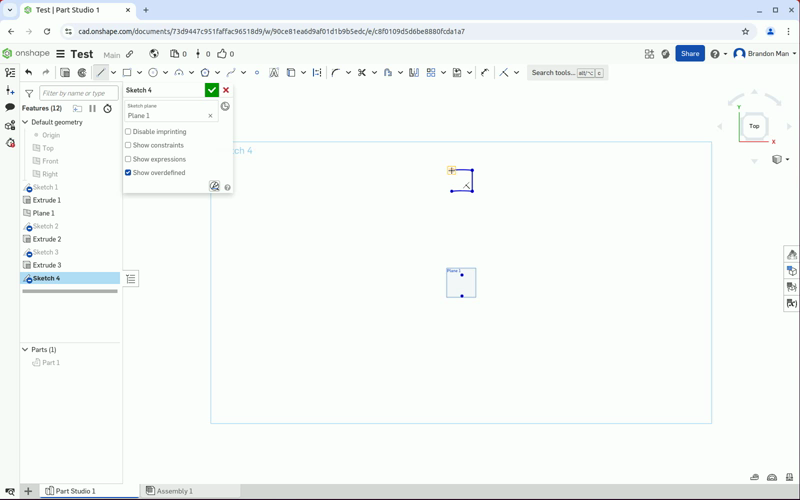
mouse_move(481, 170)
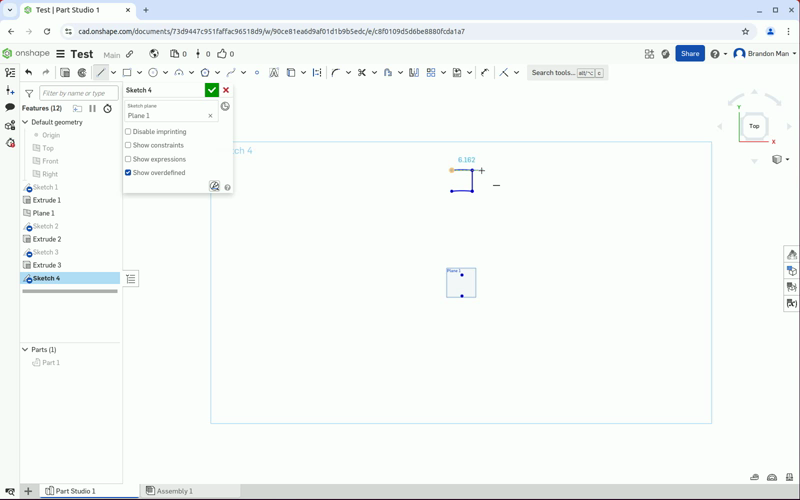
key_down(shift)
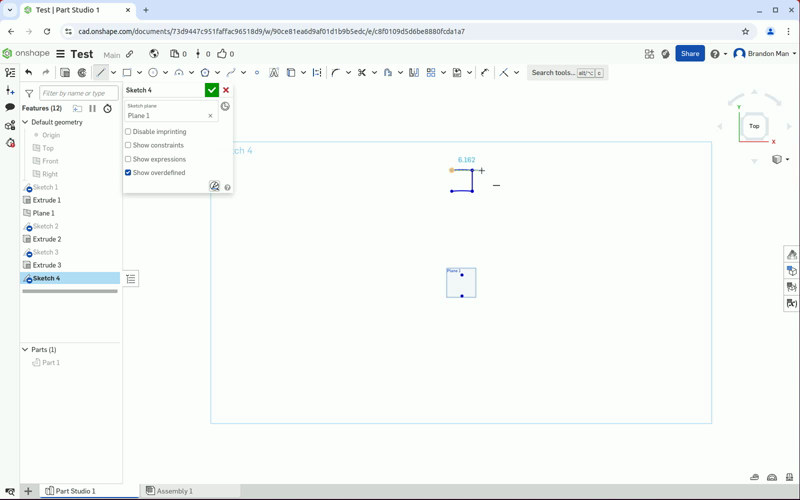
mouse_move(451, 191)
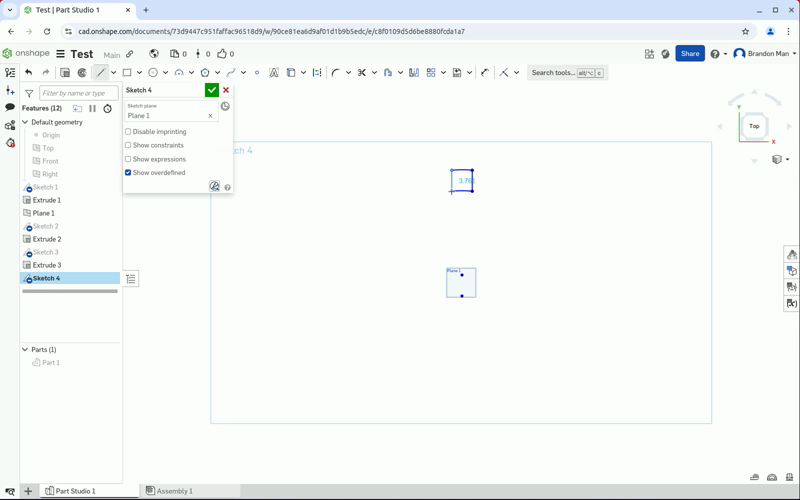
key_up(shift)
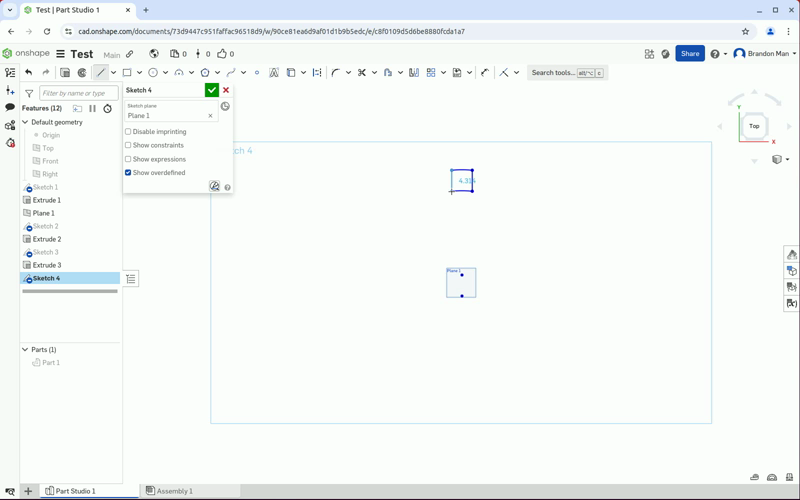
click(451, 191)
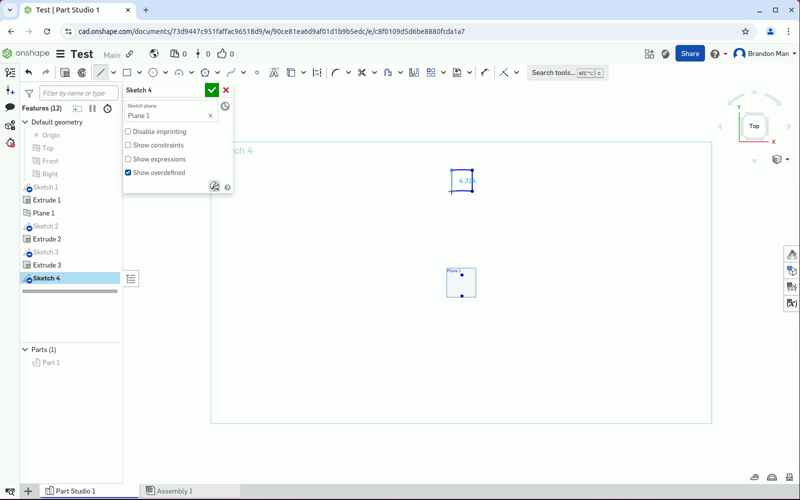
key(esc)
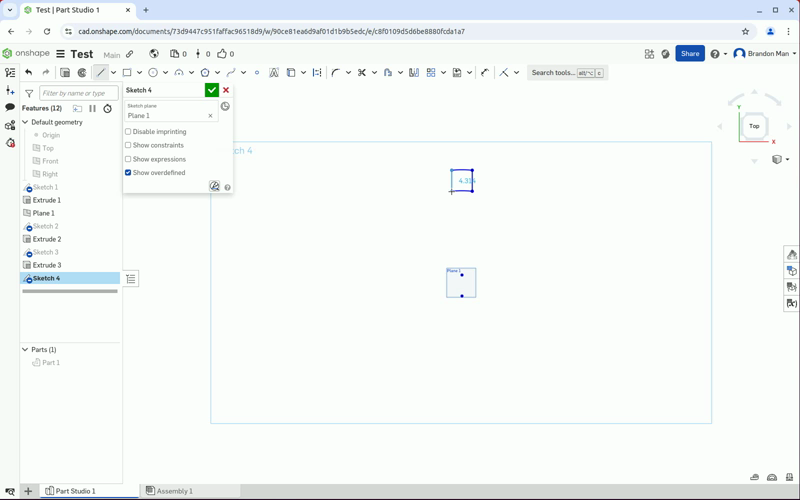
mouse_move(464, 177)
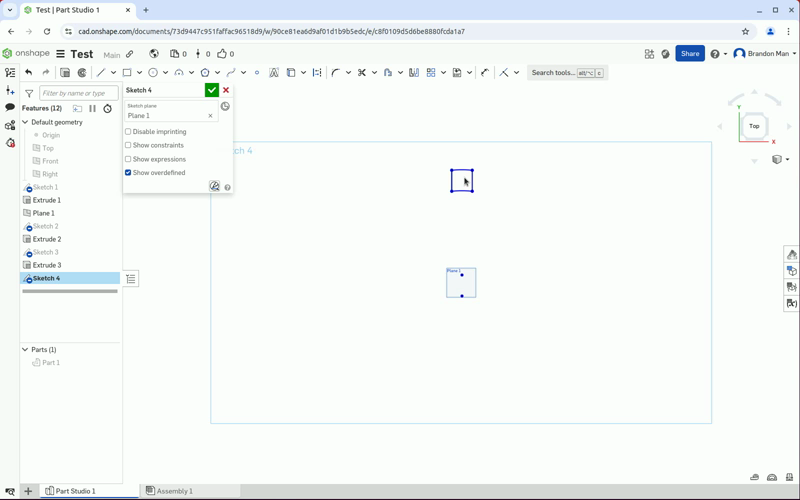
scroll(6)
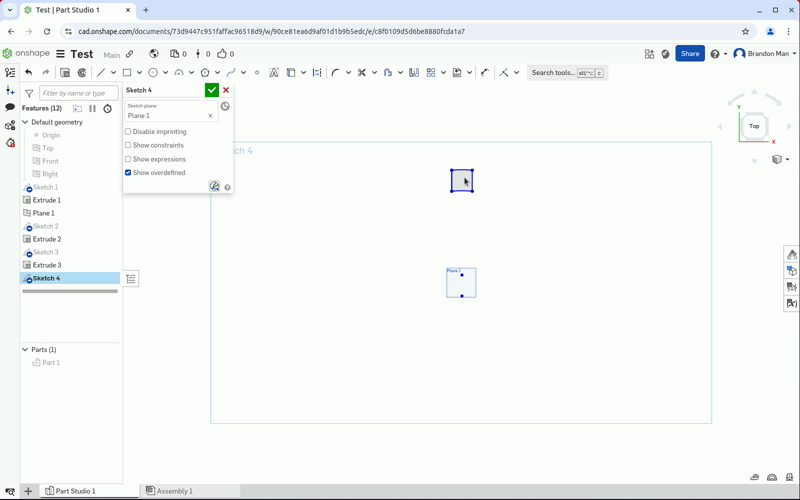
scroll(6)
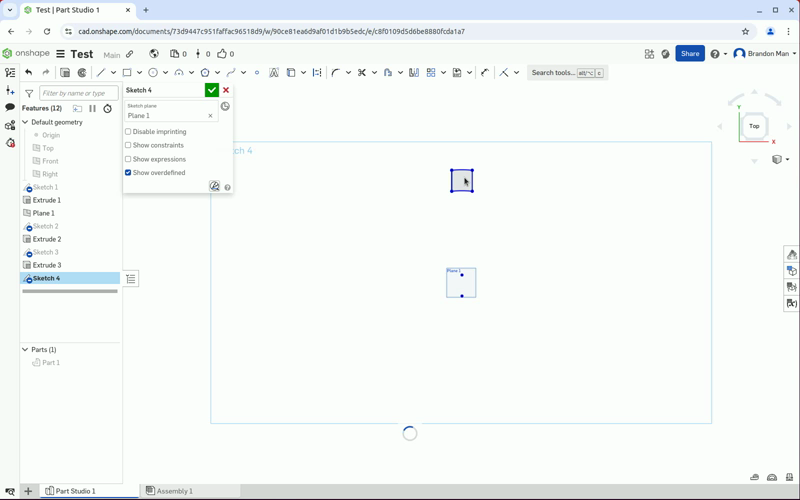
scroll(6)
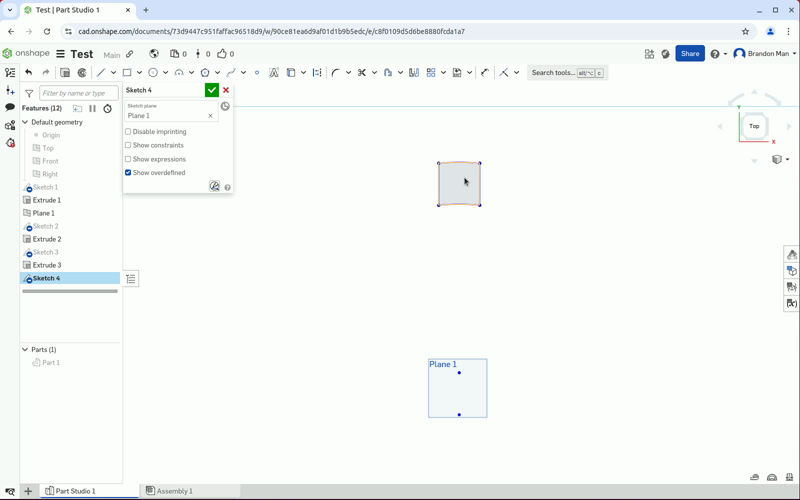
scroll(6)
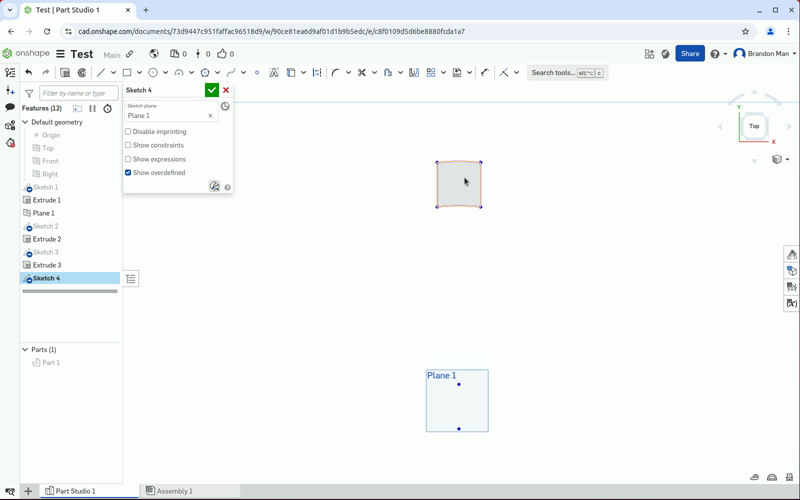
scroll(6)
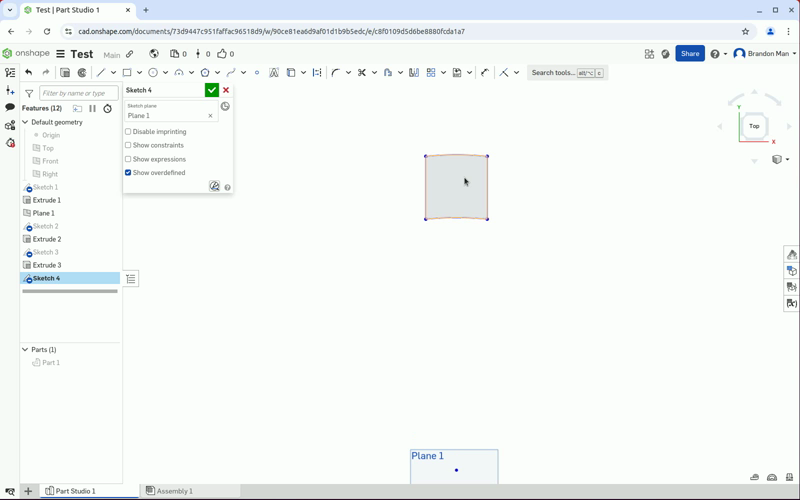
scroll(6)
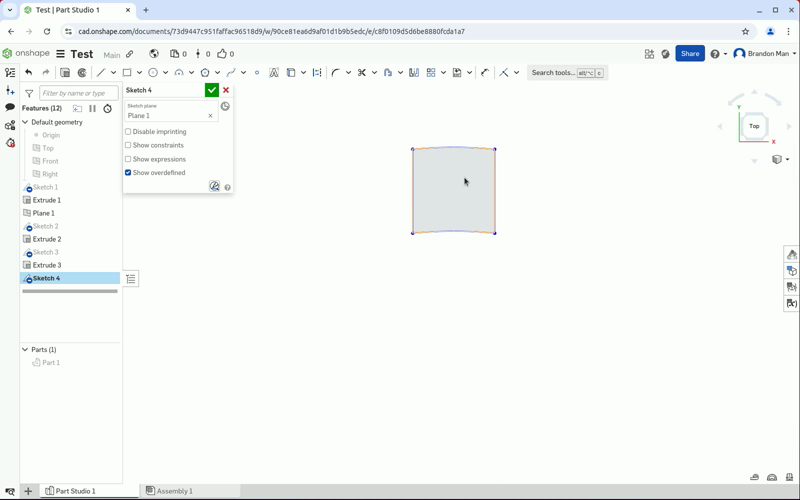
scroll(6)
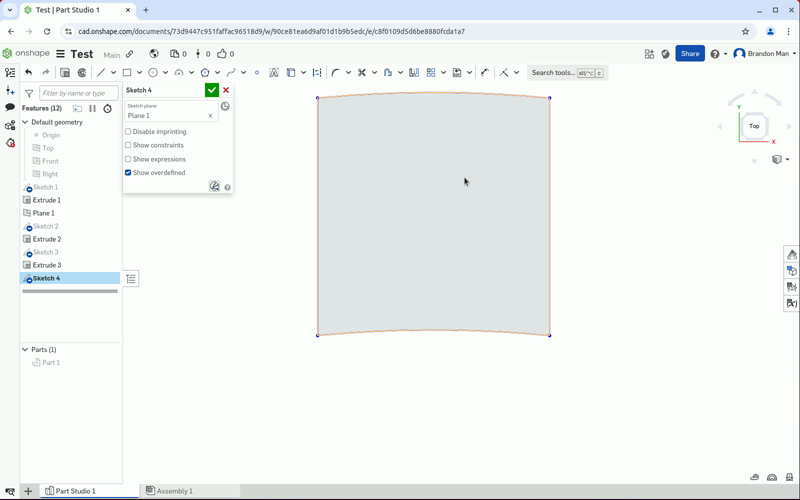
click(464, 177)
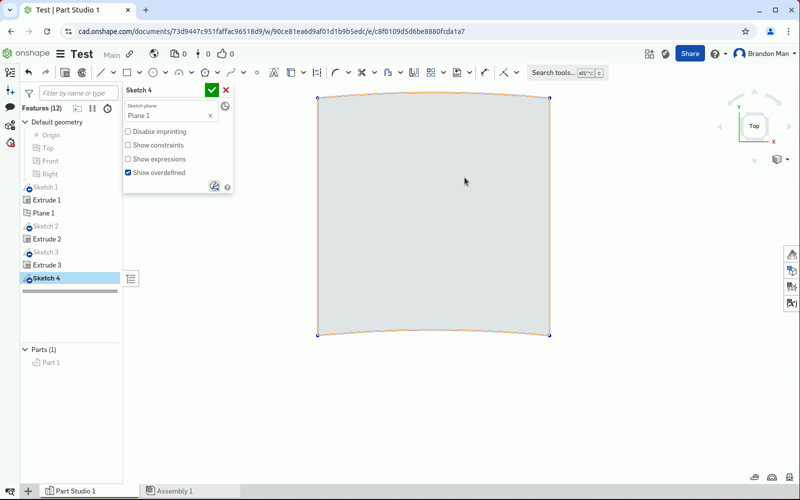
scroll(-6)
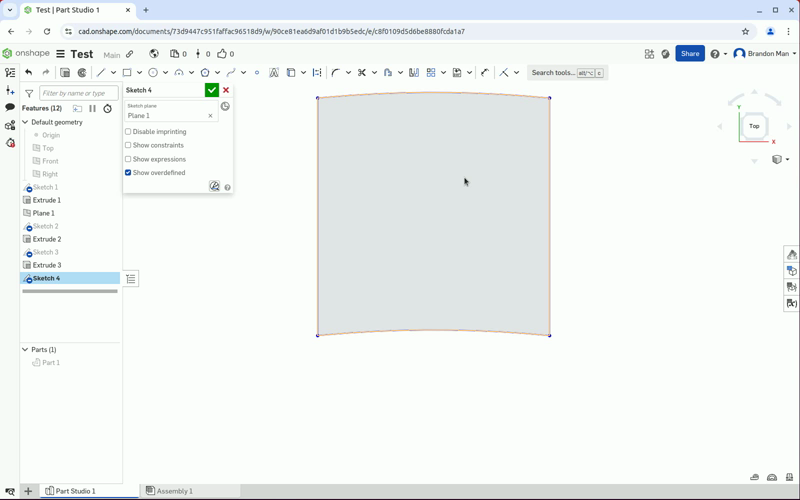
scroll(-6)
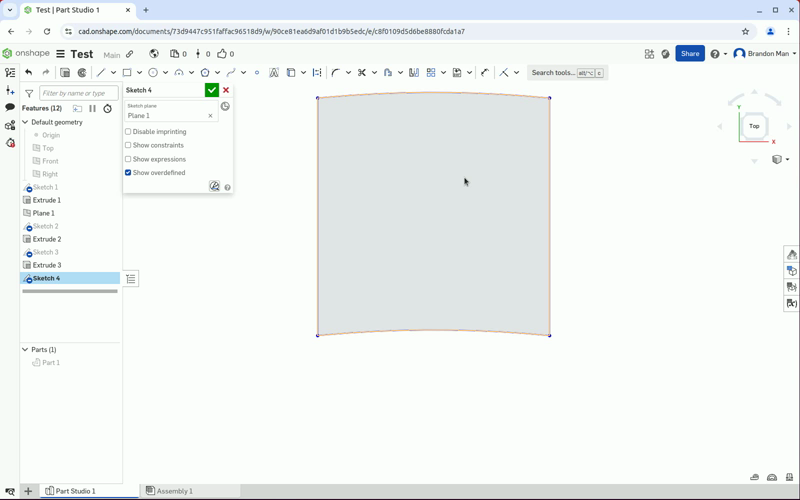
scroll(-6)
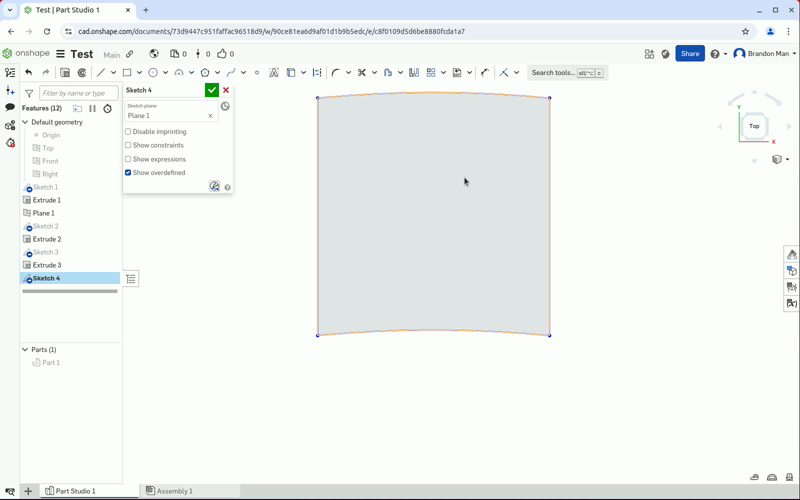
scroll(-6)
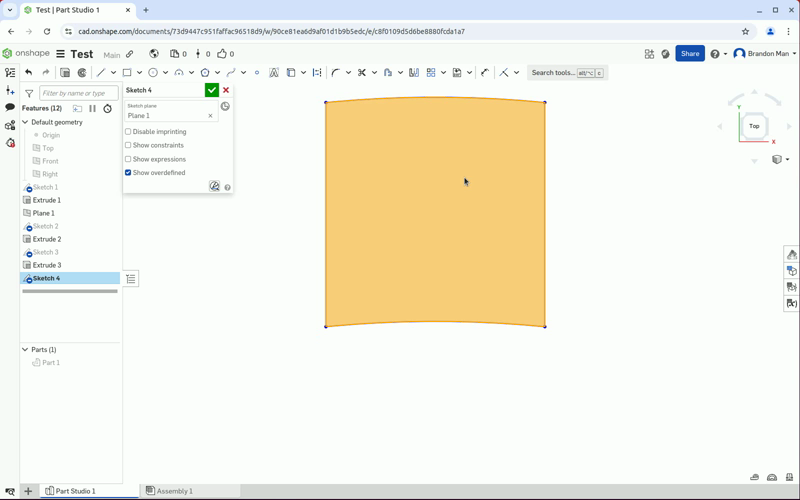
scroll(-6)
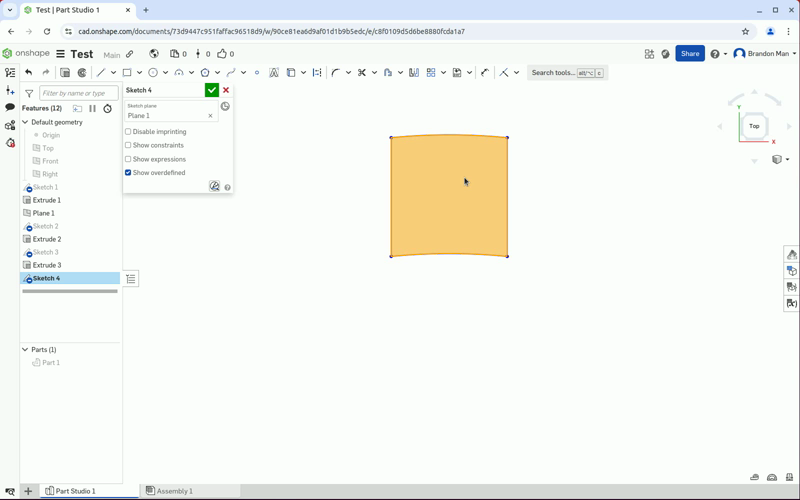
scroll(-6)
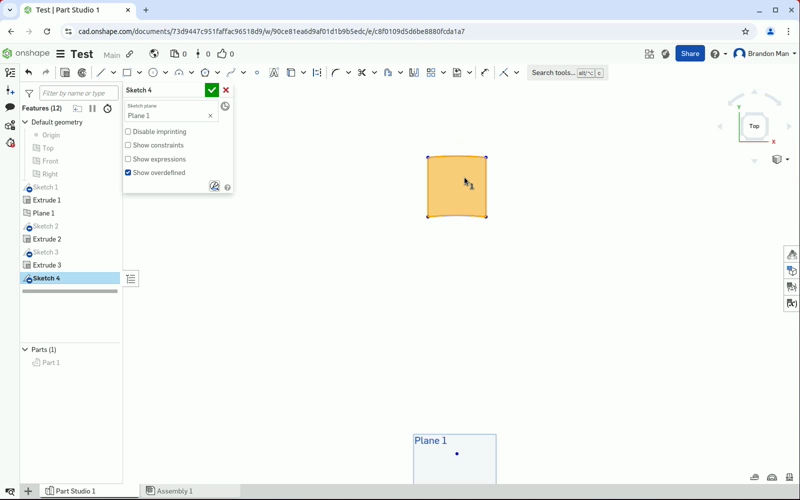
scroll(-6)
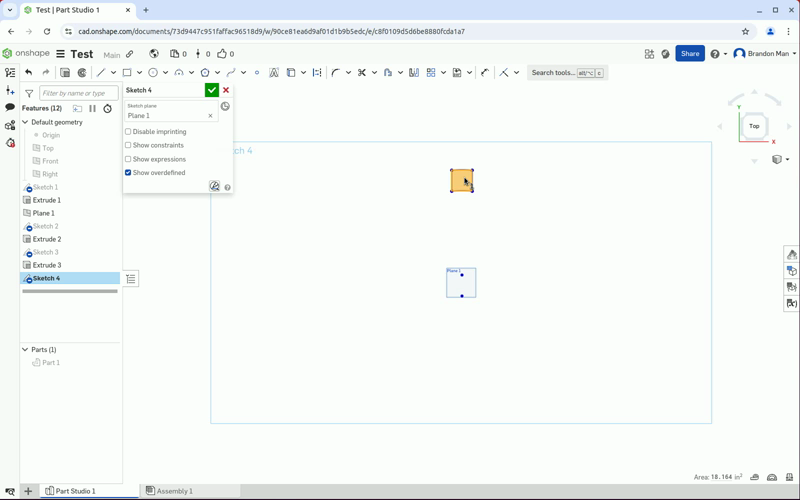
mouse_move(73, 352)
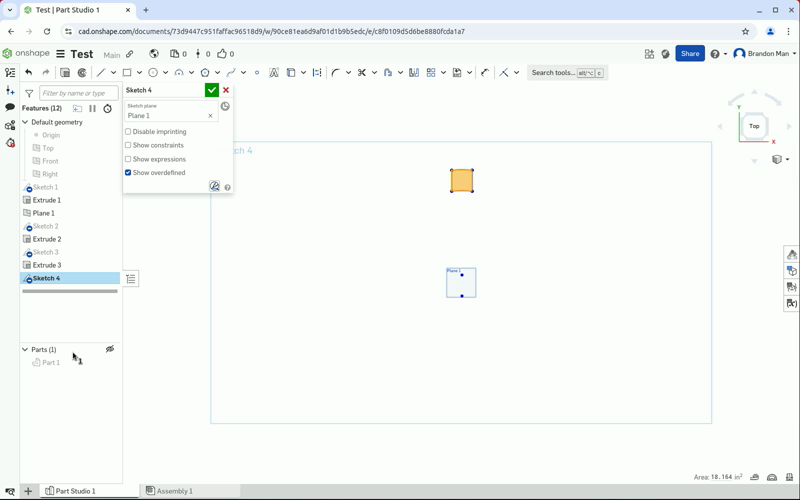
key(shift+y)
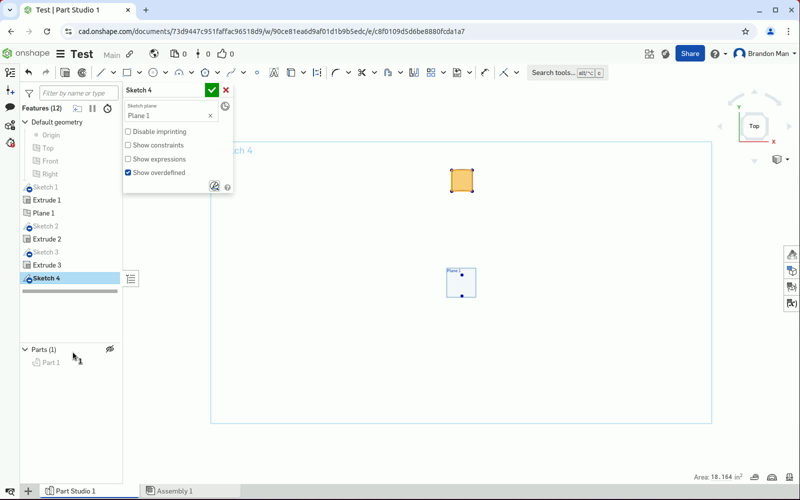
key(shift+e)
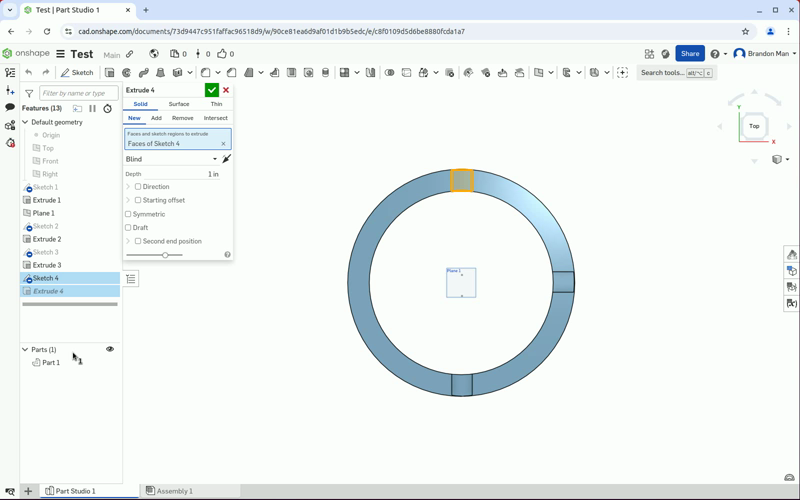
mouse_move(143, 106)
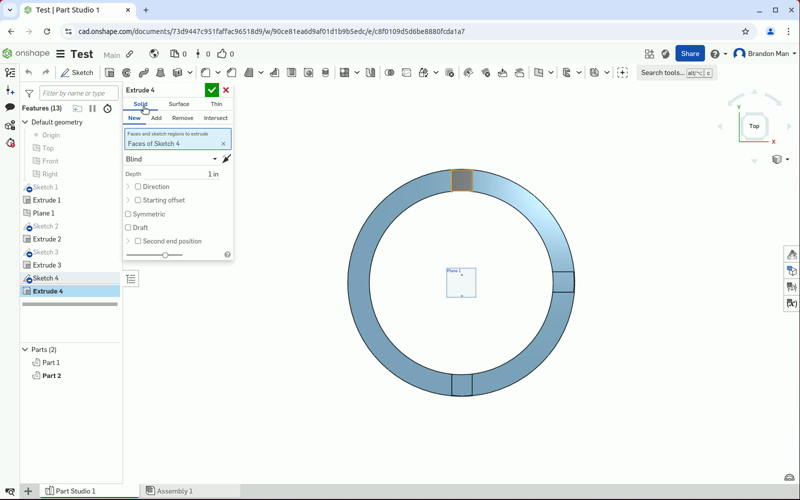
click(143, 106)
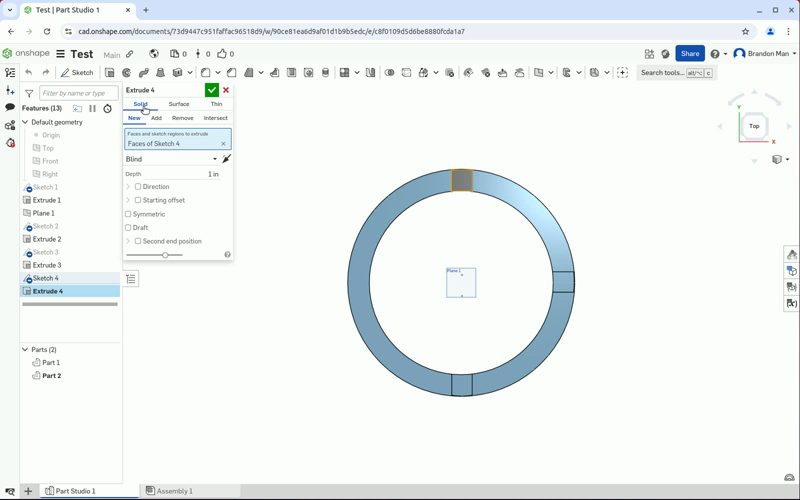
mouse_move(186, 120)
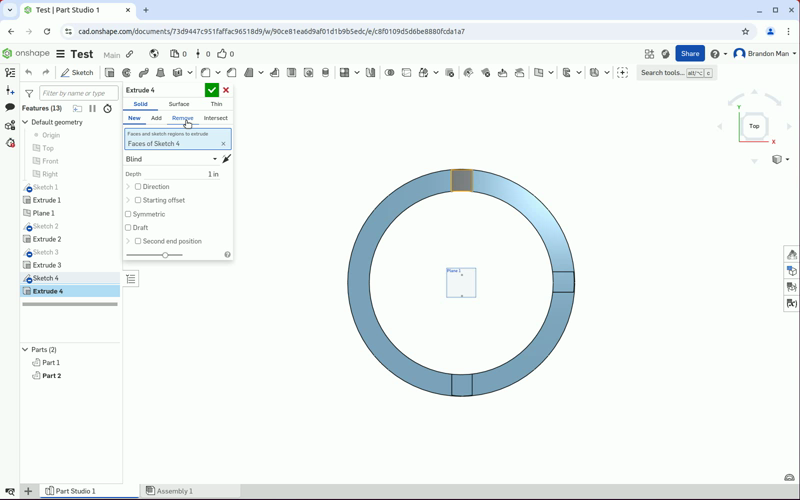
click(186, 120)
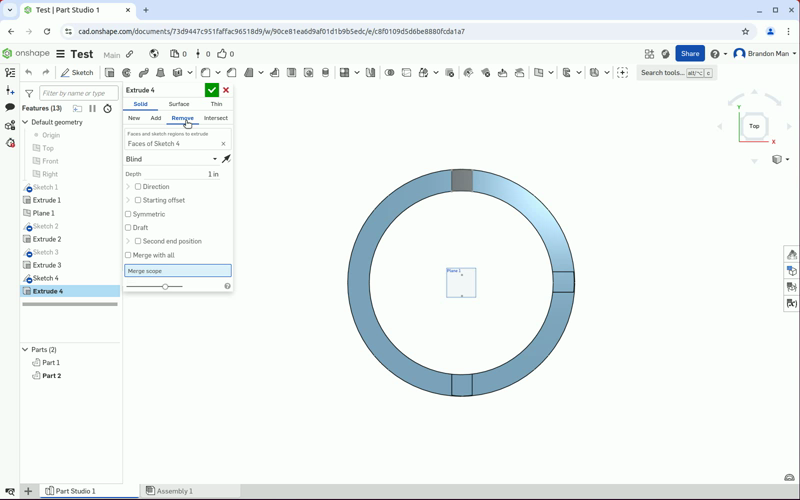
key(tab, 4)
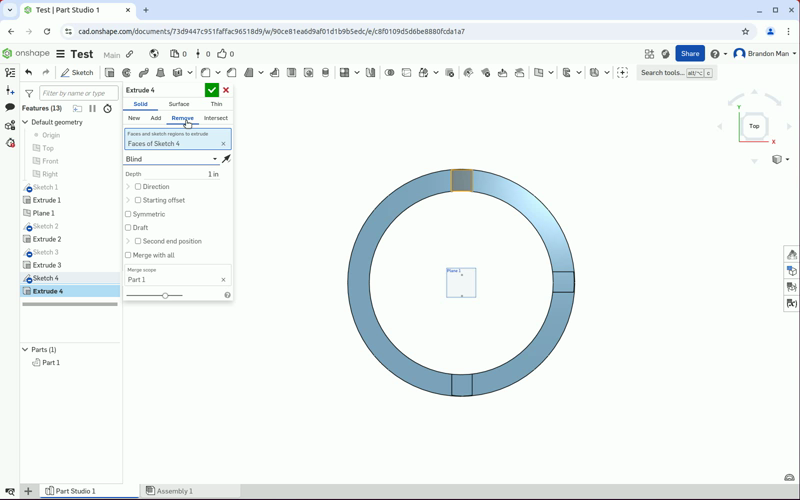
text(2.648)
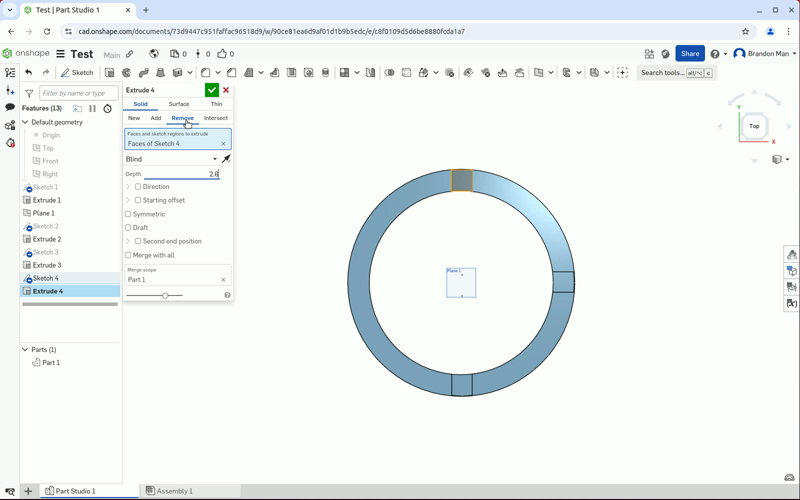
key(tab, 6)
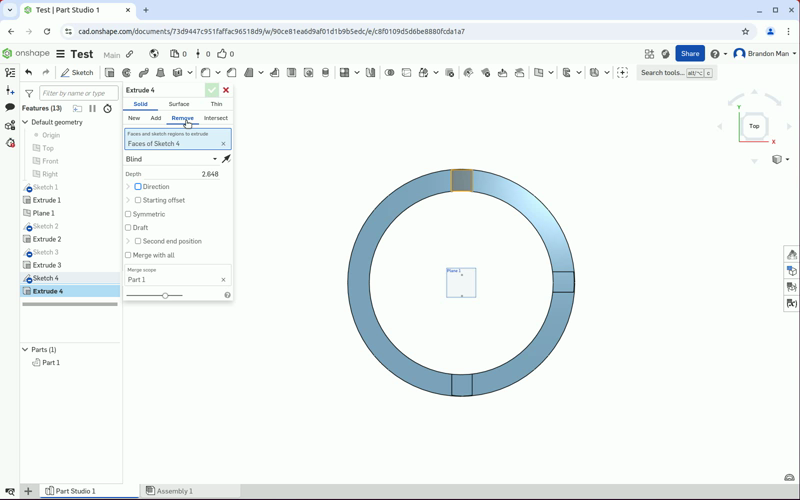
key(space)
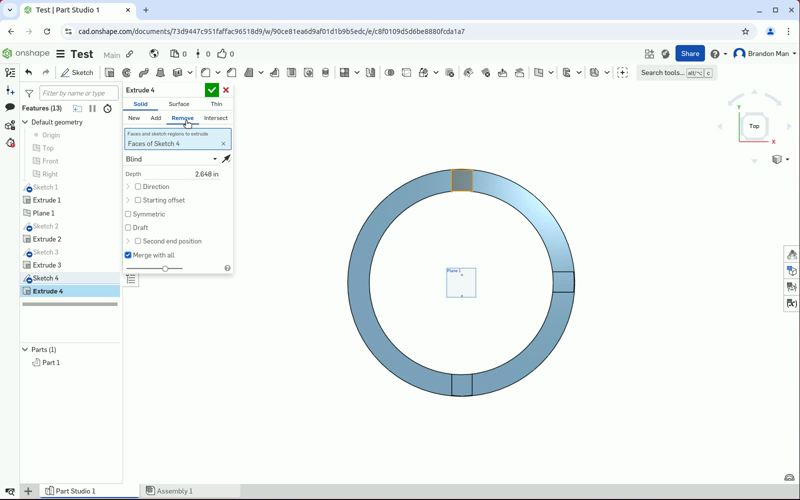
key(enter)
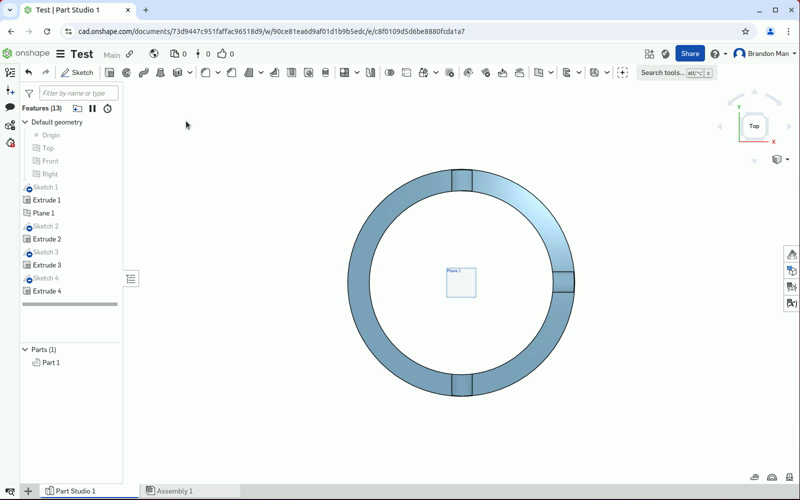
key(shift+h)
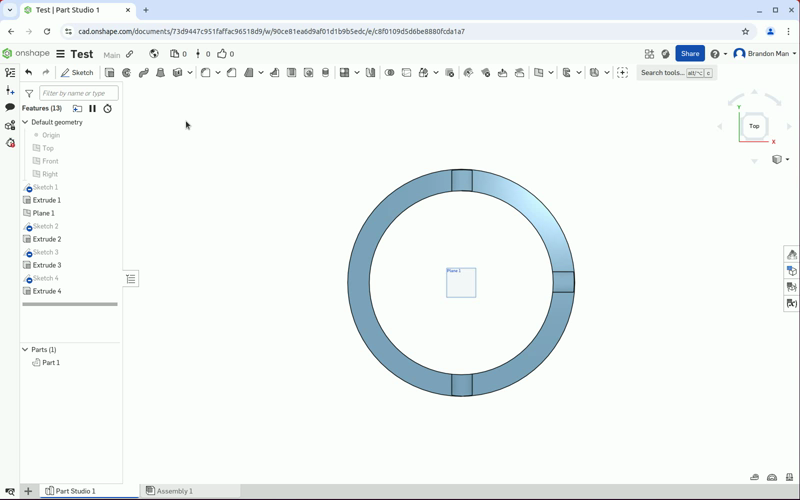
key(shift+h)
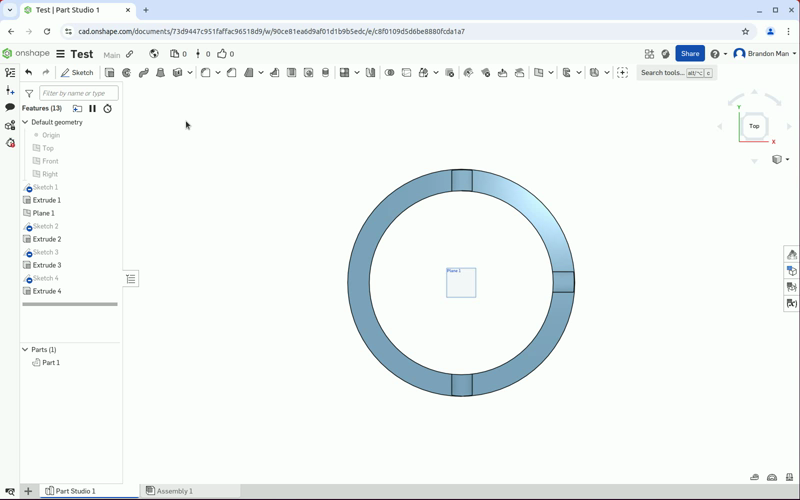
mouse_move(73, 189)
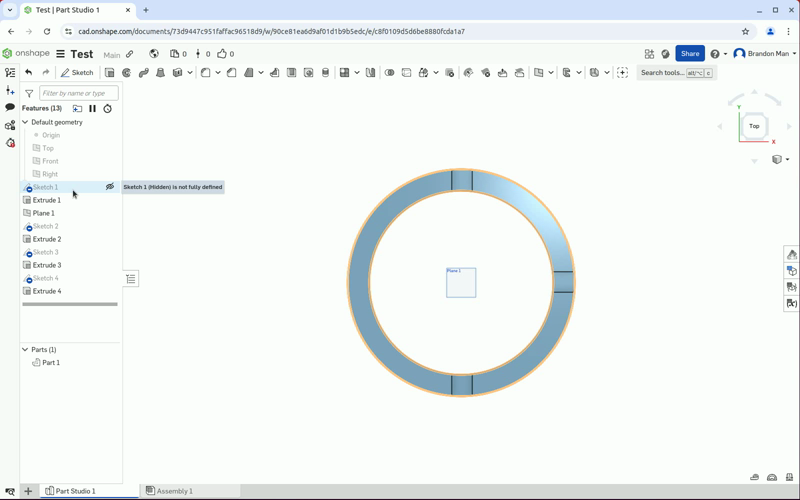
click(73, 189)
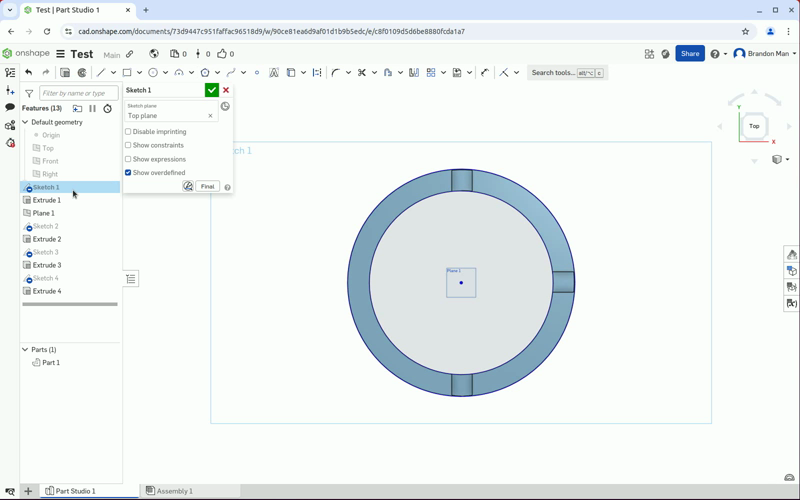
mouse_move(229, 92)
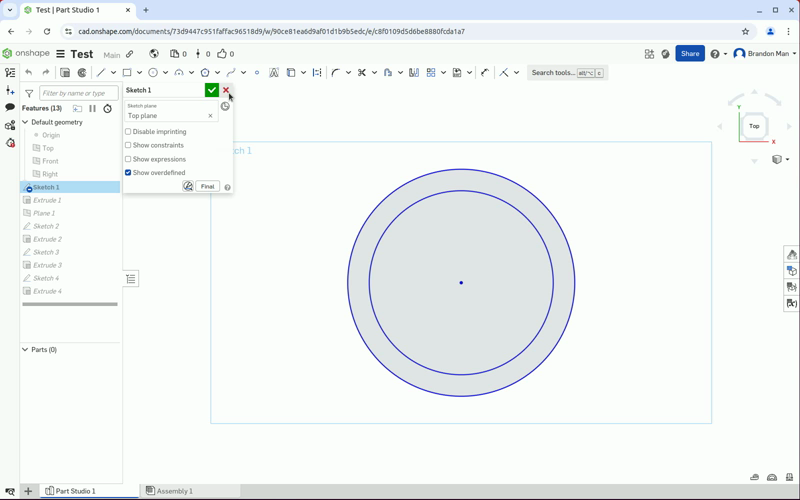
click(229, 92)
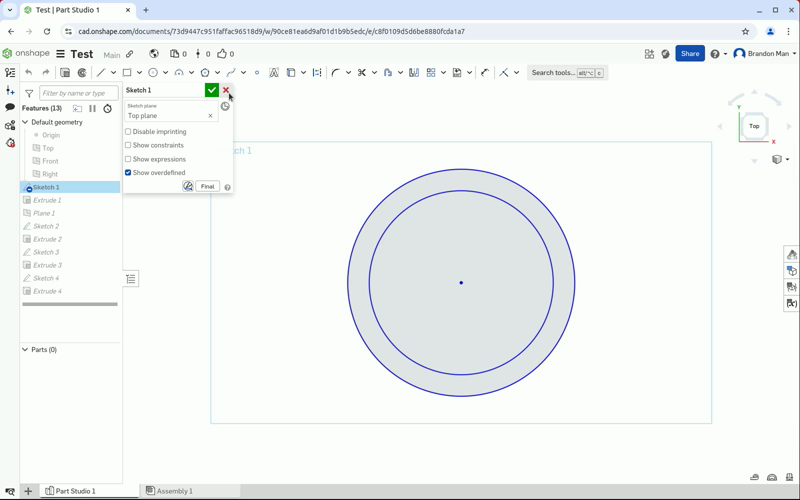
key(shift+s)
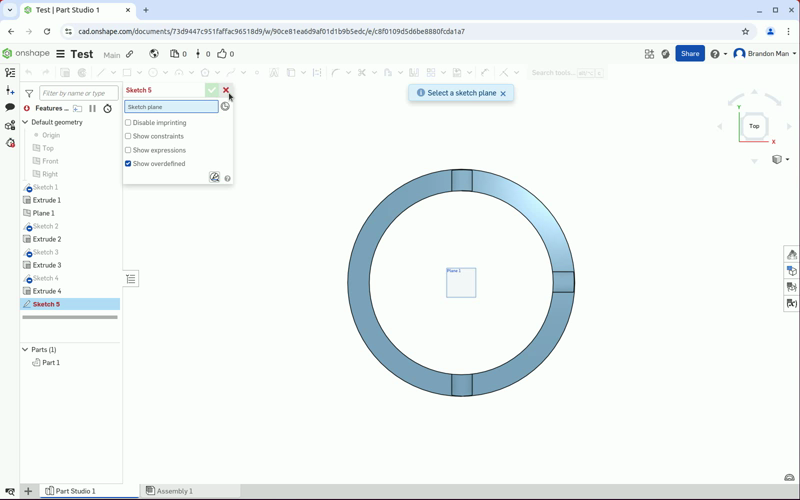
mouse_move(73, 215)
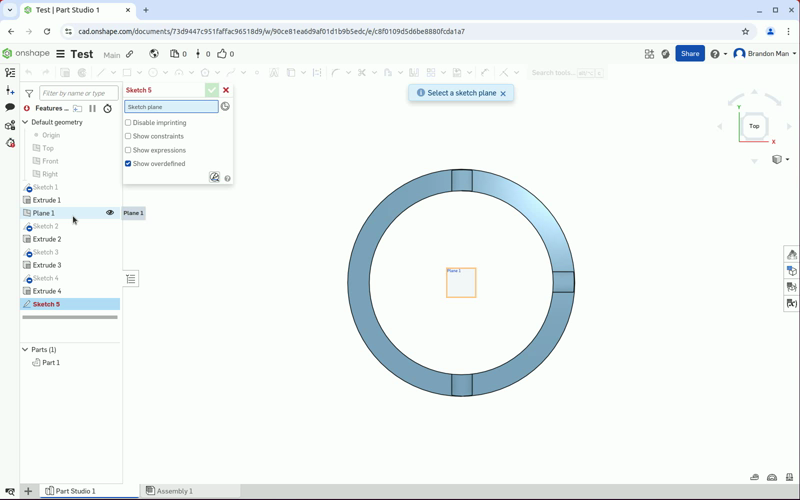
click(73, 215)
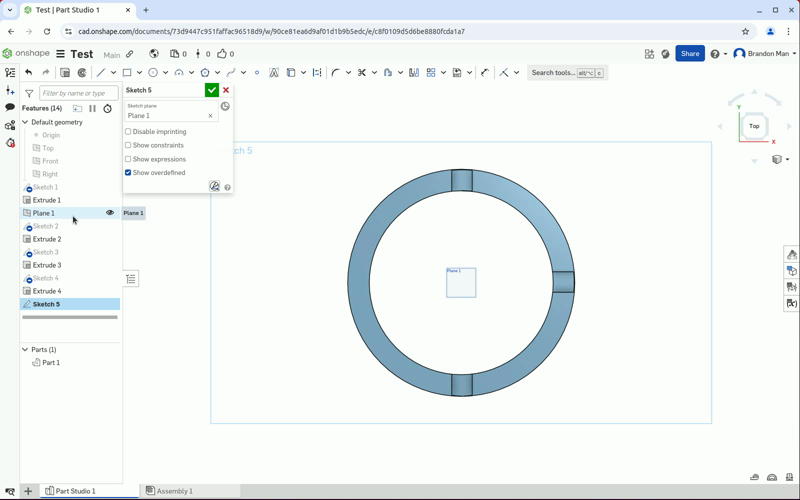
mouse_move(73, 352)
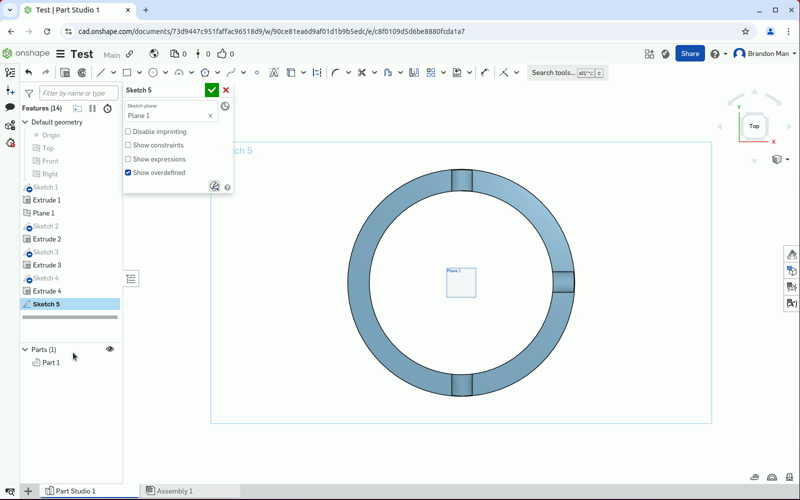
key(y)
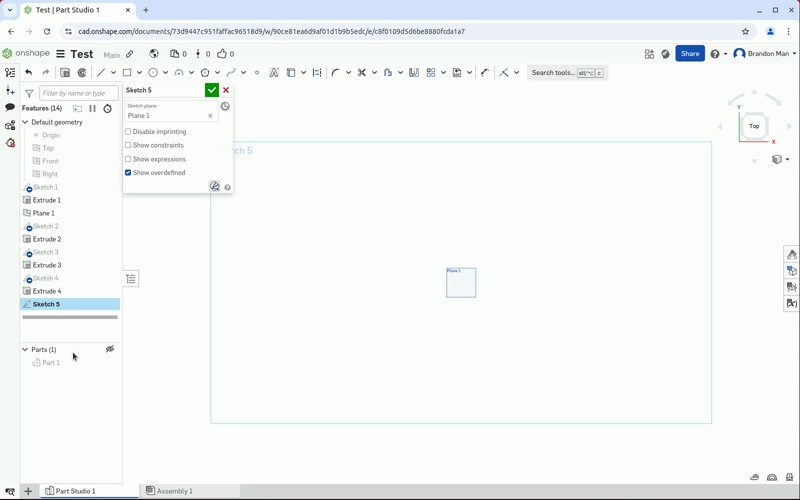
key(l)
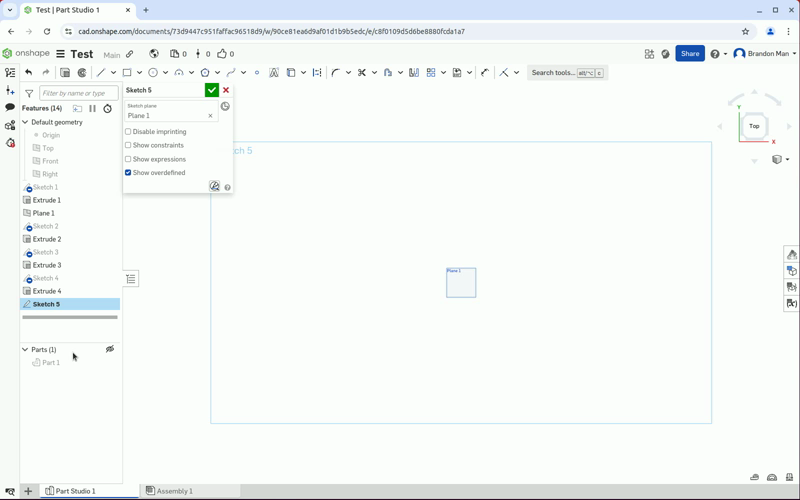
key_down(shift)
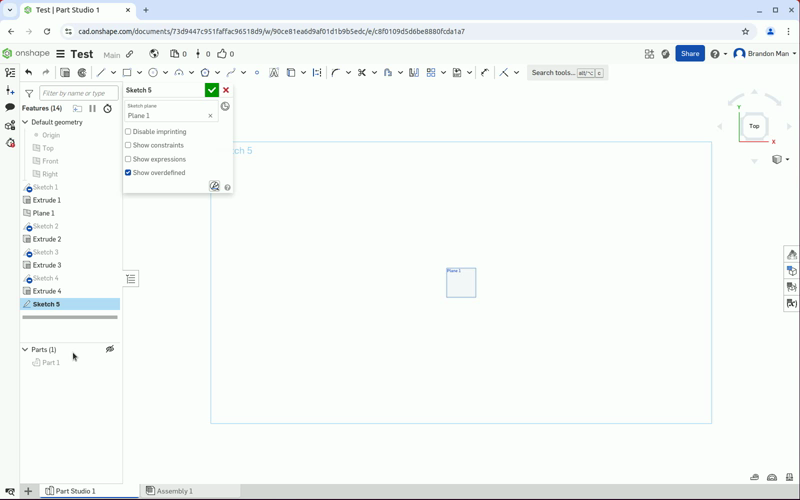
mouse_move(348, 292)
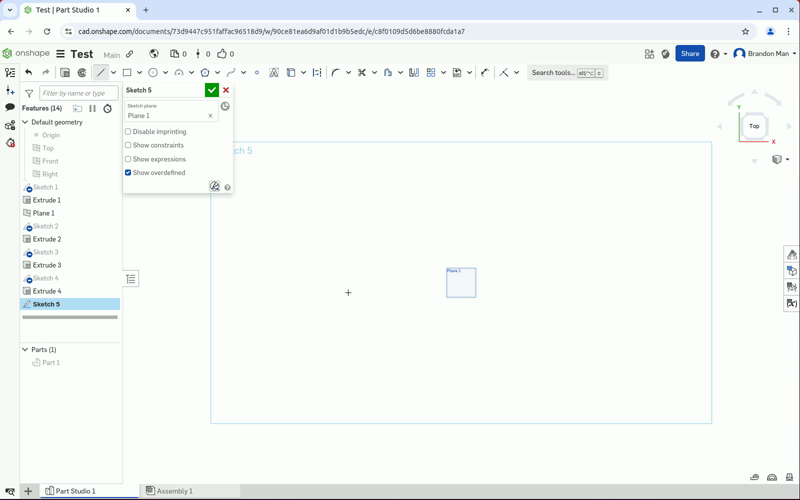
click(348, 292)
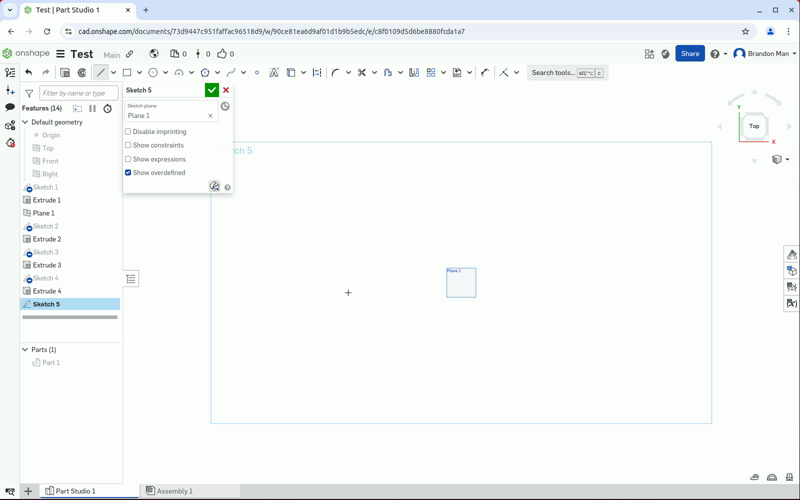
key_up(shift)
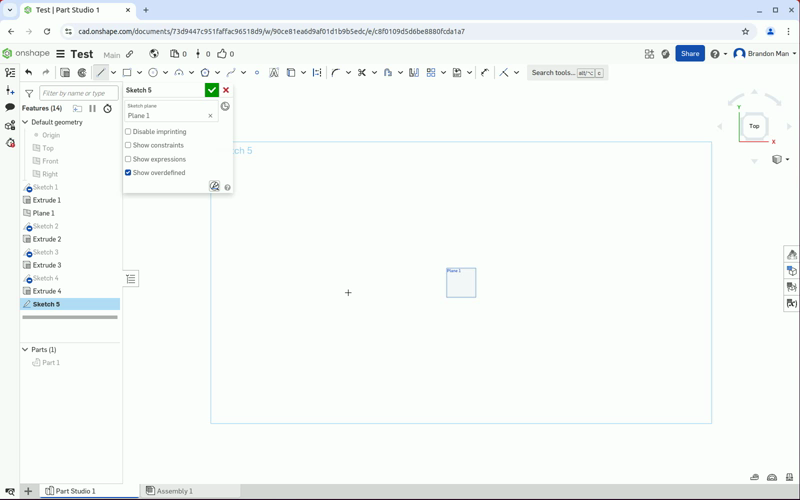
key_down(shift)
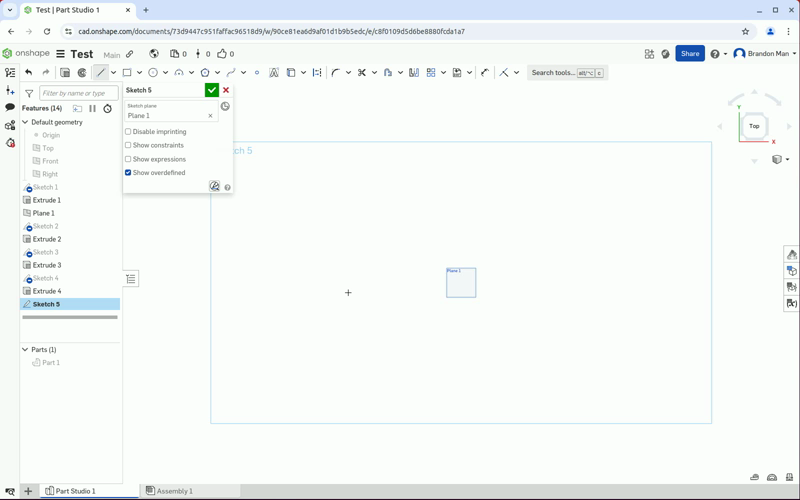
mouse_move(378, 292)
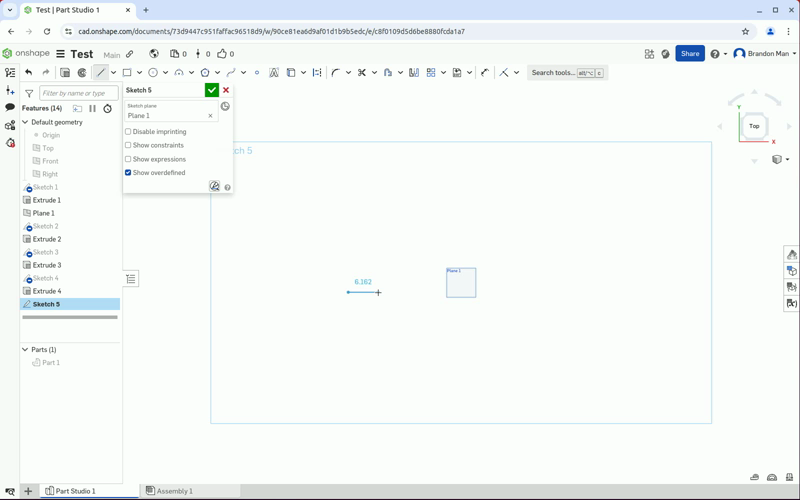
mouse_move(370, 292)
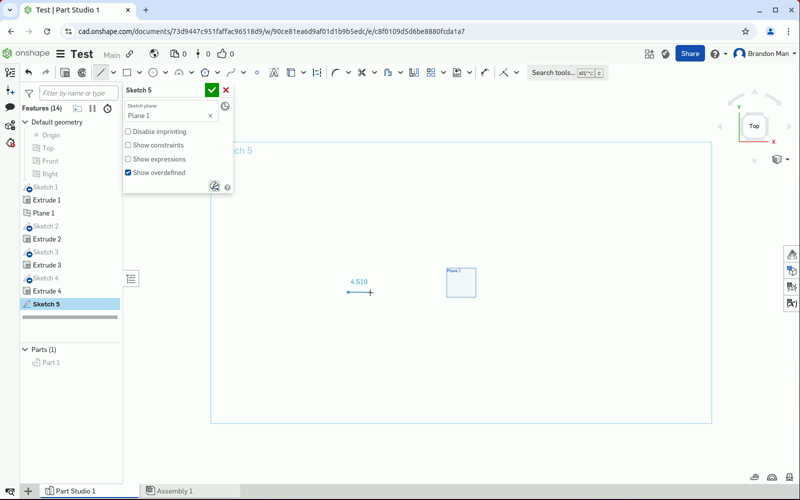
click(370, 292)
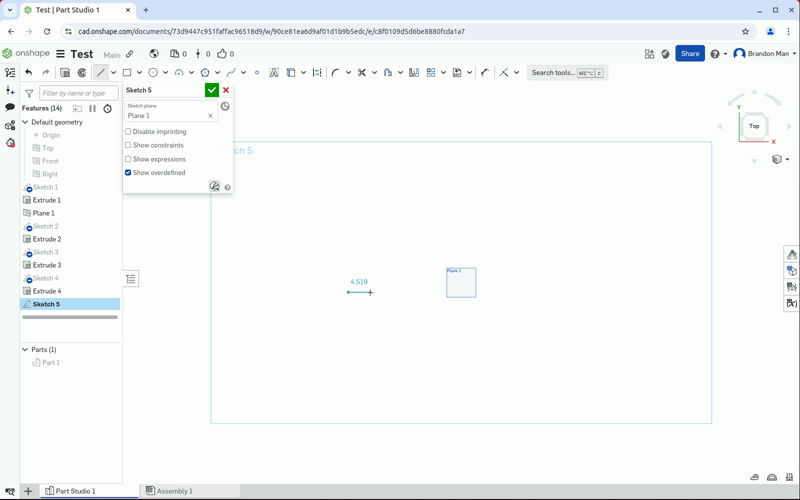
key_up(shift)
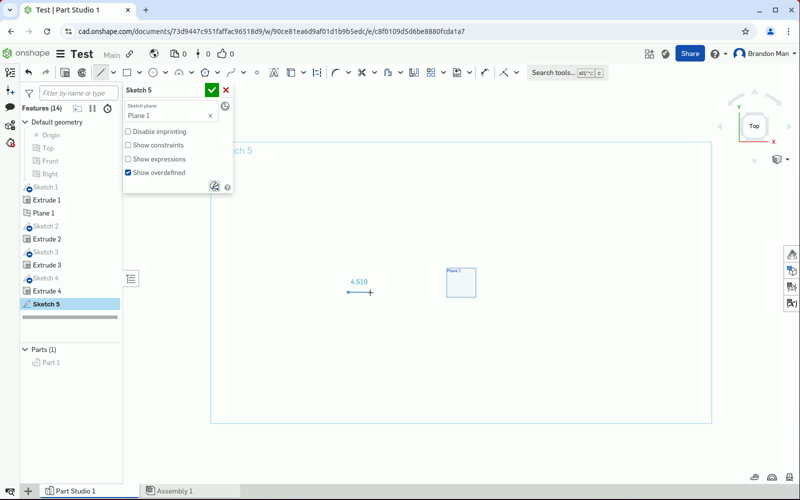
key(esc)
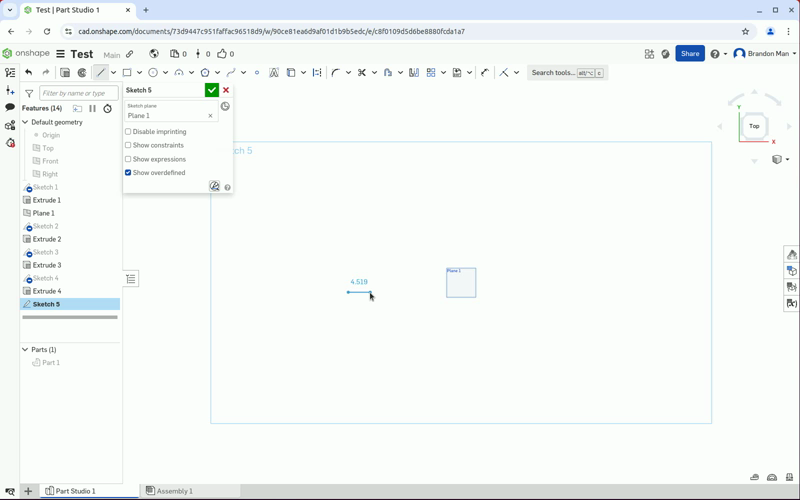
key(a)
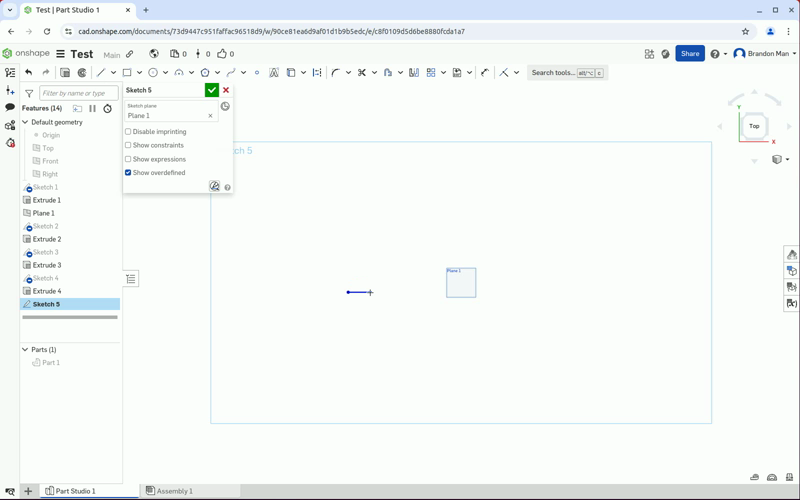
mouse_move(370, 292)
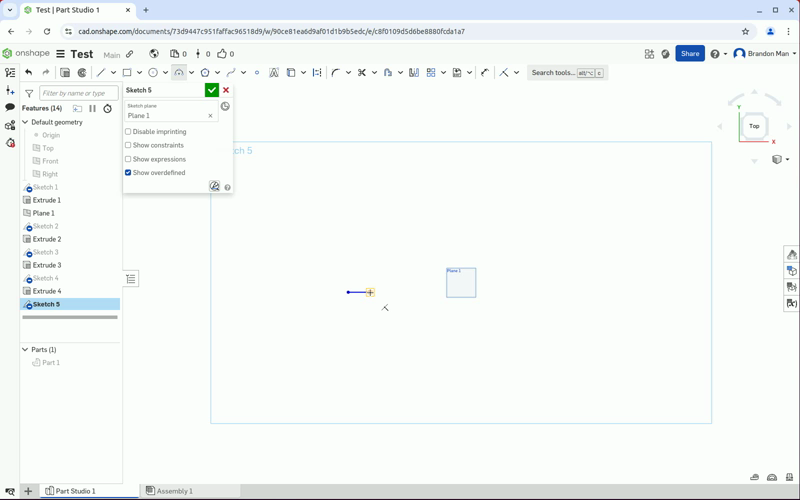
click(370, 292)
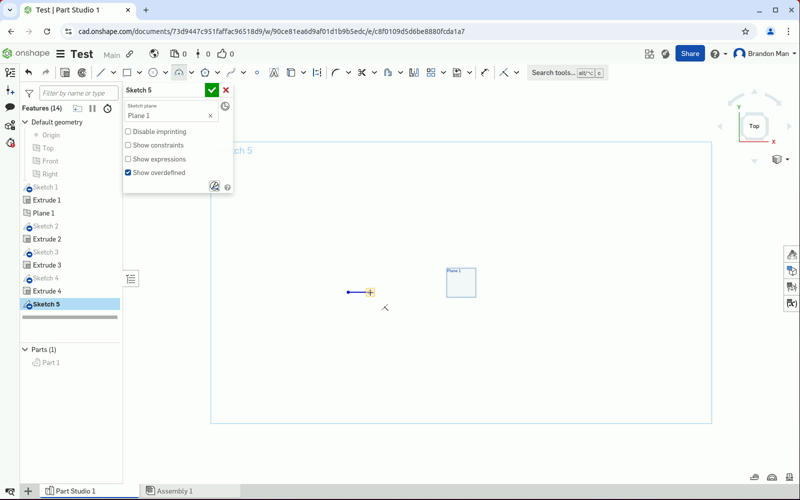
key_down(shift)
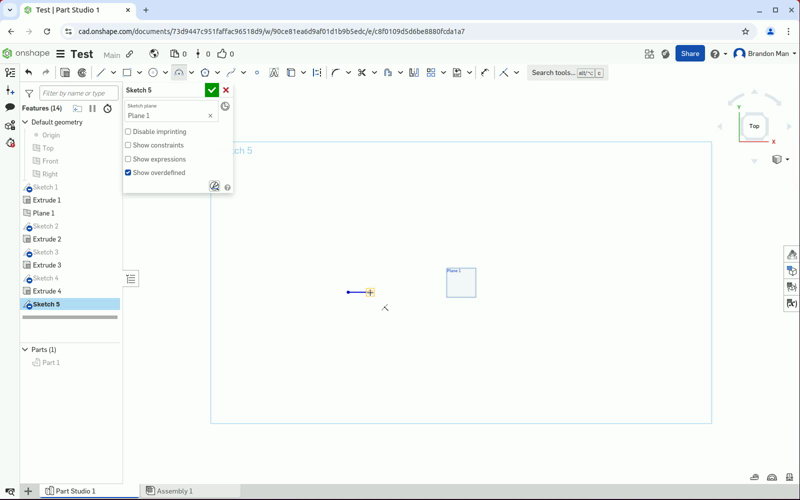
mouse_move(370, 271)
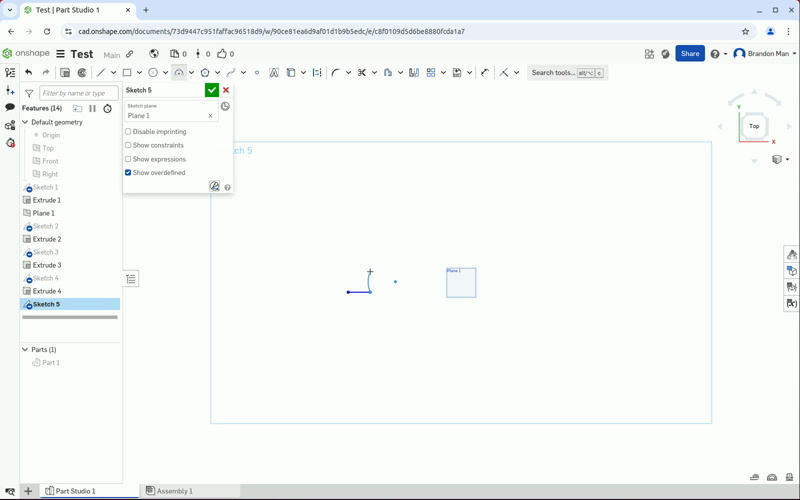
click(370, 271)
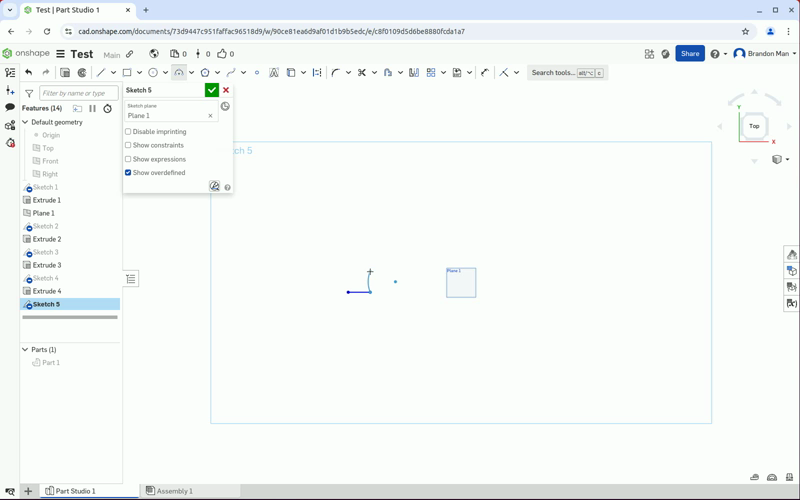
mouse_move(369, 281)
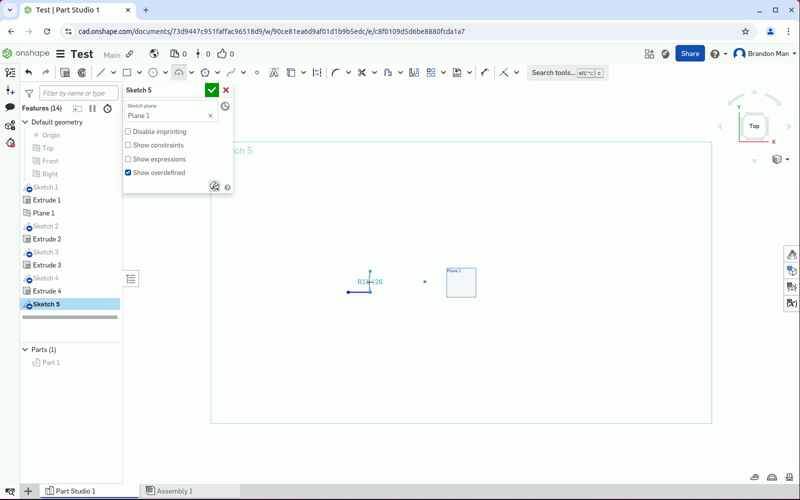
click(369, 281)
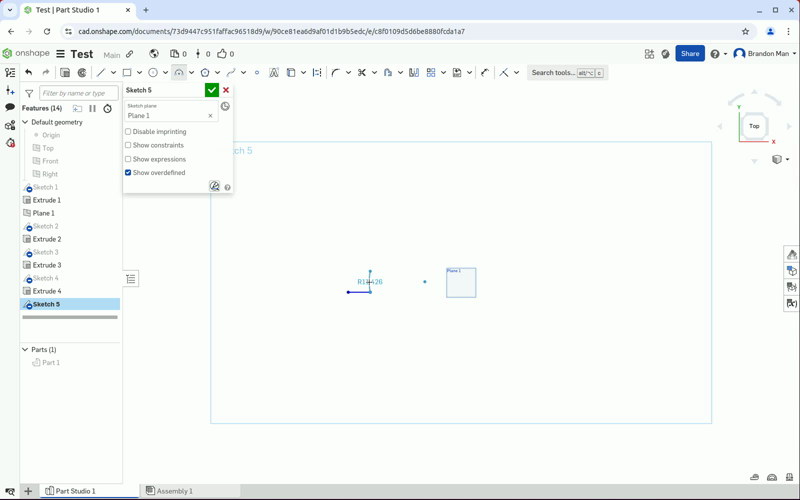
key_up(shift)
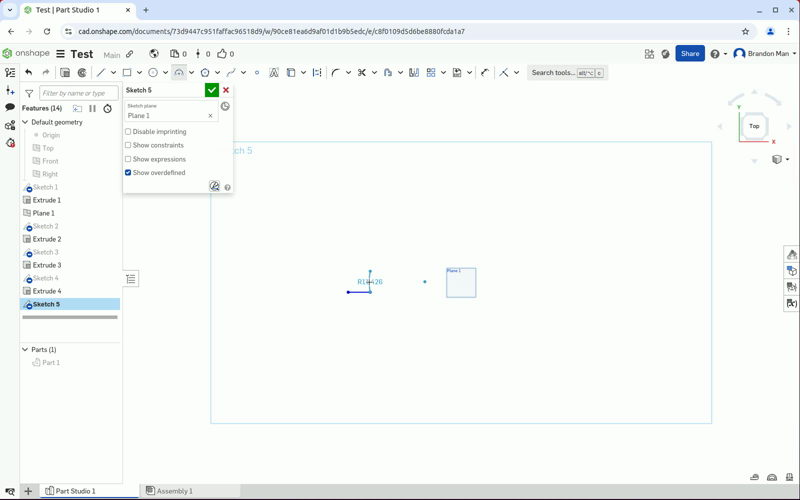
key(esc)
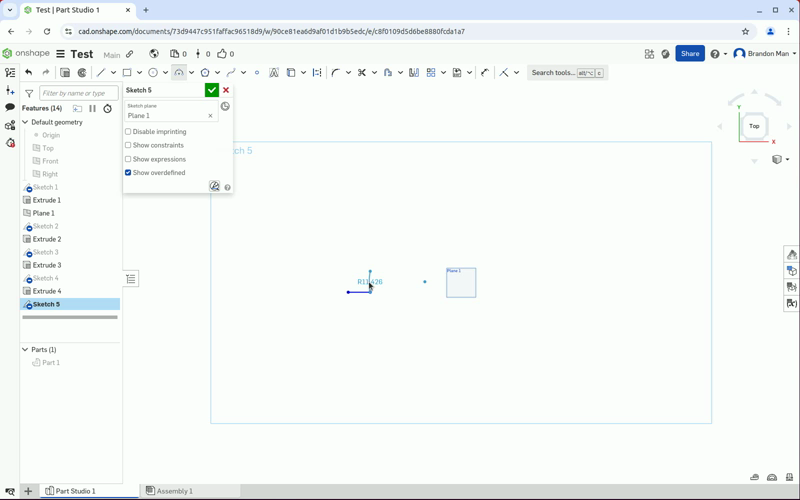
key(l)
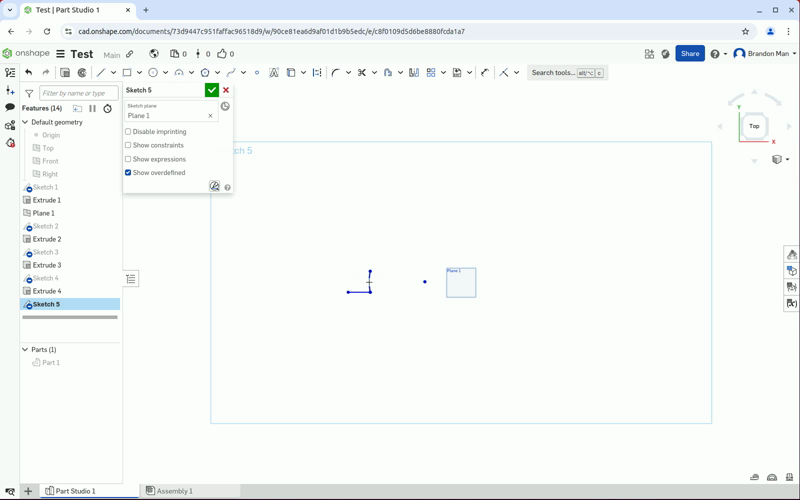
mouse_move(370, 271)
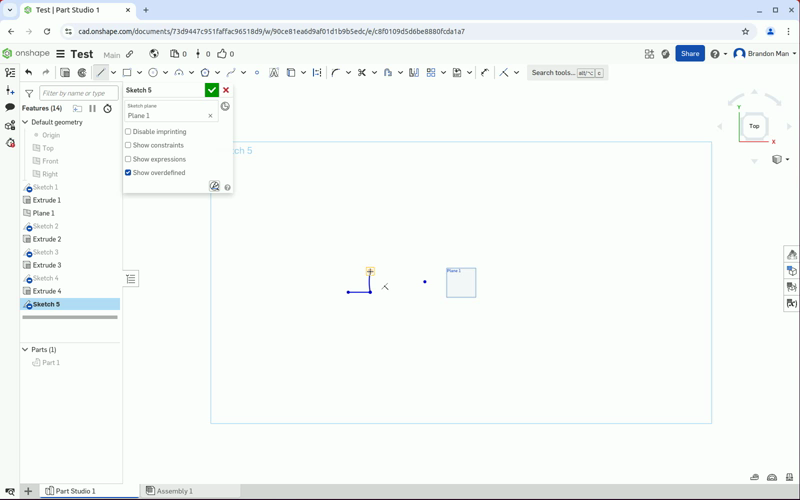
click(370, 271)
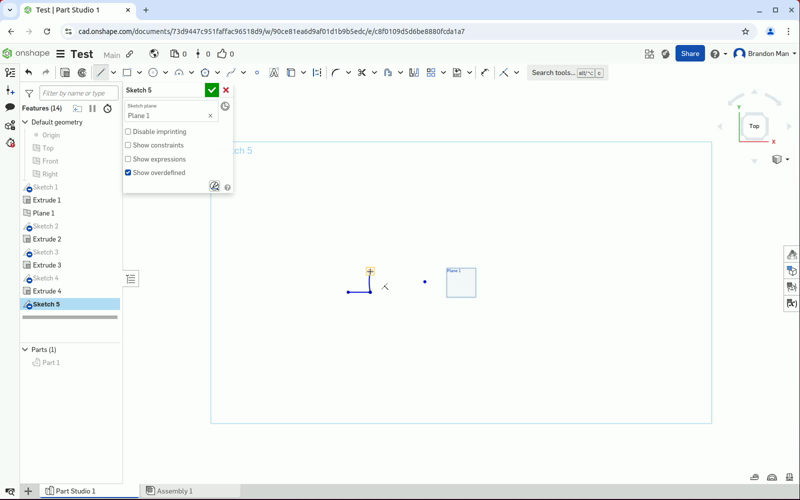
key_down(shift)
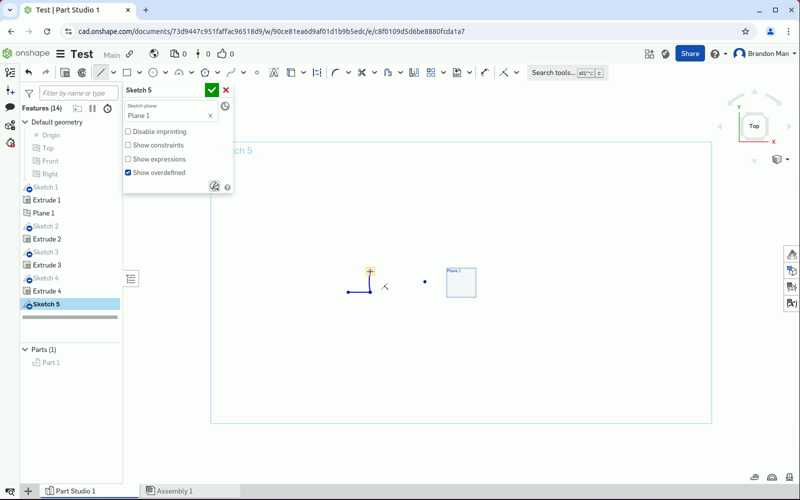
mouse_move(400, 271)
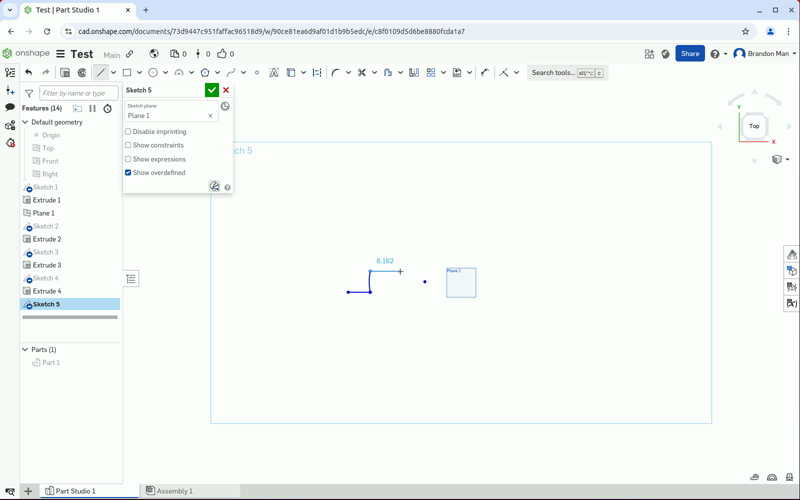
mouse_move(348, 271)
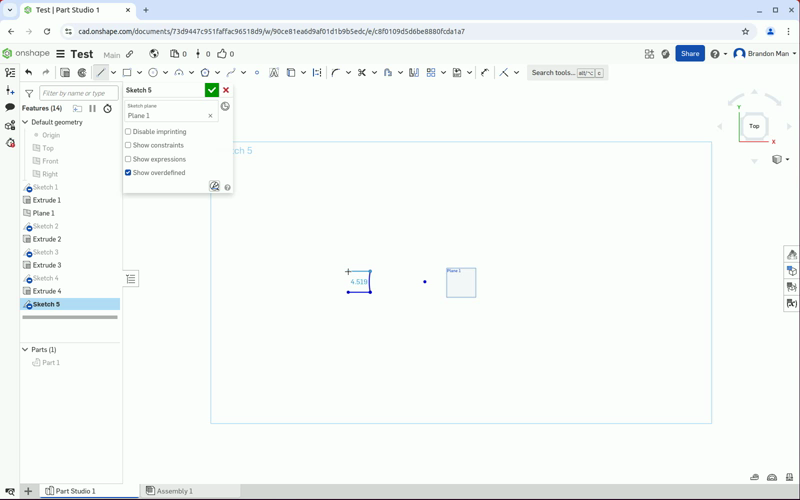
click(348, 271)
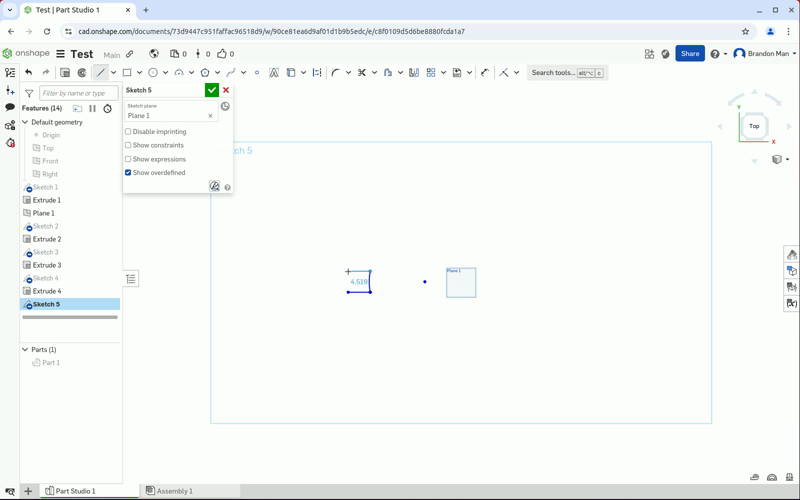
key_up(shift)
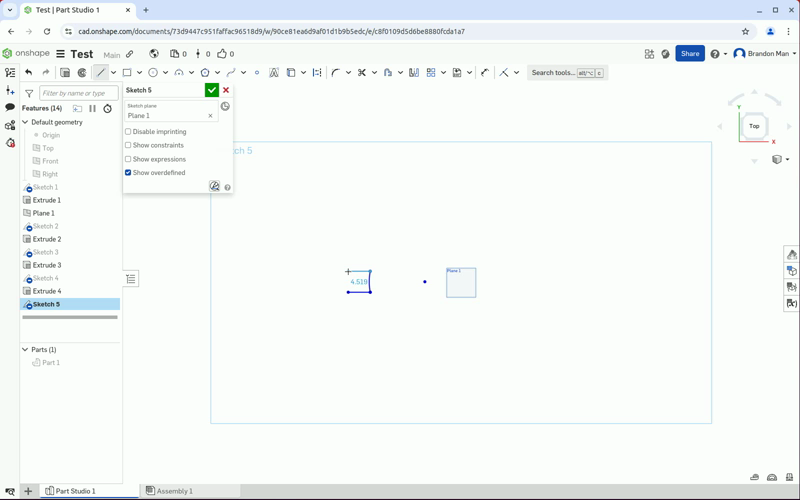
key(esc)
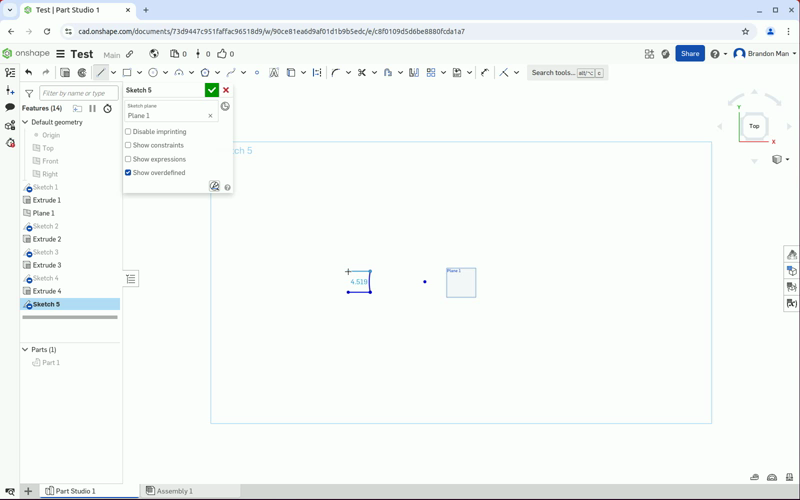
key(a)
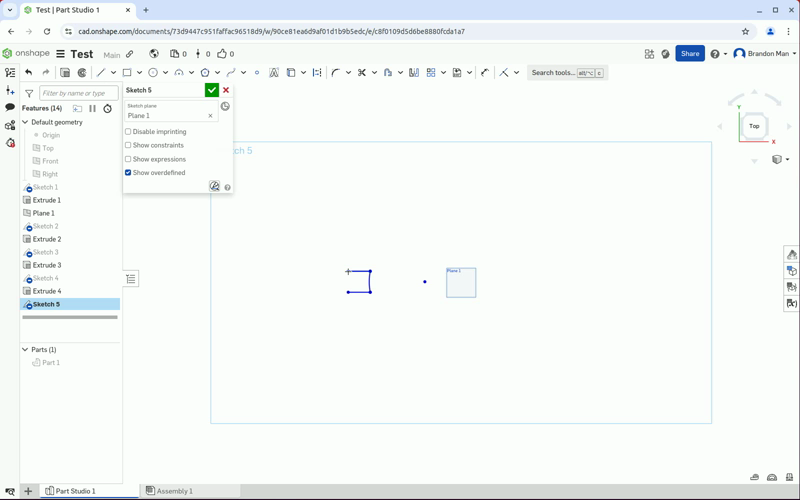
mouse_move(348, 271)
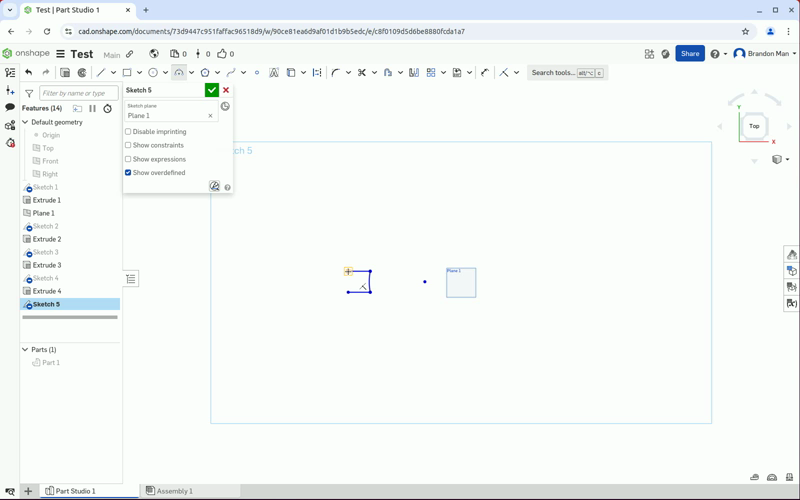
click(348, 271)
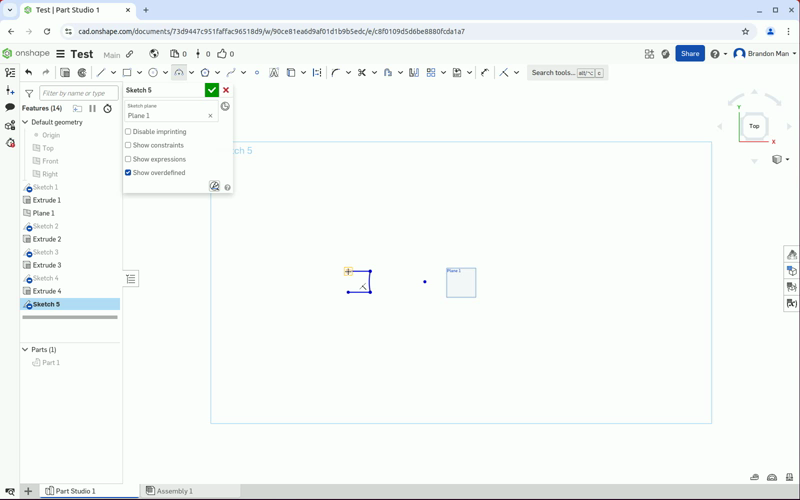
mouse_move(348, 292)
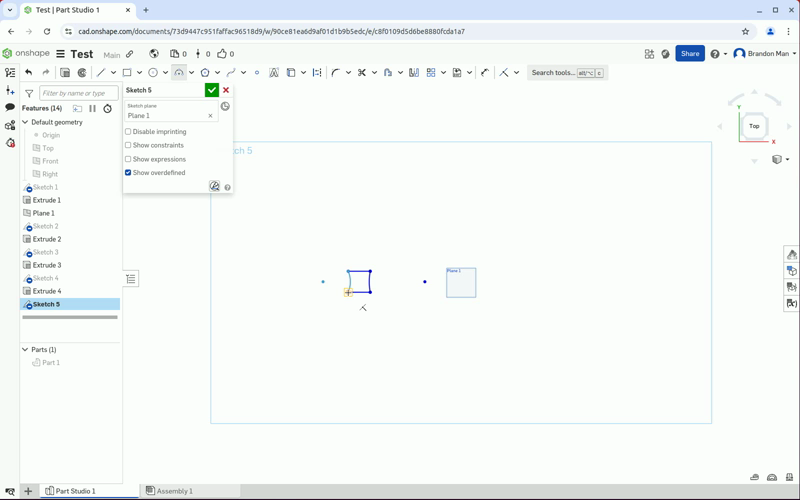
click(348, 292)
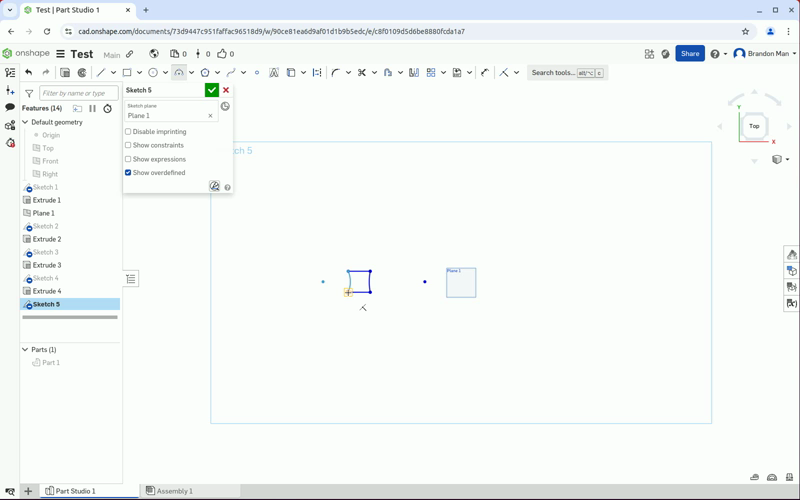
key_down(shift)
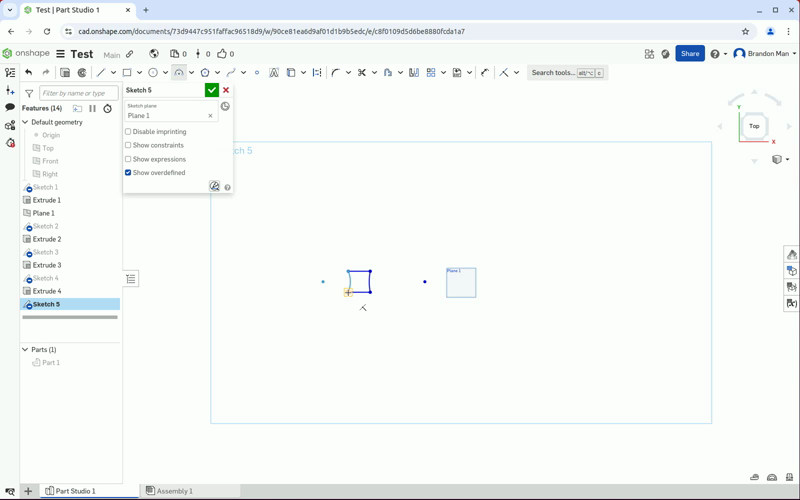
mouse_move(347, 281)
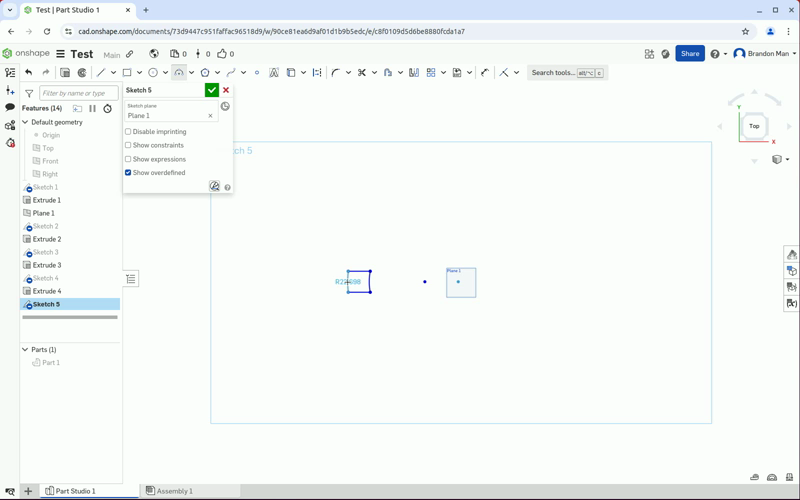
click(347, 281)
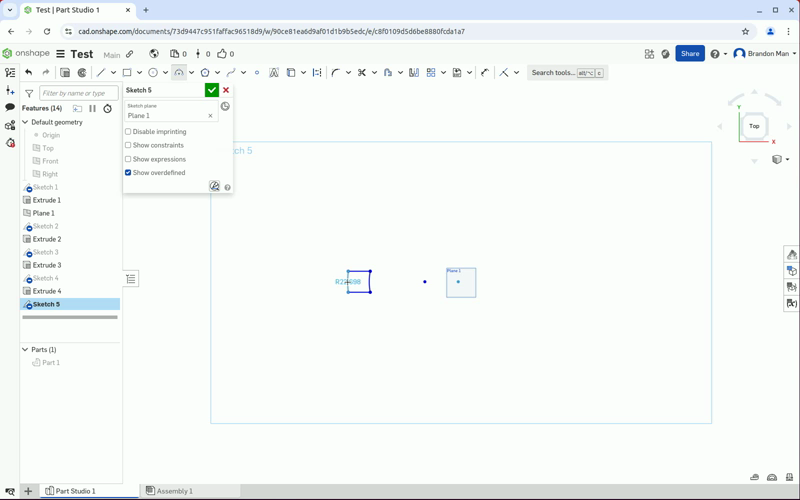
key_up(shift)
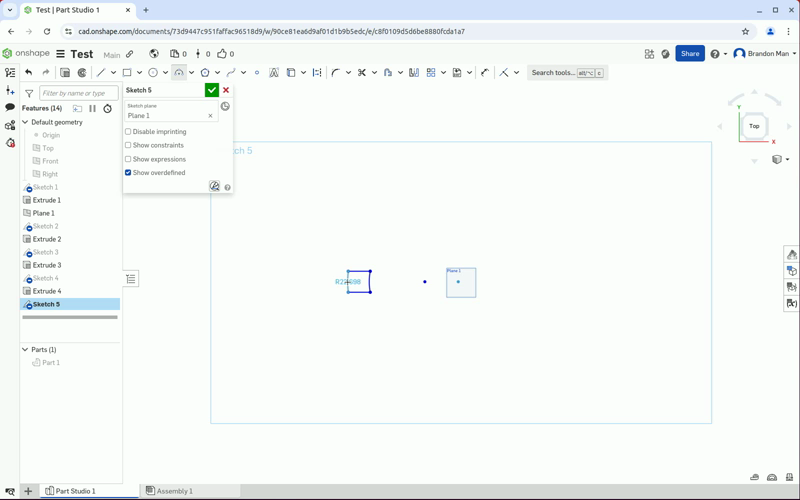
key(esc)
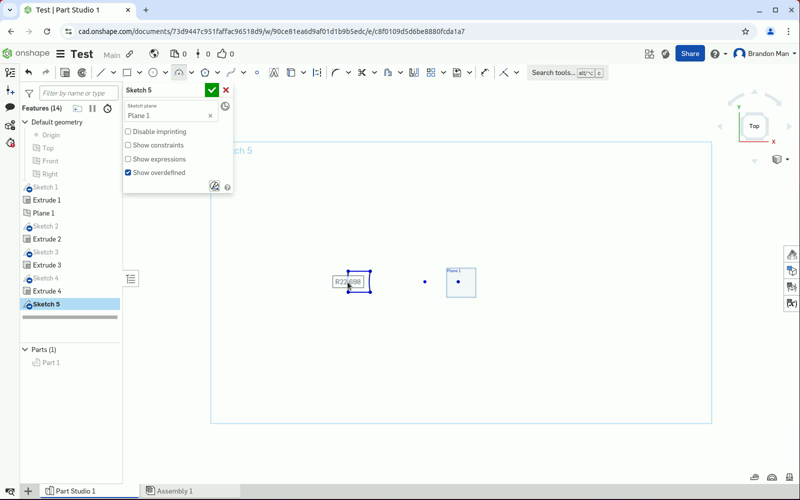
mouse_move(348, 271)
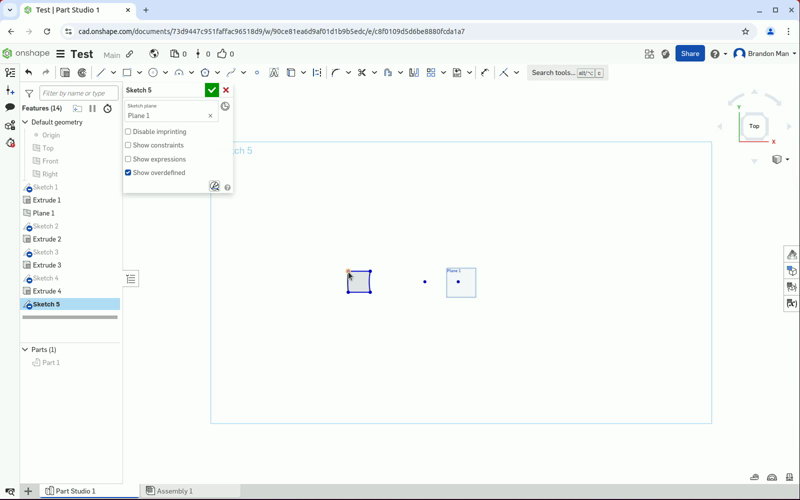
scroll(6)
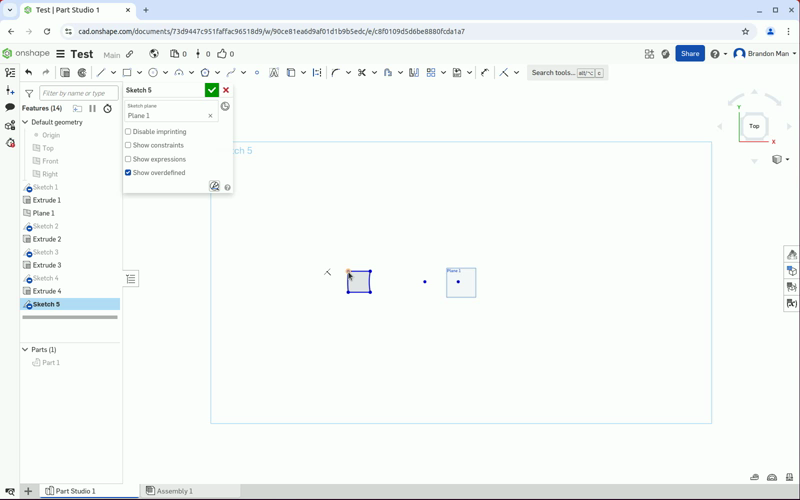
scroll(6)
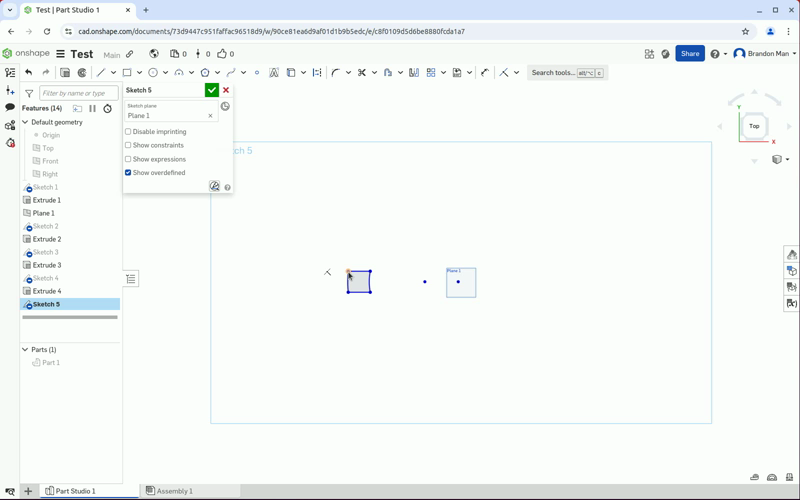
scroll(6)
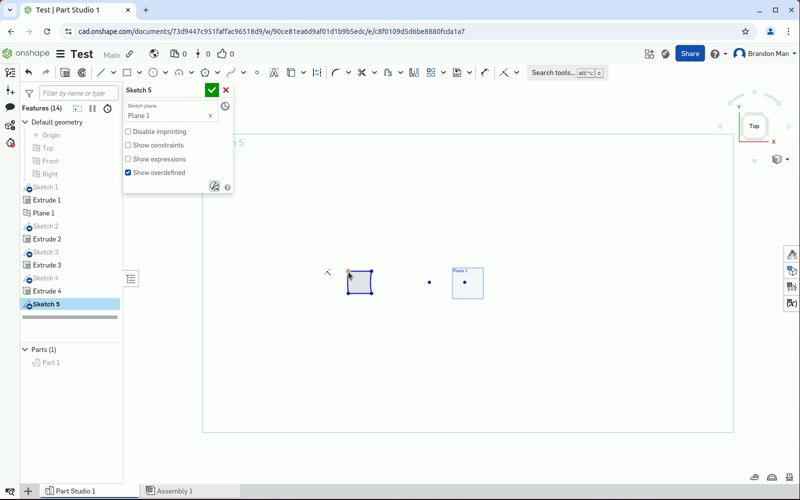
scroll(6)
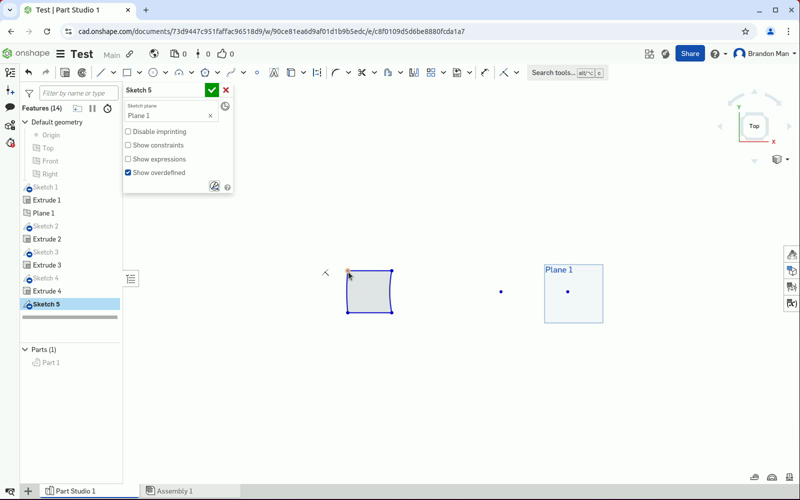
scroll(6)
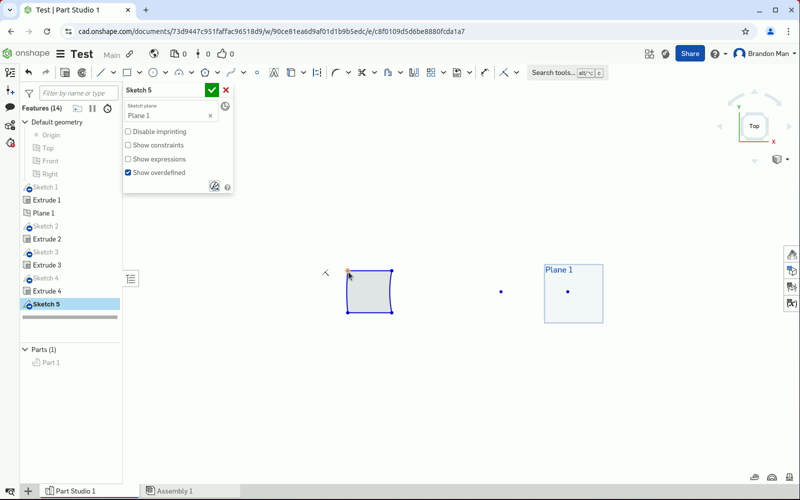
scroll(6)
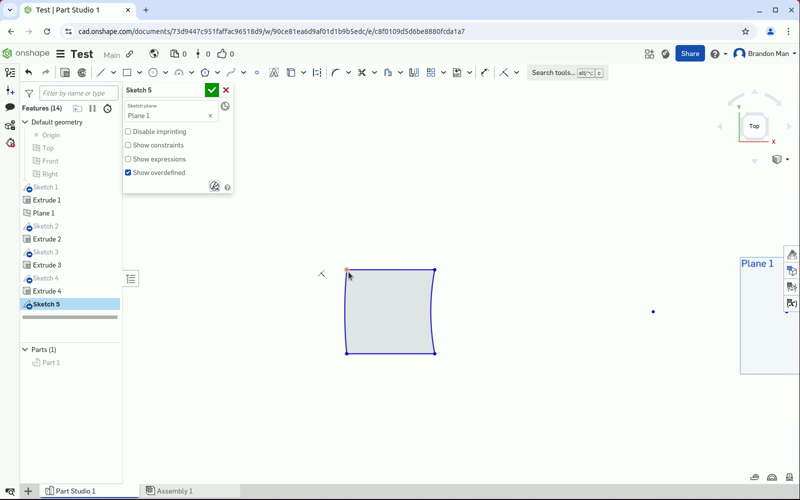
scroll(6)
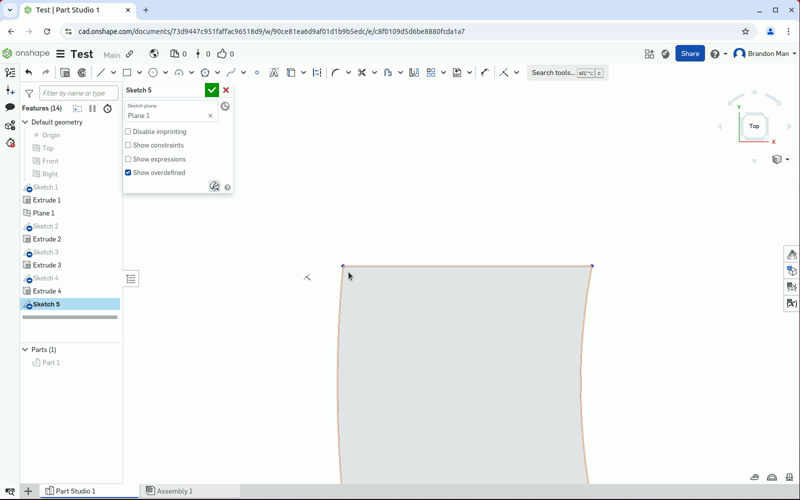
click(348, 271)
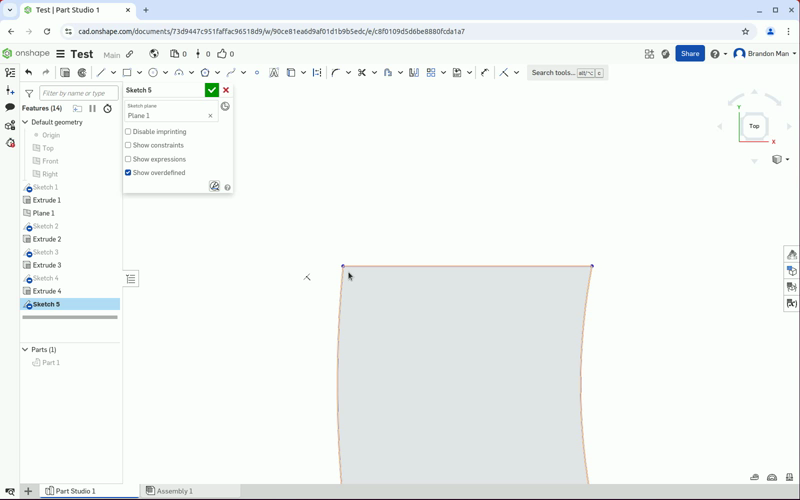
scroll(-6)
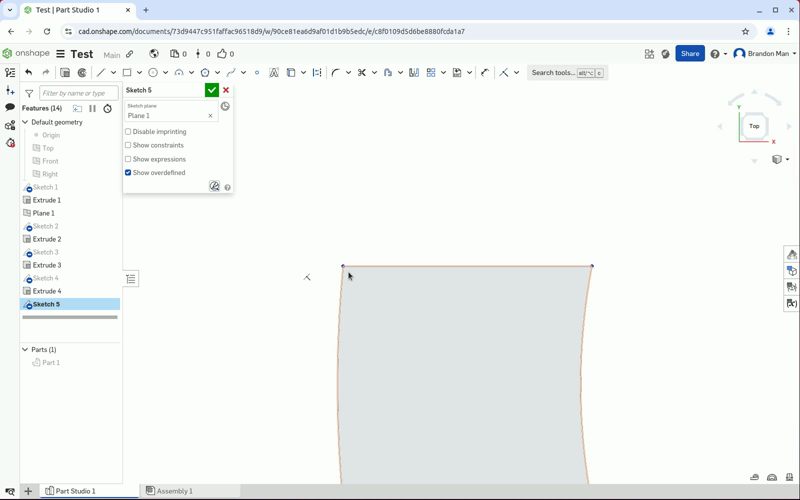
scroll(-6)
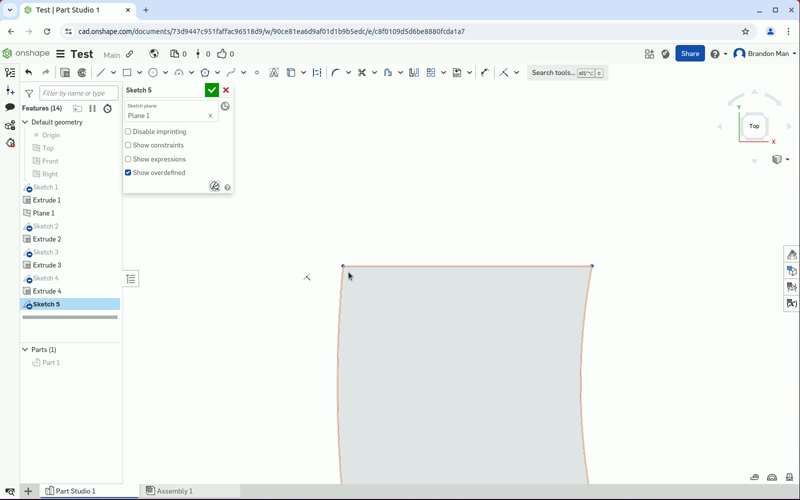
scroll(-6)
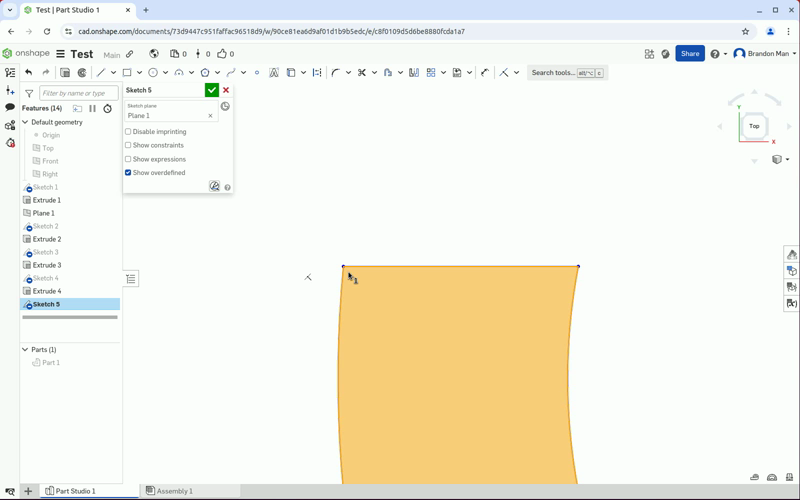
scroll(-6)
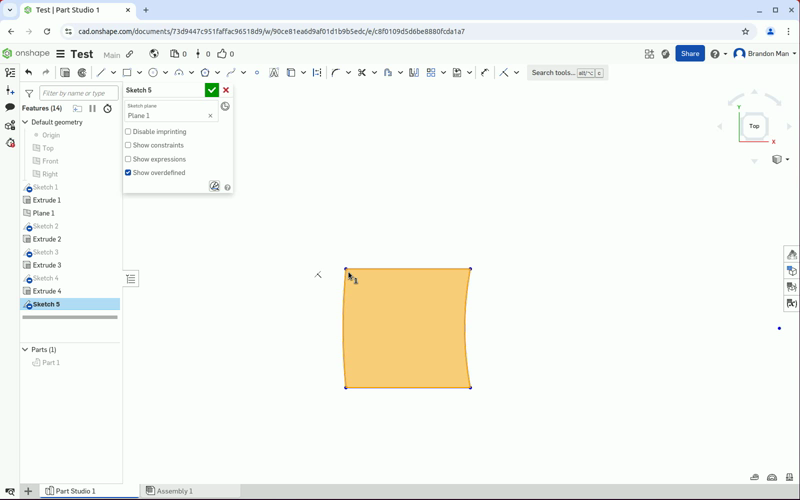
scroll(-6)
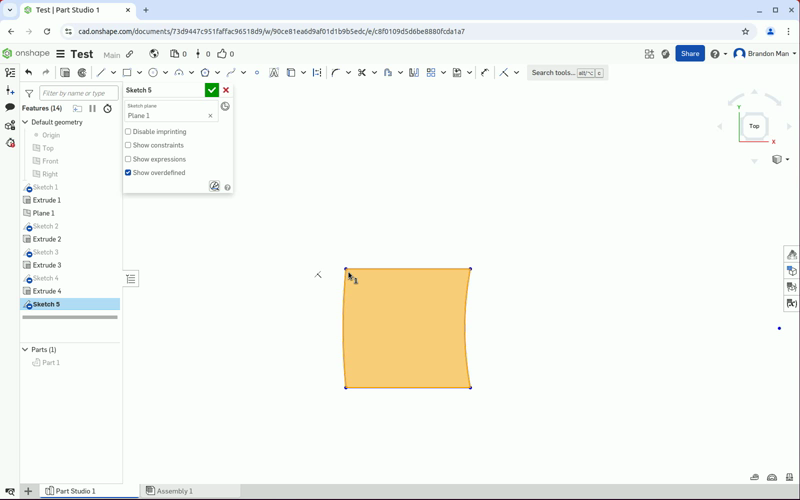
scroll(-6)
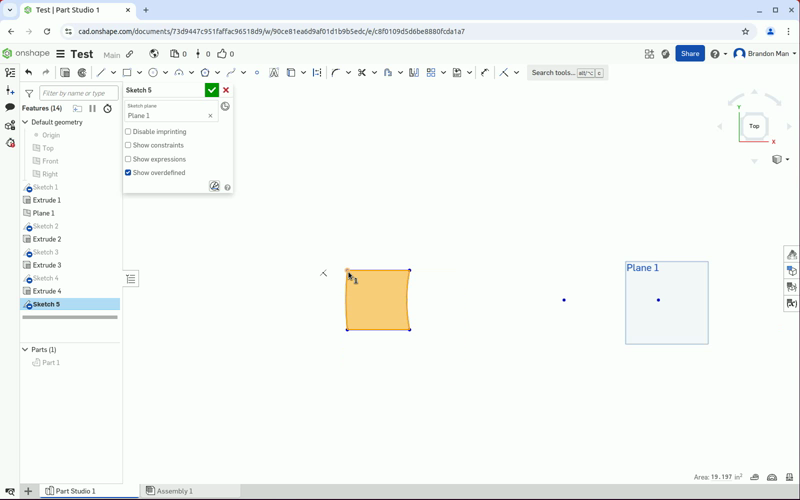
scroll(-6)
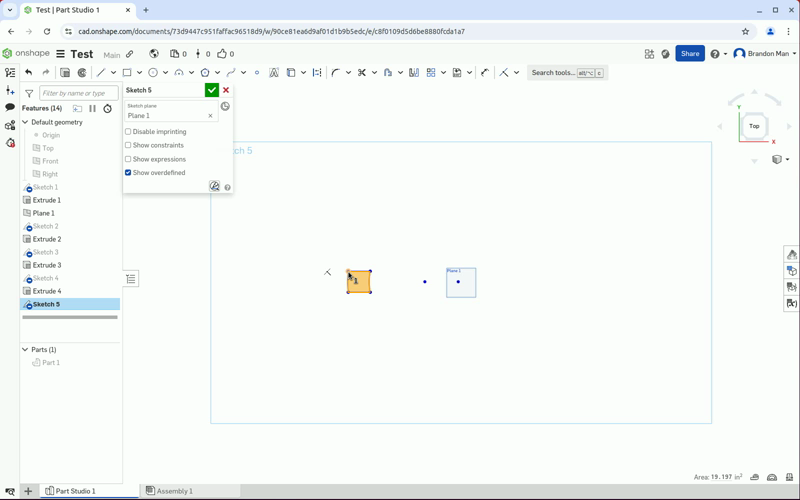
mouse_move(73, 352)
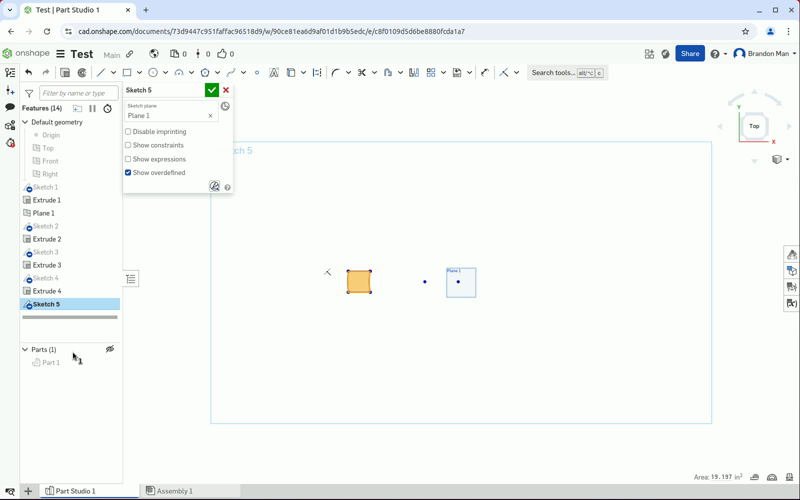
key(shift+y)
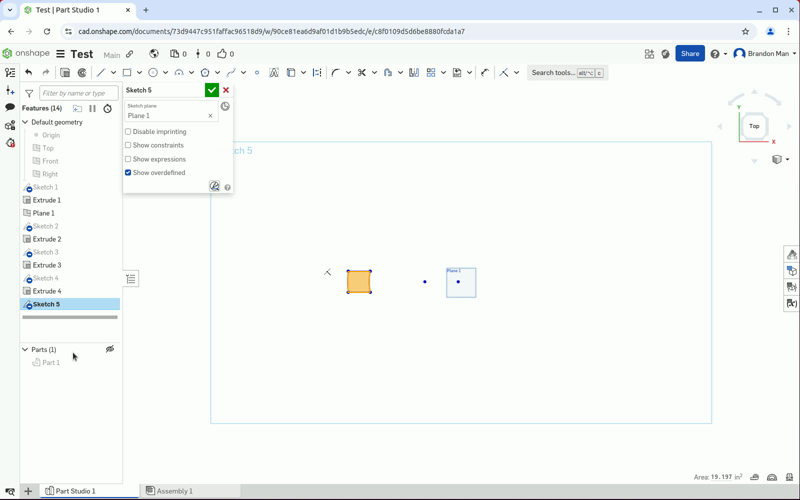
key(shift+e)
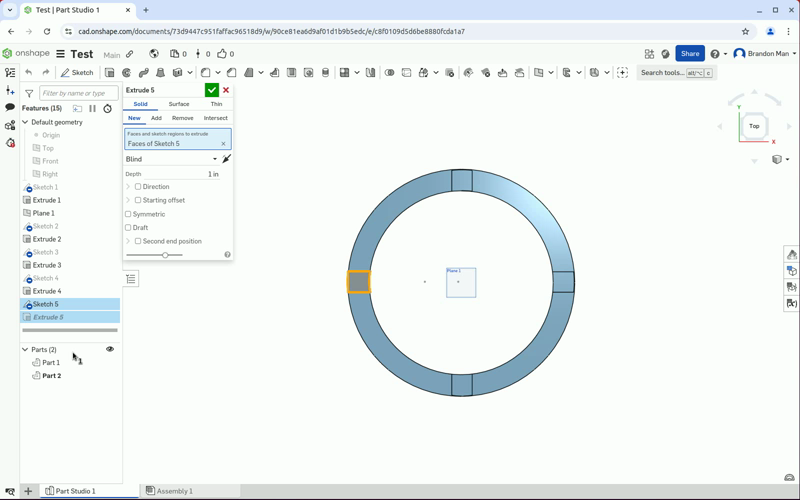
mouse_move(143, 106)
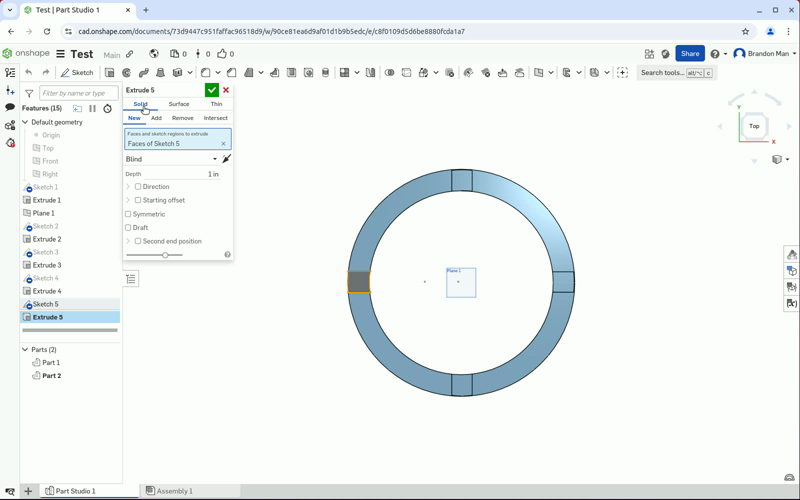
click(143, 106)
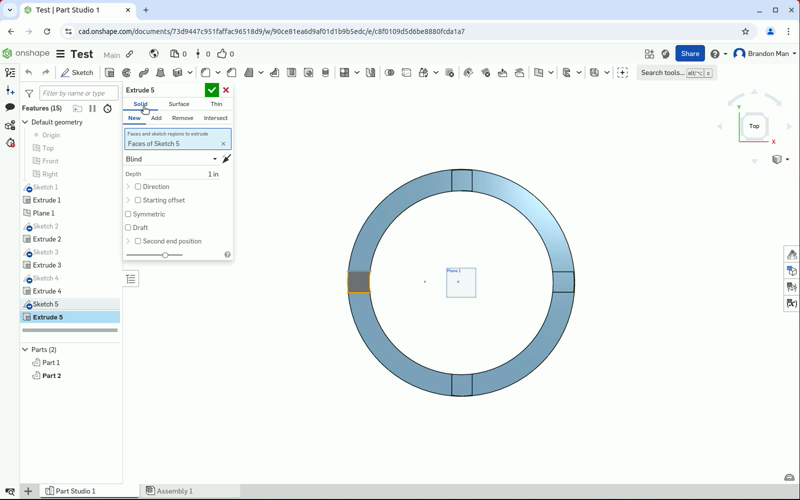
mouse_move(186, 120)
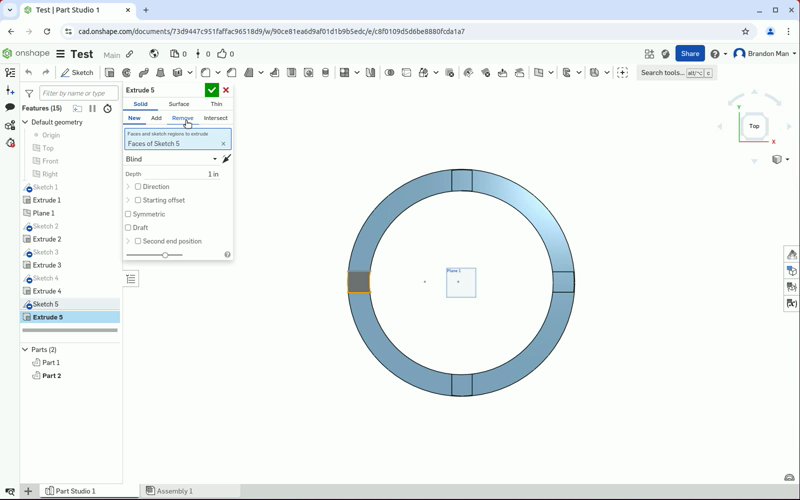
click(186, 120)
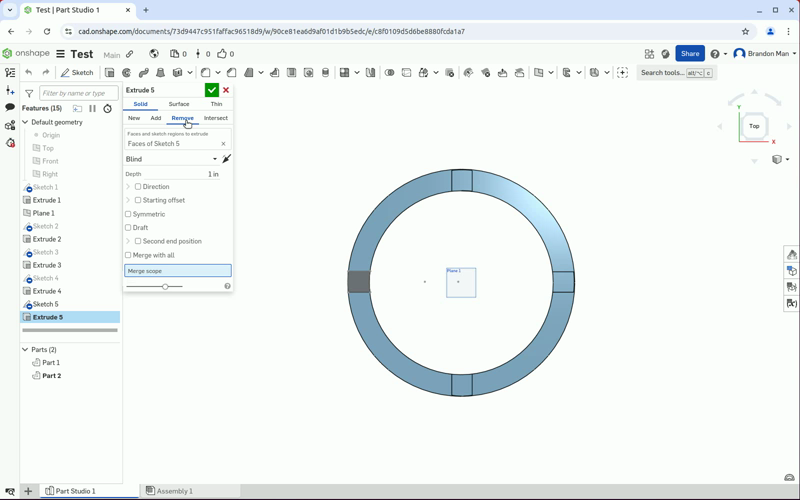
key(tab, 4)
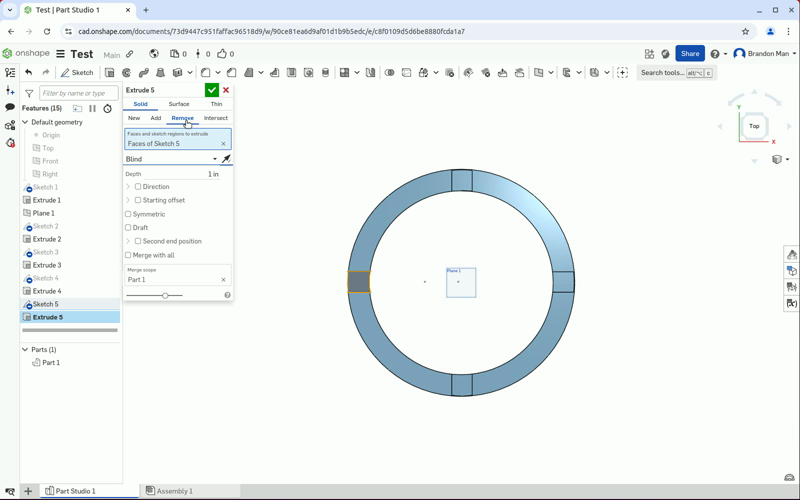
text(2.648)
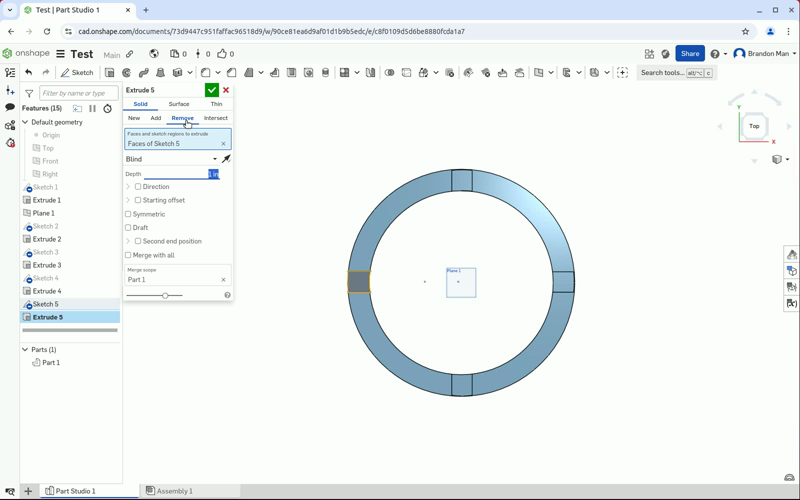
key(tab, 6)
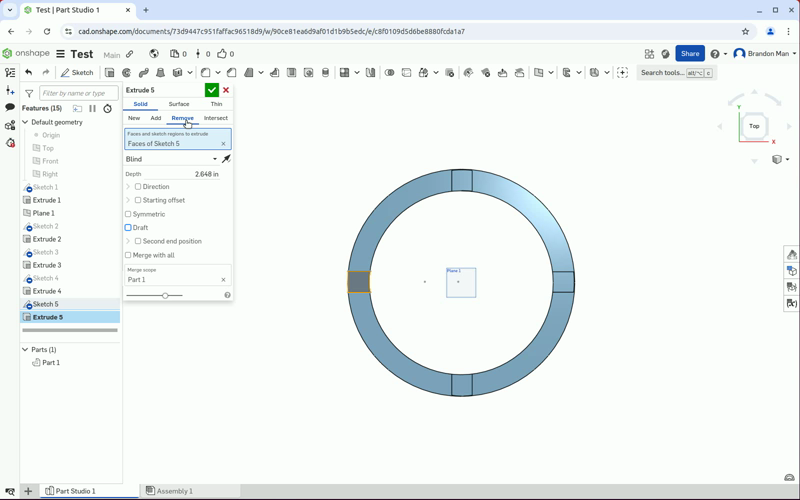
key(space)
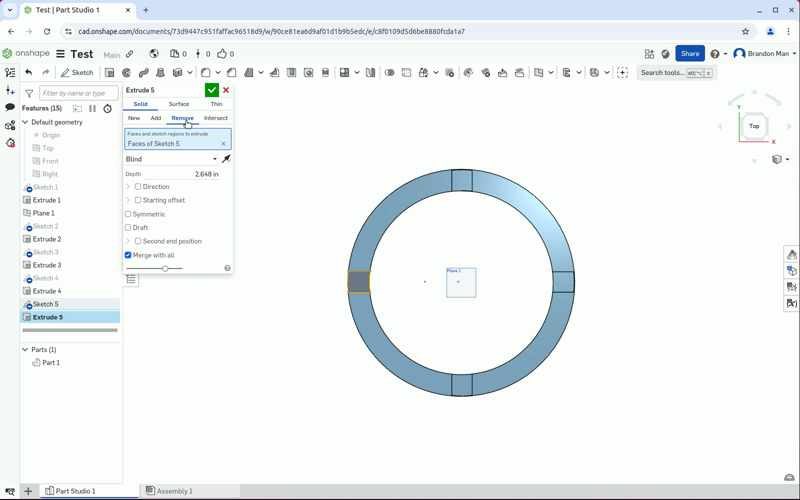
key(enter)
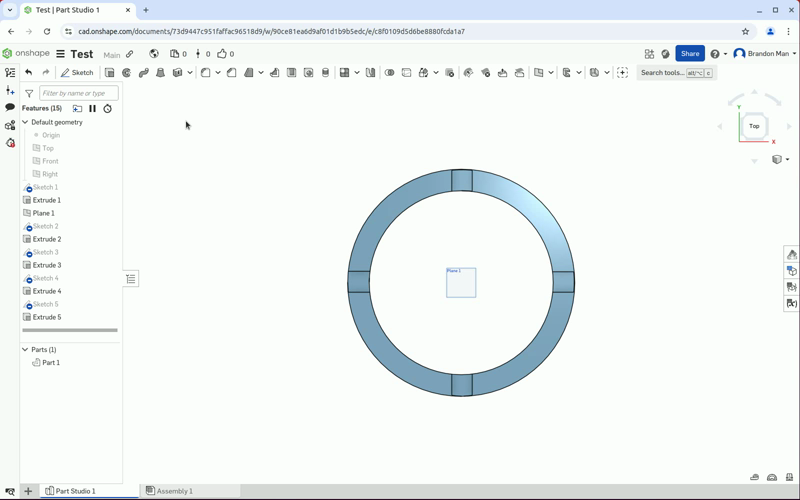
key(shift+h)
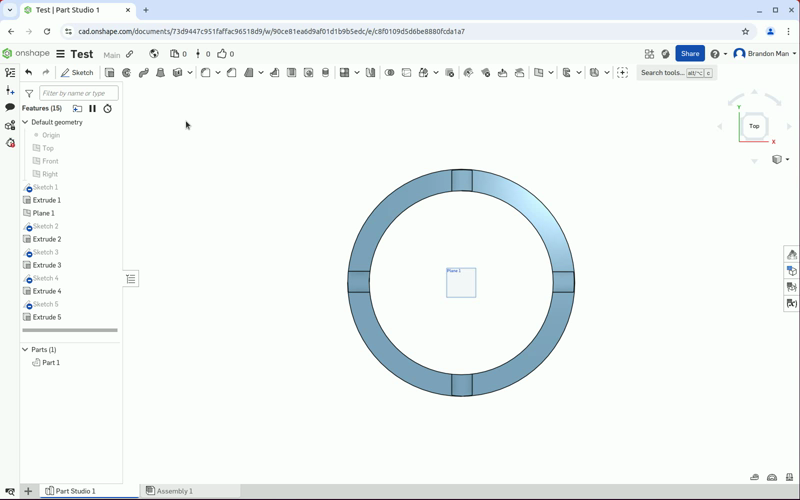
key(shift+h)
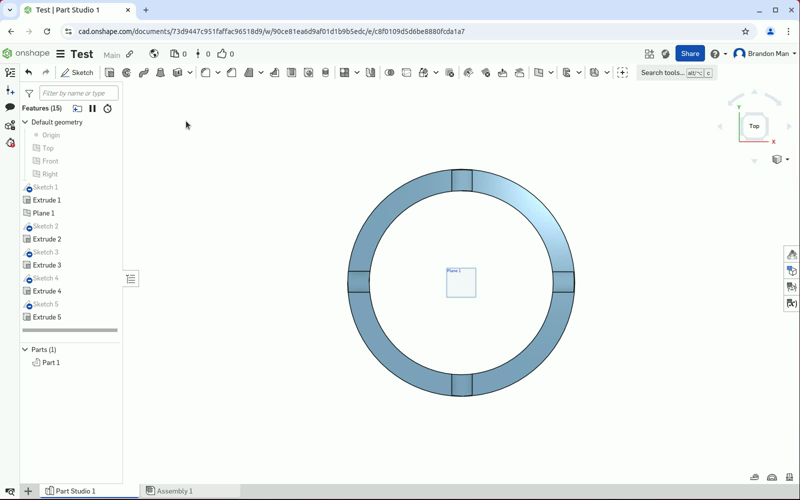
key(shift+7)
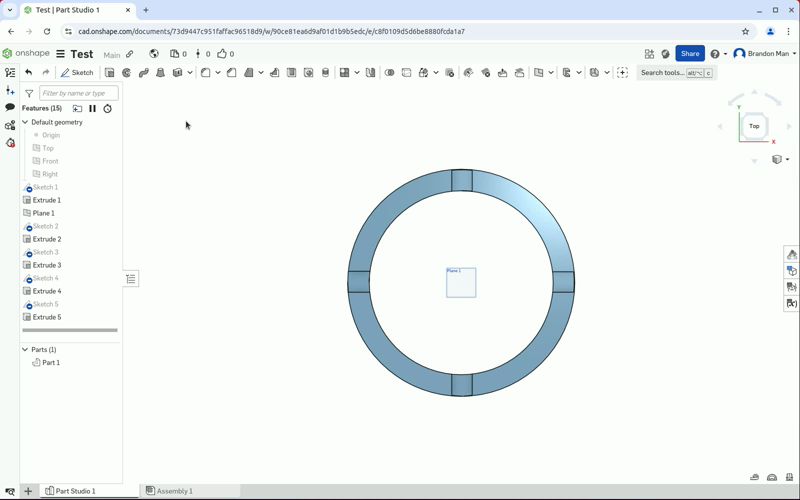
key(up, 3)
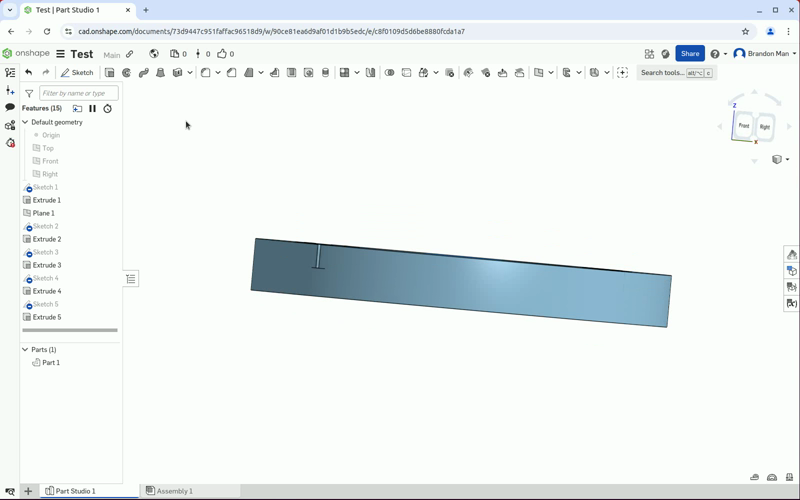
key(left, 3)
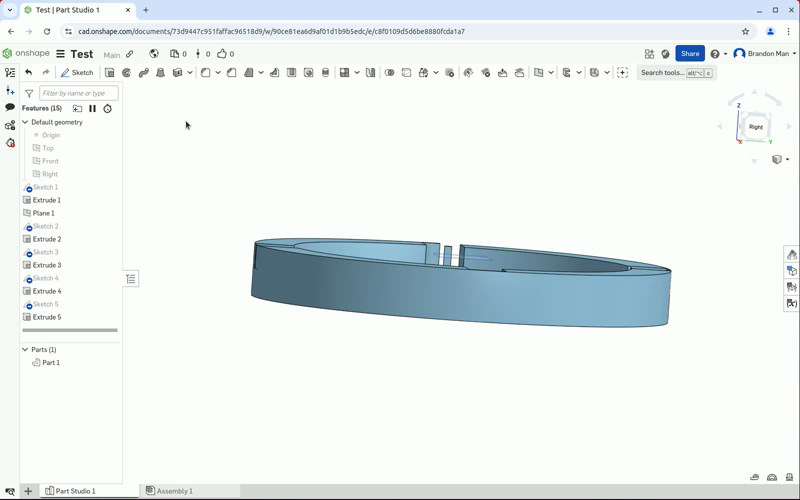
key(right, 3)
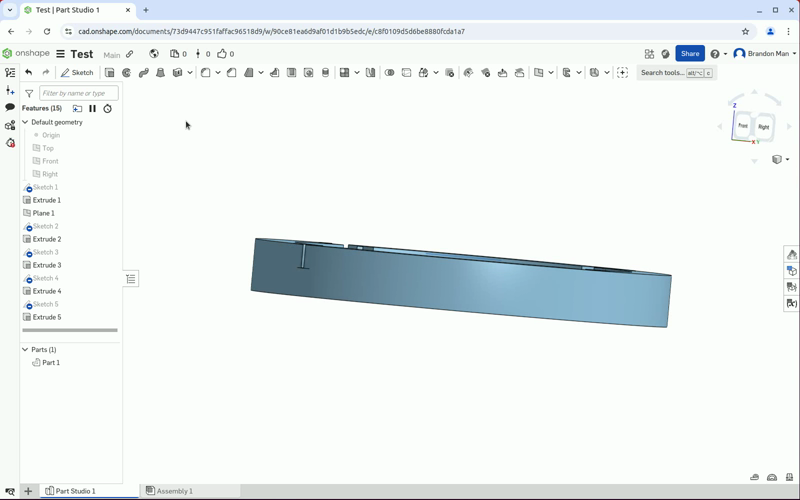
key(down, 3)
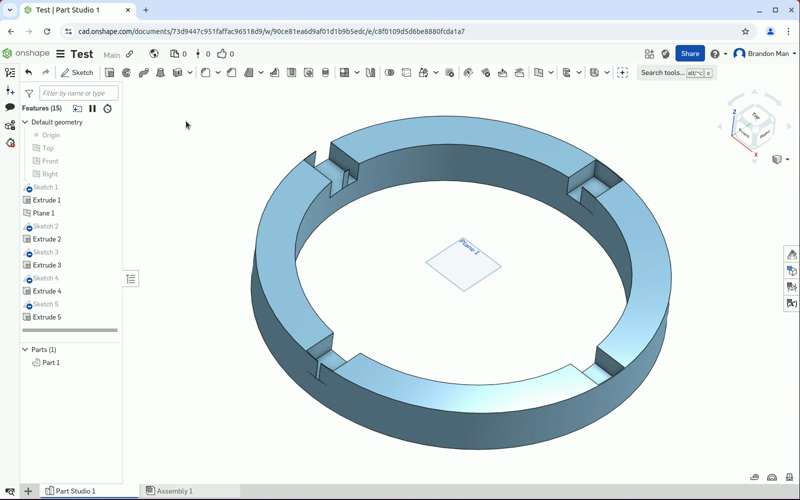
mouse_move(73, 189)
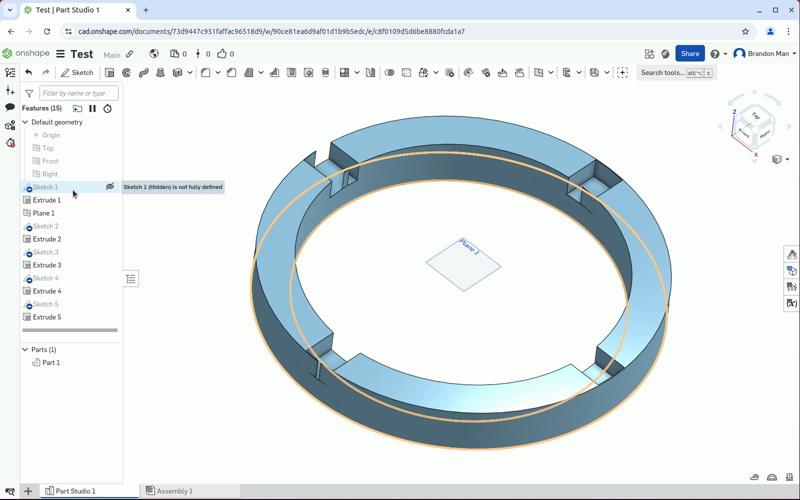
click(73, 189)